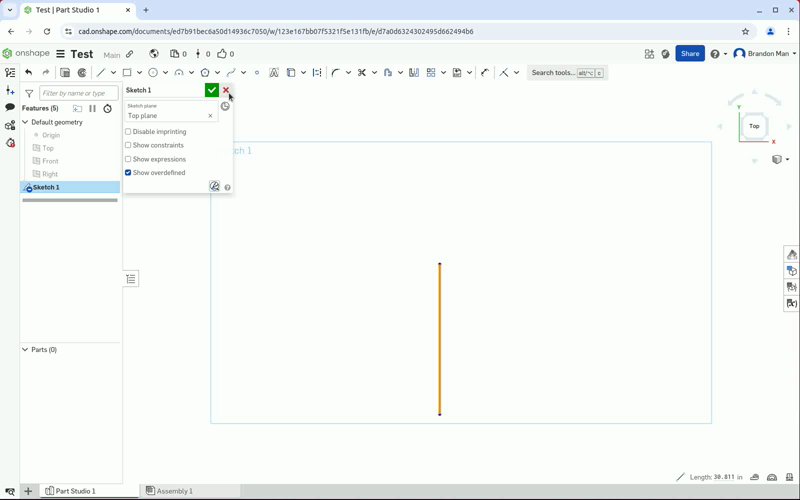
key(shift+h)
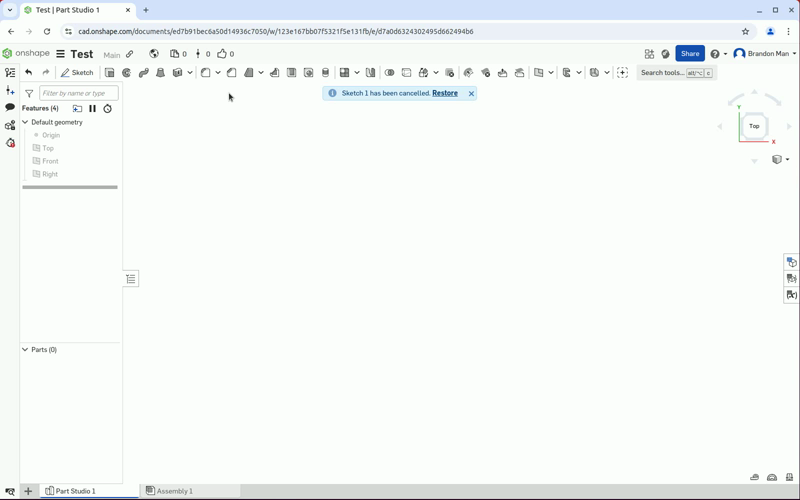
mouse_move(73, 352)
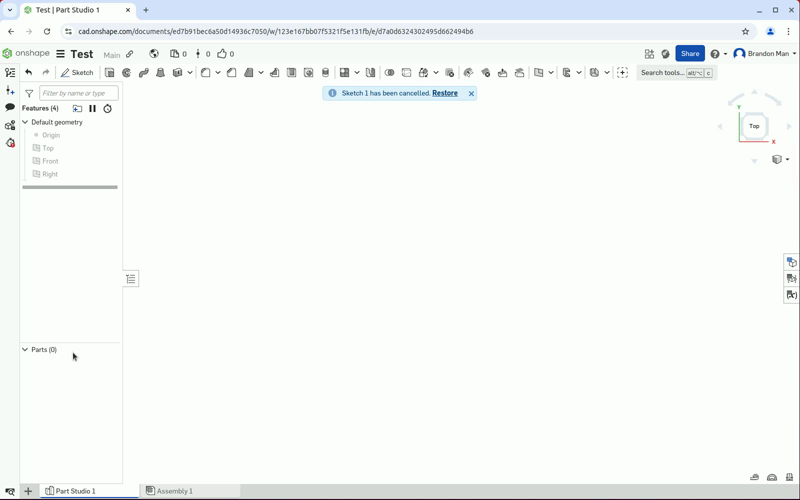
key(y)
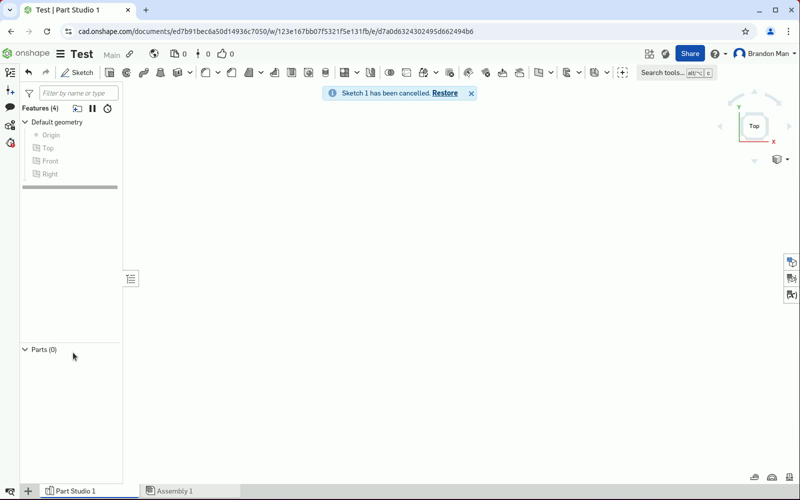
key(shift+p)
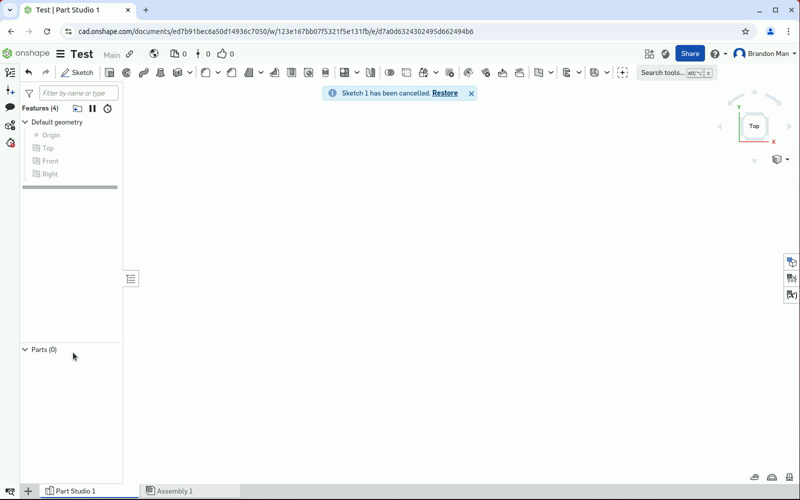
key(space)
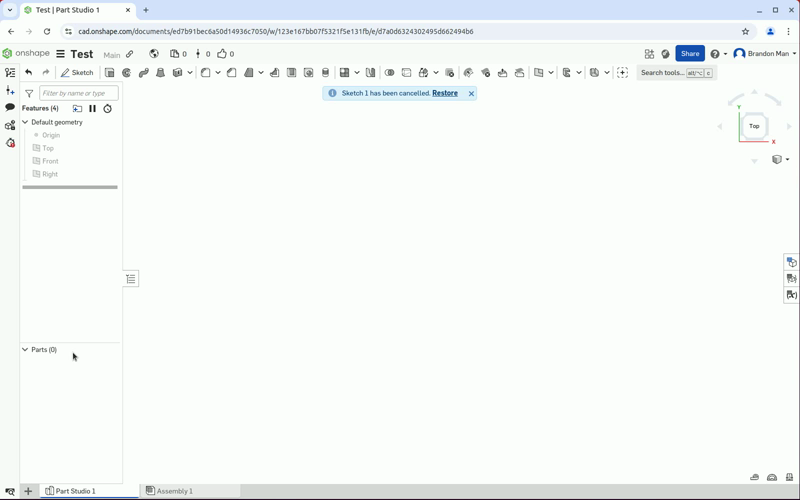
key_down(shift)
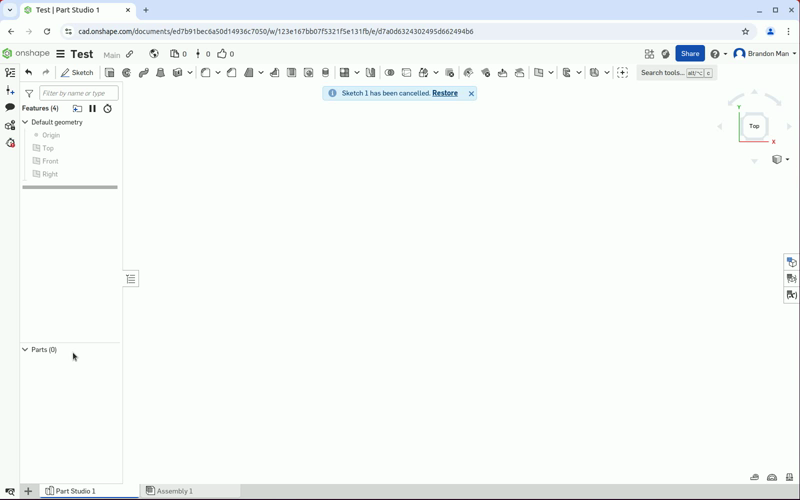
key(up)
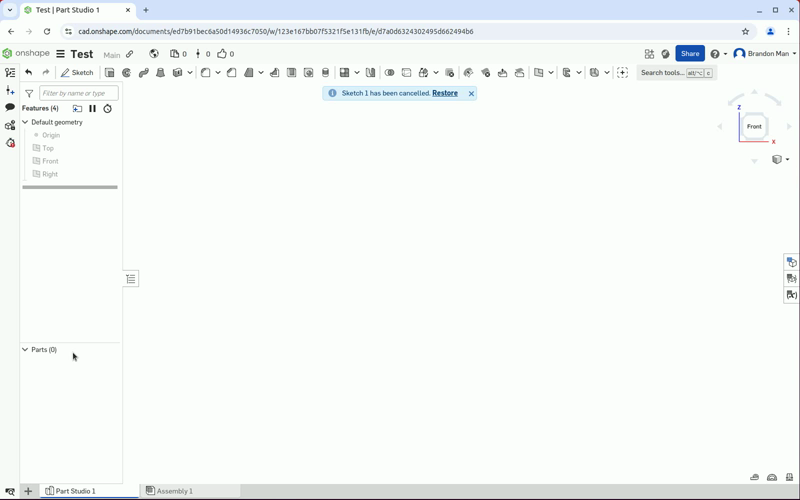
key_up(shift)
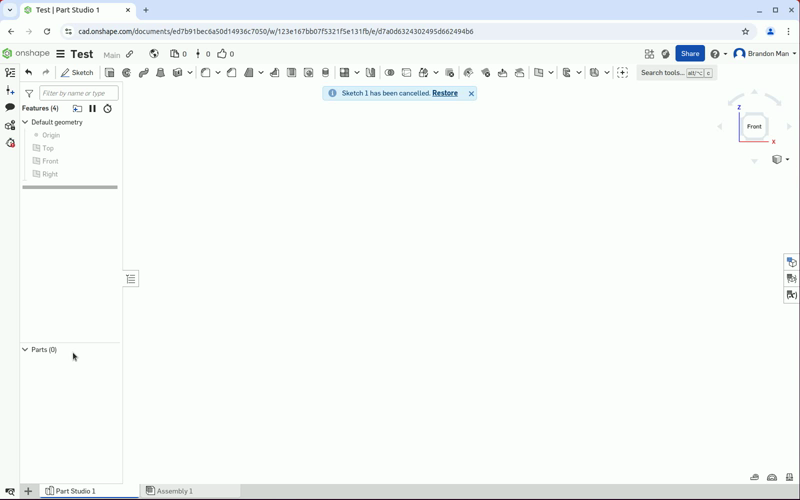
mouse_move(73, 352)
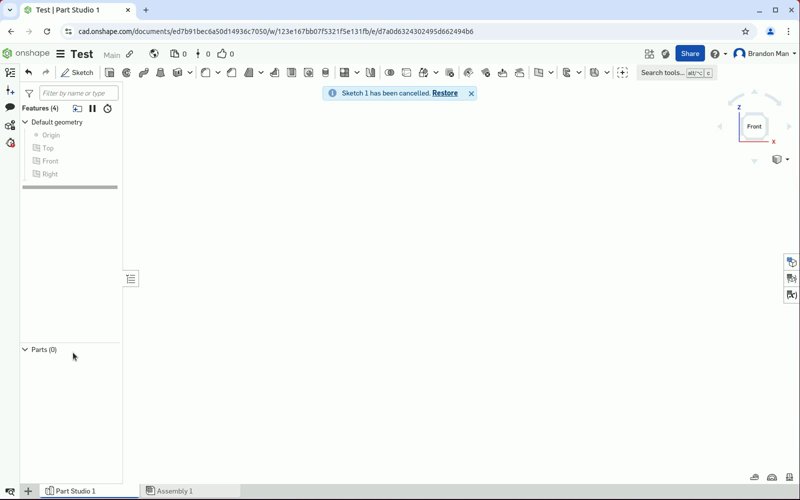
key(shift+y)
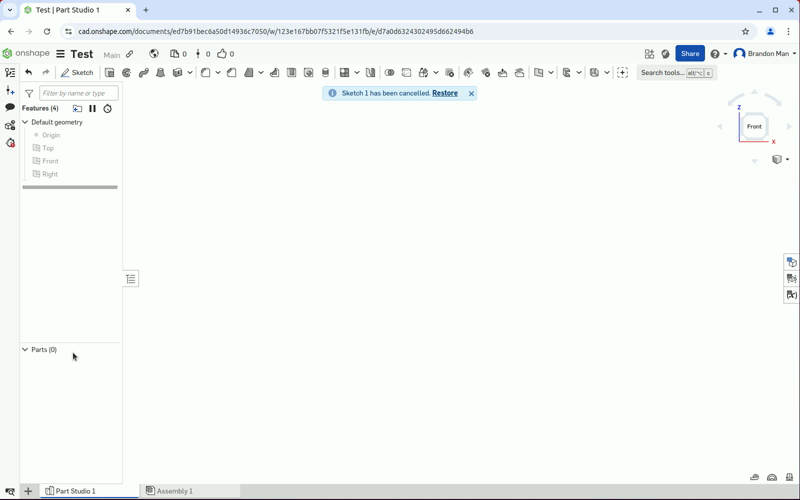
key(shift+s)
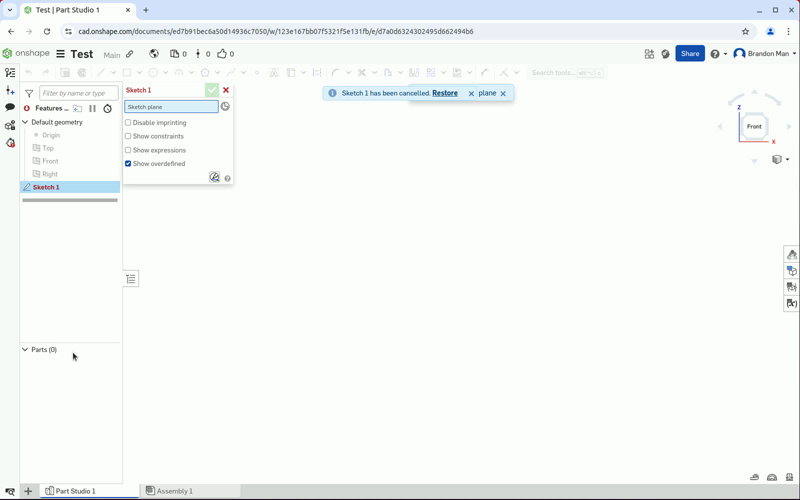
mouse_move(73, 163)
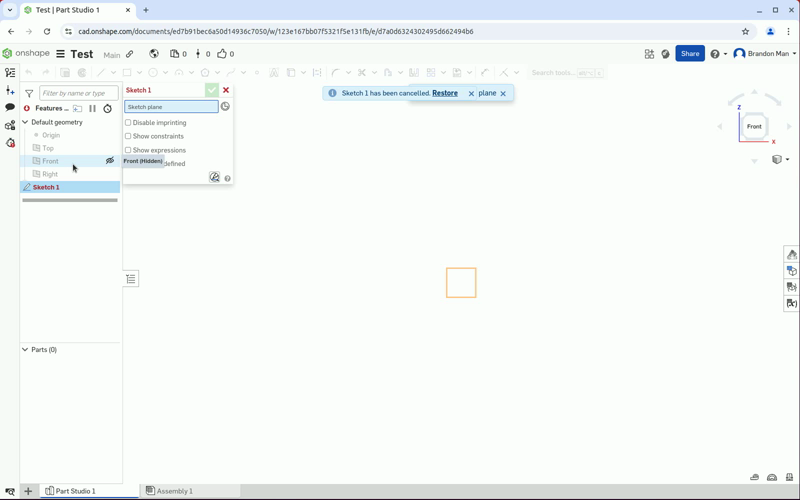
click(73, 163)
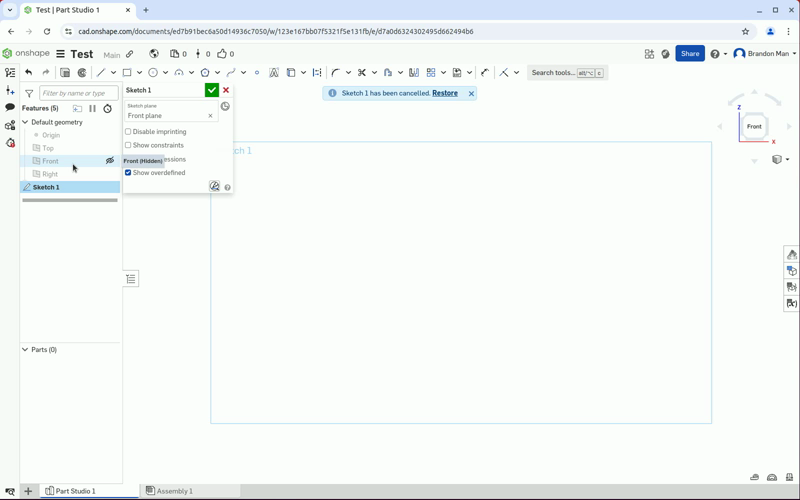
mouse_move(73, 352)
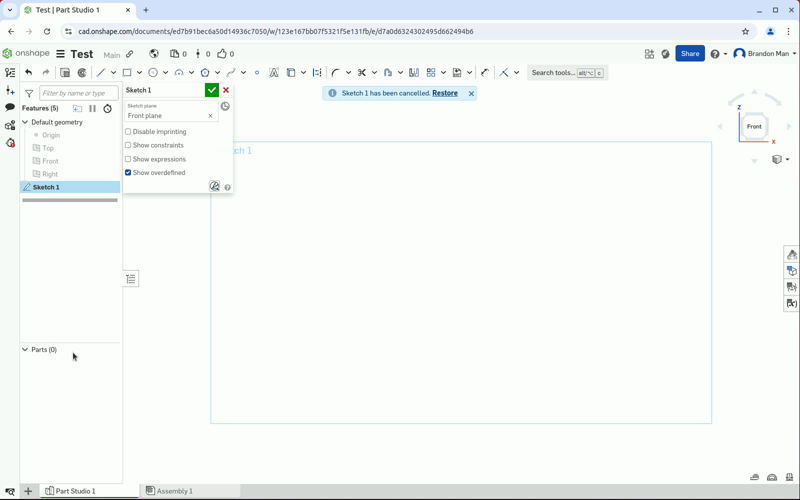
key(y)
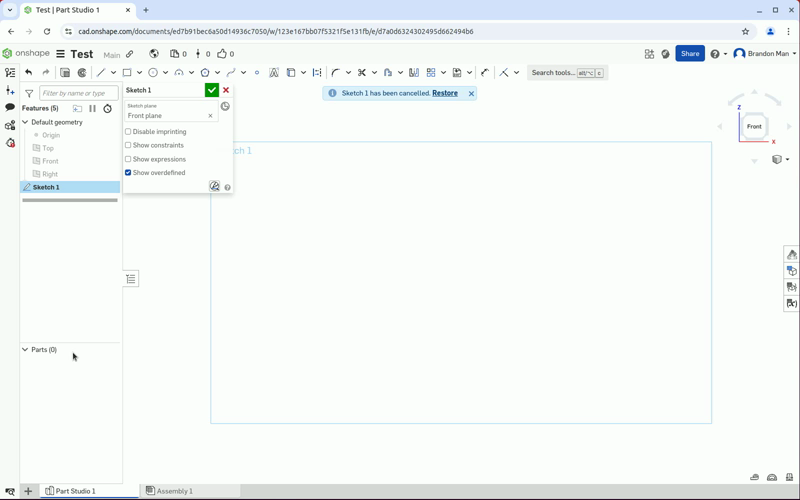
key(c)
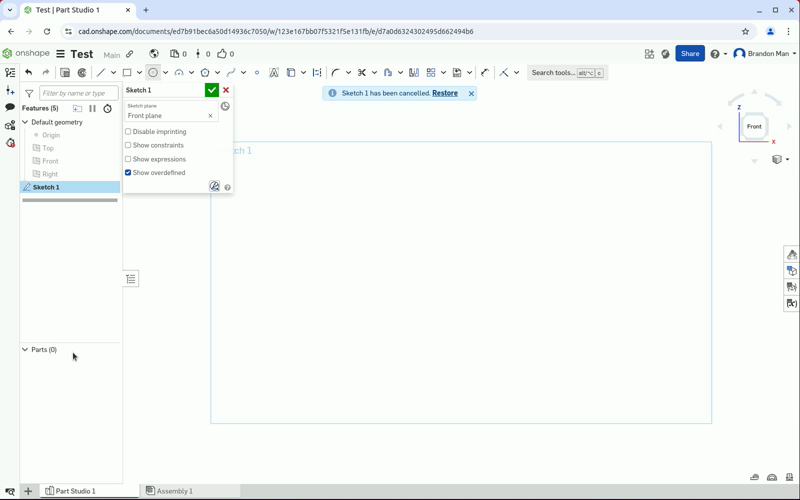
key_down(shift)
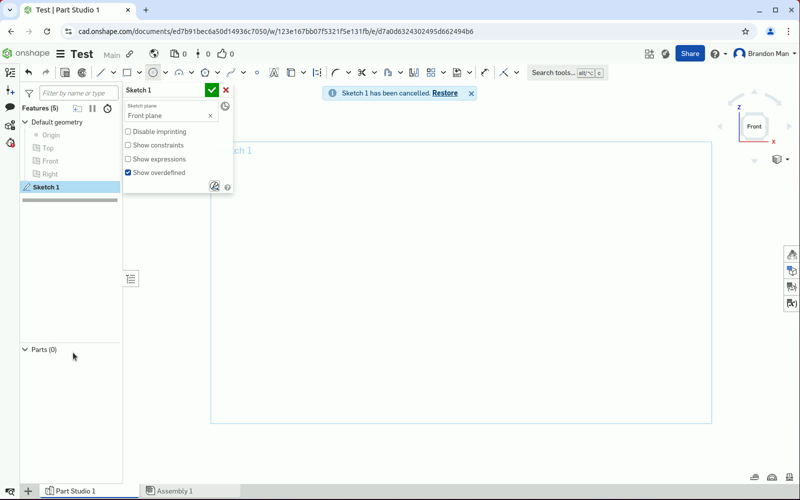
mouse_move(460, 282)
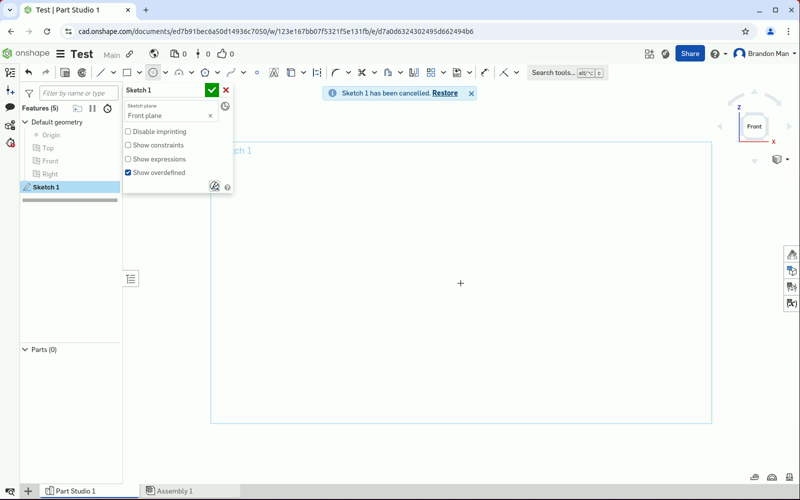
click(460, 282)
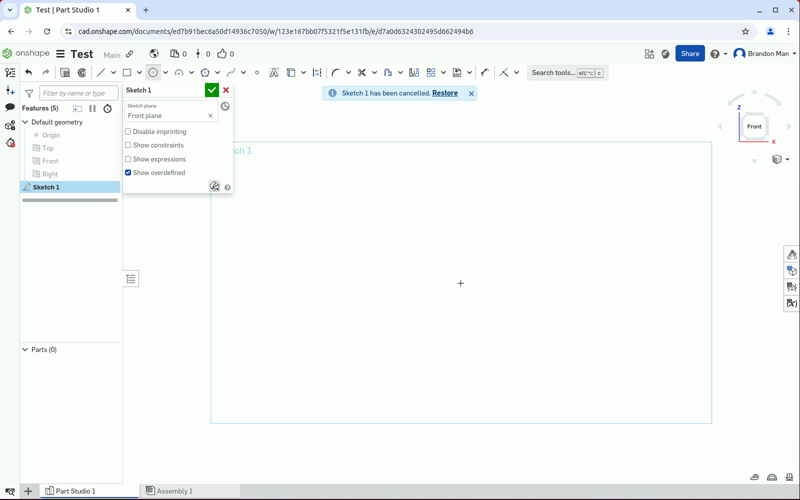
key_up(shift)
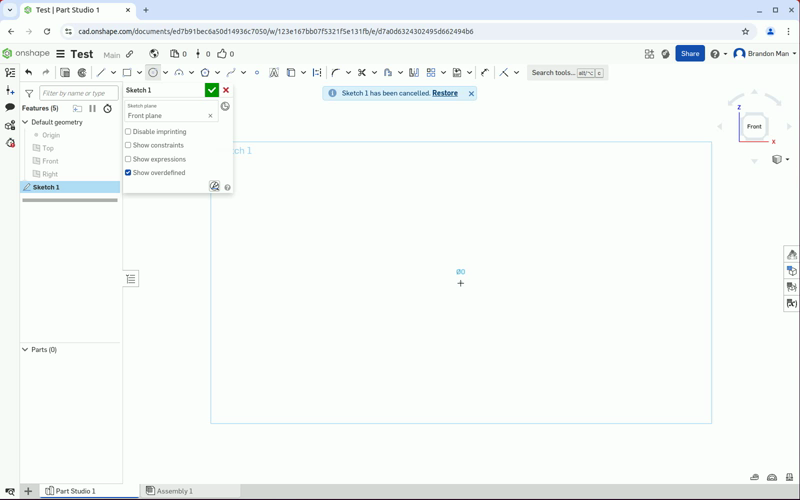
mouse_move(505, 282)
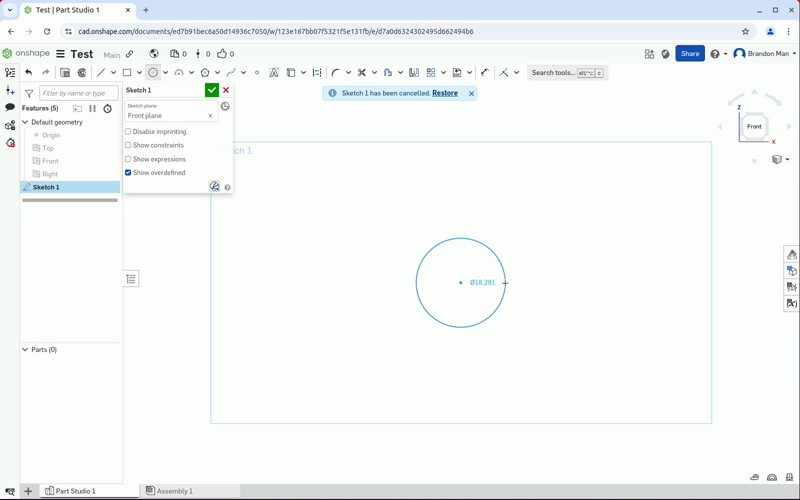
click(505, 282)
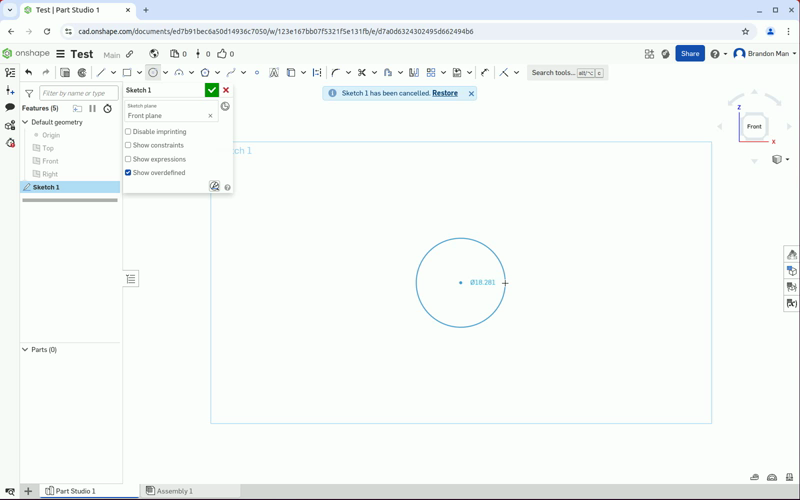
key(esc)
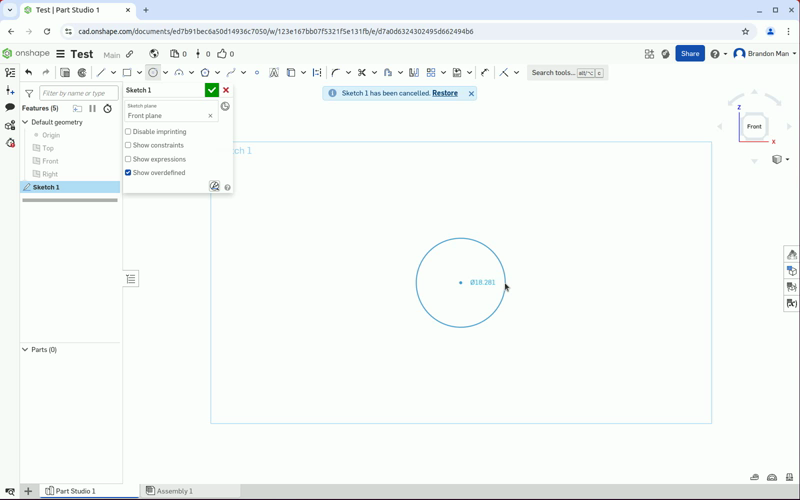
key(l)
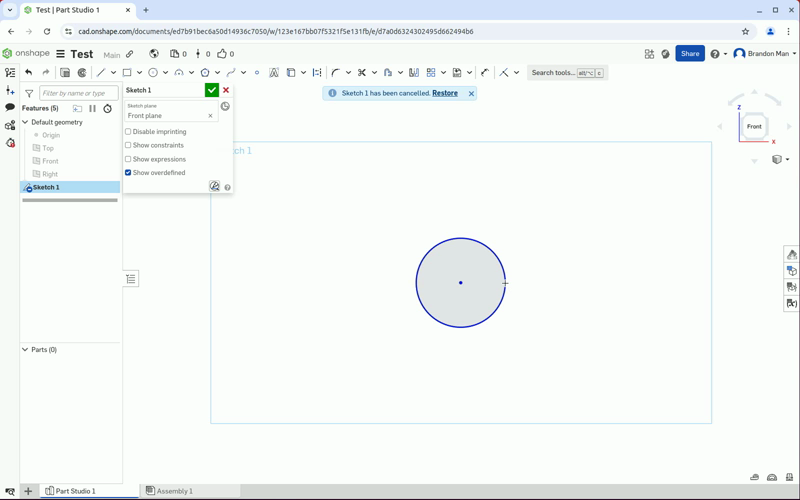
key_down(shift)
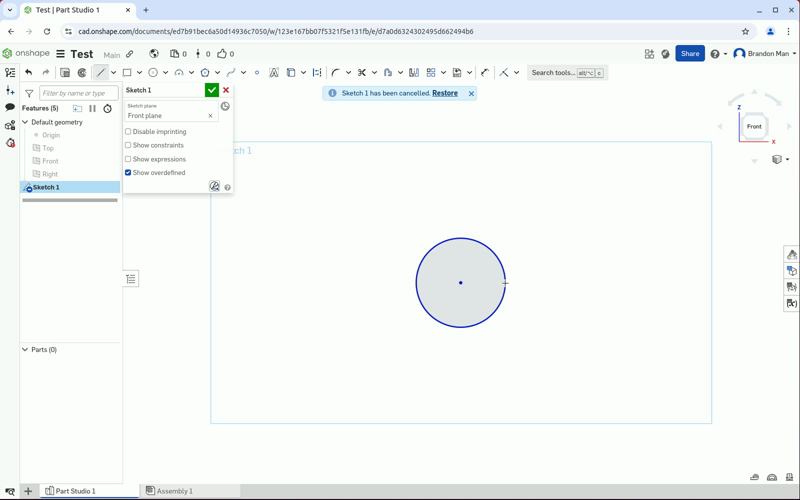
mouse_move(431, 290)
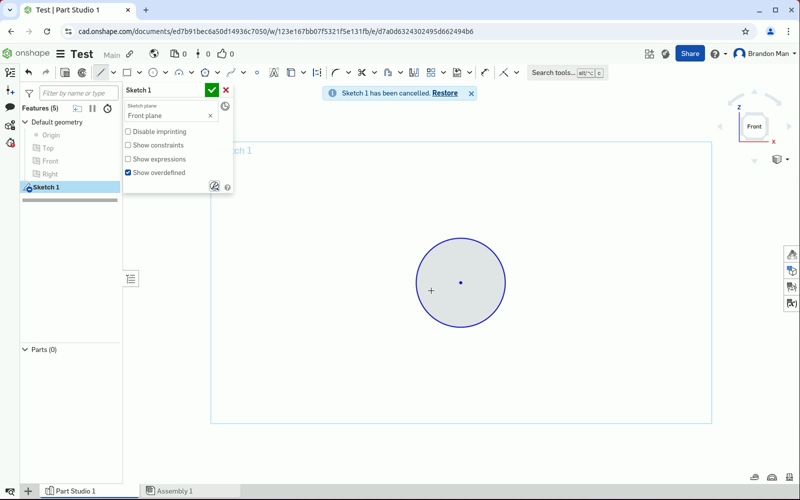
click(431, 290)
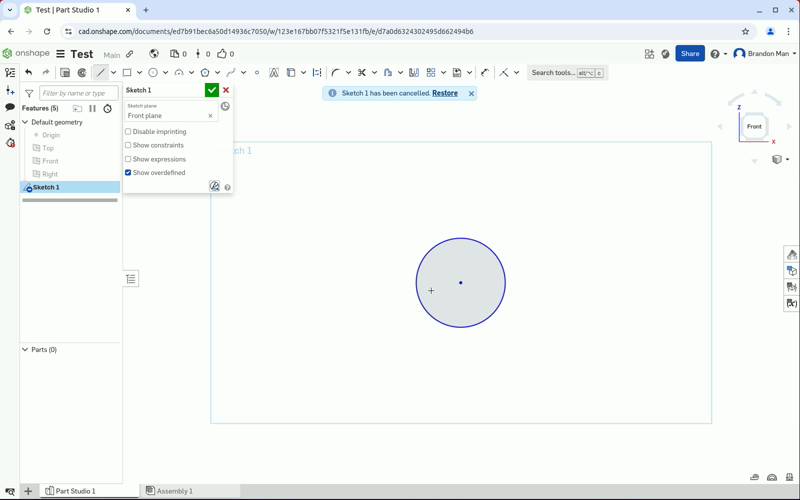
key_up(shift)
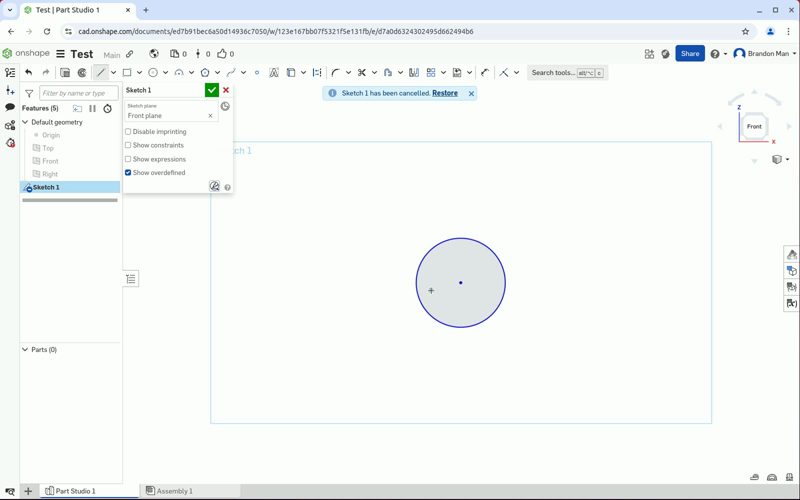
key_down(shift)
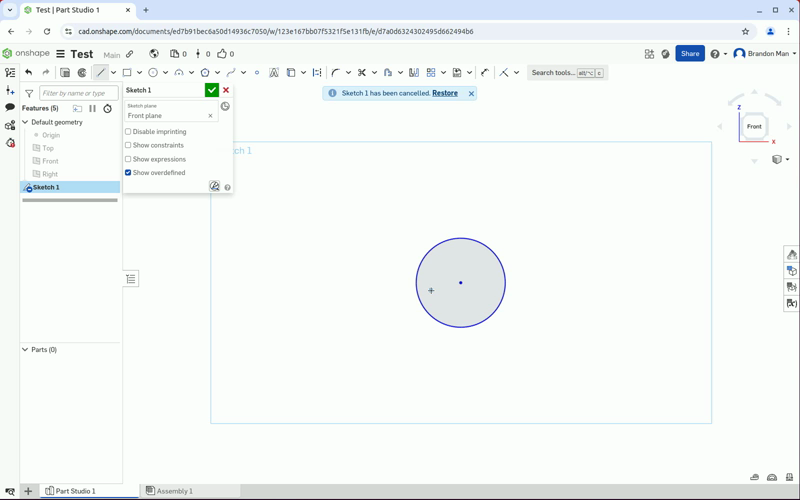
mouse_move(461, 290)
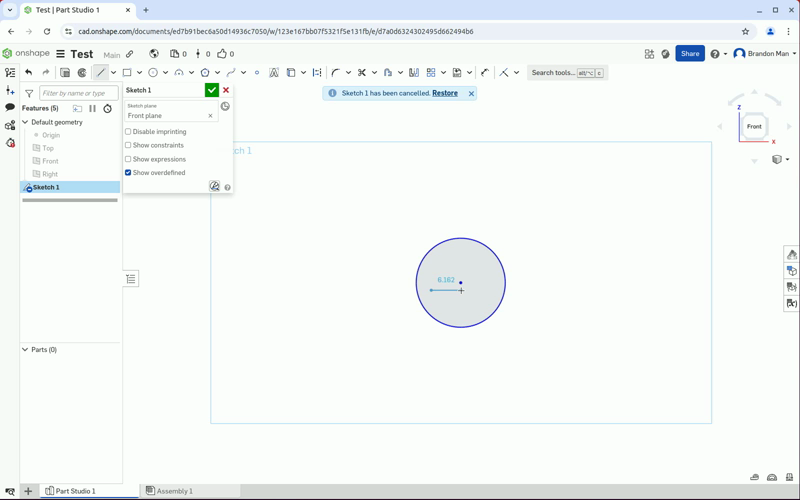
mouse_move(439, 290)
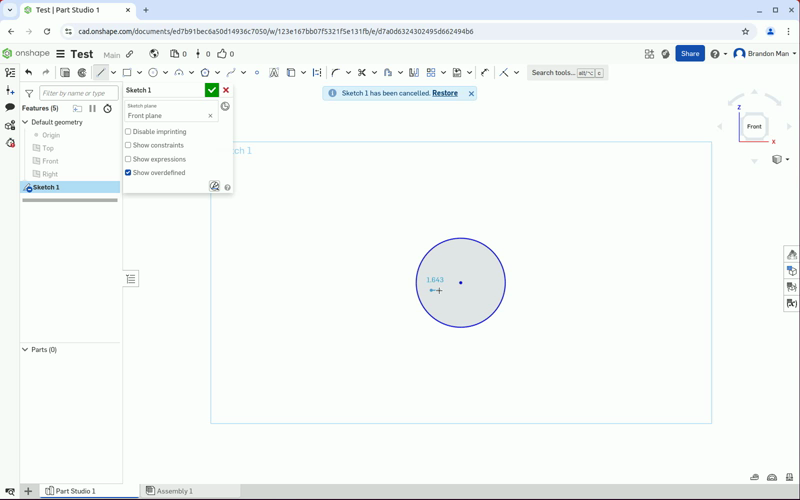
click(439, 290)
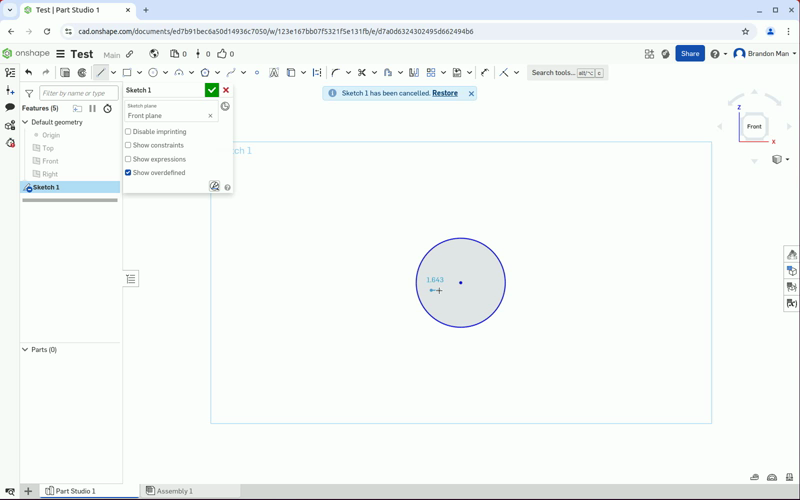
key_up(shift)
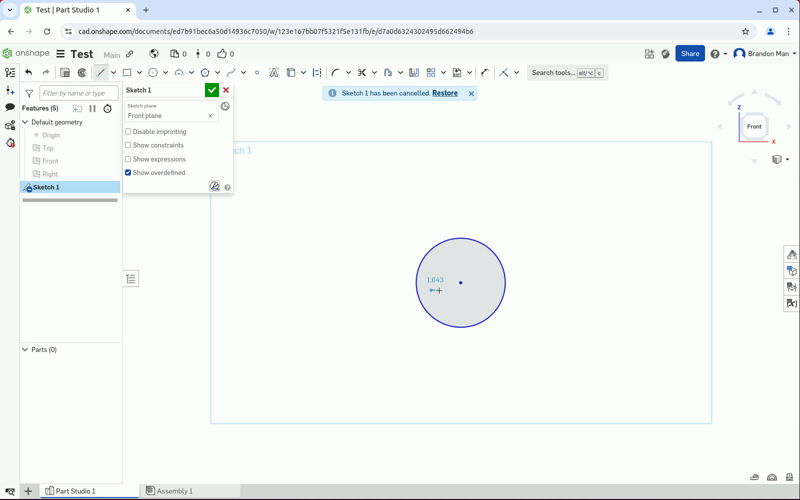
key(esc)
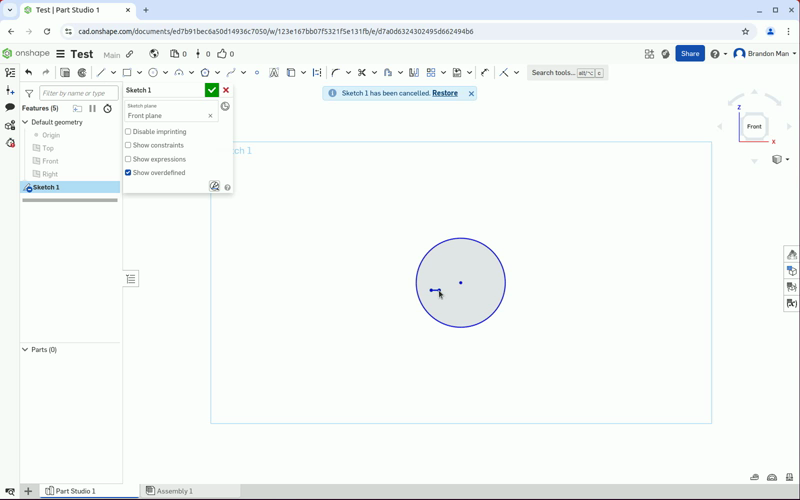
key(a)
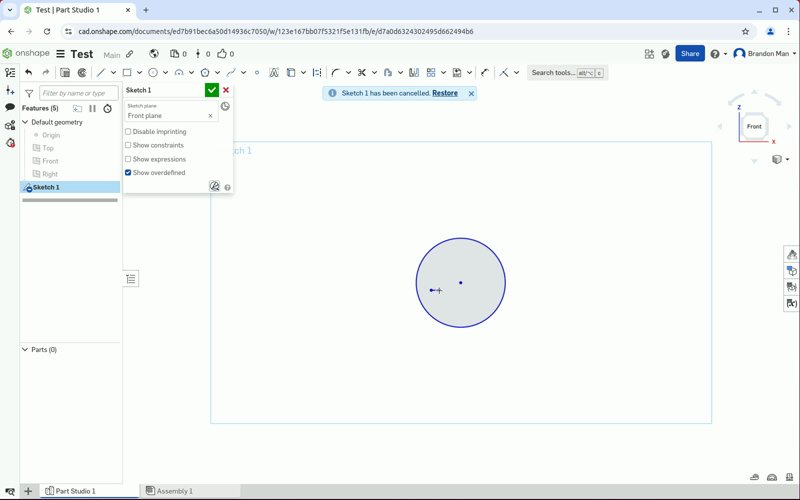
mouse_move(439, 290)
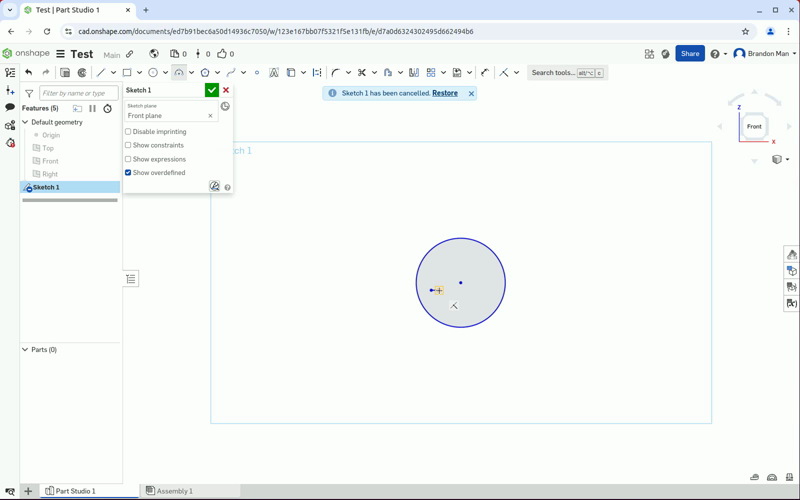
click(439, 290)
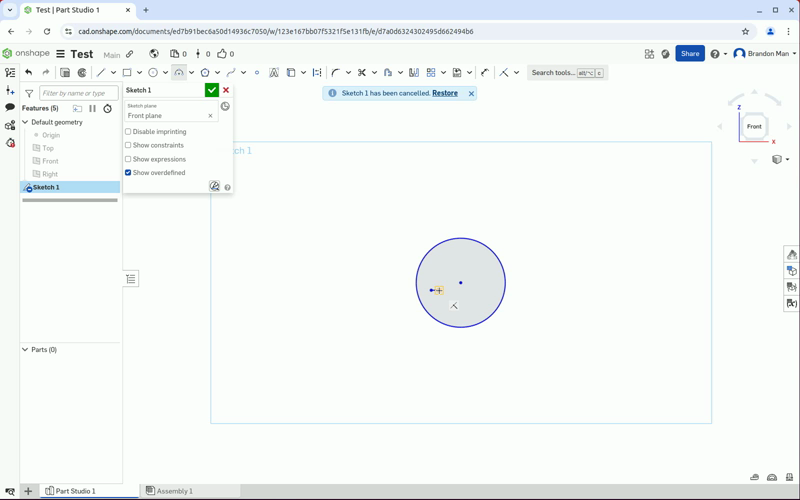
key_down(shift)
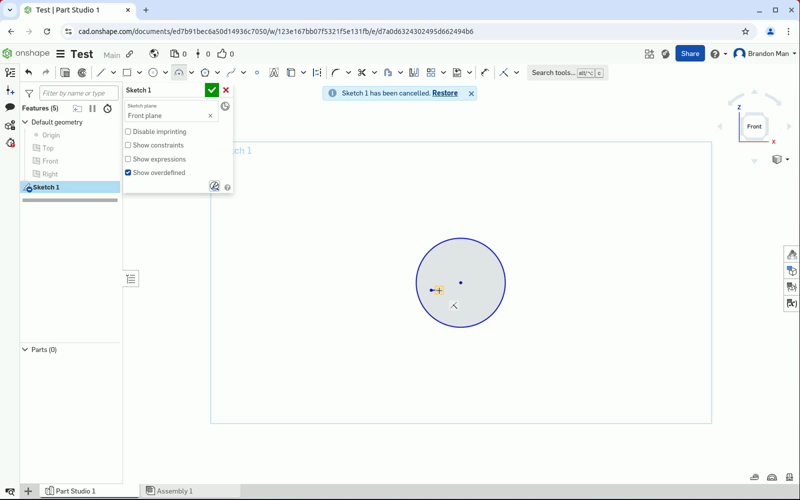
mouse_move(481, 290)
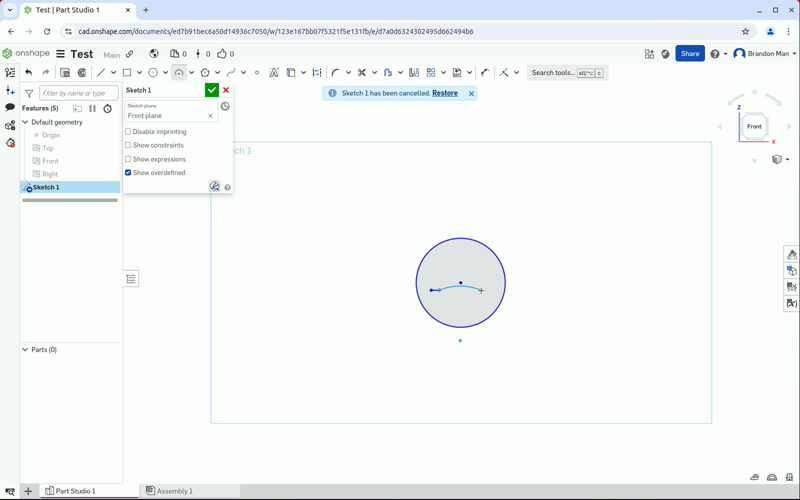
click(481, 290)
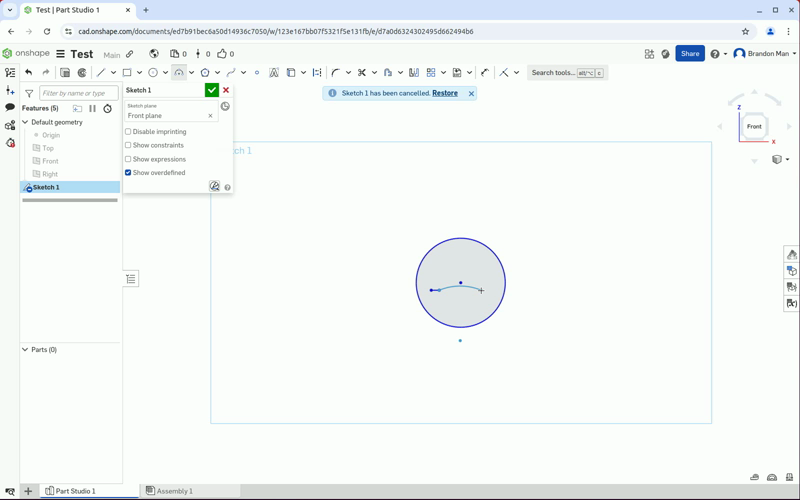
mouse_move(460, 305)
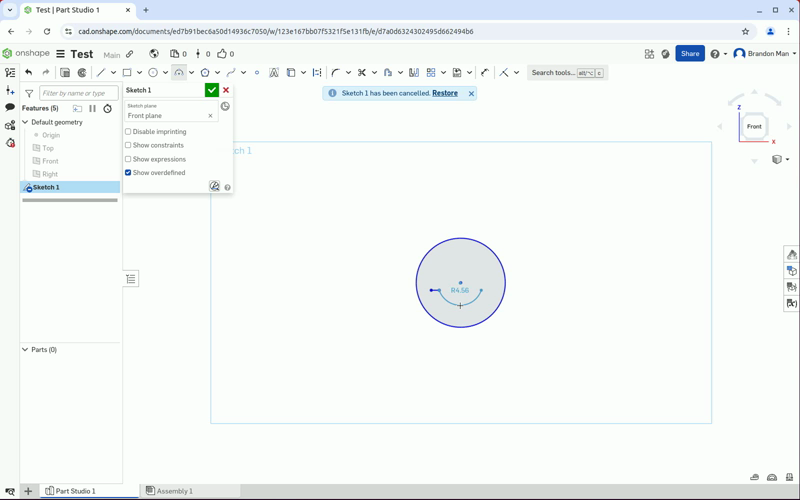
click(460, 305)
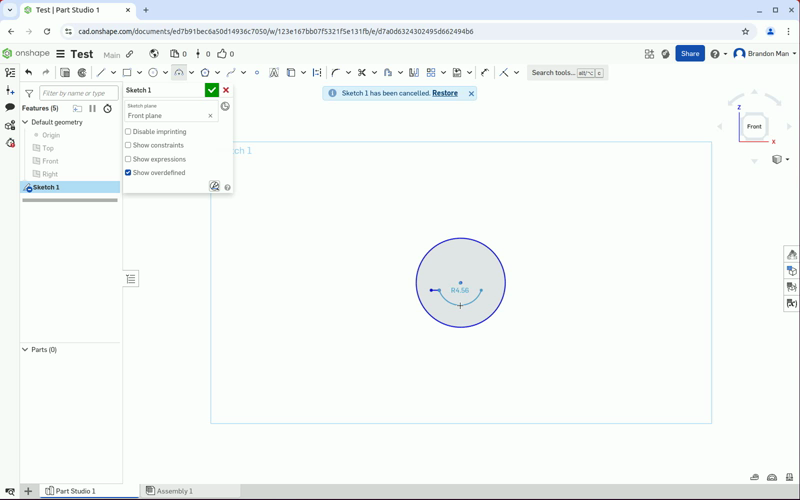
key_up(shift)
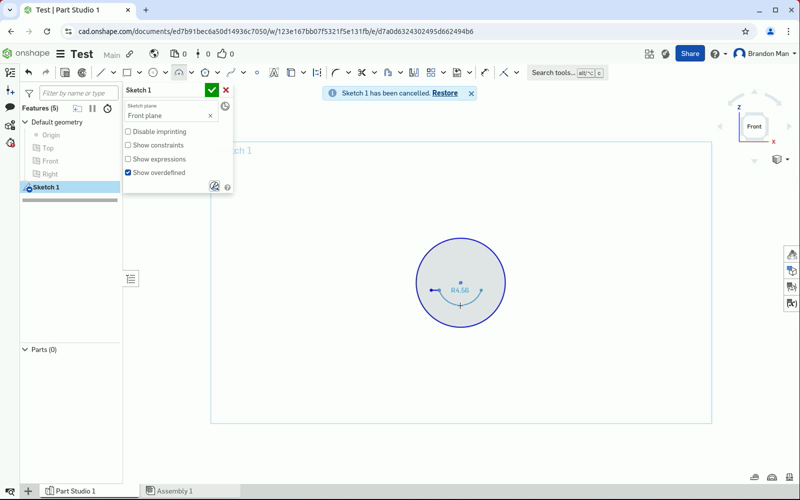
key(esc)
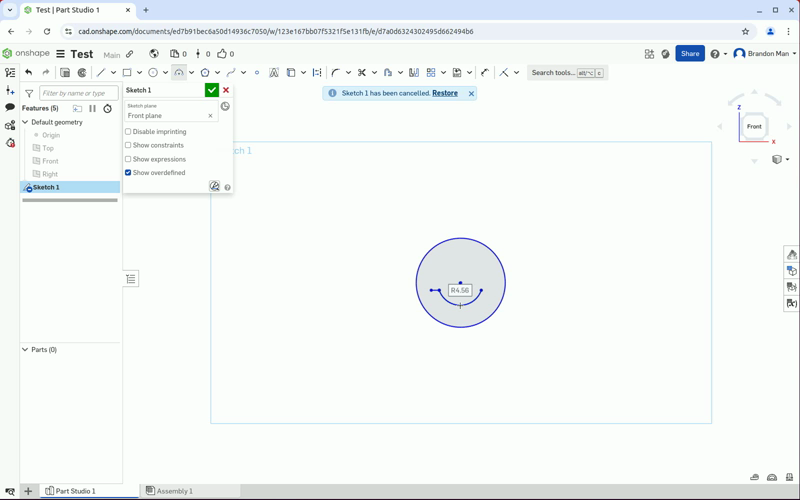
key(l)
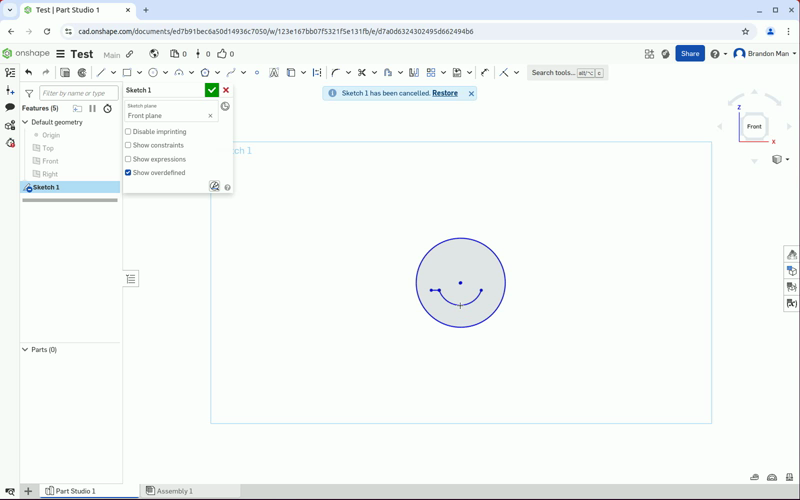
mouse_move(481, 290)
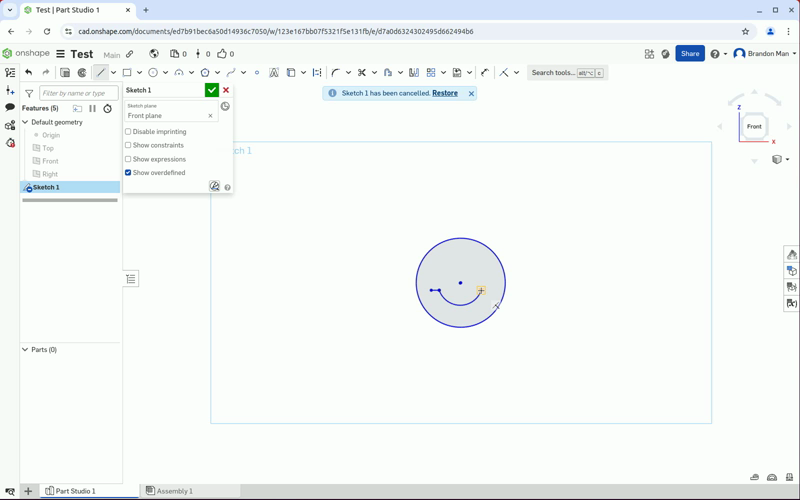
click(481, 290)
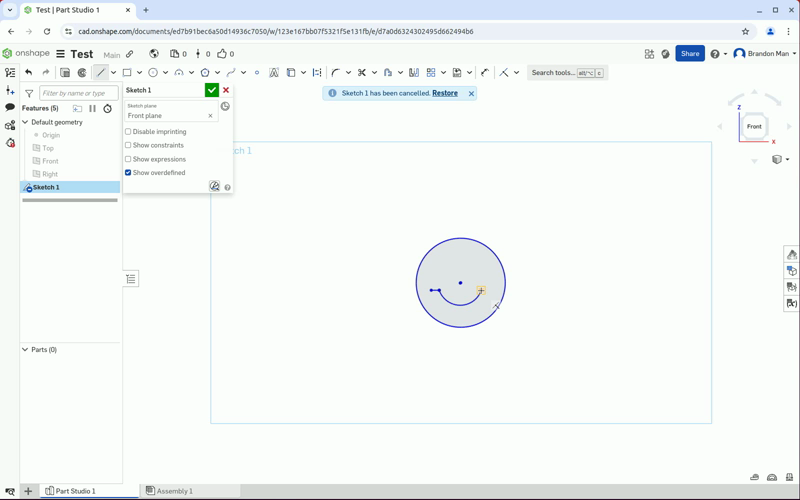
key_down(shift)
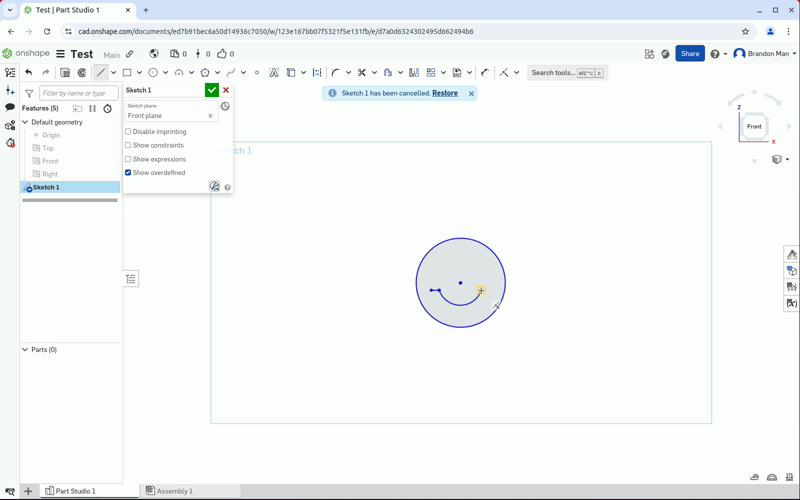
mouse_move(511, 290)
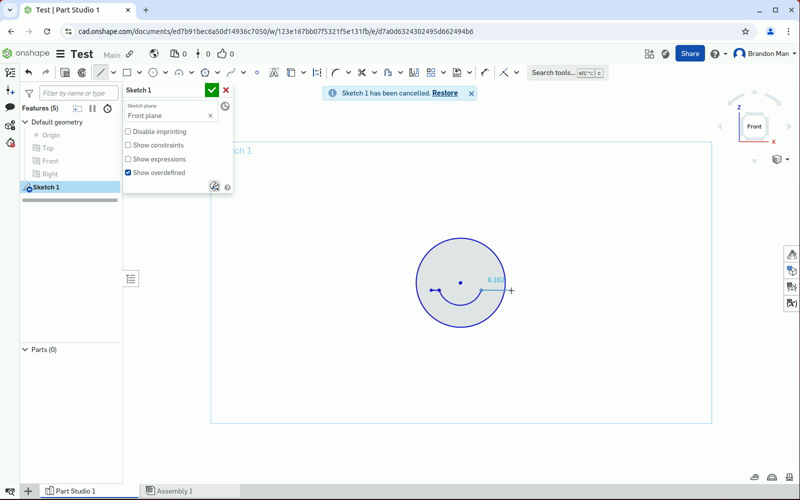
mouse_move(489, 290)
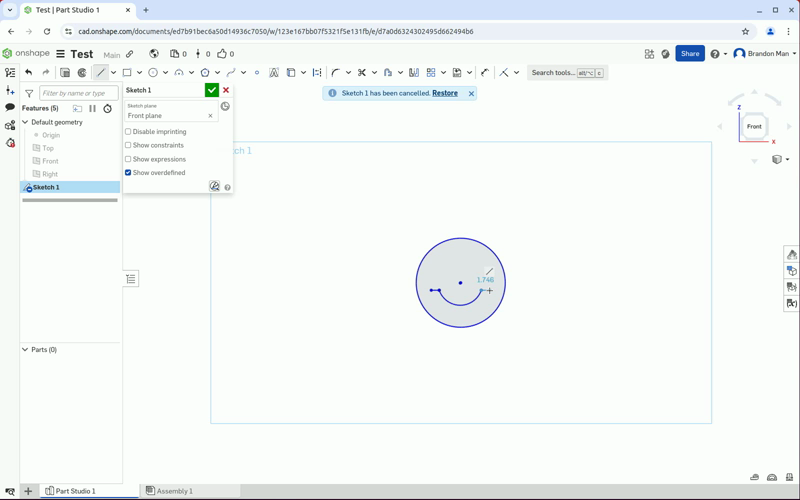
click(489, 290)
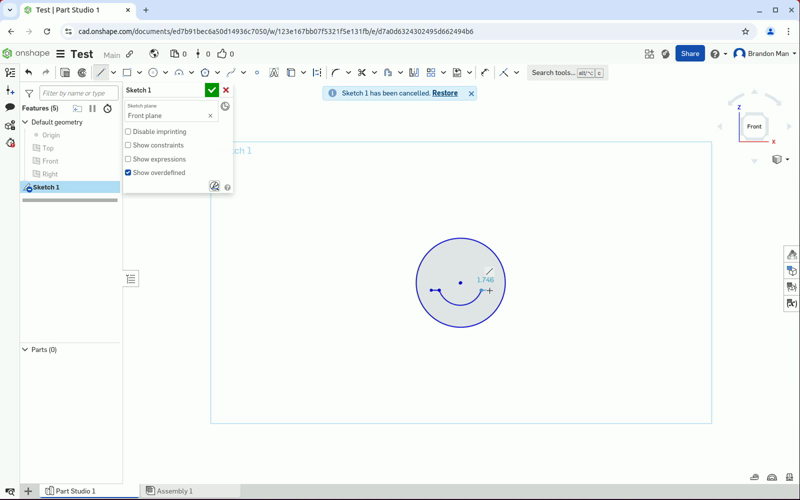
key_up(shift)
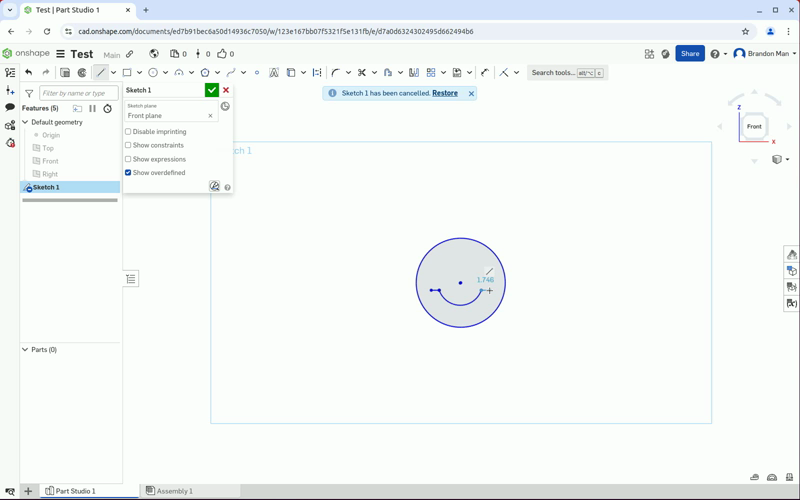
key_down(shift)
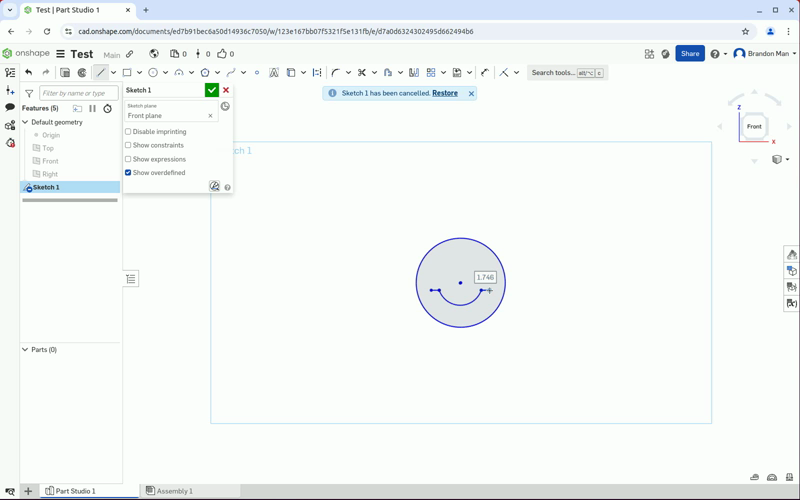
mouse_move(519, 290)
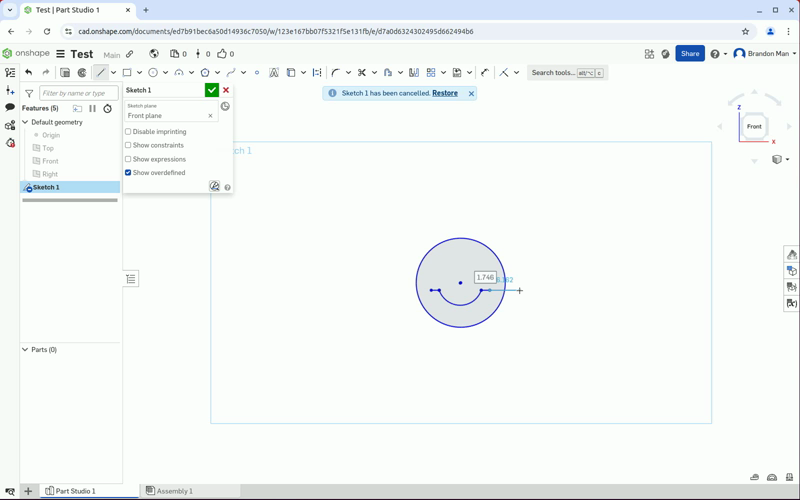
mouse_move(489, 275)
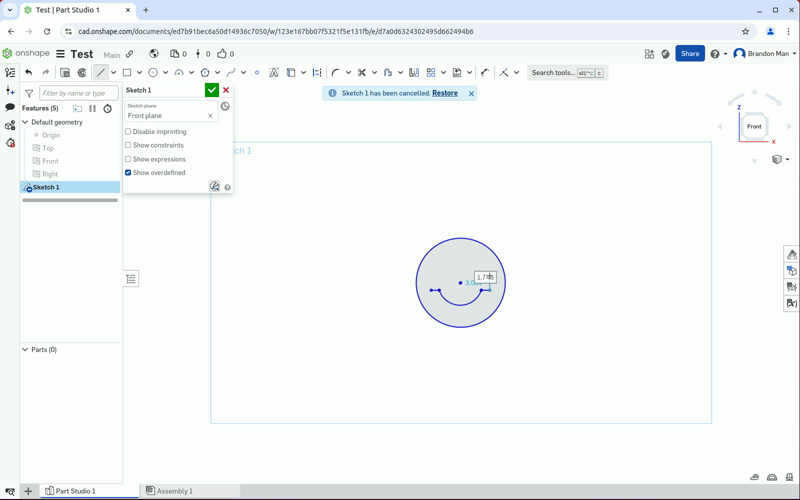
click(489, 275)
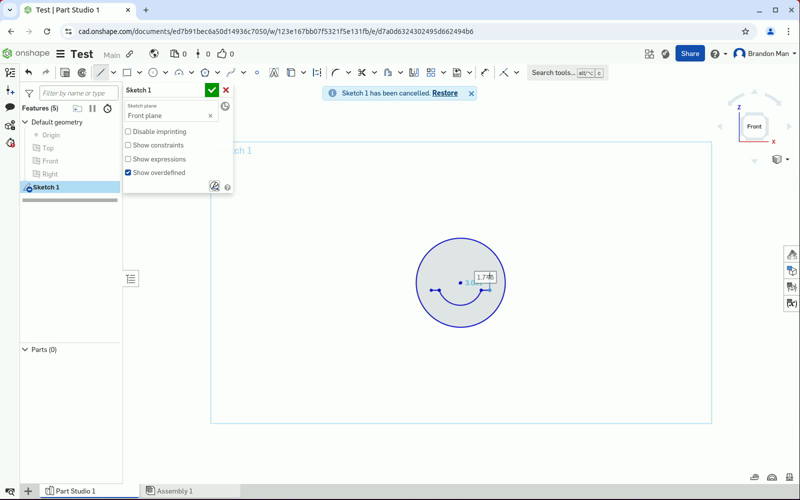
key_up(shift)
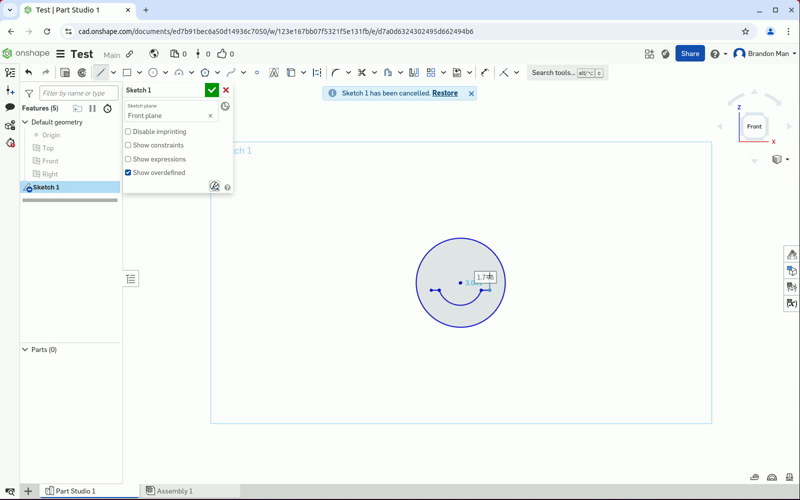
key_down(shift)
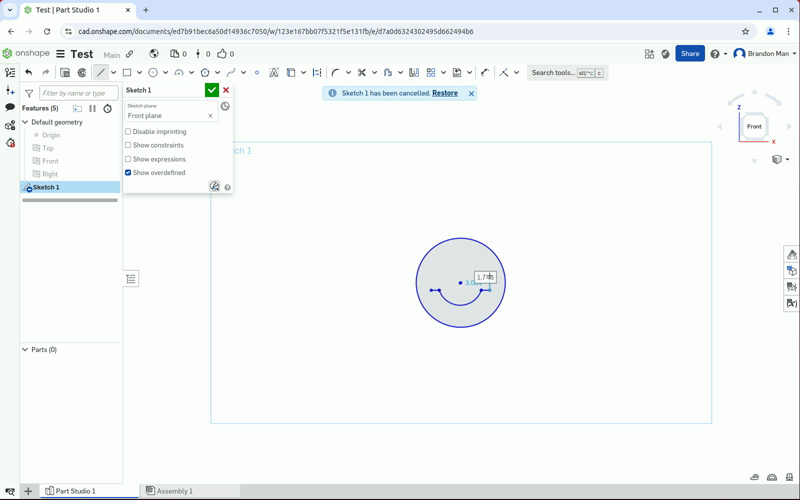
mouse_move(519, 275)
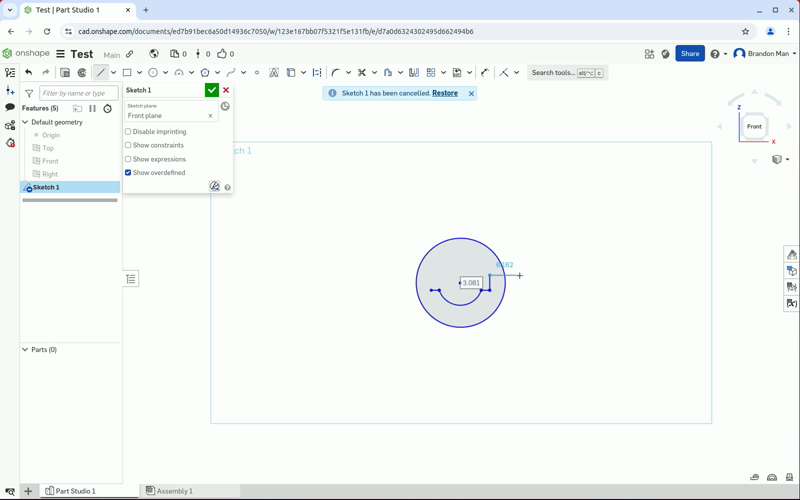
mouse_move(481, 275)
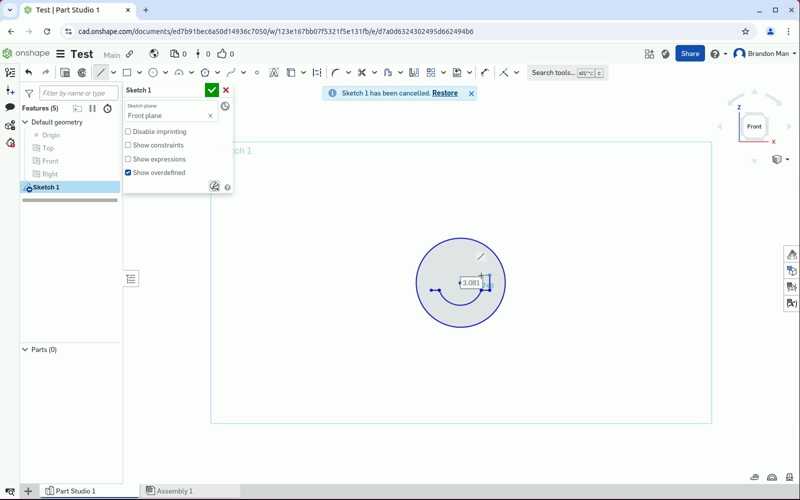
click(481, 275)
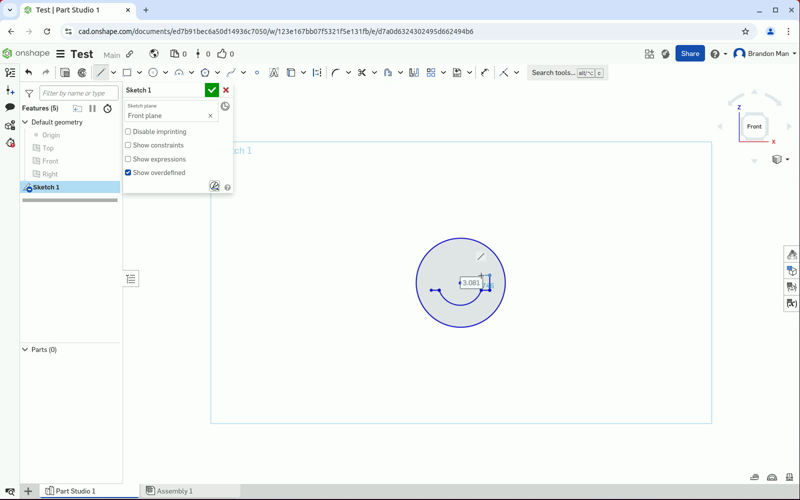
key_up(shift)
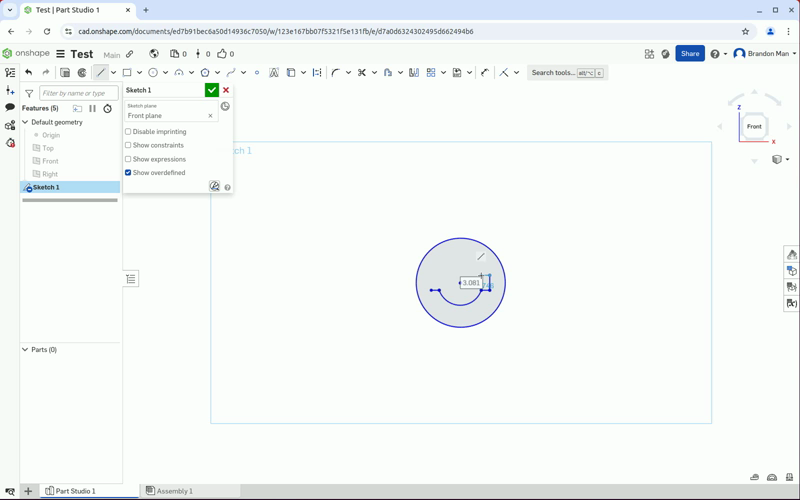
key(esc)
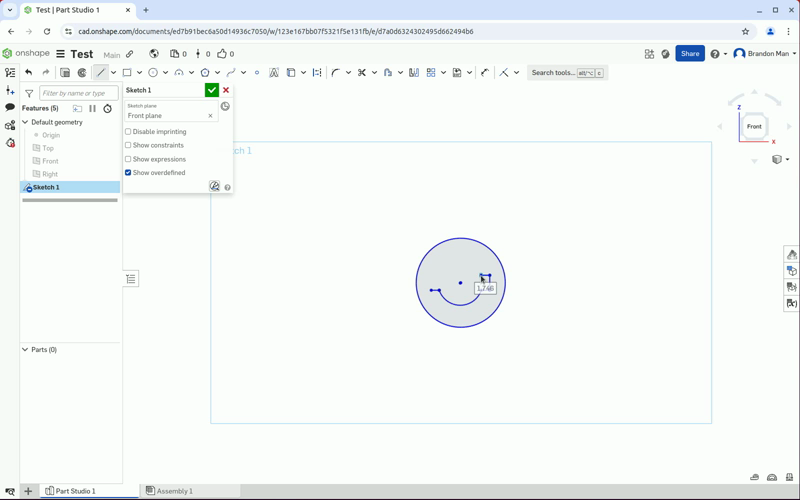
key(a)
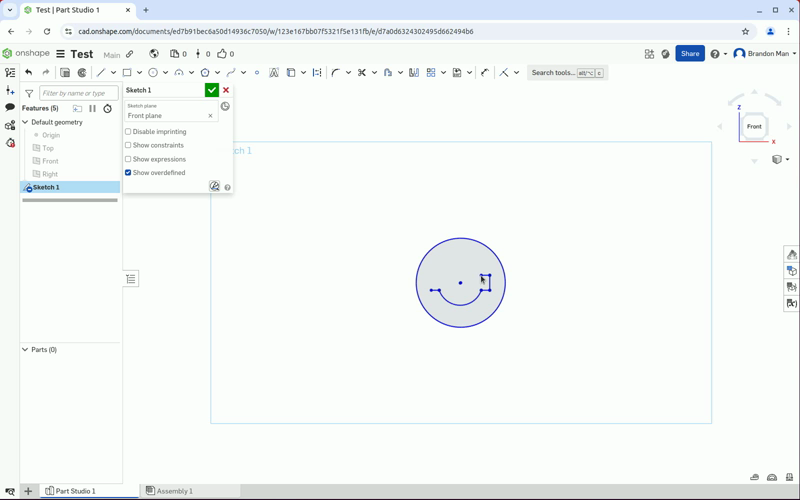
mouse_move(481, 275)
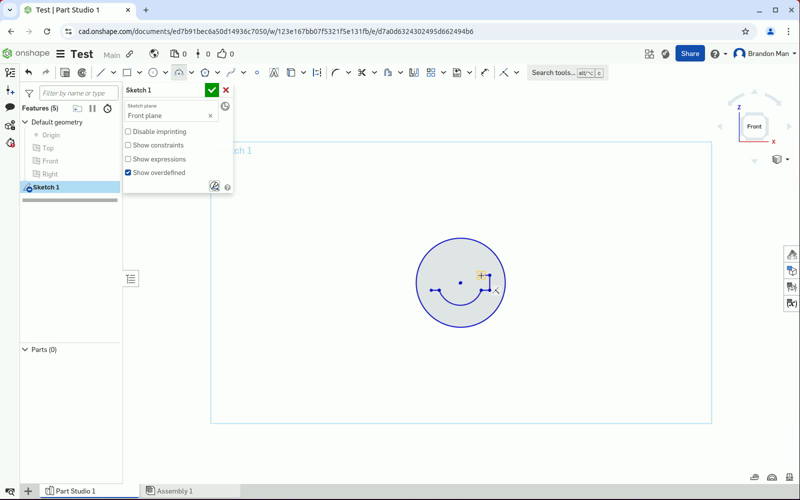
click(481, 275)
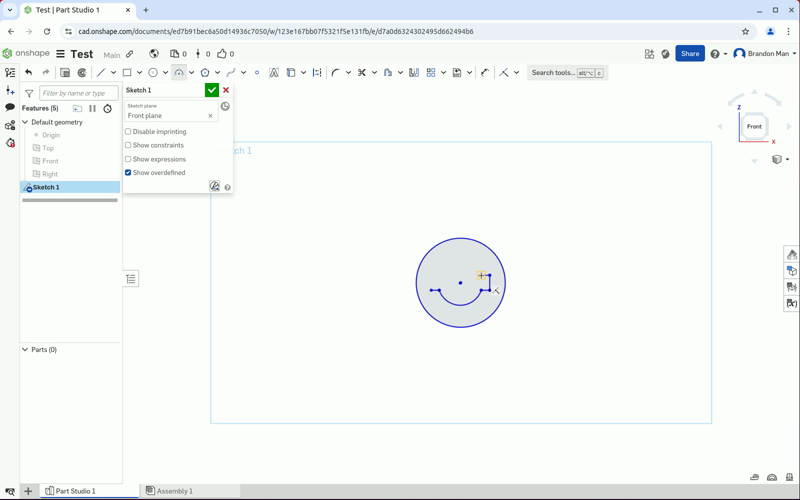
key_down(shift)
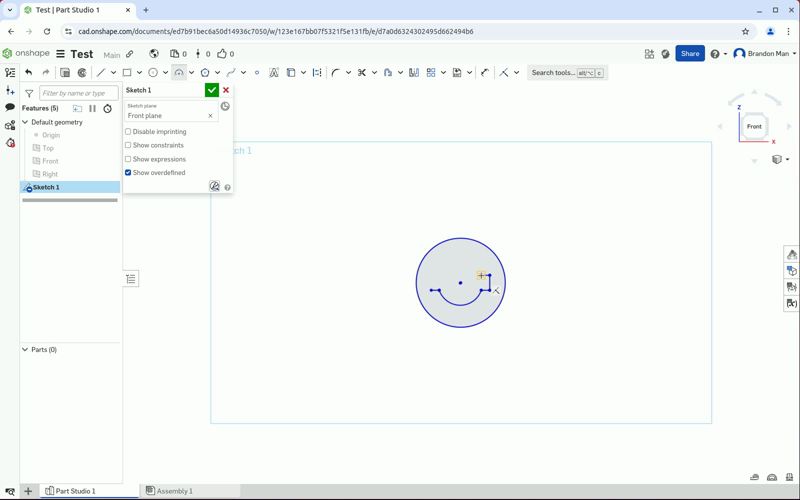
mouse_move(439, 275)
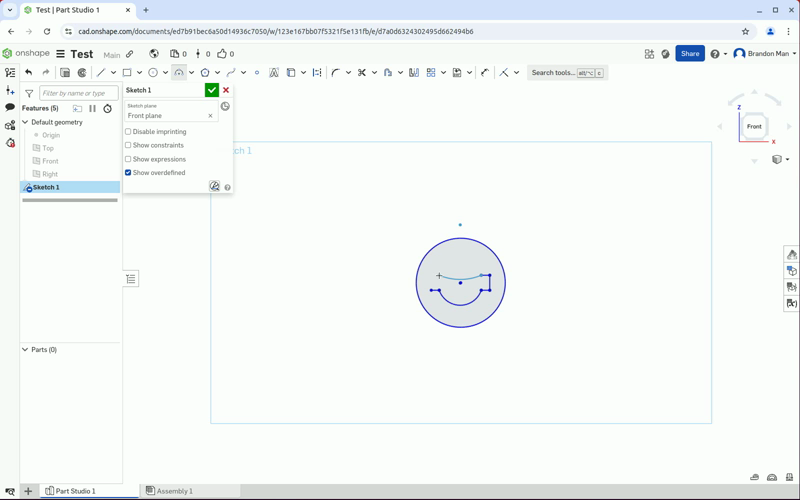
click(439, 275)
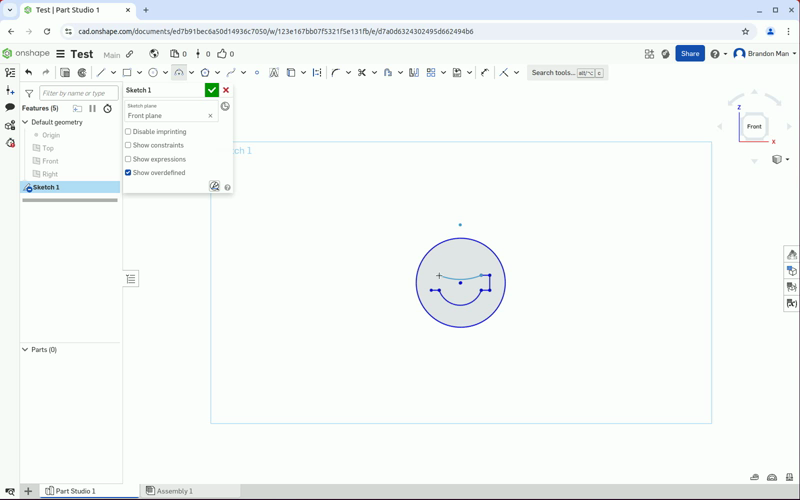
mouse_move(460, 260)
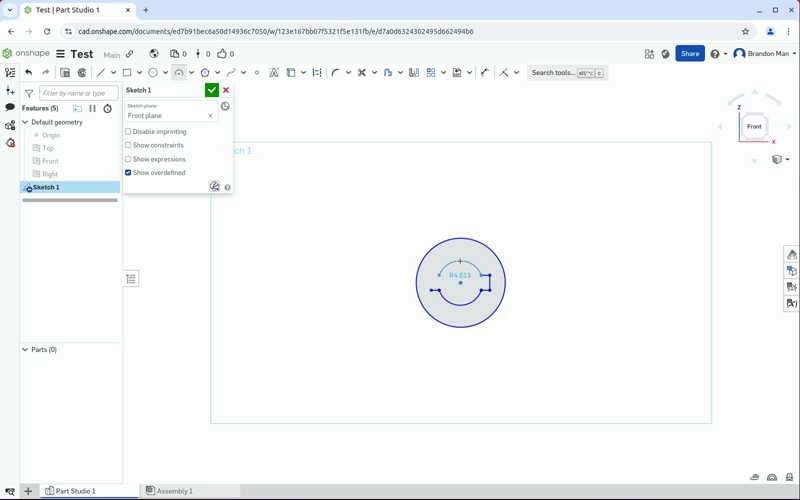
click(460, 260)
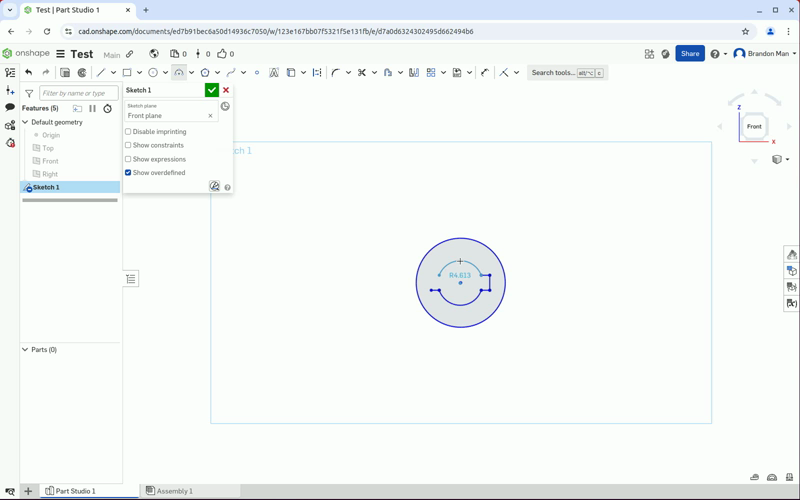
key_up(shift)
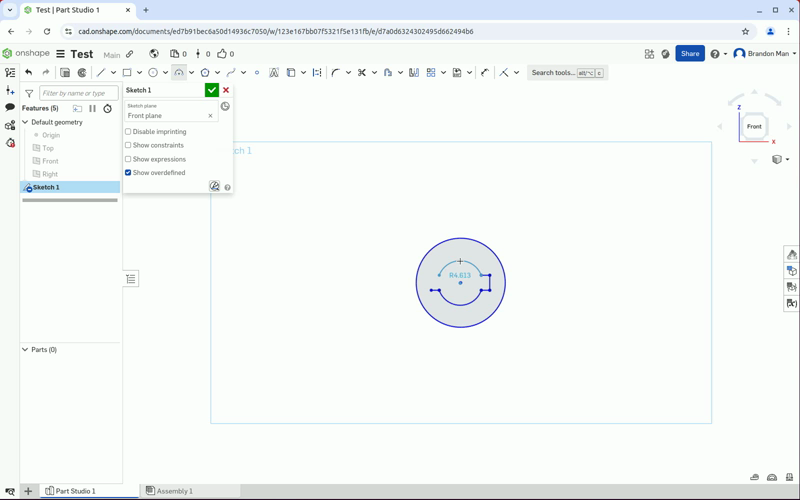
key(esc)
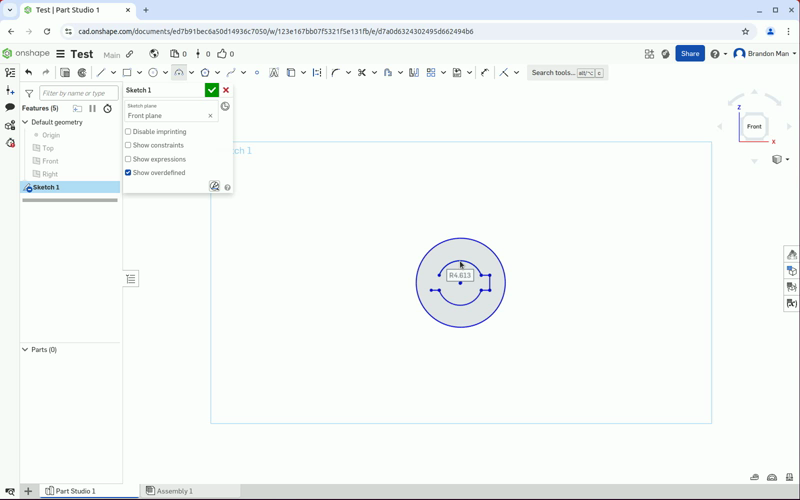
key(l)
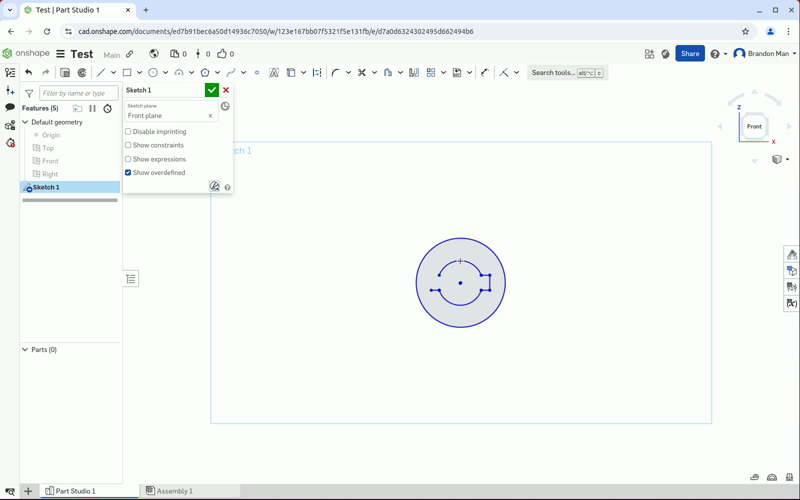
mouse_move(439, 275)
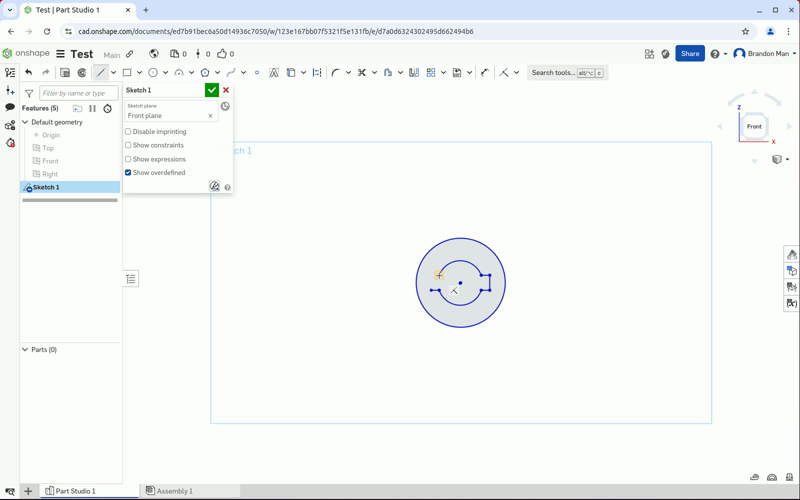
click(439, 275)
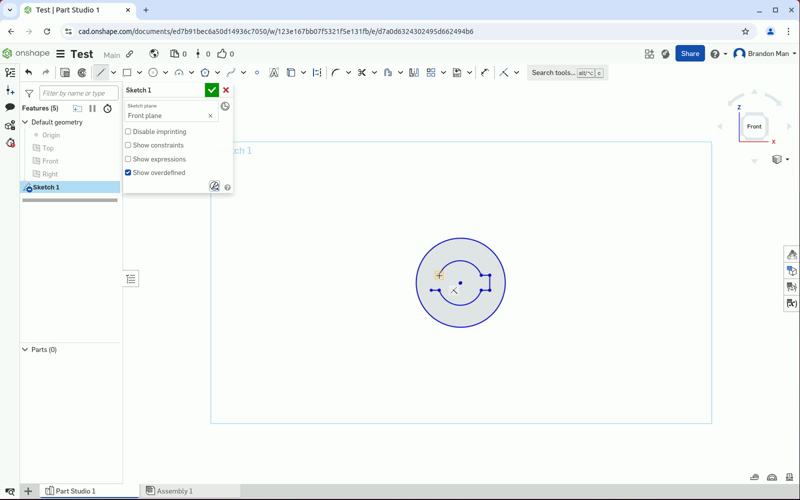
key_down(shift)
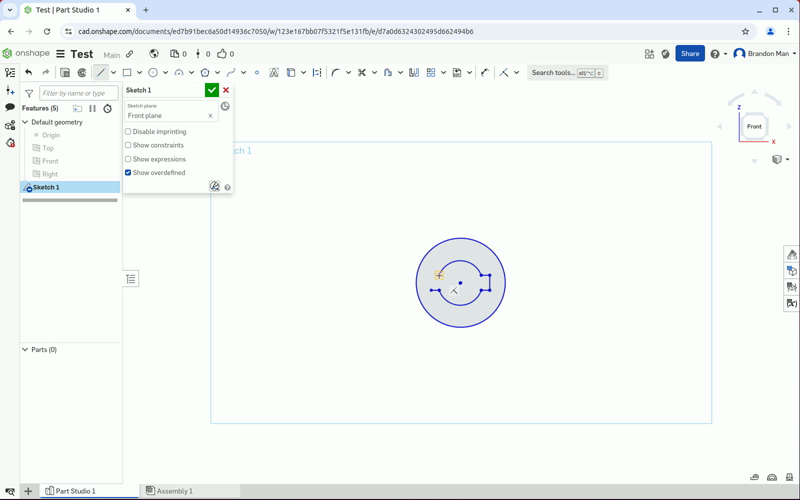
mouse_move(469, 275)
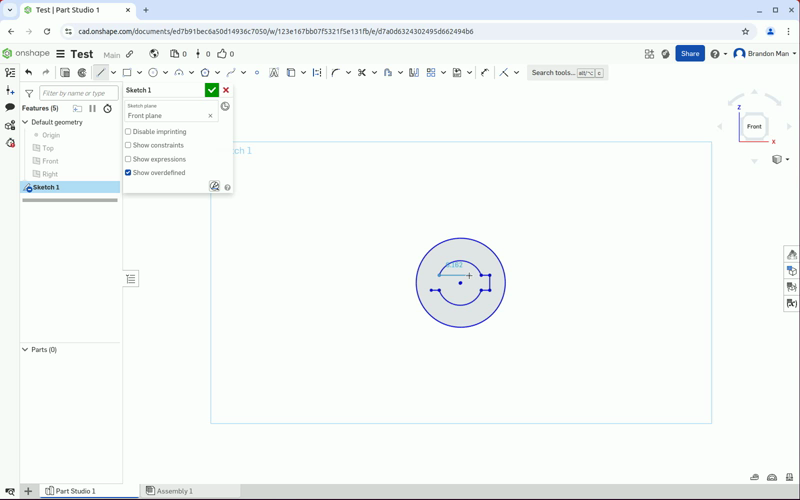
mouse_move(431, 275)
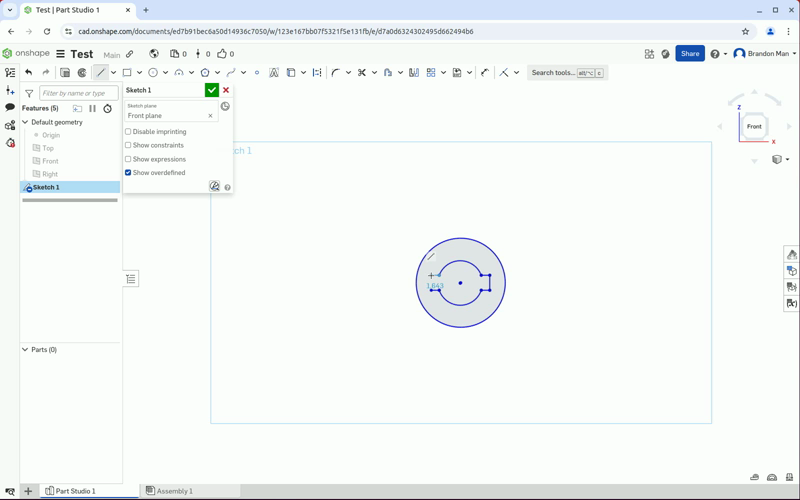
click(431, 275)
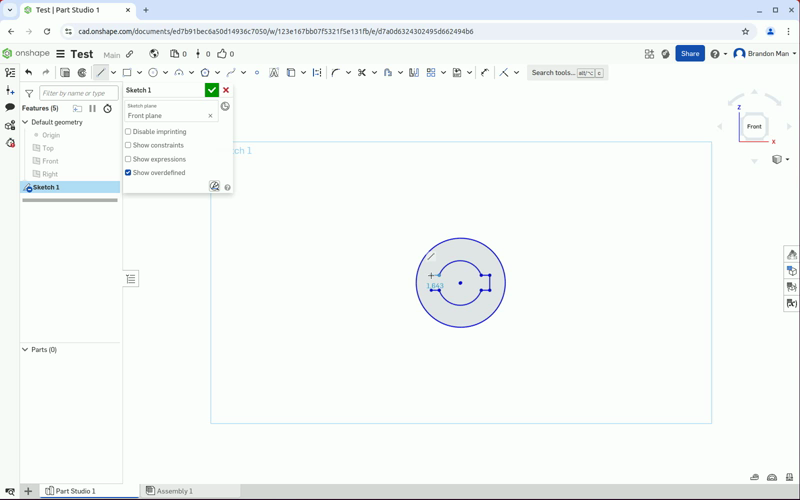
key_up(shift)
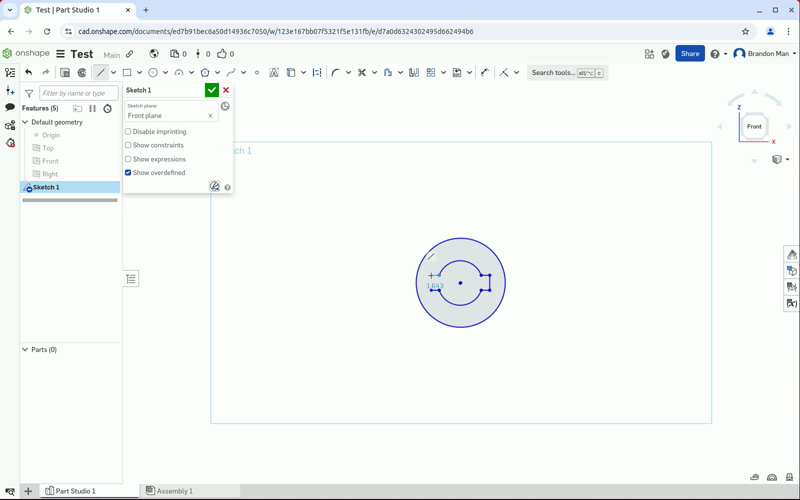
mouse_move(461, 275)
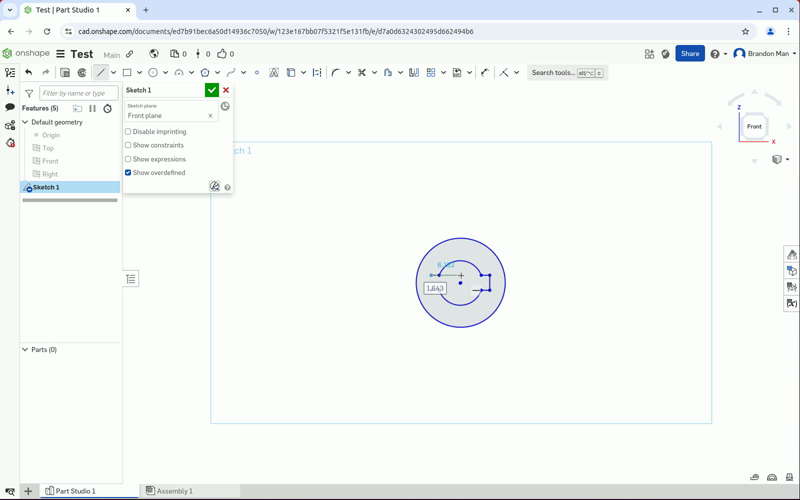
key_down(shift)
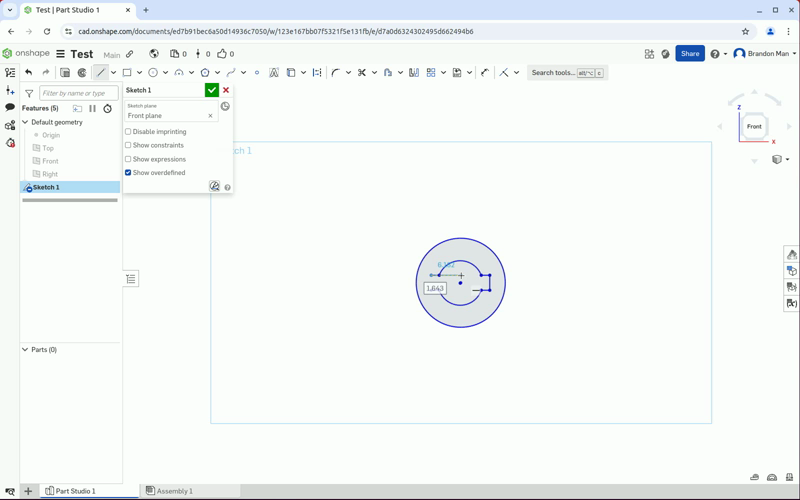
mouse_move(431, 290)
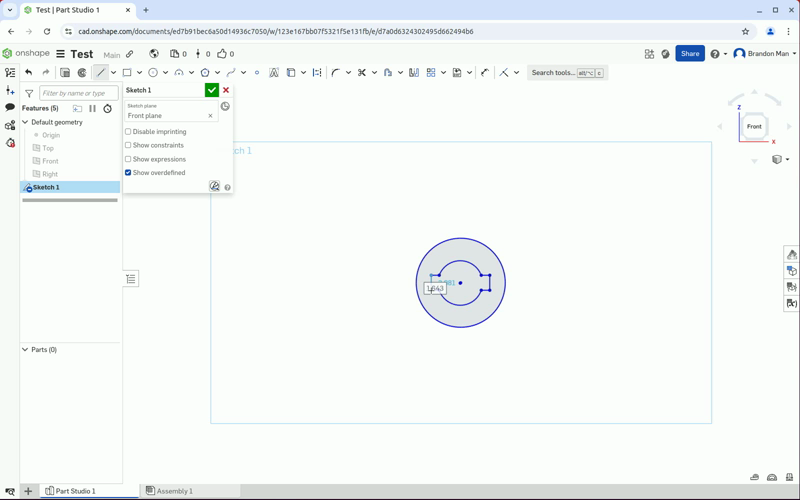
key_up(shift)
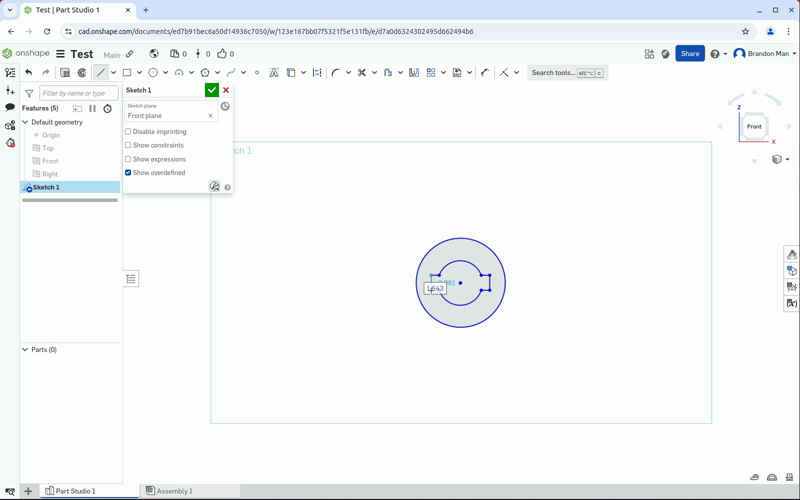
click(431, 290)
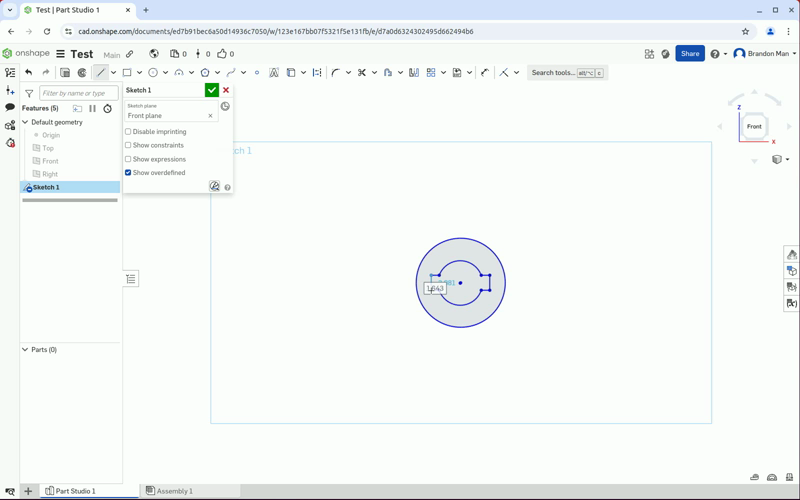
key(esc)
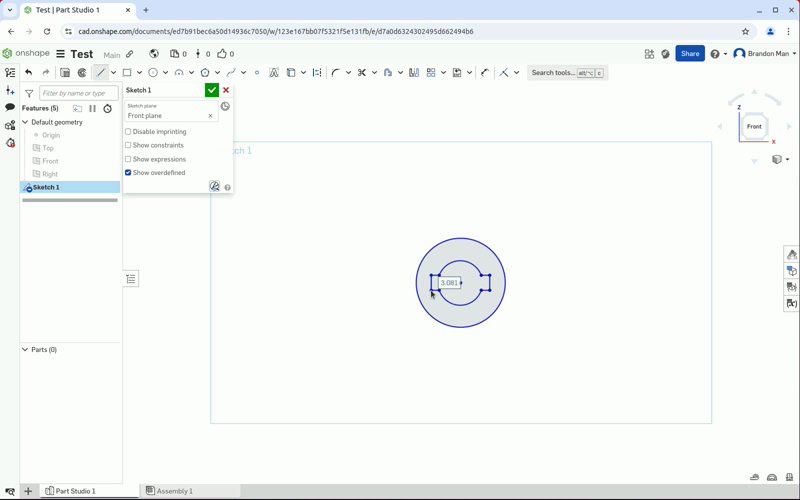
mouse_move(491, 303)
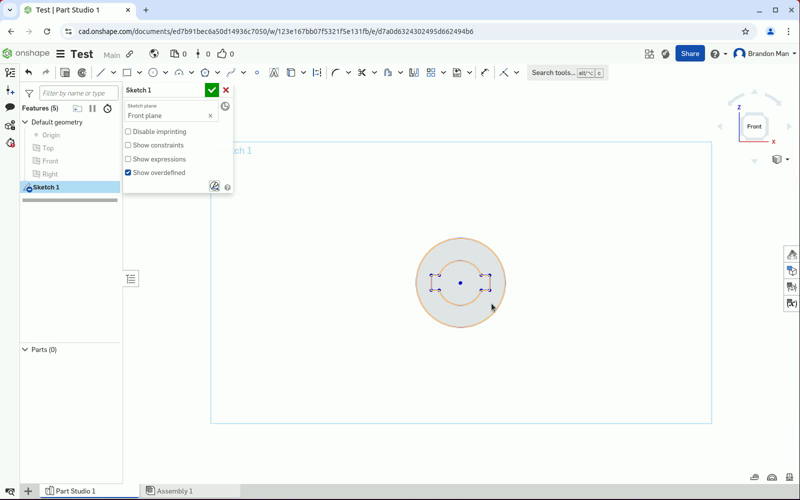
click(491, 303)
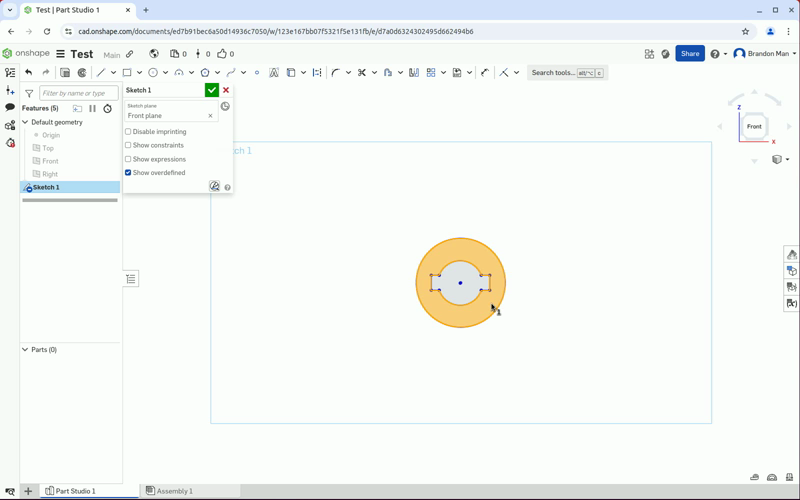
mouse_move(73, 352)
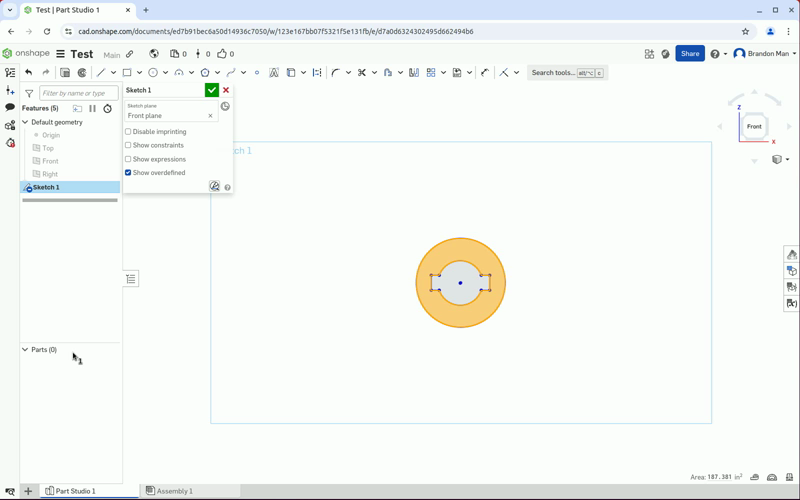
key(shift+y)
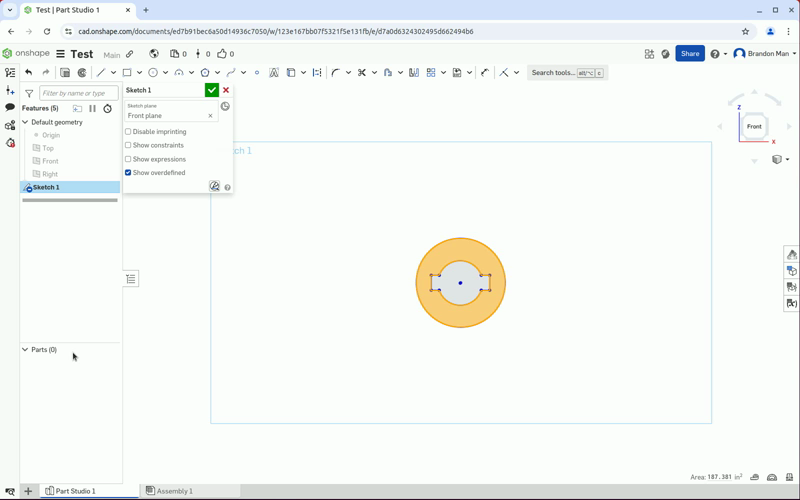
key(shift+e)
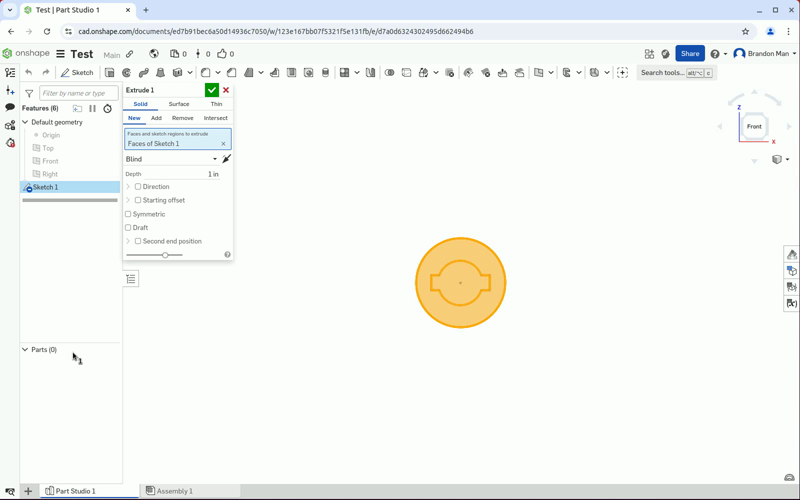
mouse_move(143, 106)
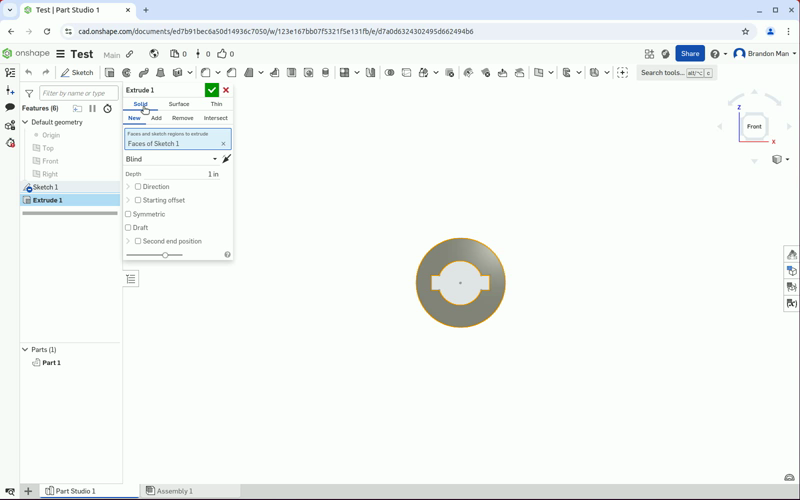
click(143, 106)
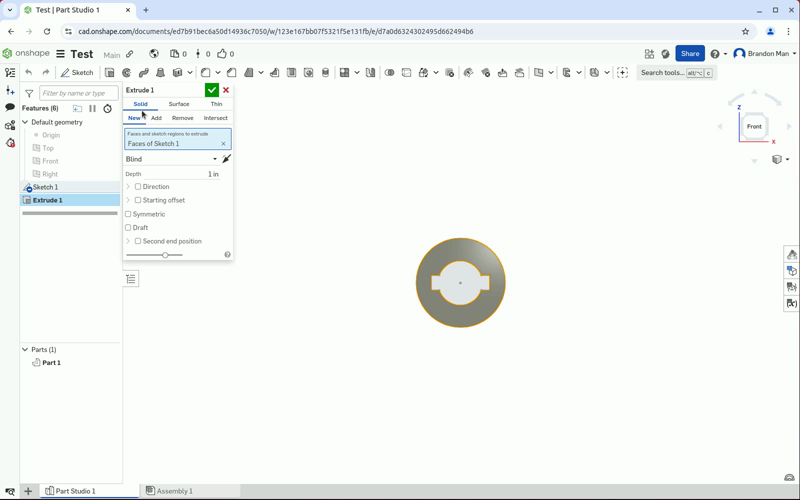
mouse_move(137, 120)
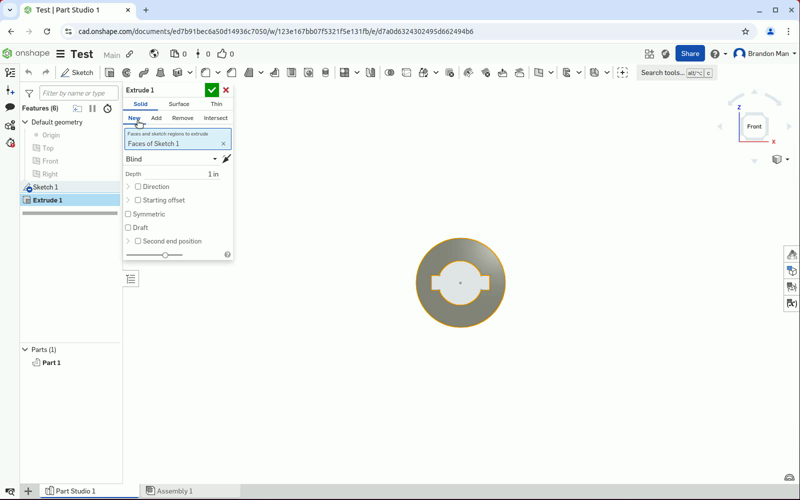
click(137, 120)
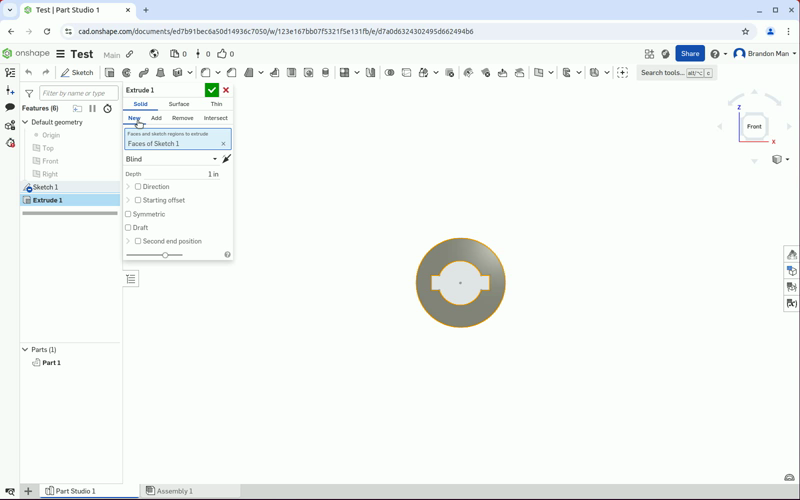
key(tab, 4)
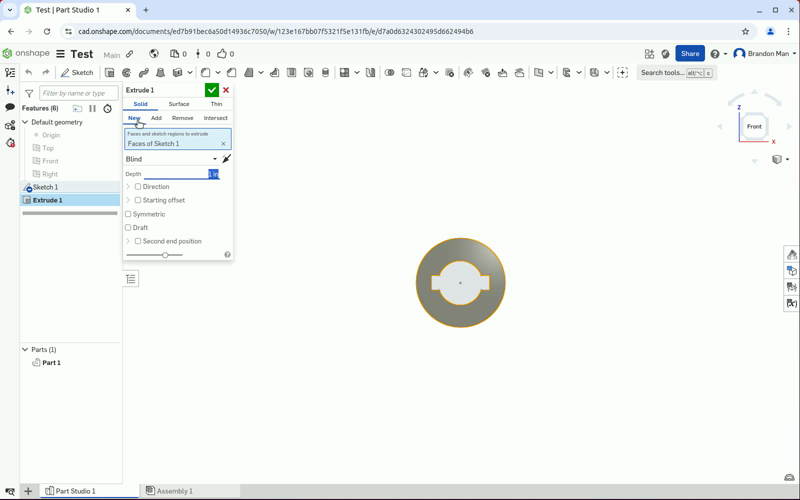
text(7.943)
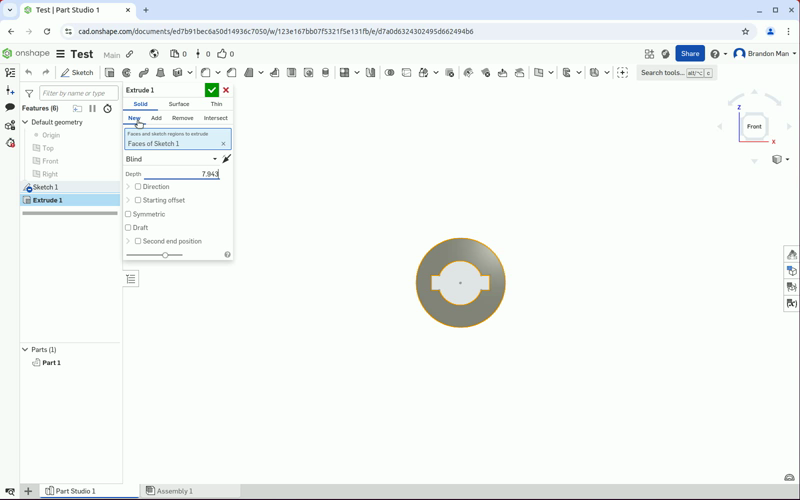
key(enter)
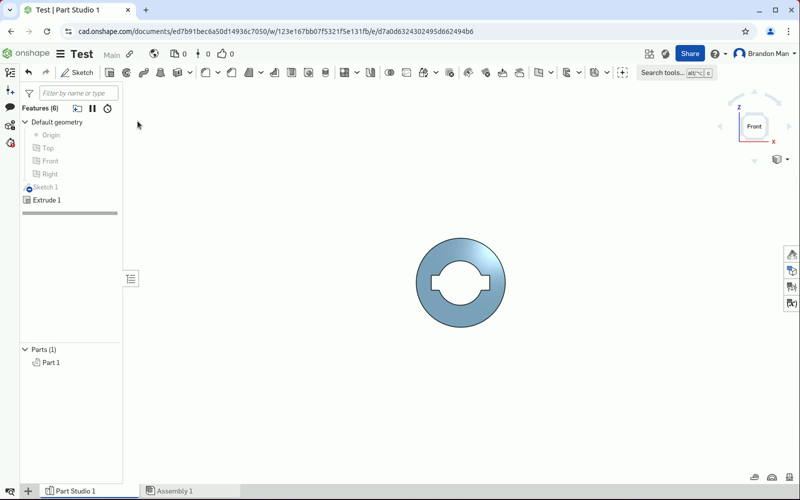
key(shift+h)
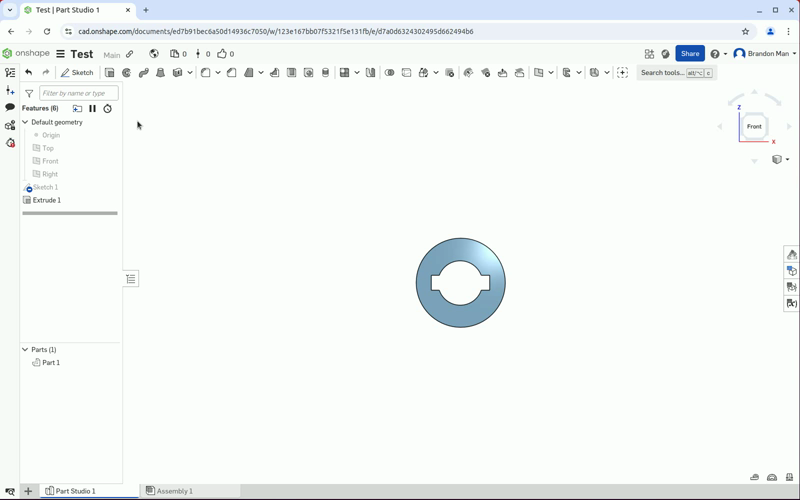
key(shift+h)
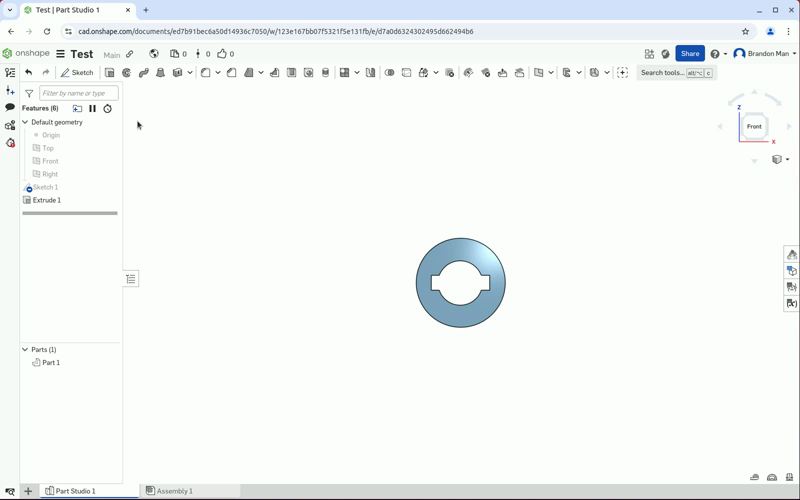
mouse_move(73, 189)
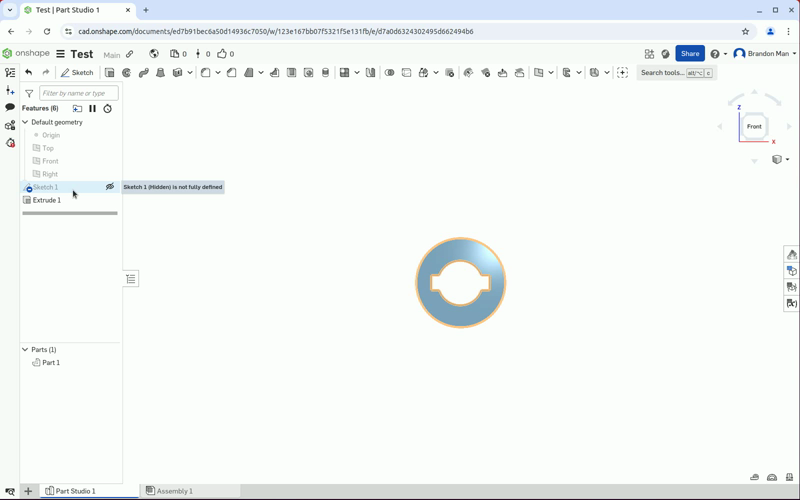
click(73, 189)
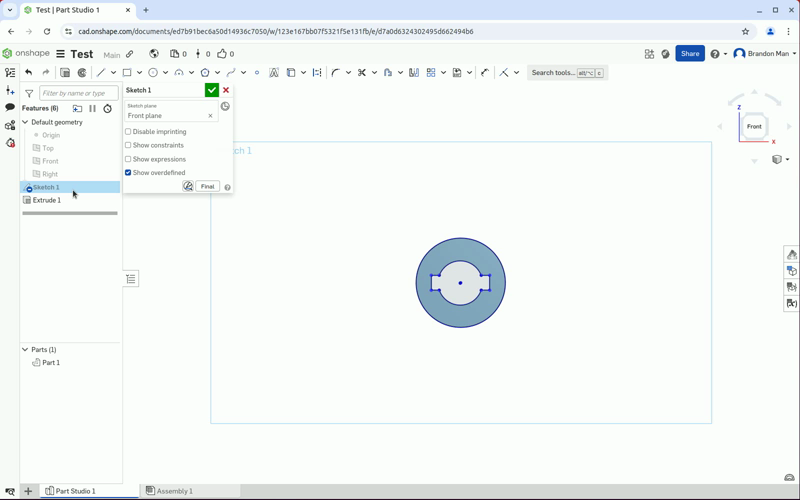
mouse_move(229, 92)
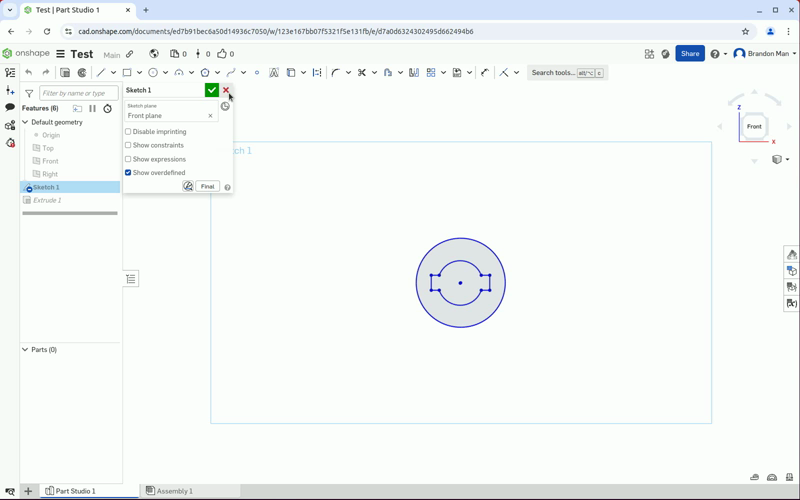
click(229, 92)
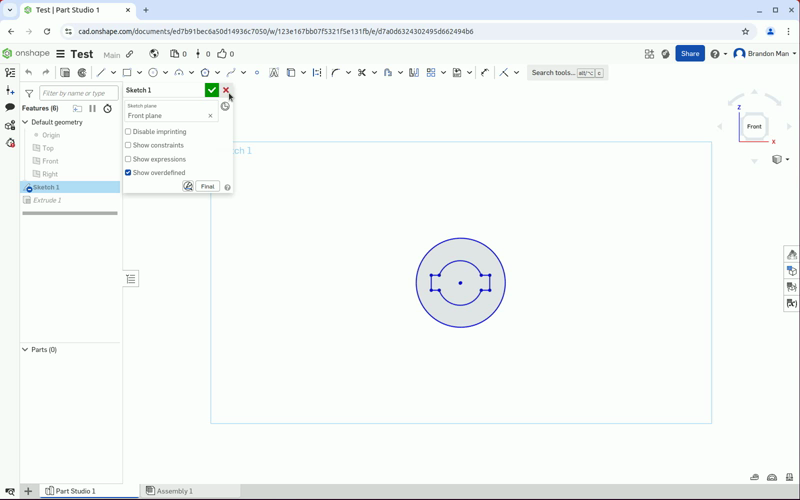
key(shift+s)
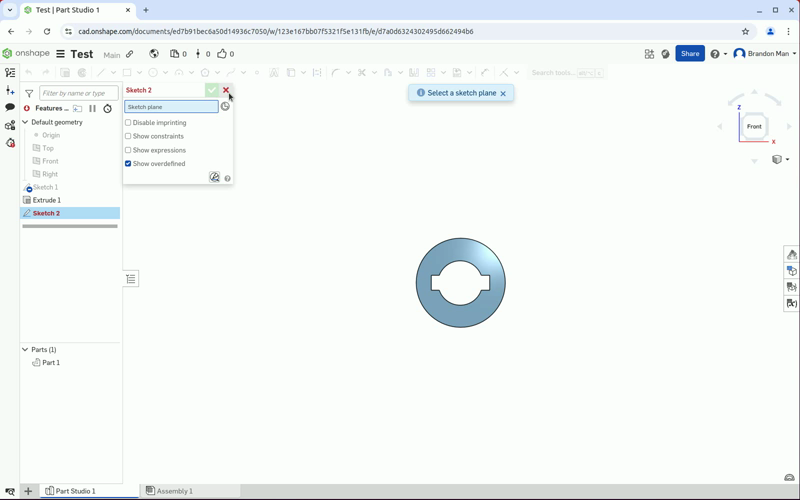
mouse_move(73, 163)
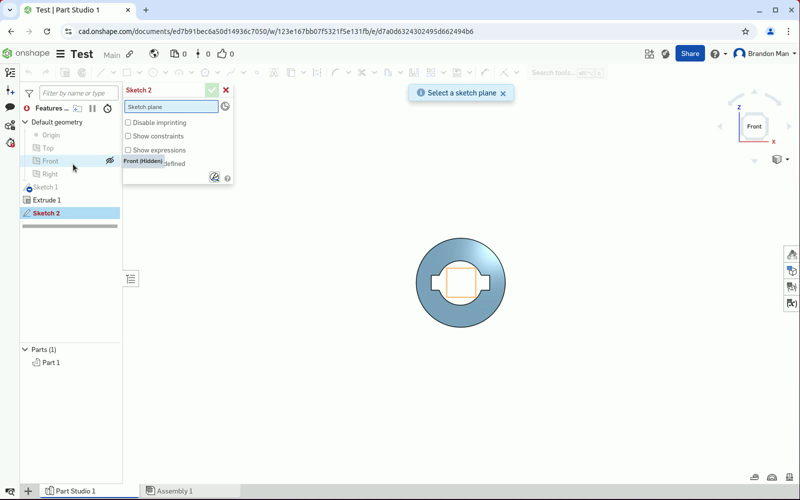
click(73, 163)
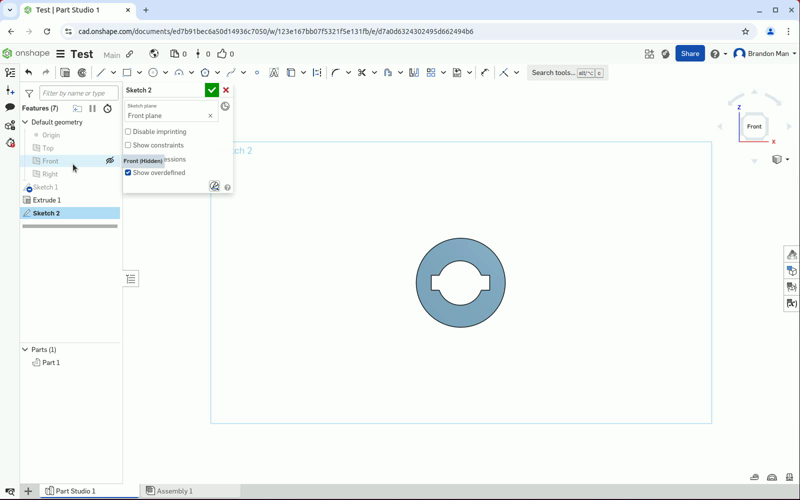
mouse_move(73, 352)
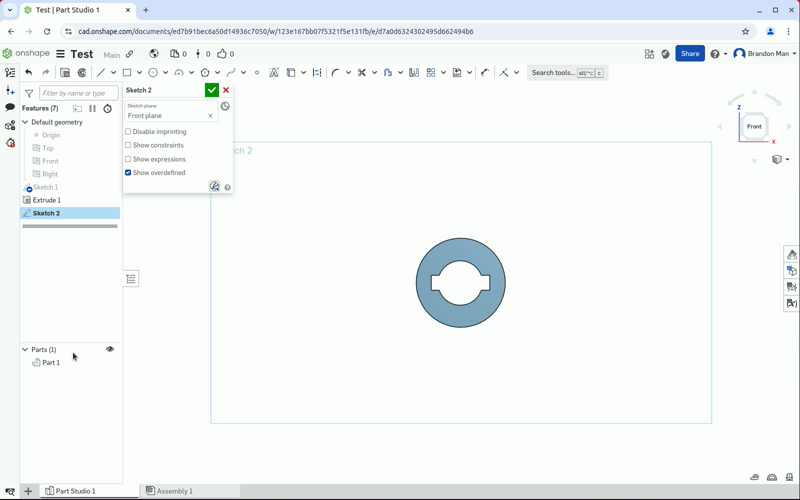
key(y)
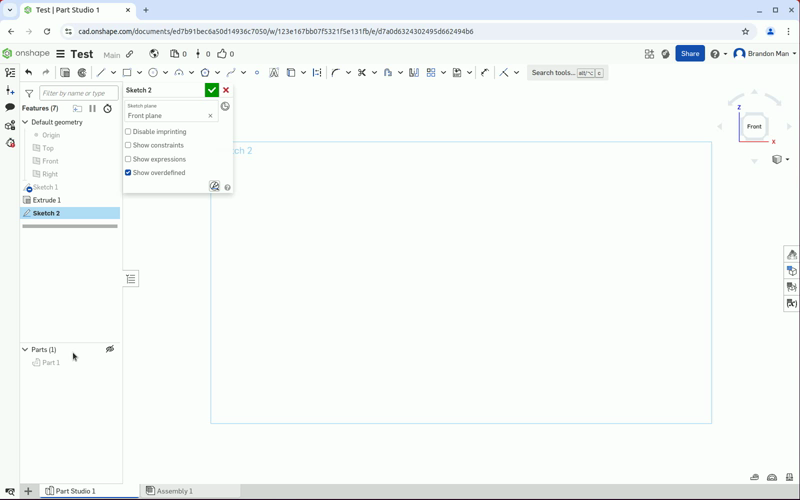
key(l)
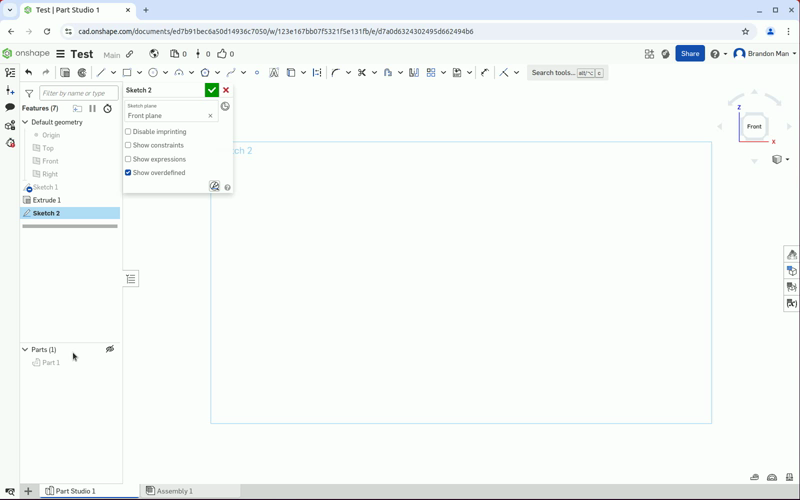
key_down(shift)
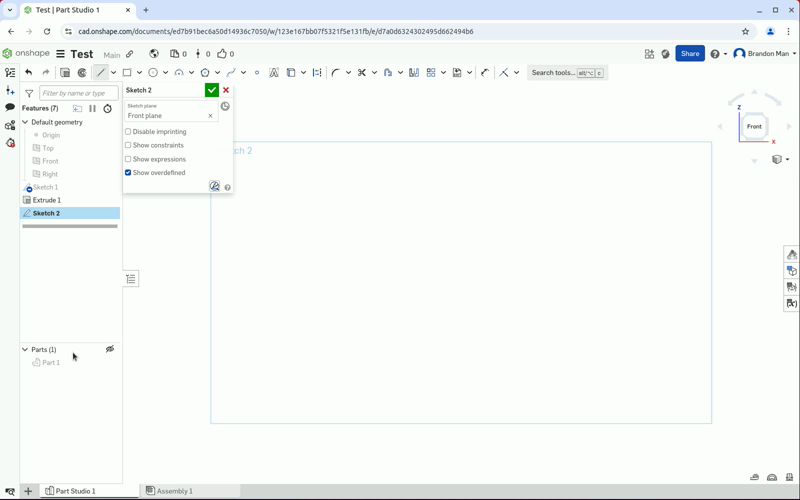
mouse_move(431, 290)
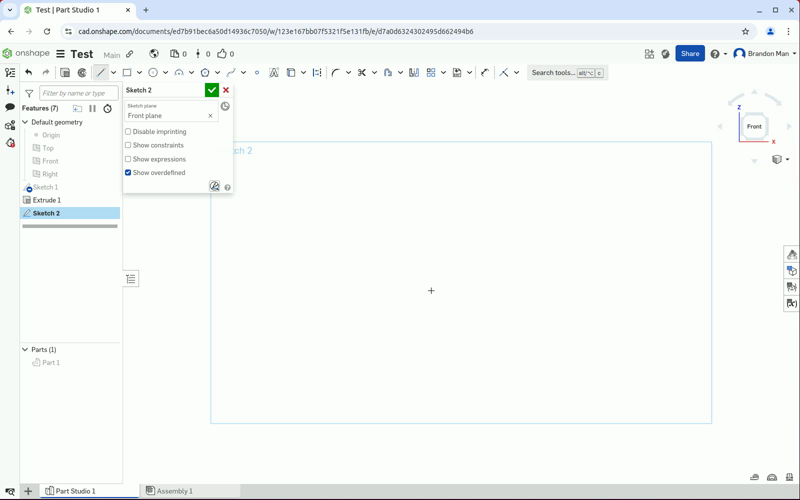
click(431, 290)
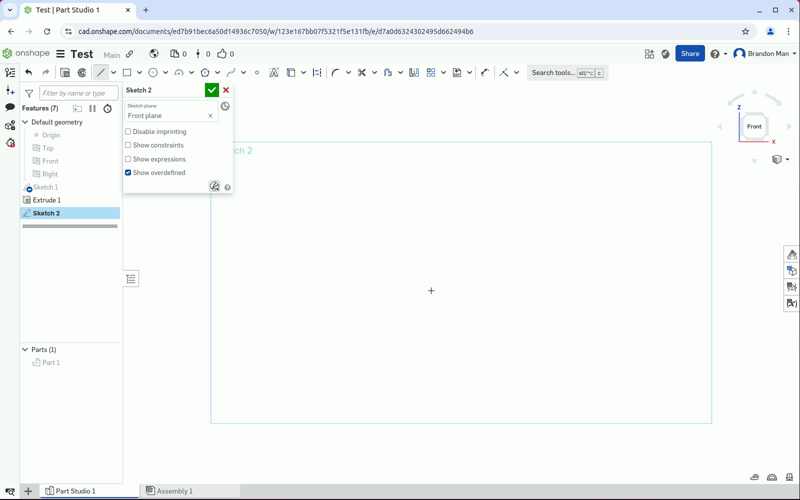
key_up(shift)
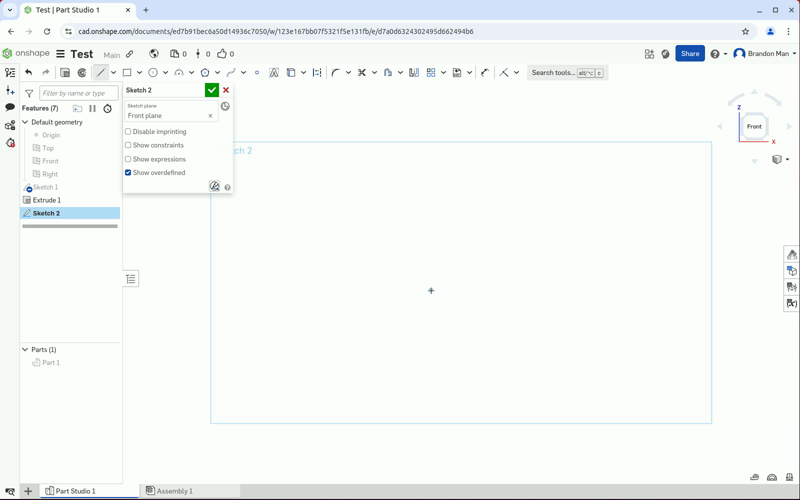
key_down(shift)
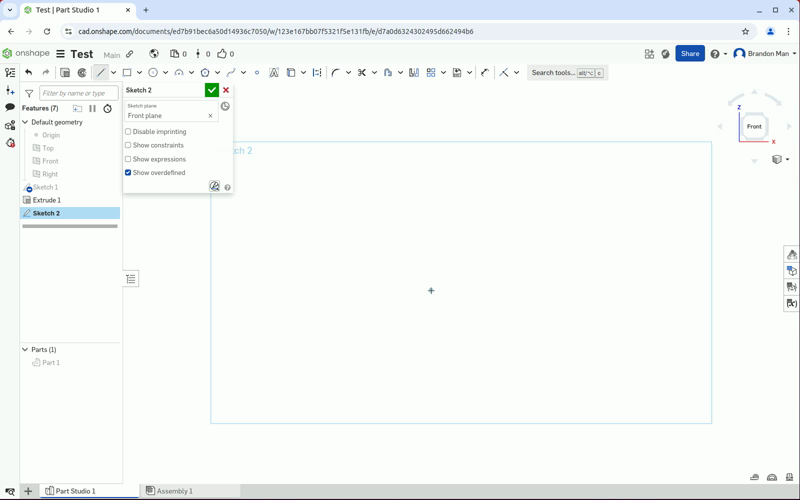
mouse_move(461, 290)
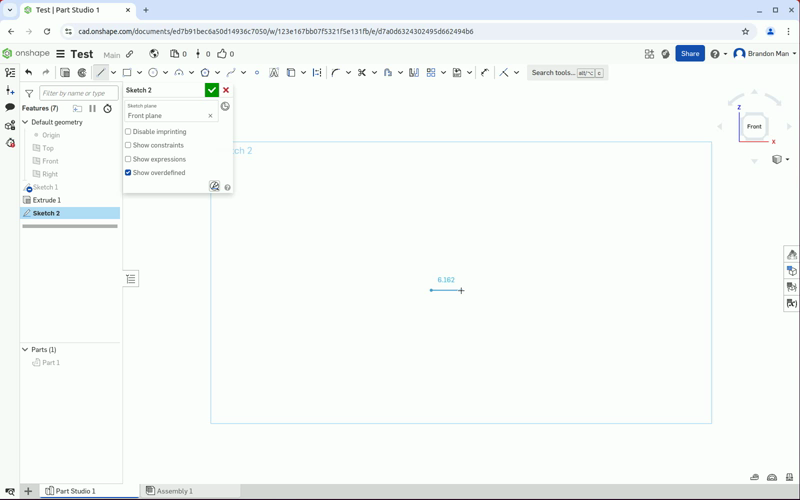
mouse_move(440, 290)
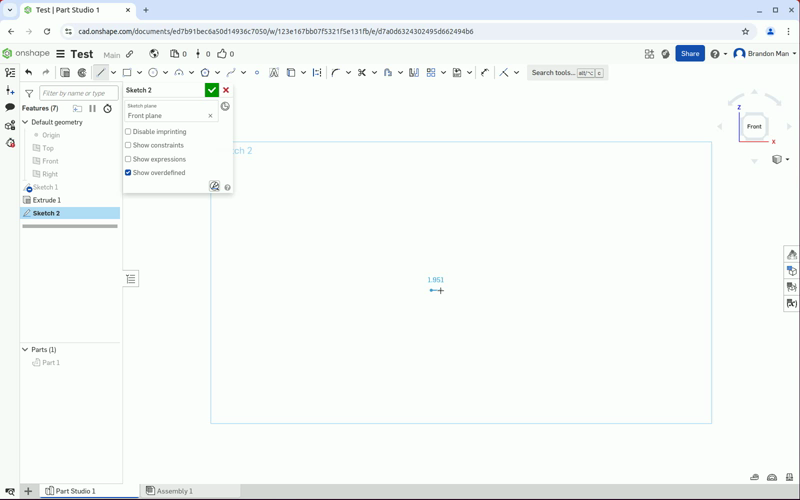
click(440, 290)
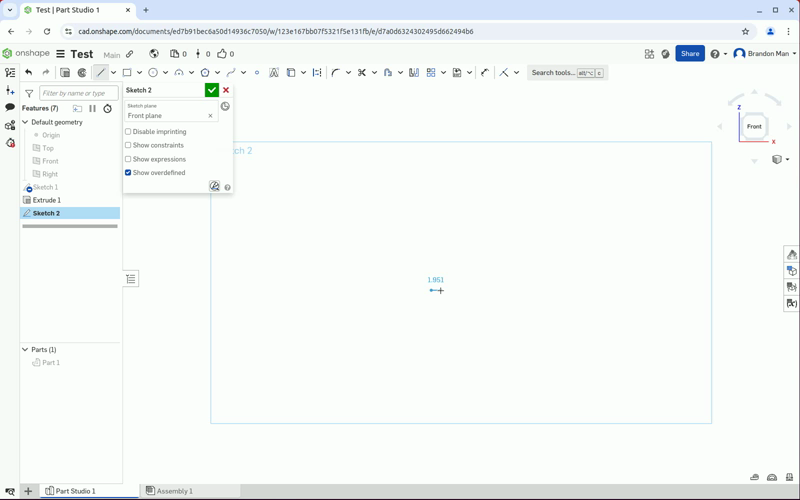
key_up(shift)
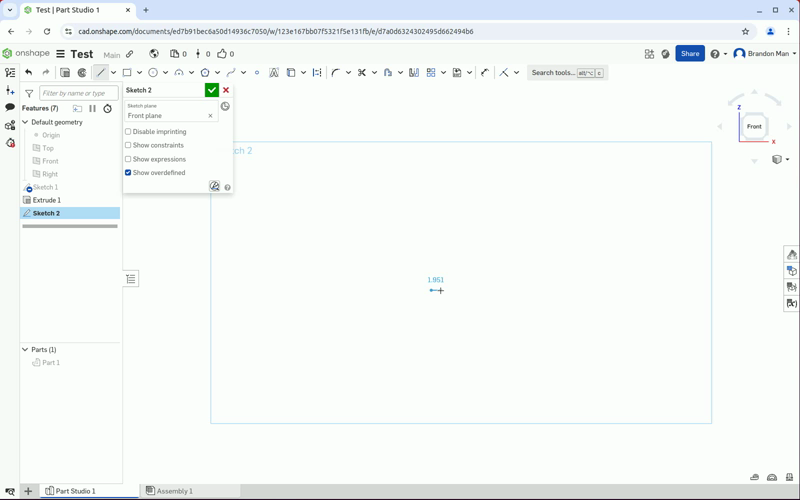
key(esc)
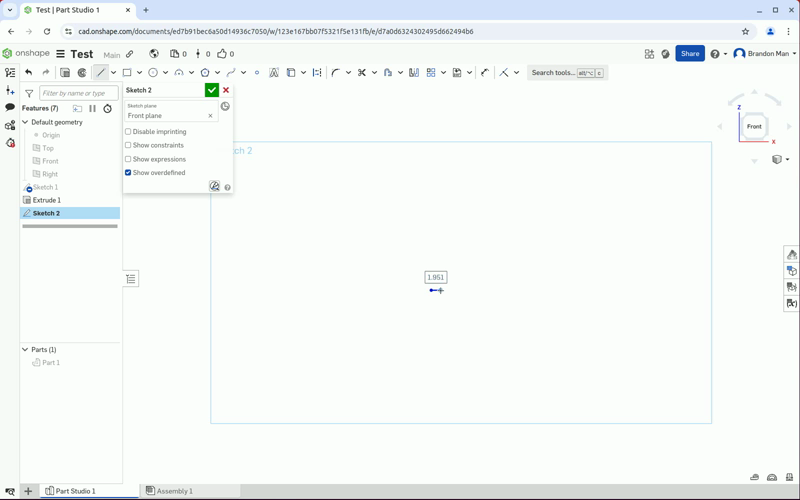
key(a)
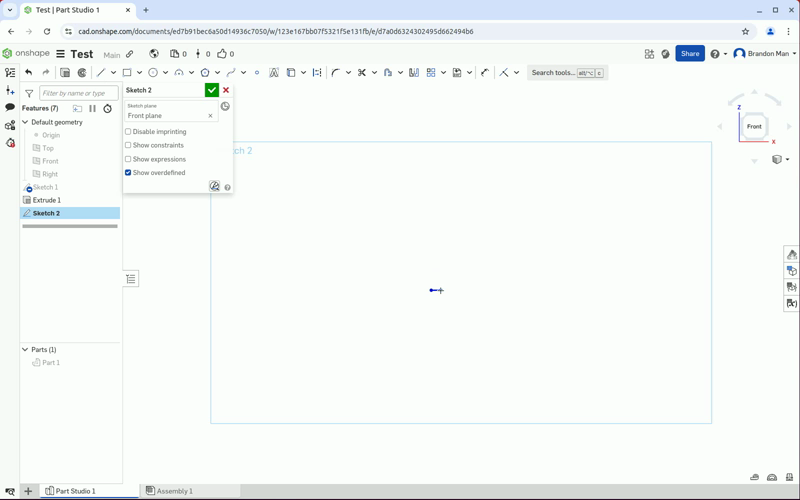
mouse_move(440, 290)
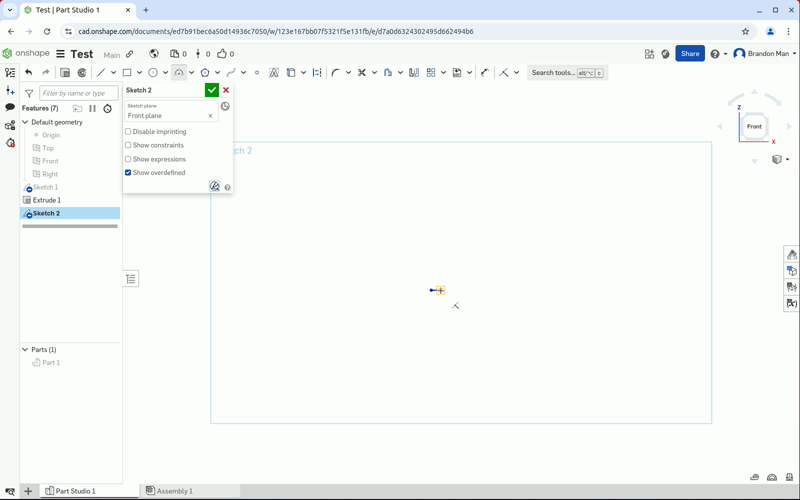
click(440, 290)
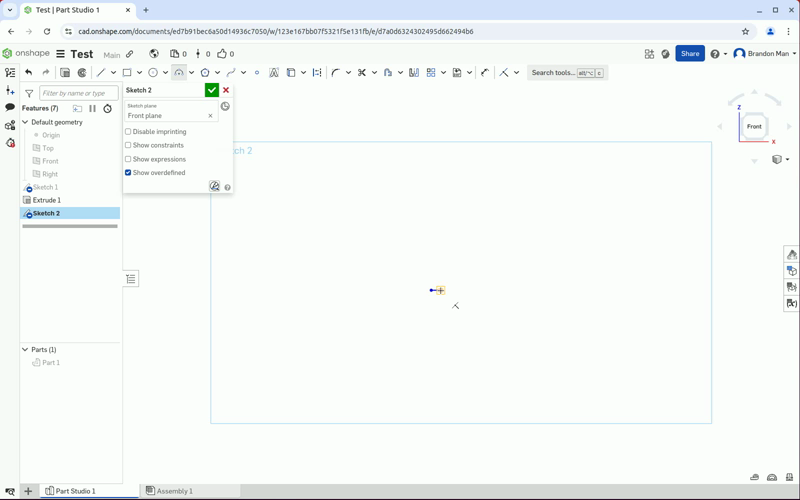
key_down(shift)
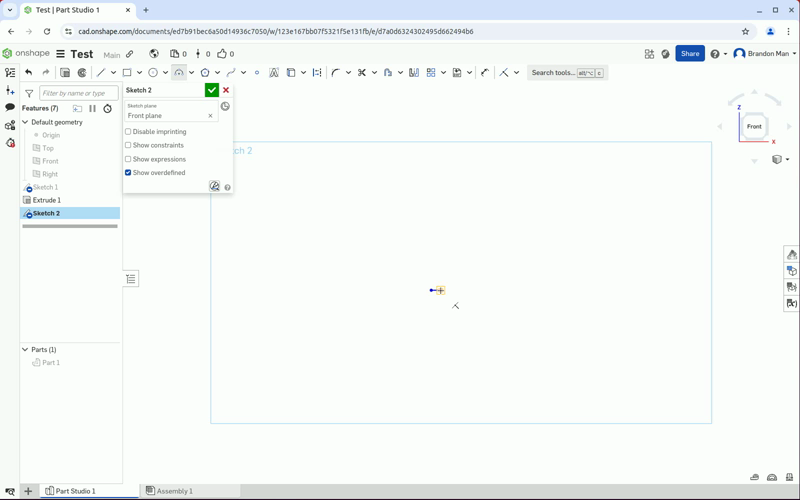
mouse_move(440, 273)
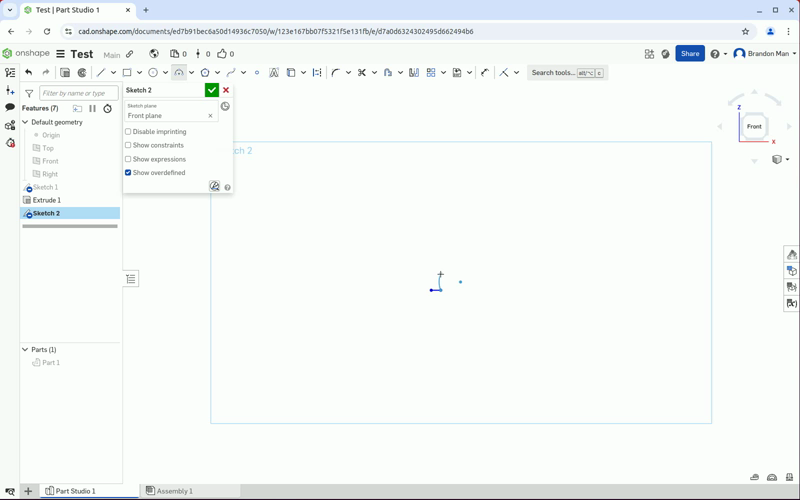
click(440, 273)
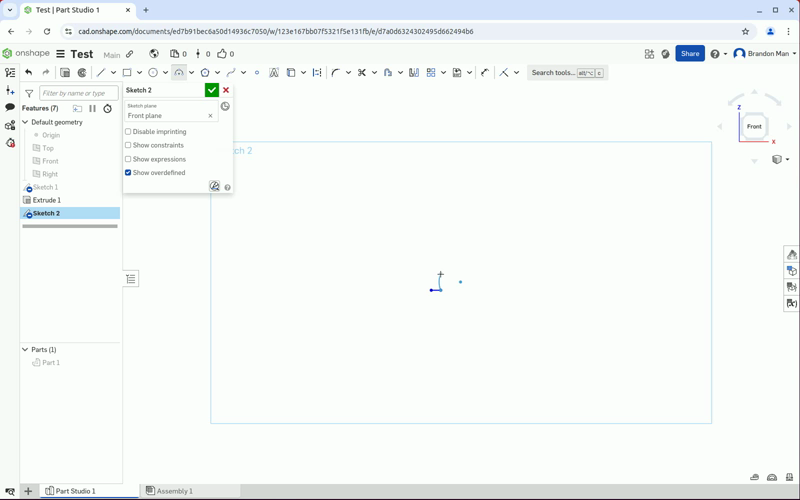
mouse_move(439, 281)
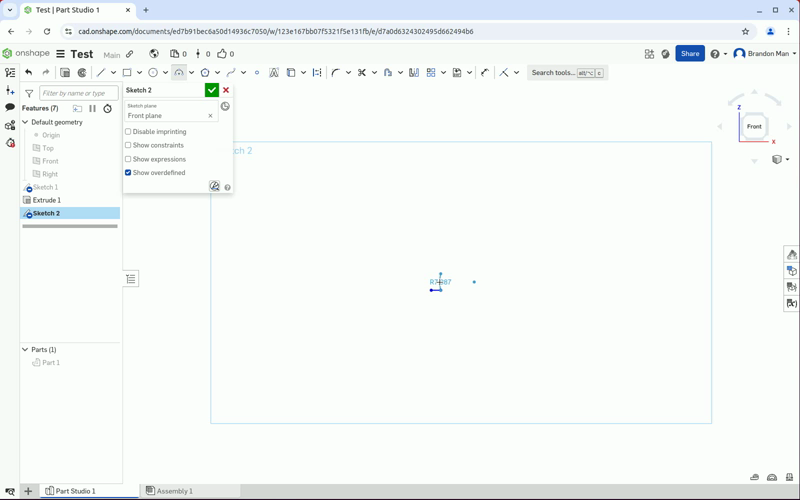
click(439, 281)
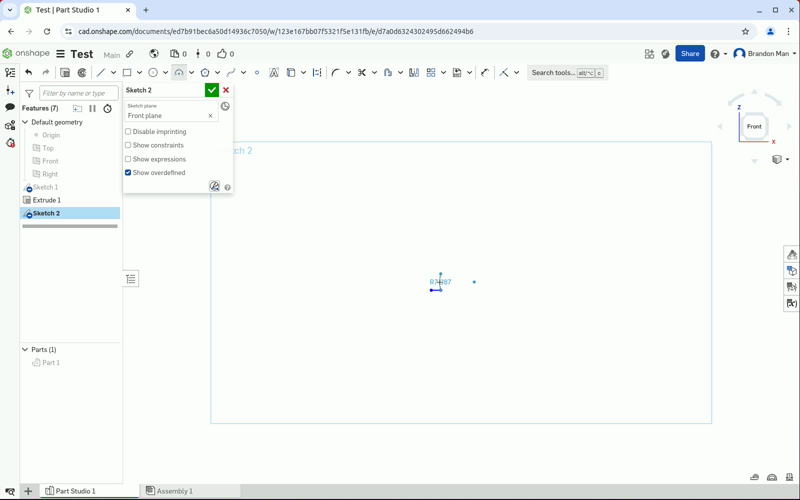
key_up(shift)
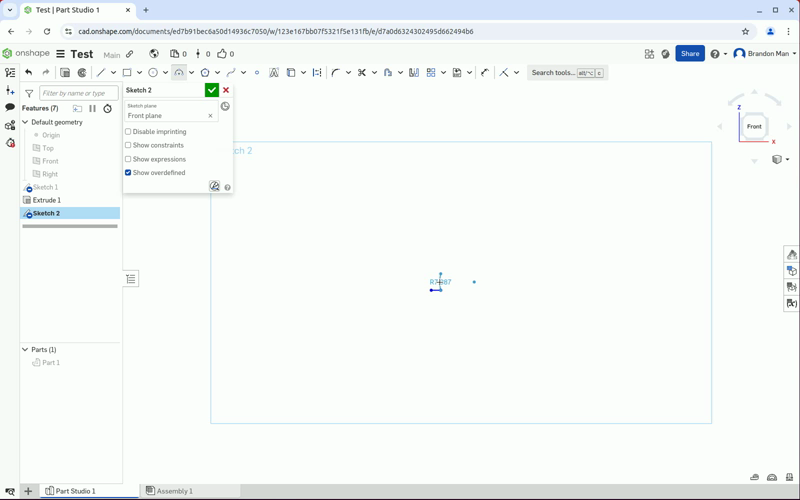
key(esc)
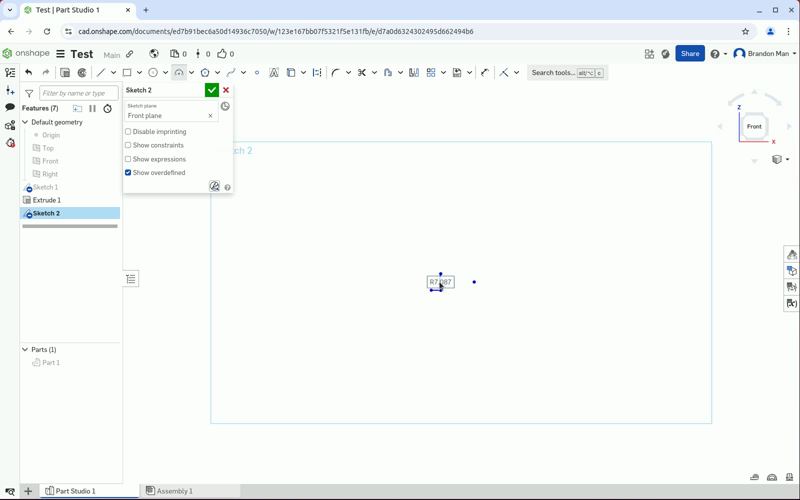
key(l)
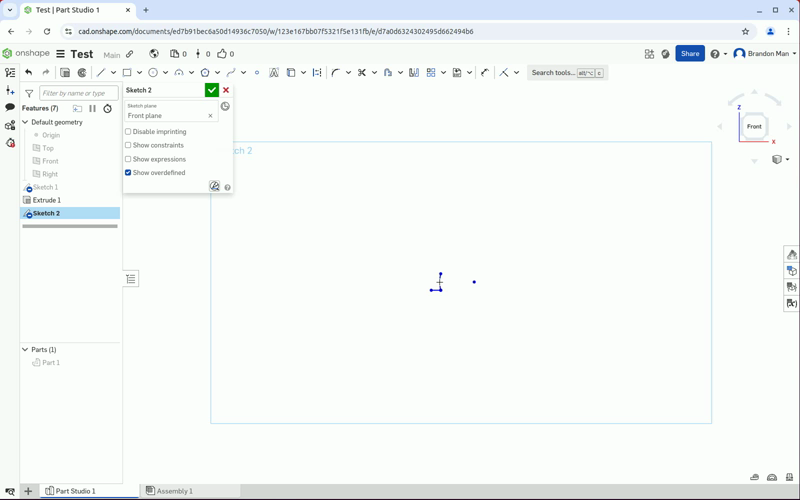
mouse_move(440, 273)
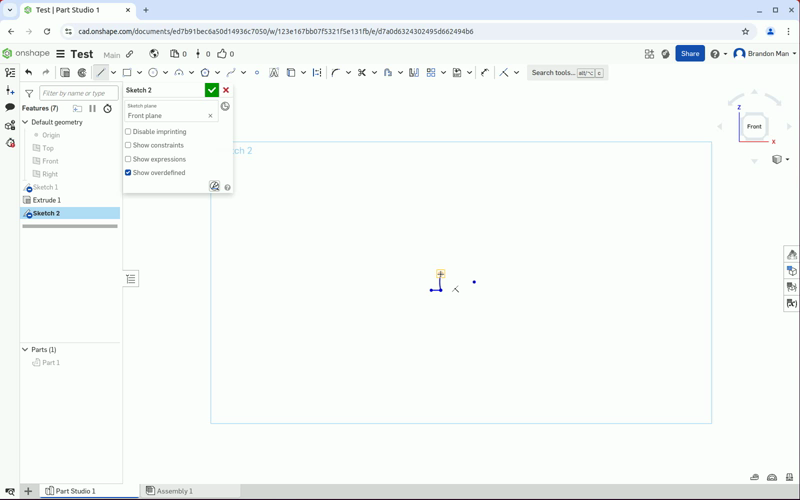
click(440, 273)
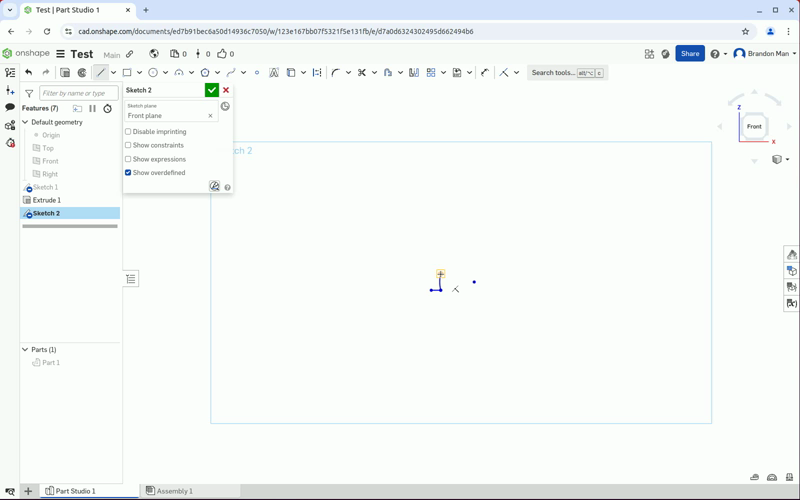
key_down(shift)
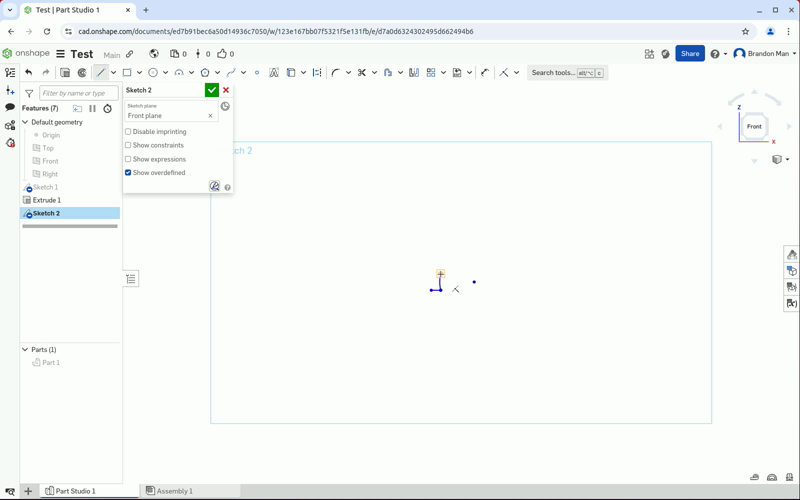
mouse_move(470, 273)
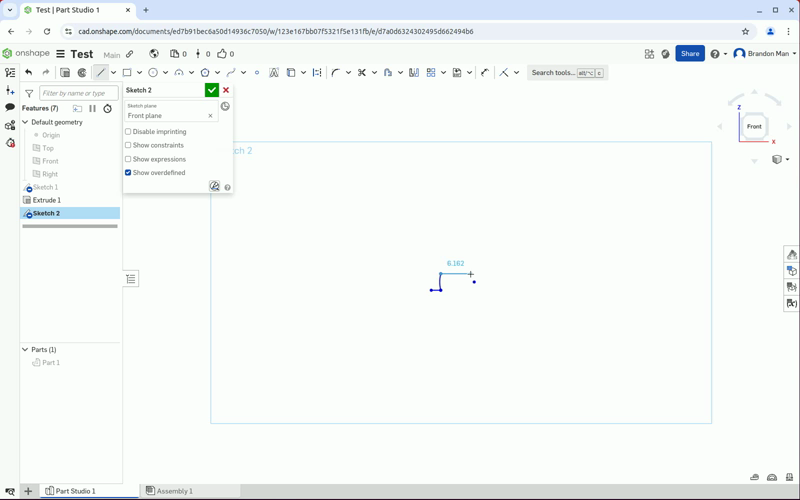
mouse_move(431, 273)
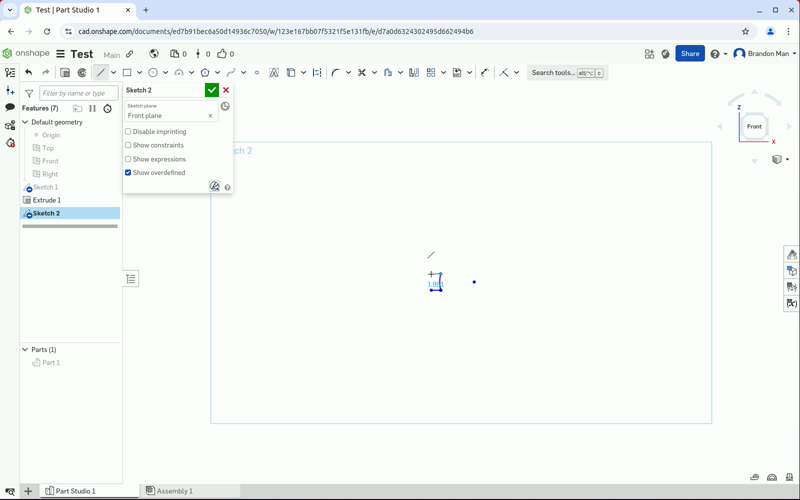
click(431, 273)
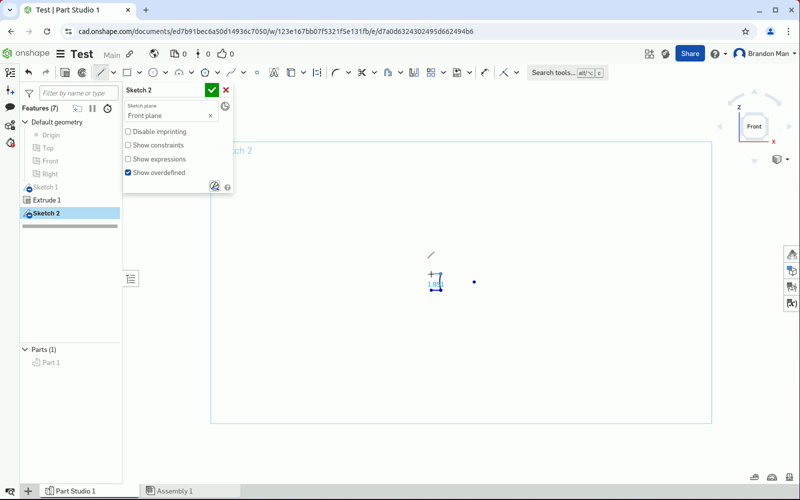
key_up(shift)
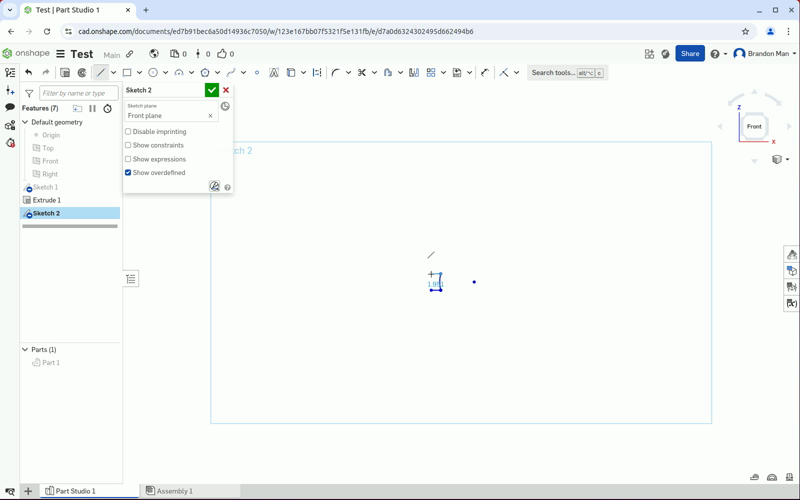
mouse_move(461, 273)
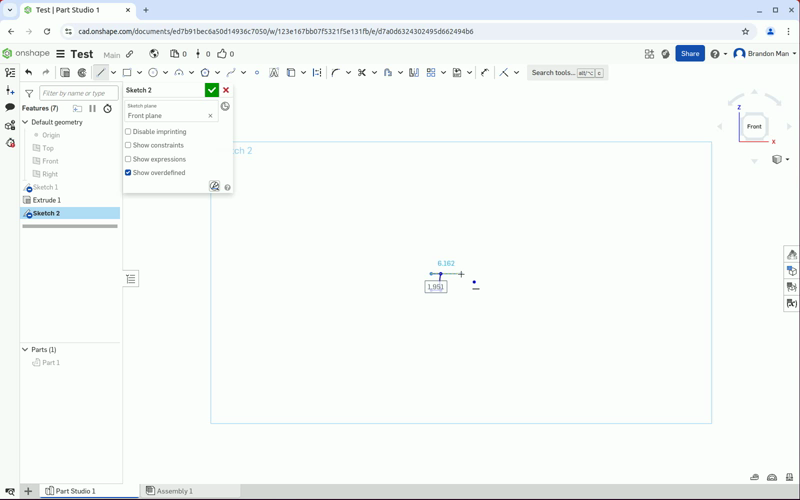
key_down(shift)
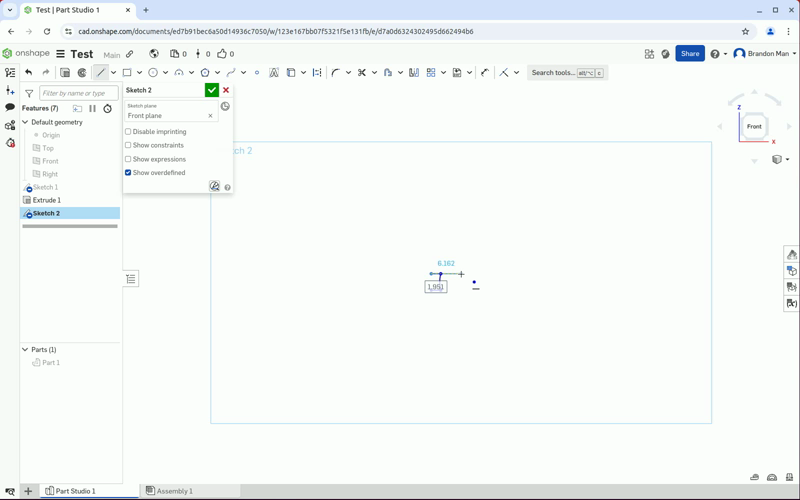
mouse_move(431, 290)
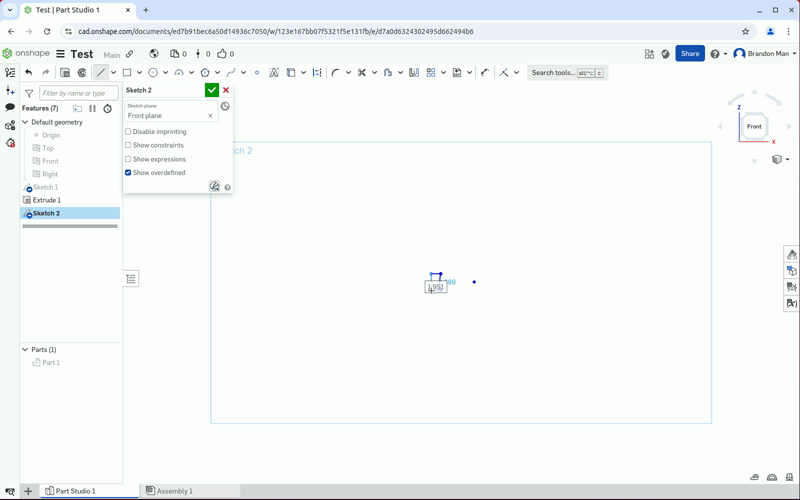
key_up(shift)
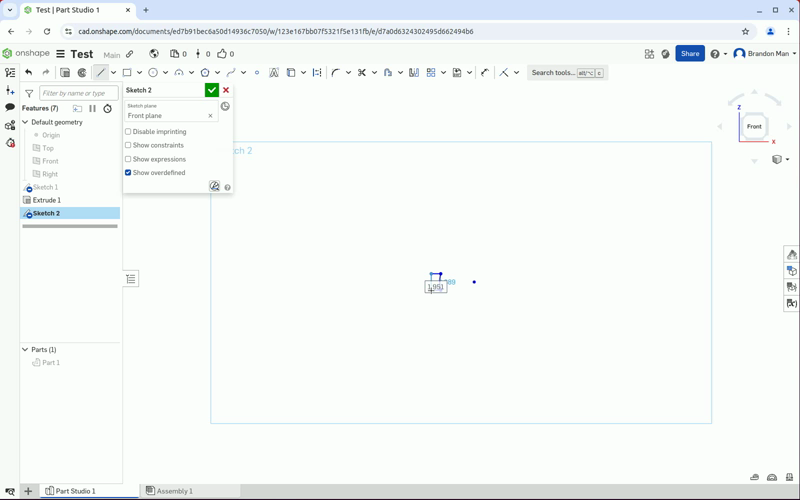
click(431, 290)
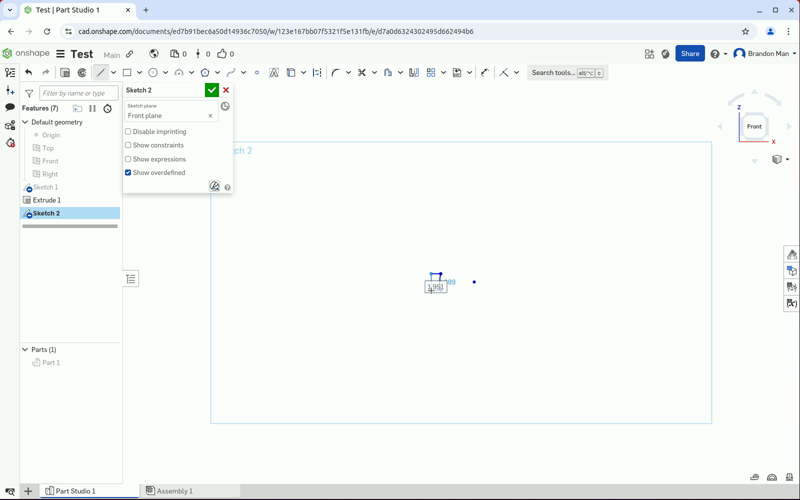
key(esc)
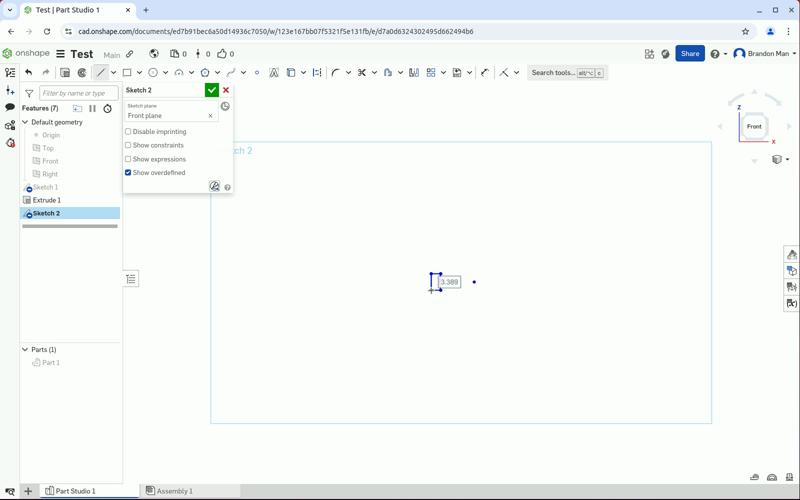
mouse_move(435, 286)
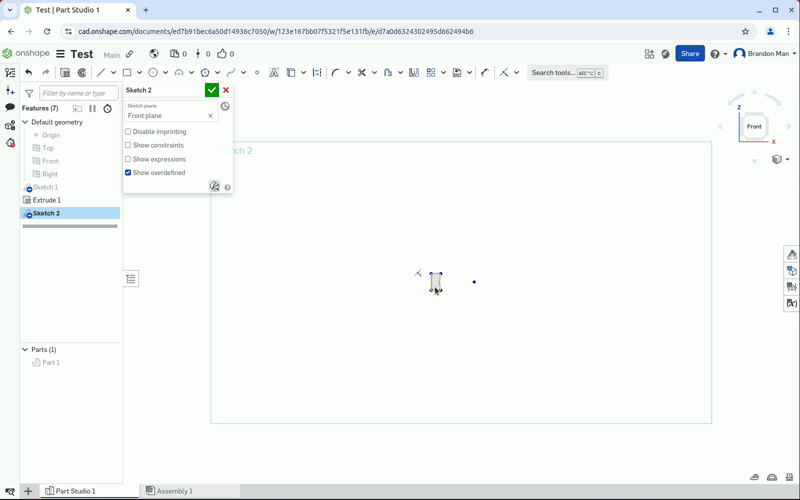
scroll(6)
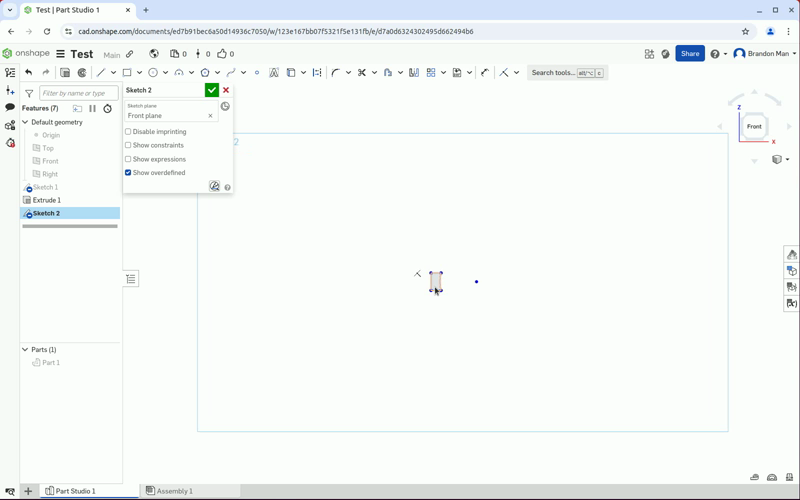
scroll(6)
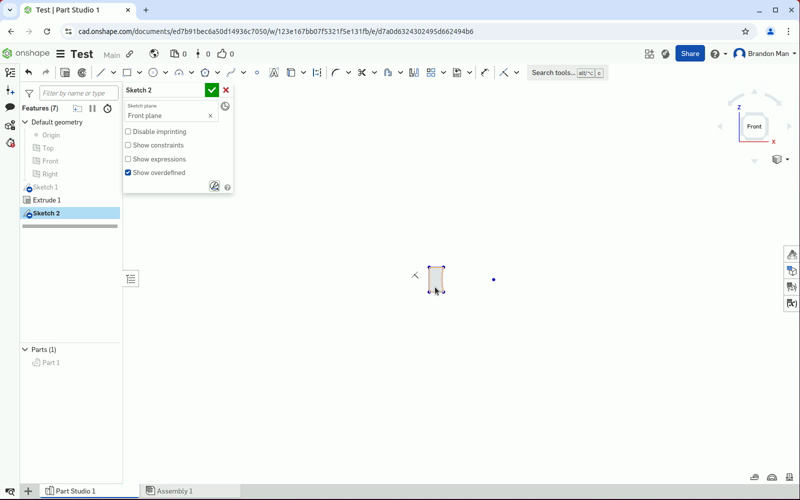
scroll(6)
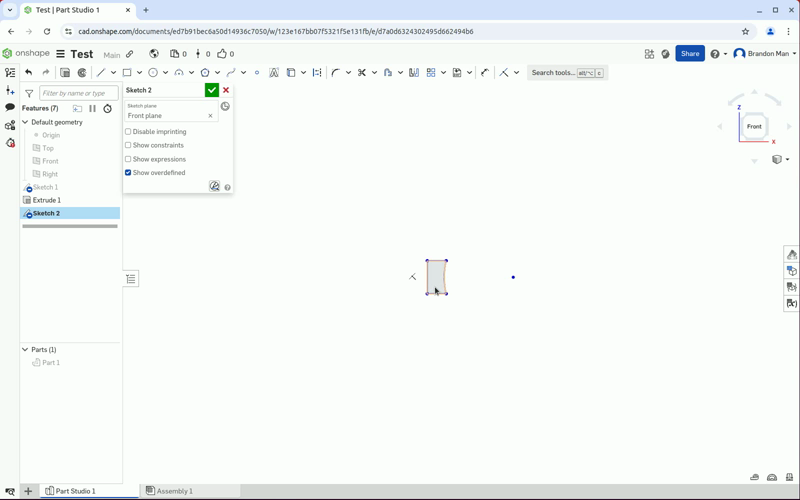
scroll(6)
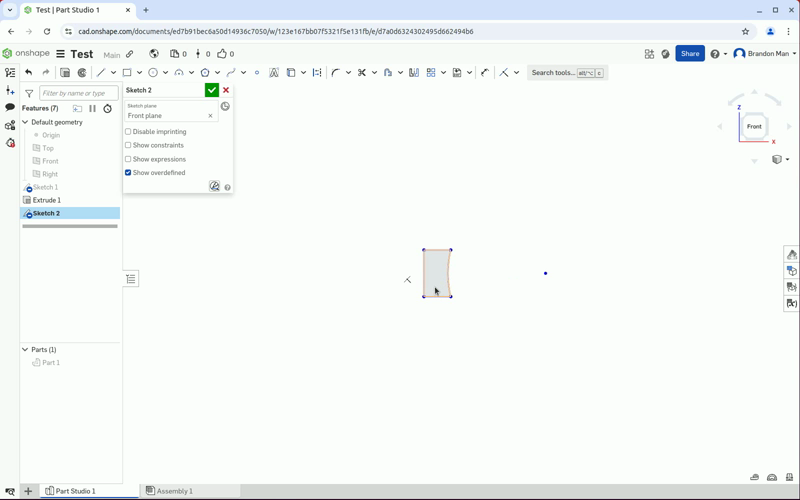
scroll(6)
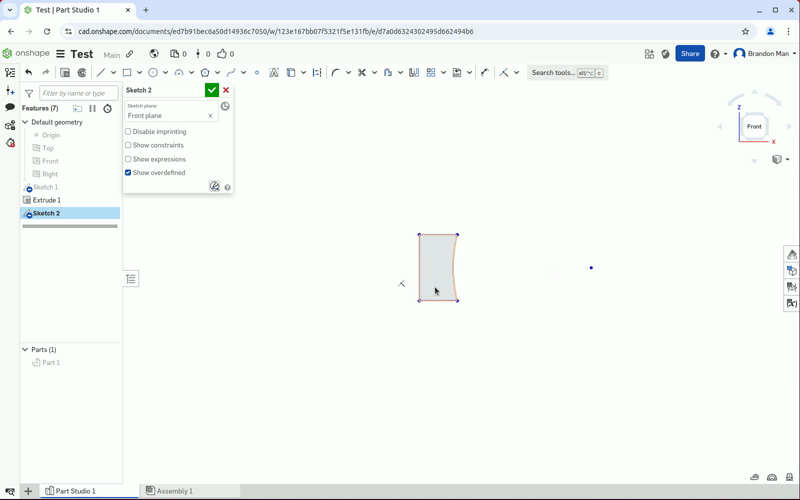
scroll(6)
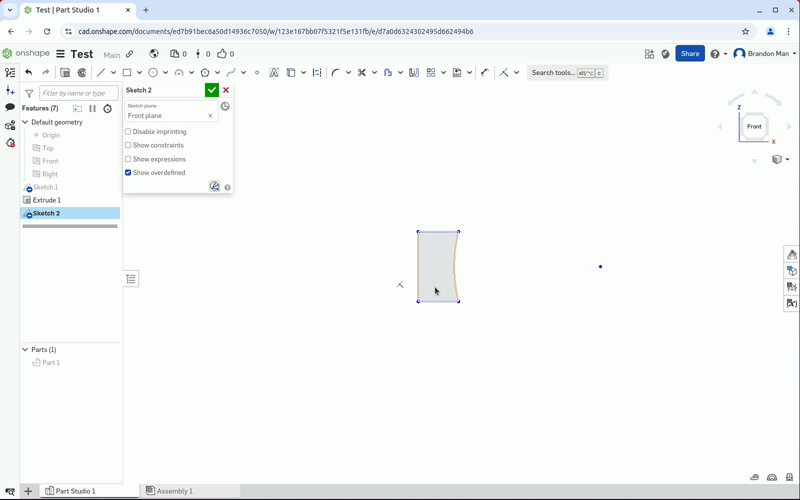
scroll(6)
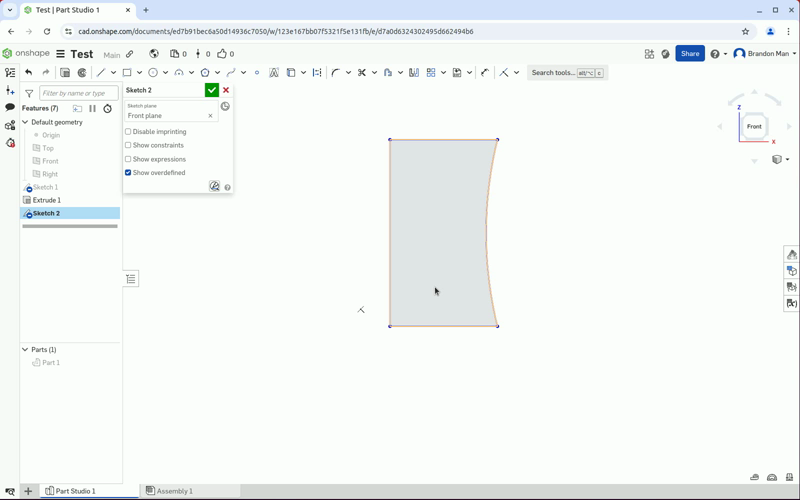
click(435, 286)
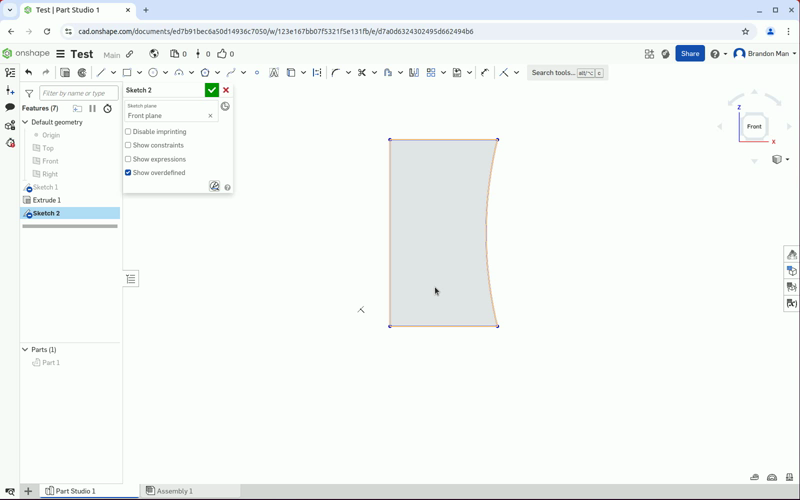
scroll(-6)
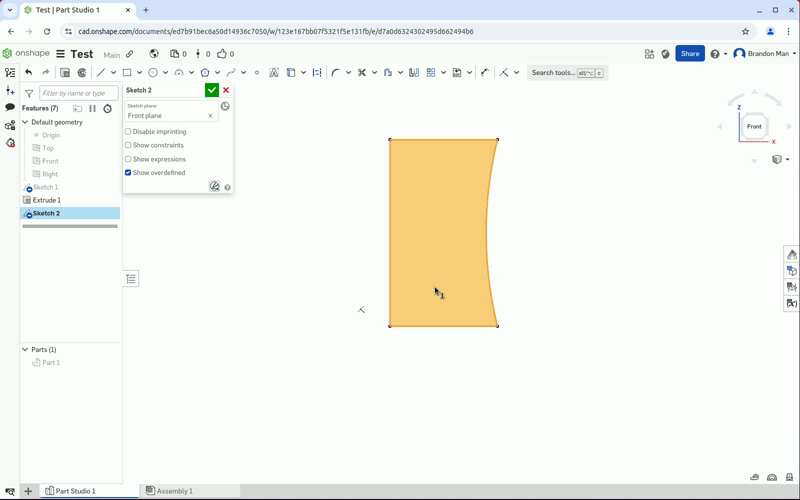
scroll(-6)
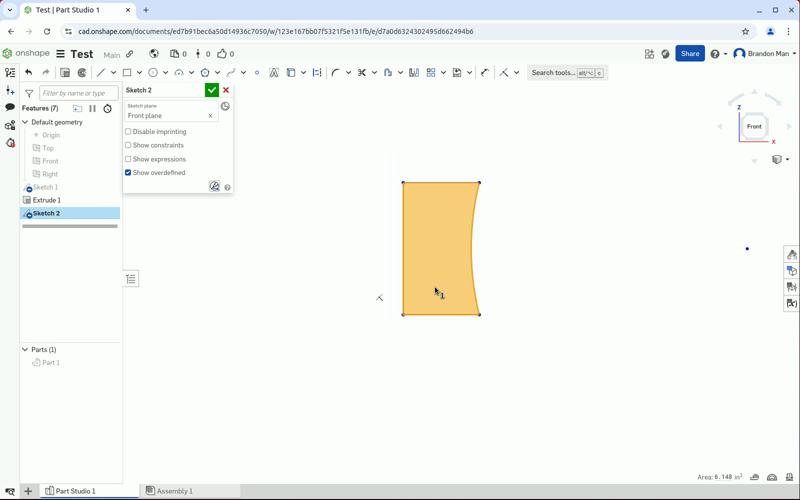
scroll(-6)
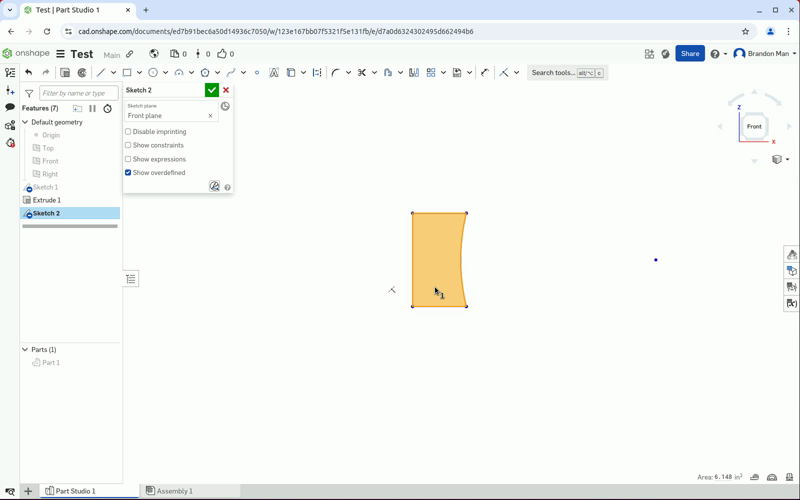
scroll(-6)
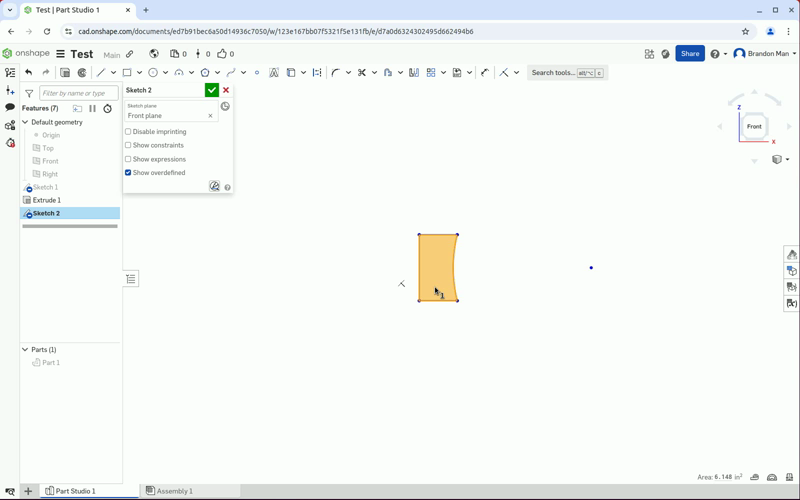
scroll(-6)
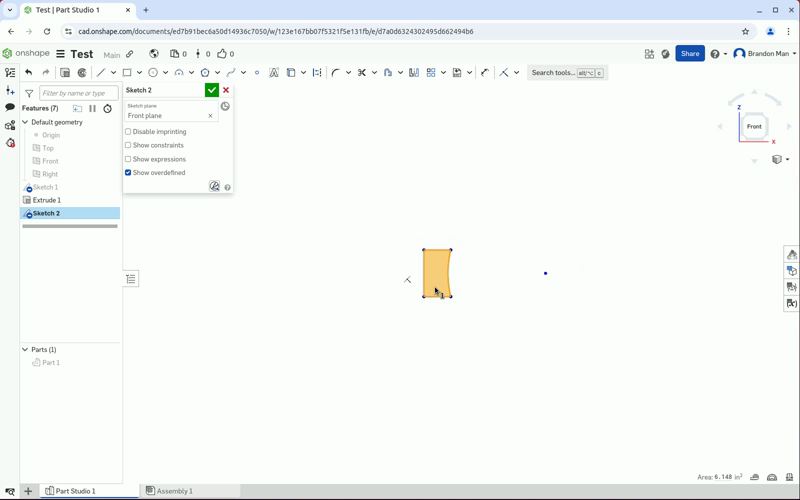
scroll(-6)
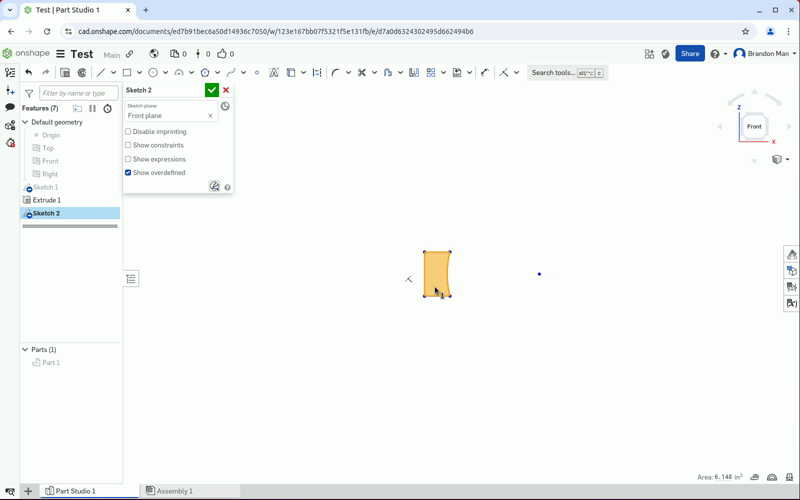
scroll(-6)
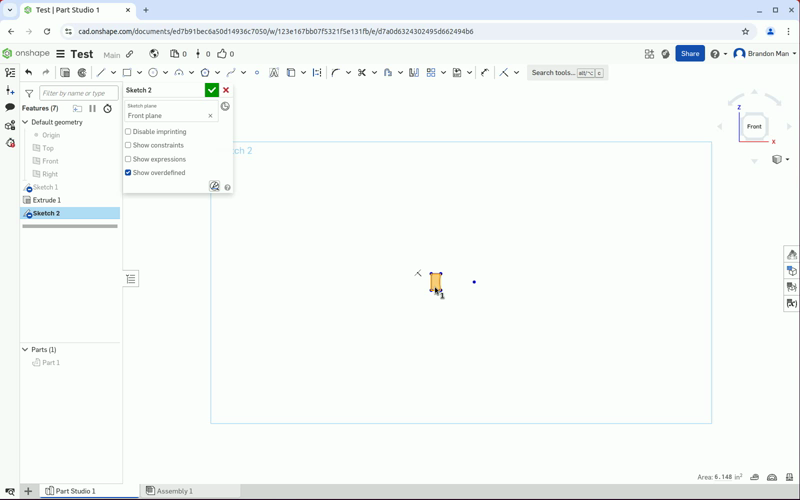
mouse_move(73, 352)
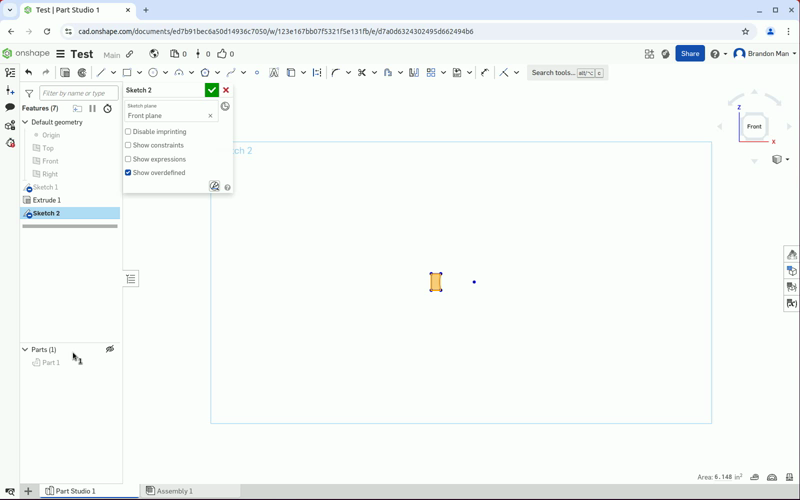
key(shift+y)
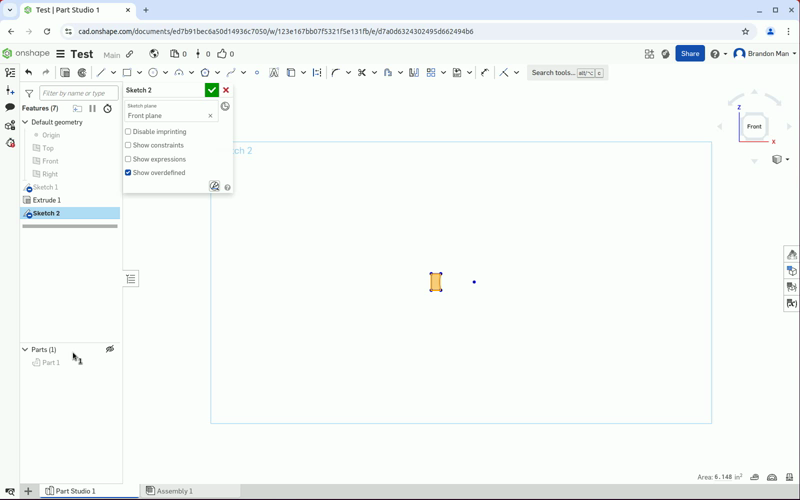
key(shift+e)
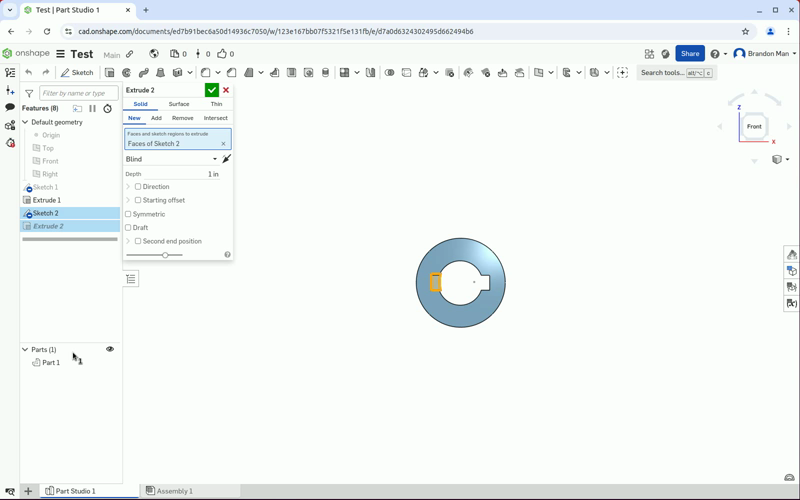
mouse_move(143, 106)
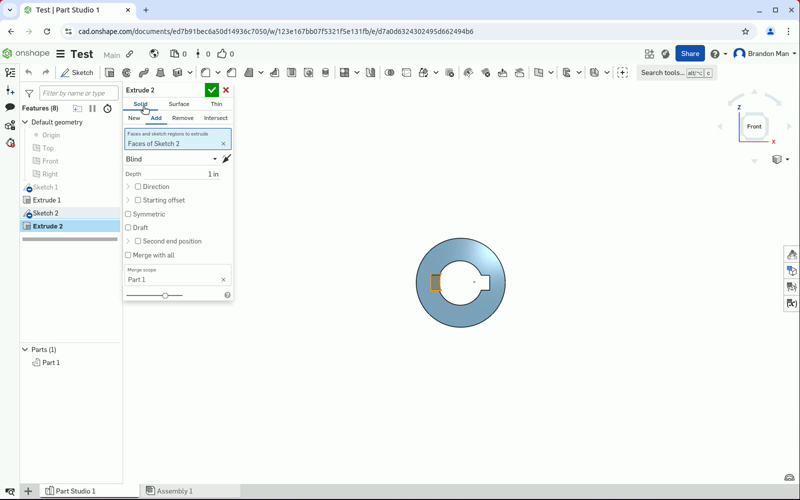
click(143, 106)
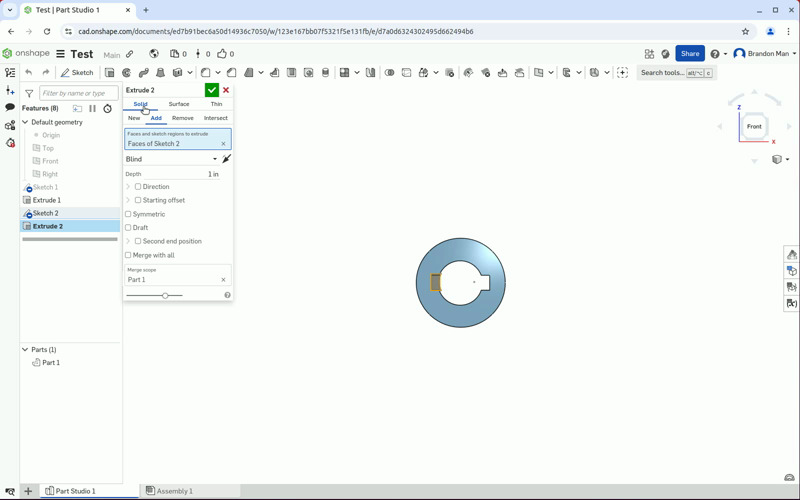
mouse_move(137, 120)
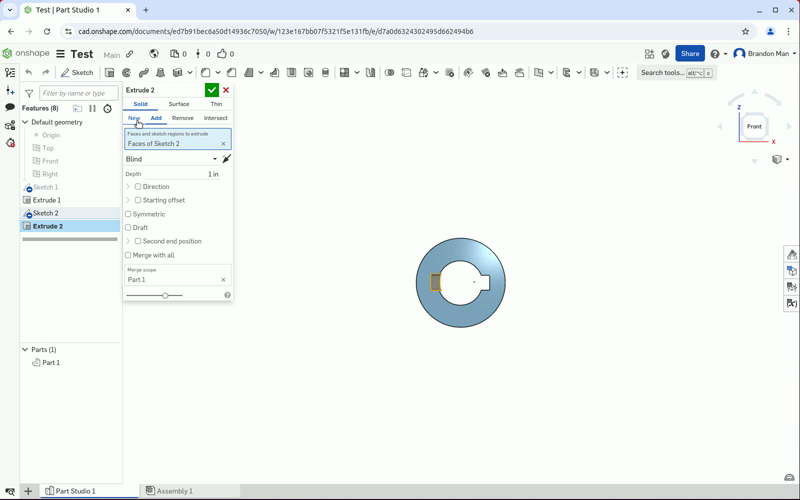
click(137, 120)
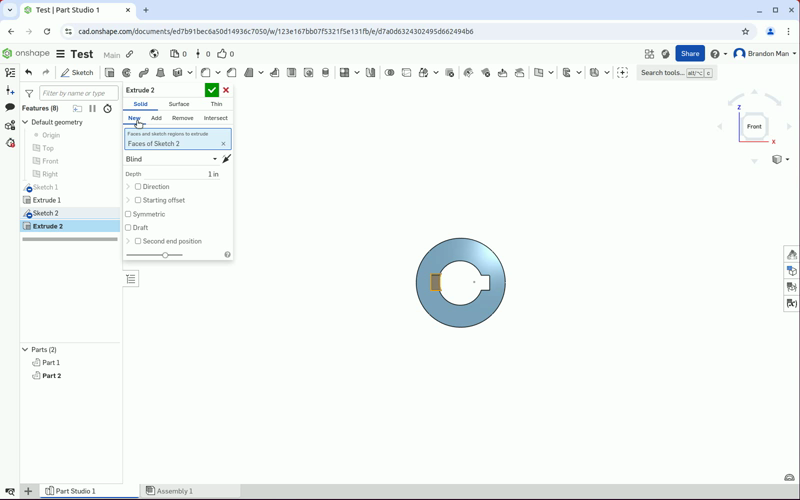
key(tab, 4)
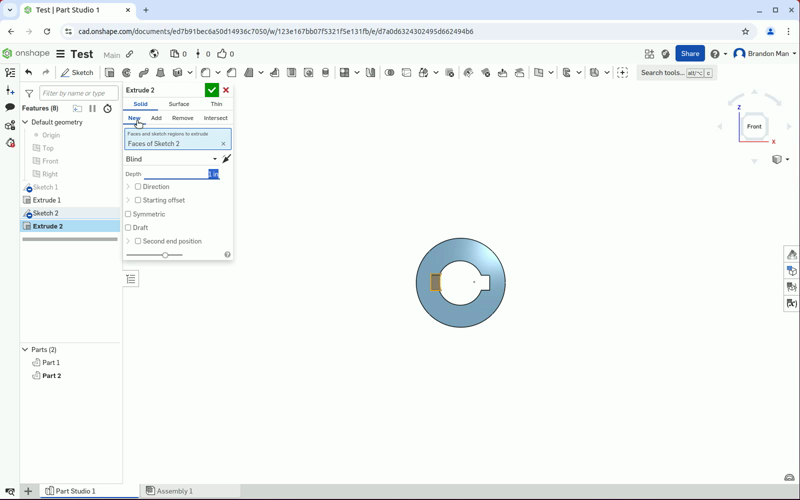
text(7.943)
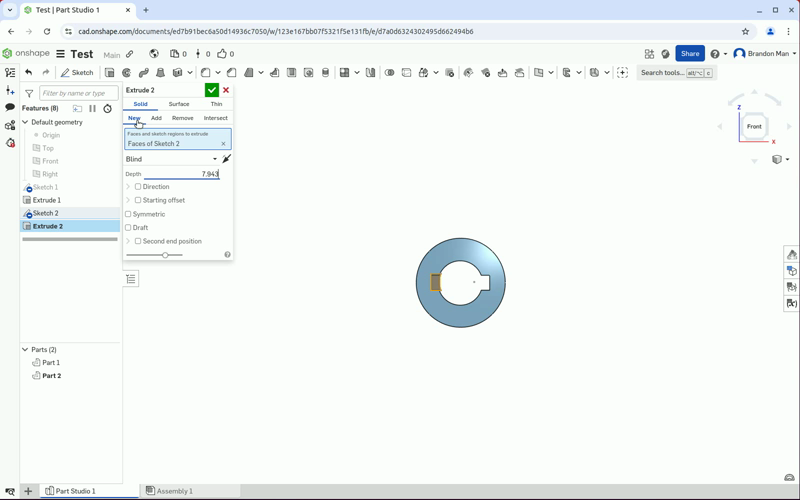
key(enter)
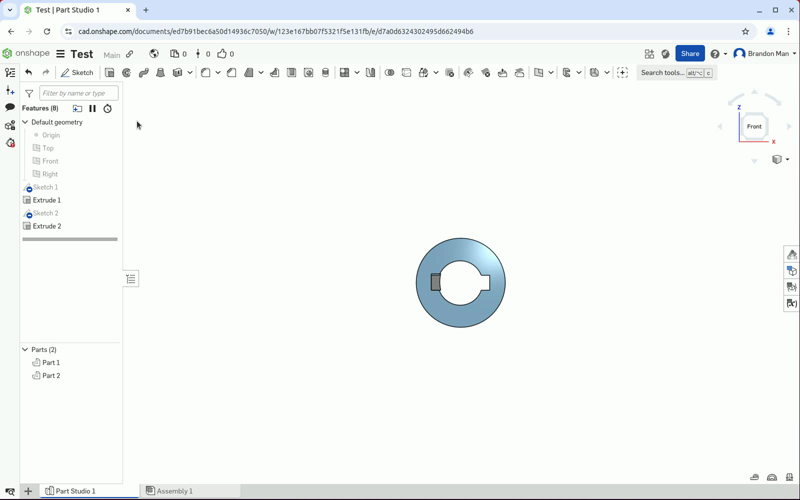
key(shift+h)
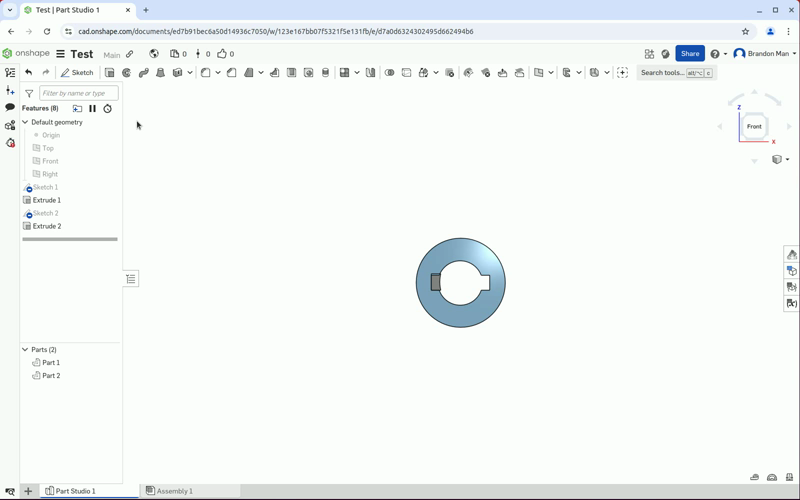
key(shift+h)
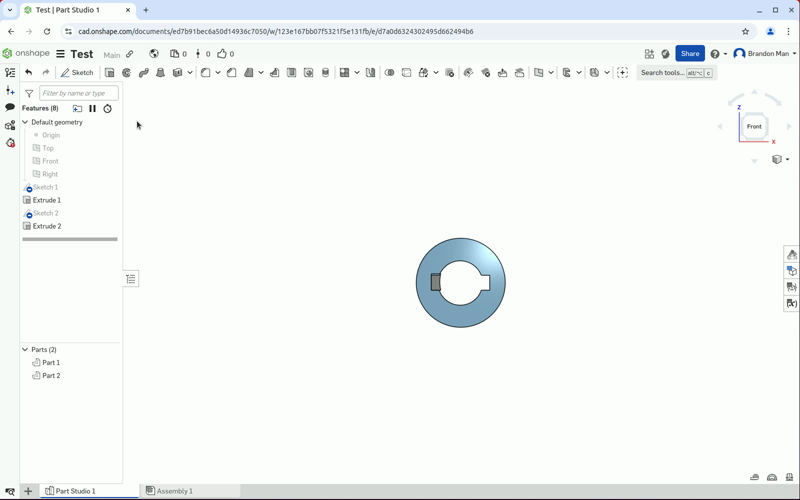
mouse_move(73, 189)
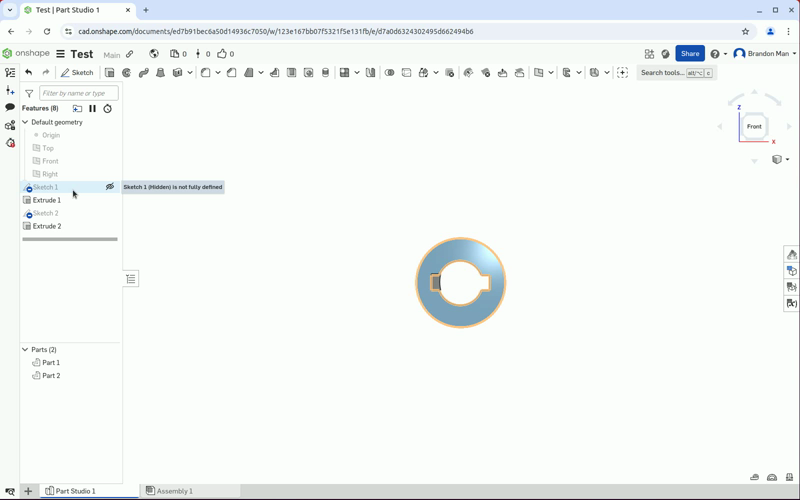
click(73, 189)
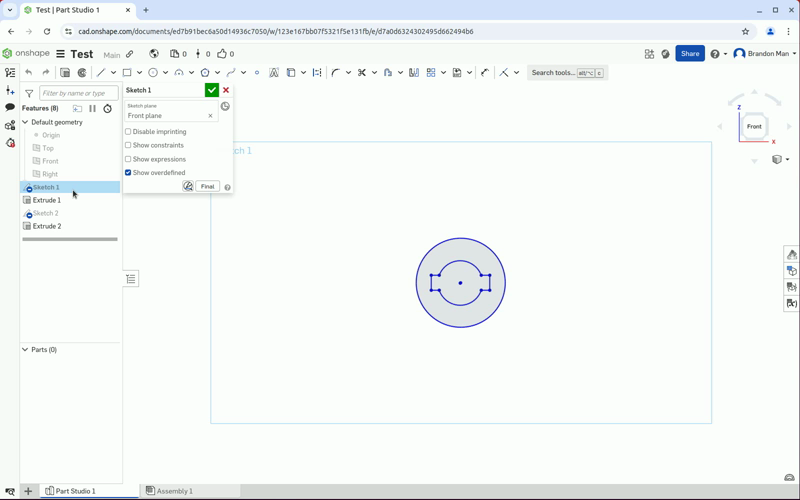
mouse_move(229, 92)
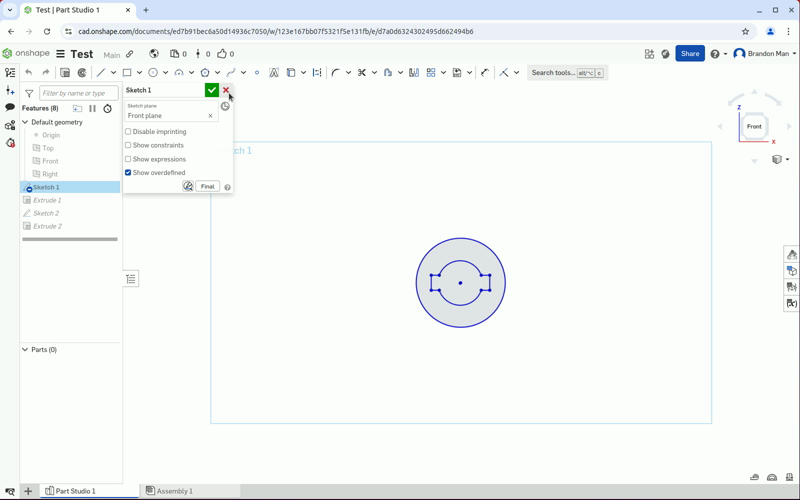
click(229, 92)
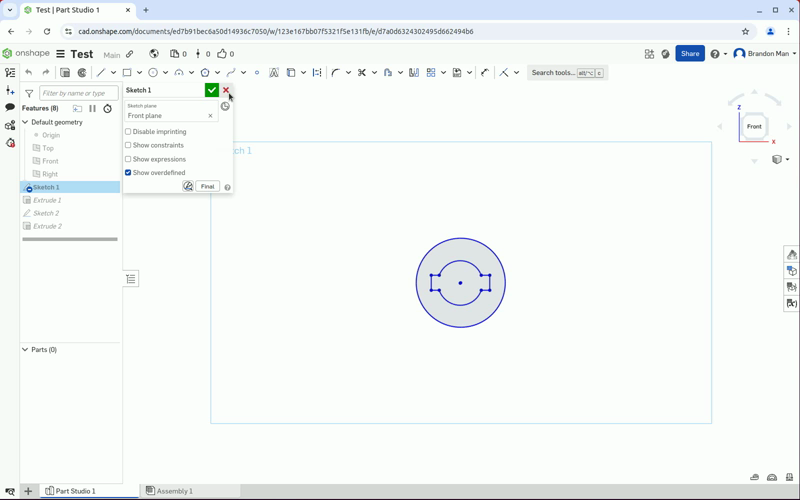
key(shift+s)
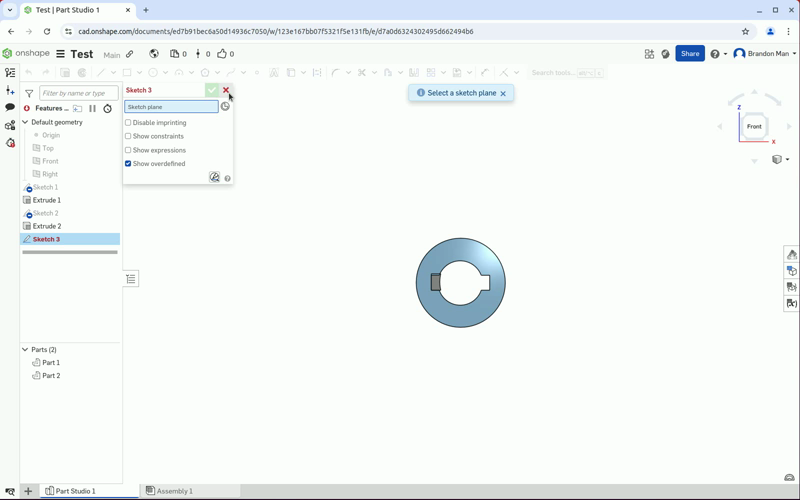
mouse_move(73, 163)
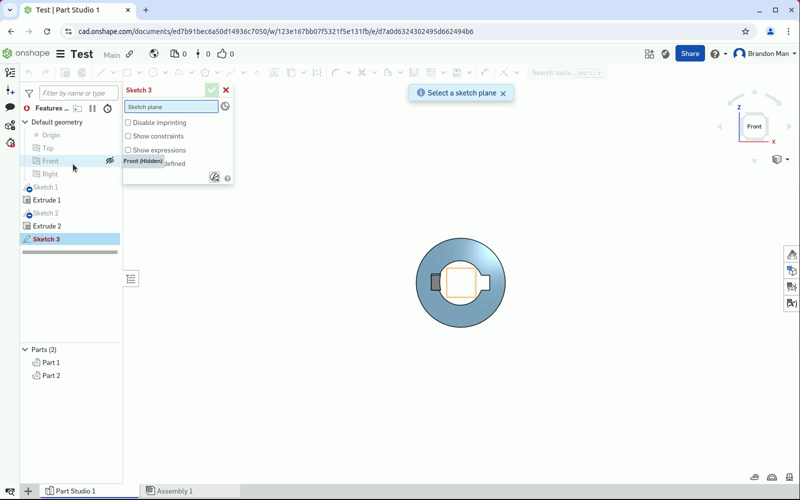
click(73, 163)
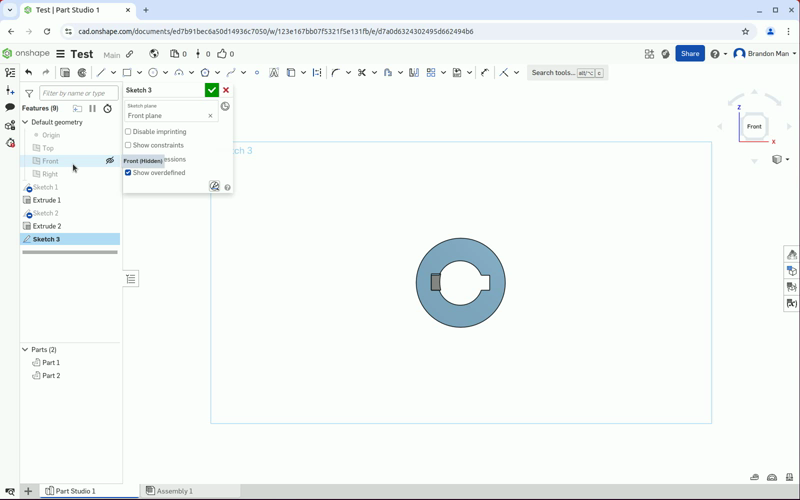
mouse_move(73, 352)
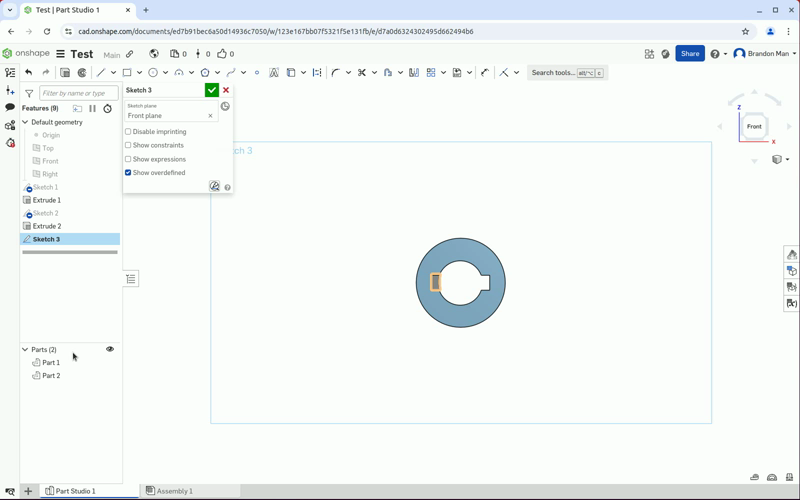
key(y)
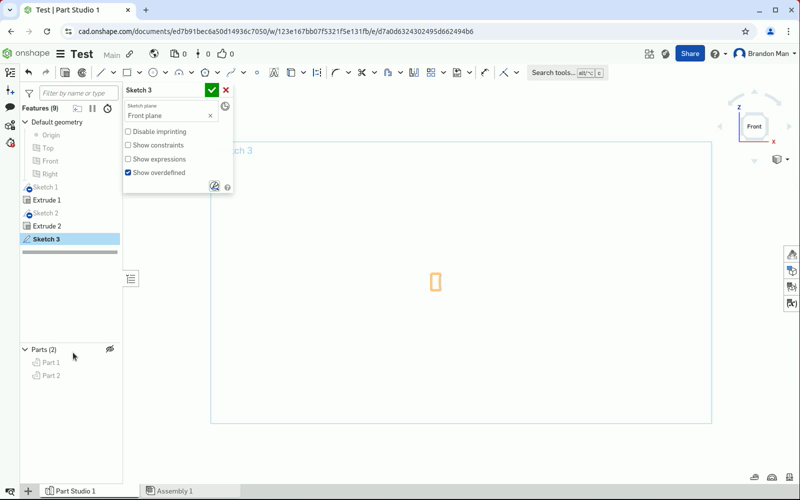
key(l)
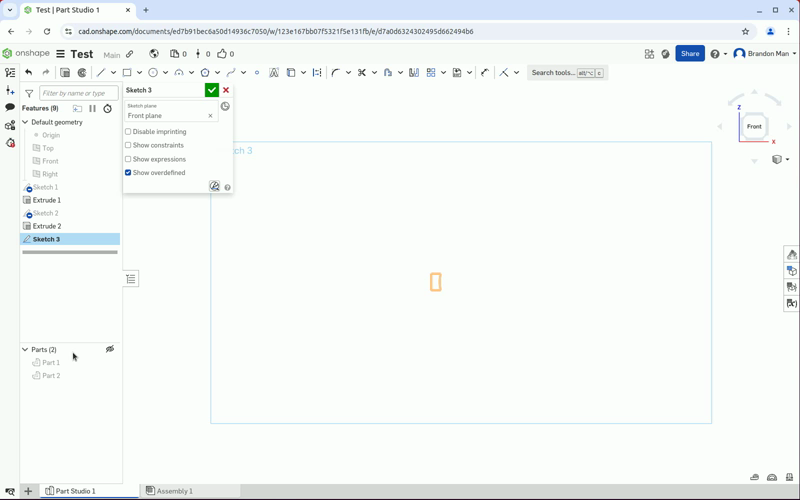
key_down(shift)
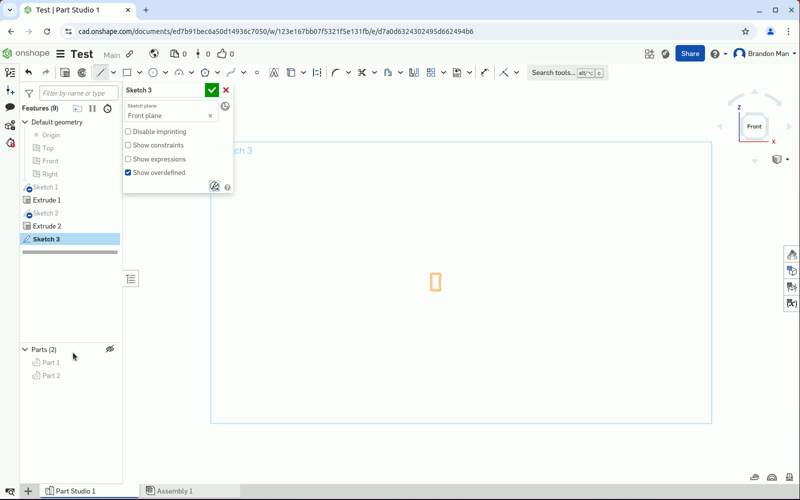
mouse_move(468, 326)
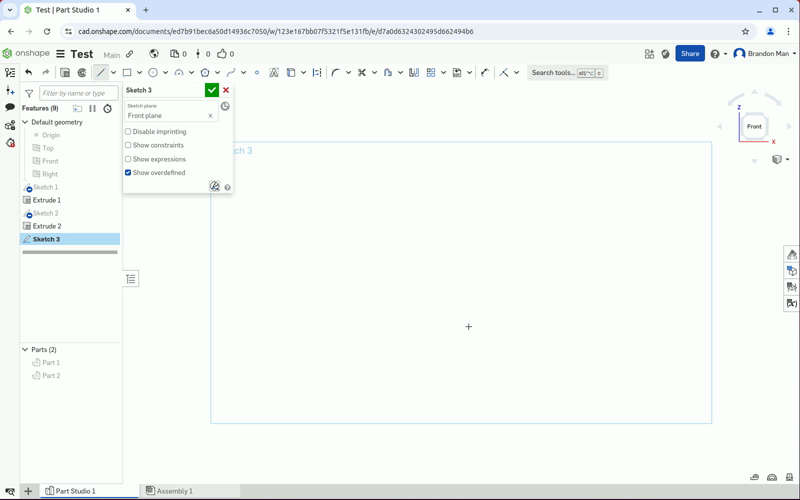
click(468, 326)
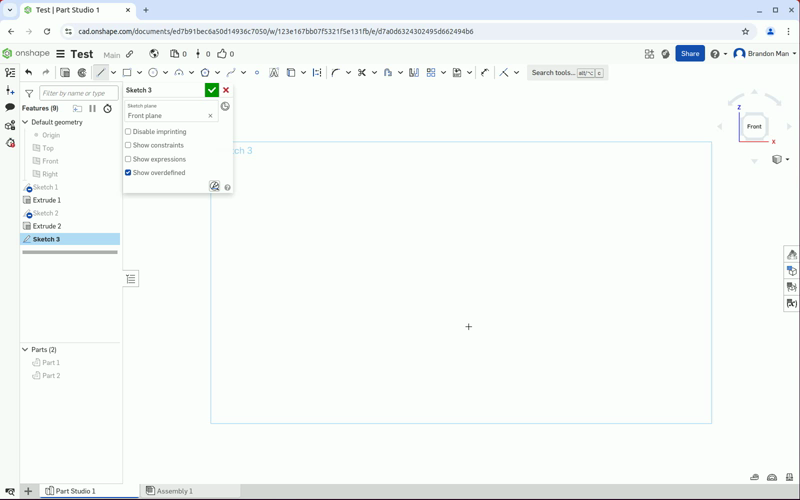
key_up(shift)
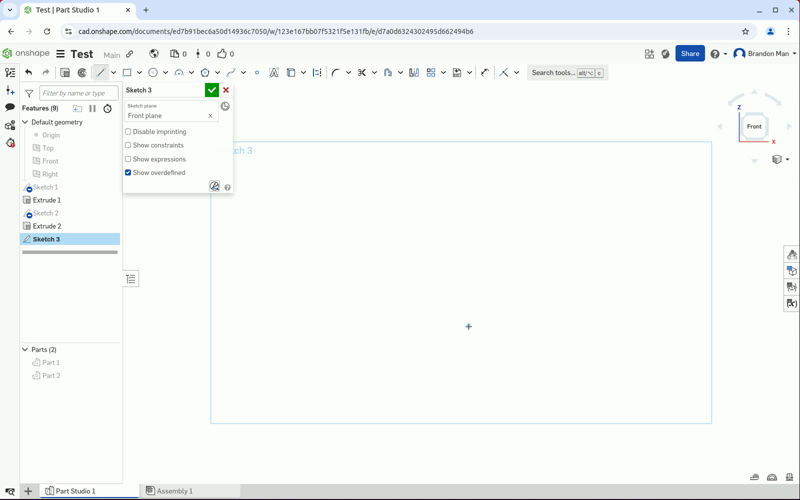
key_down(shift)
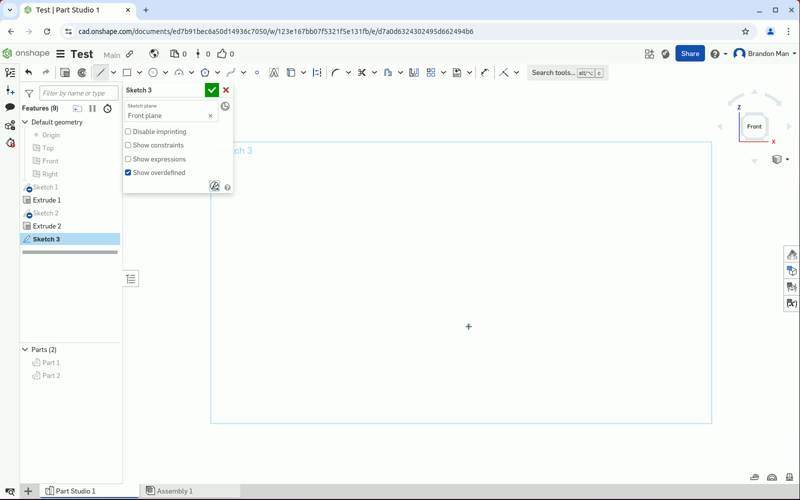
mouse_move(549, 311)
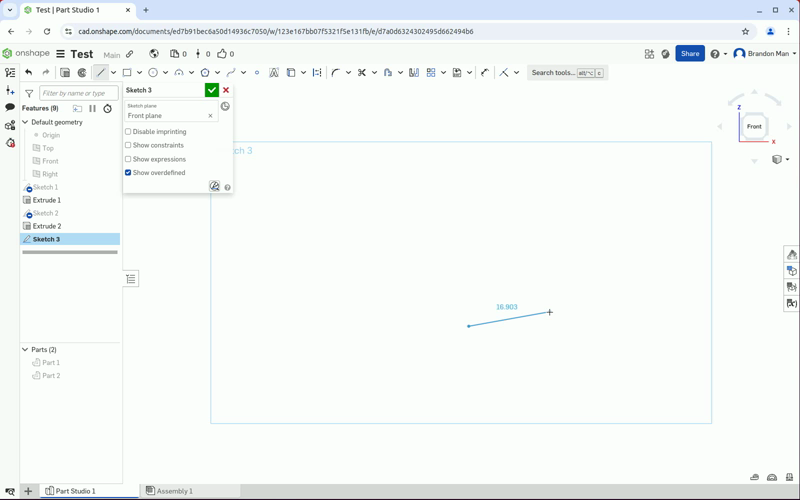
click(549, 311)
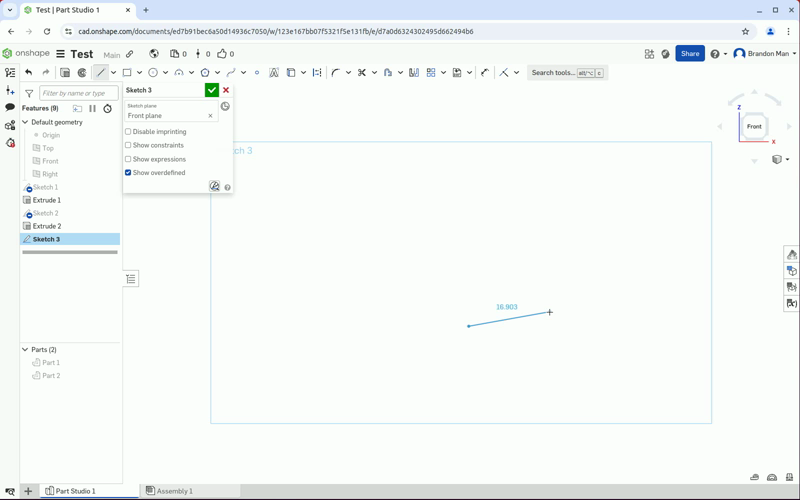
key_up(shift)
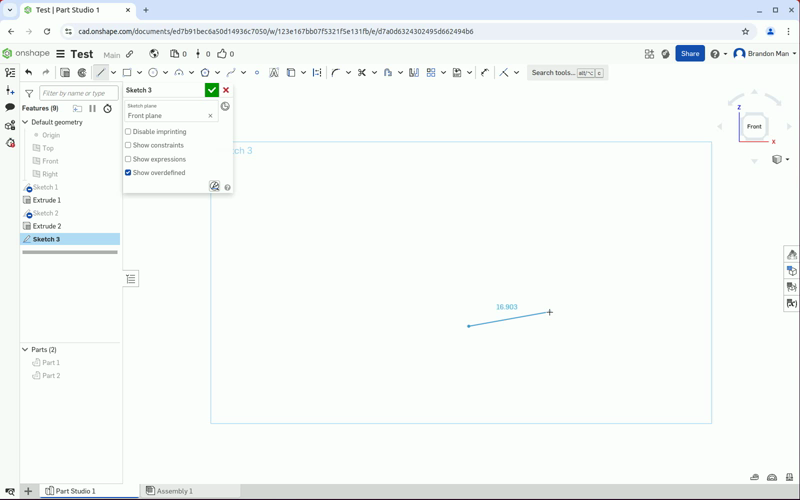
key(esc)
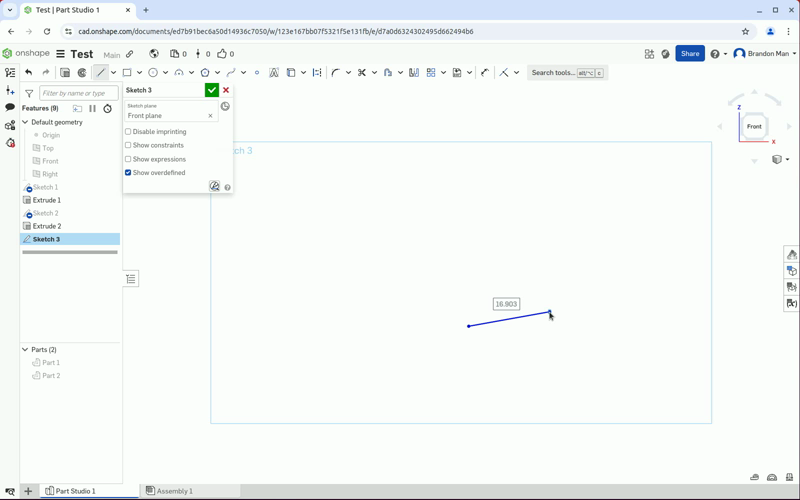
key(a)
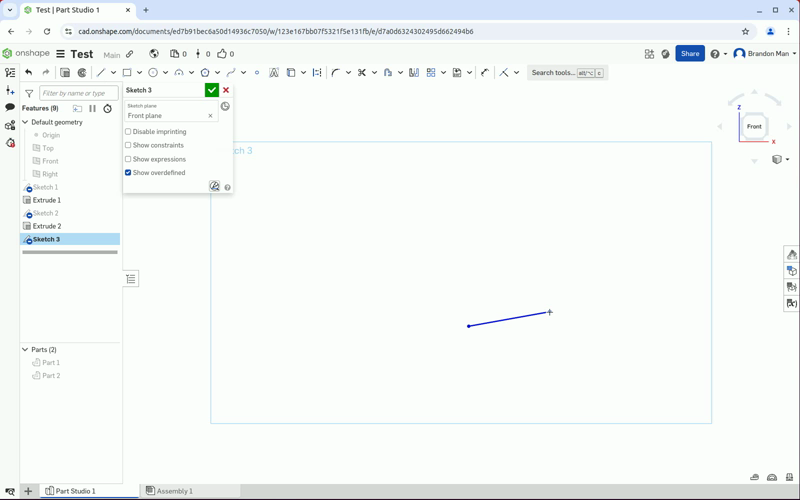
mouse_move(549, 311)
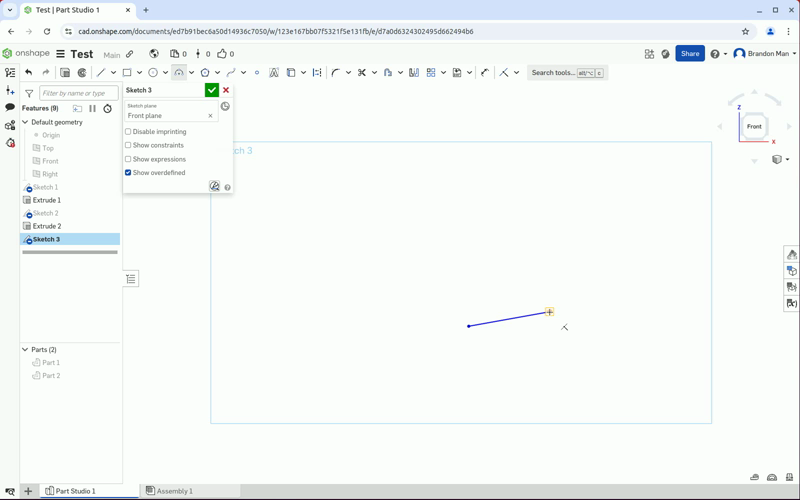
click(549, 311)
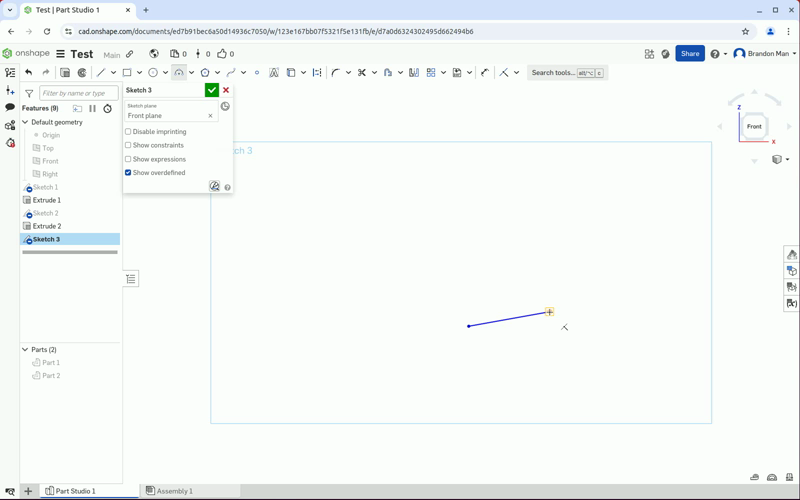
key_down(shift)
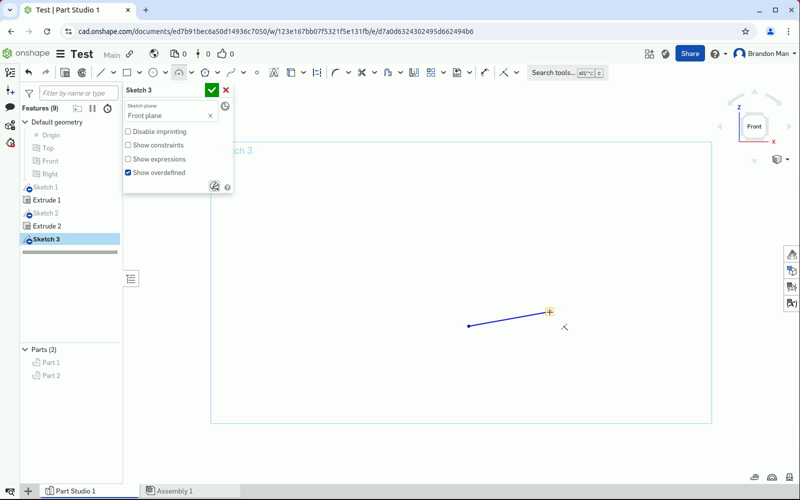
mouse_move(549, 253)
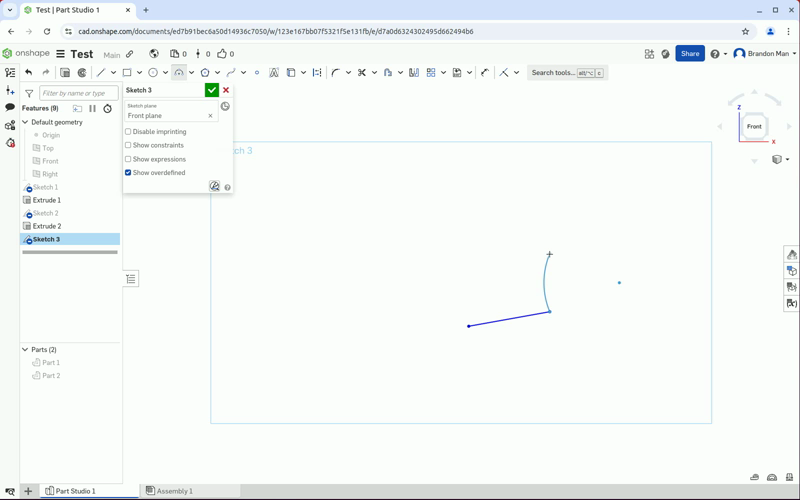
click(549, 253)
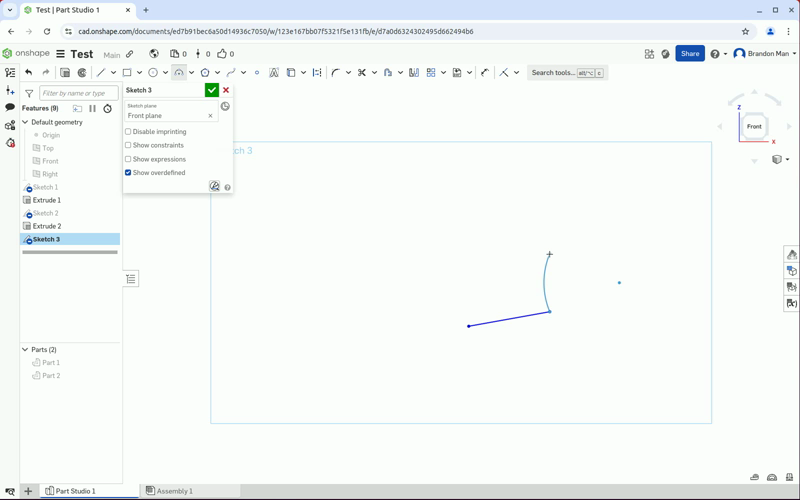
mouse_move(515, 282)
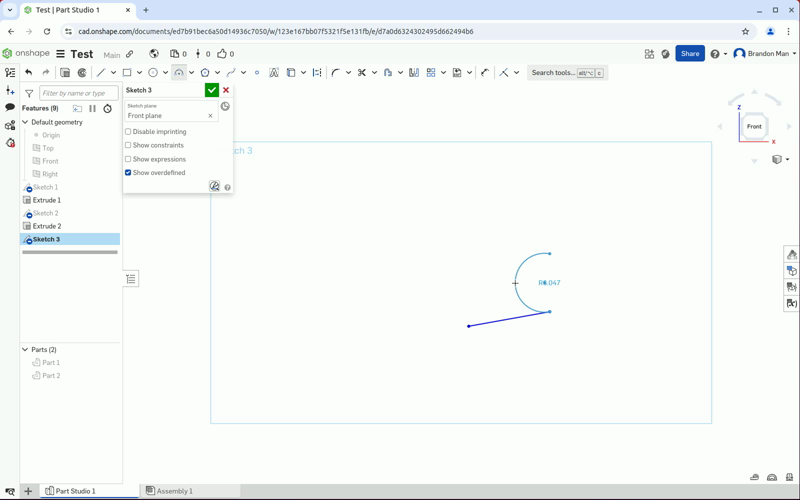
click(515, 282)
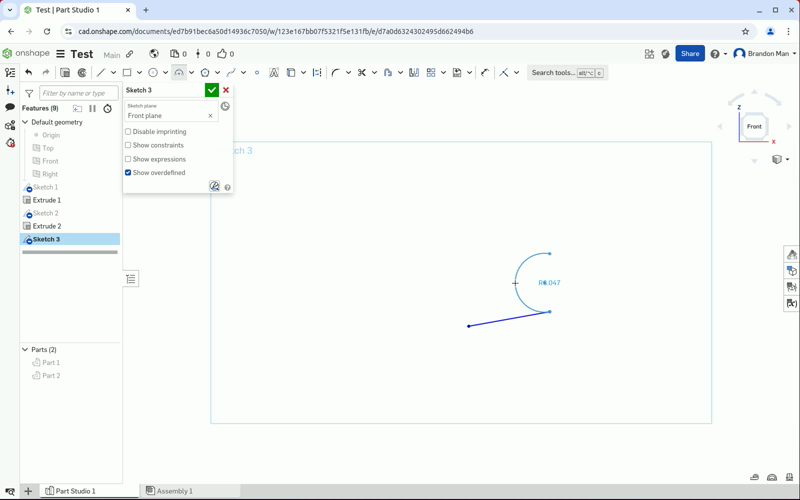
key_up(shift)
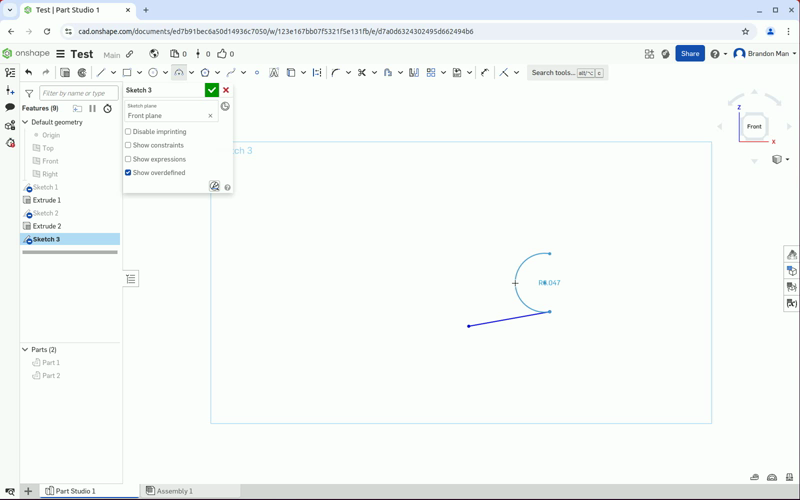
key(esc)
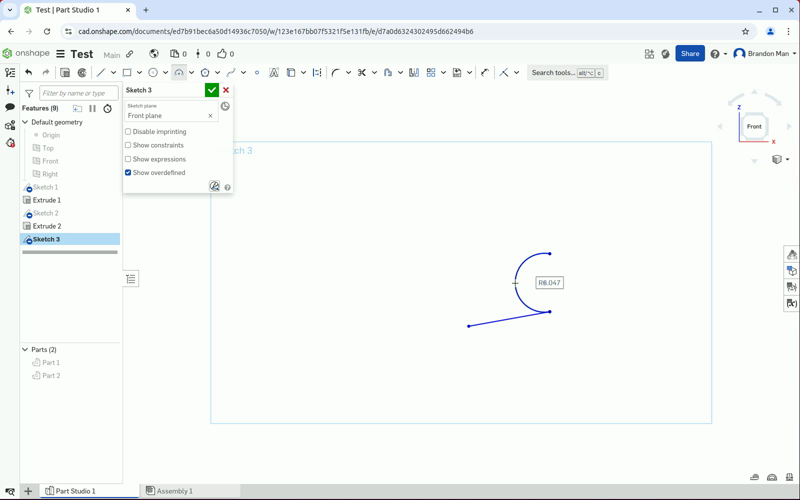
key(l)
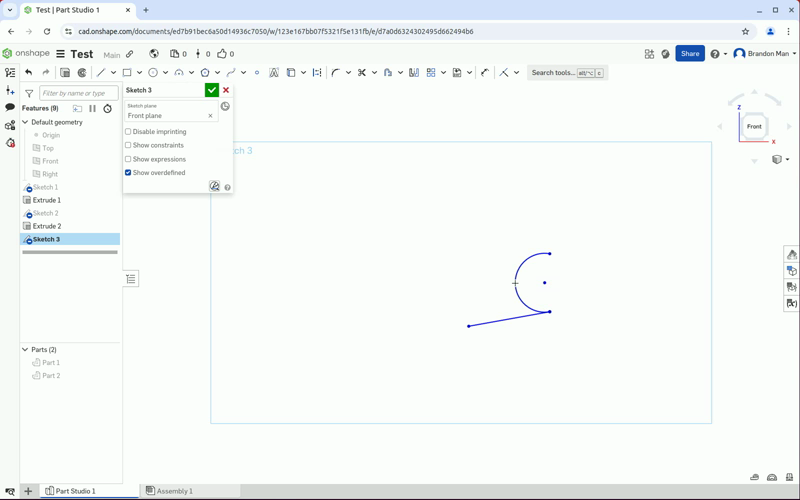
mouse_move(549, 253)
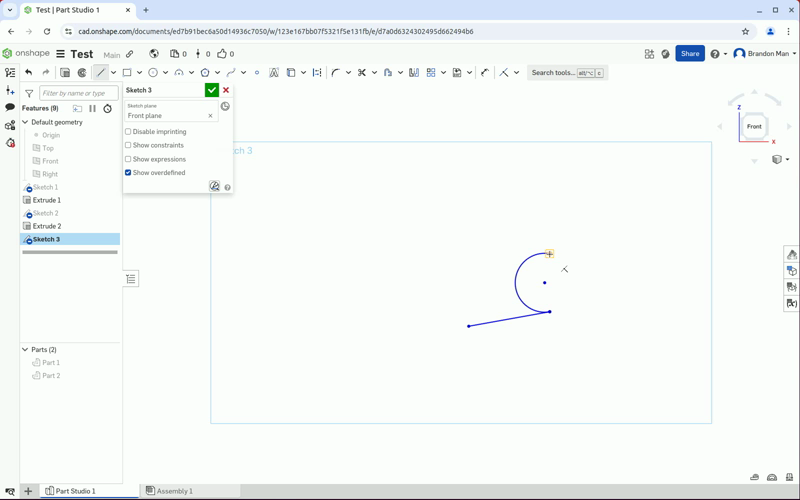
click(549, 253)
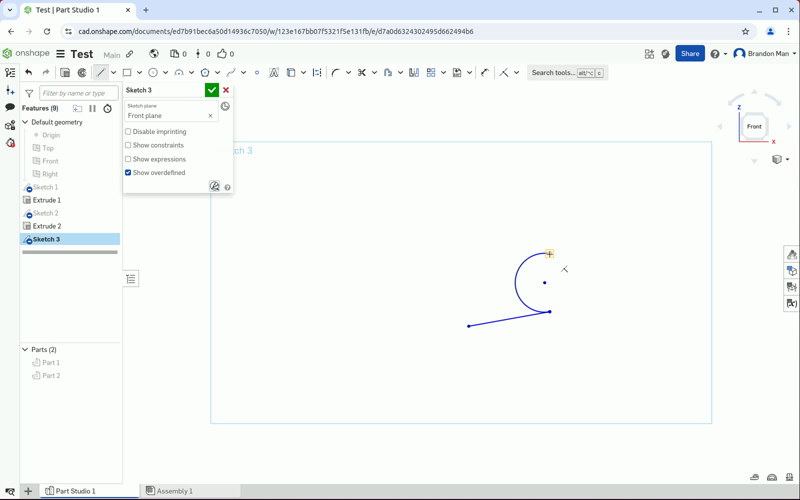
key_down(shift)
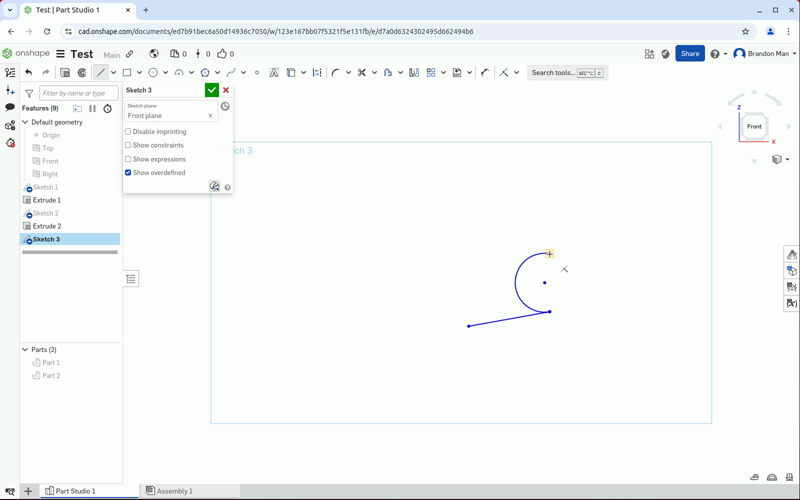
mouse_move(468, 239)
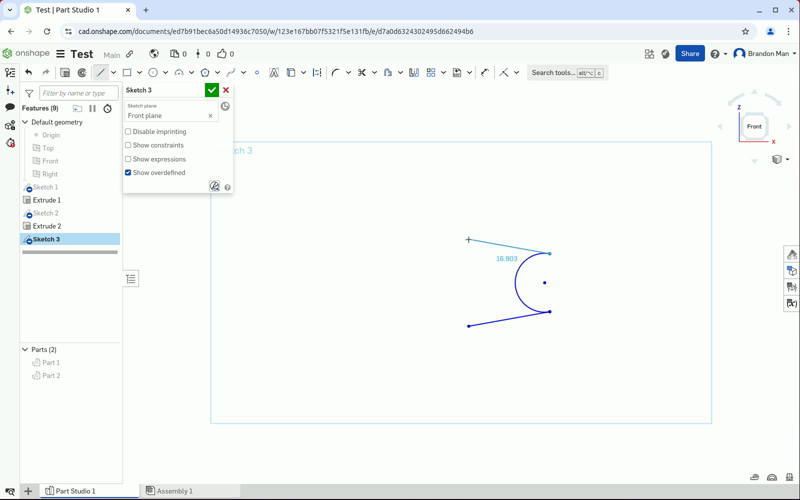
click(468, 239)
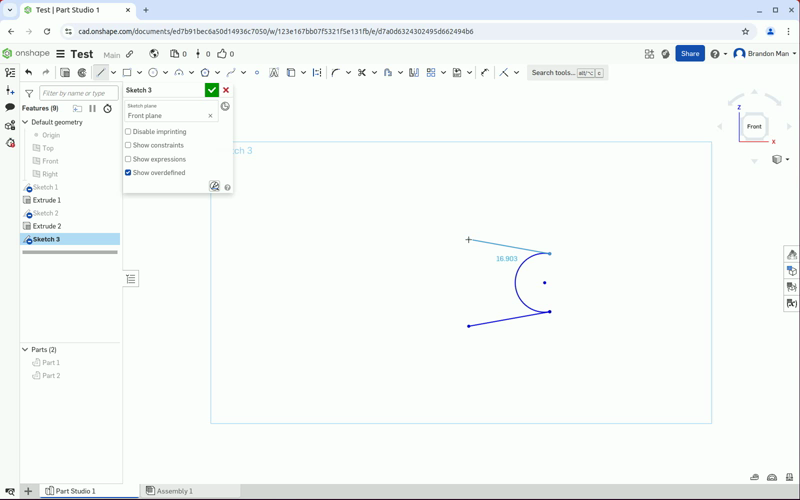
key_up(shift)
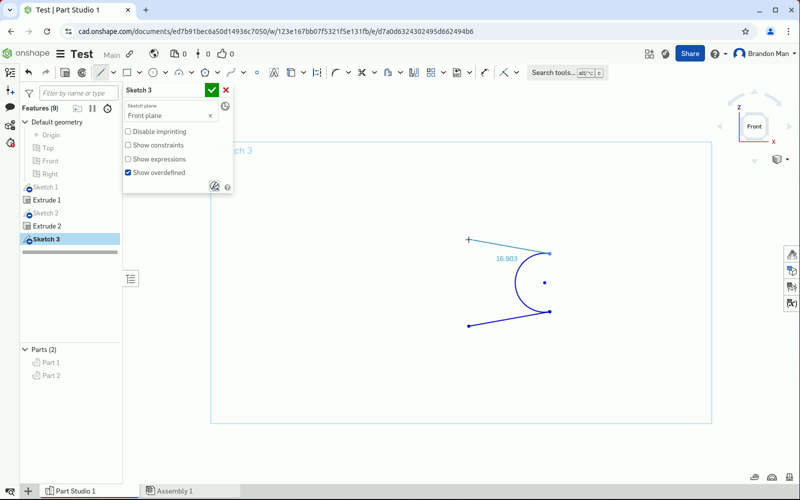
key(esc)
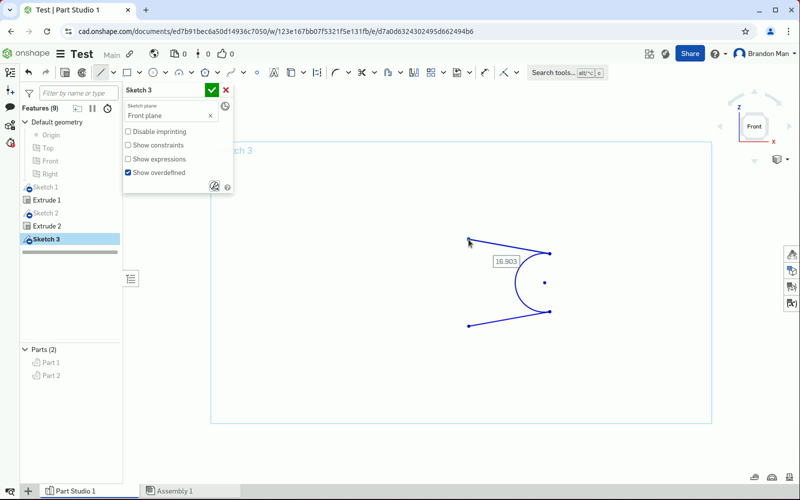
key(a)
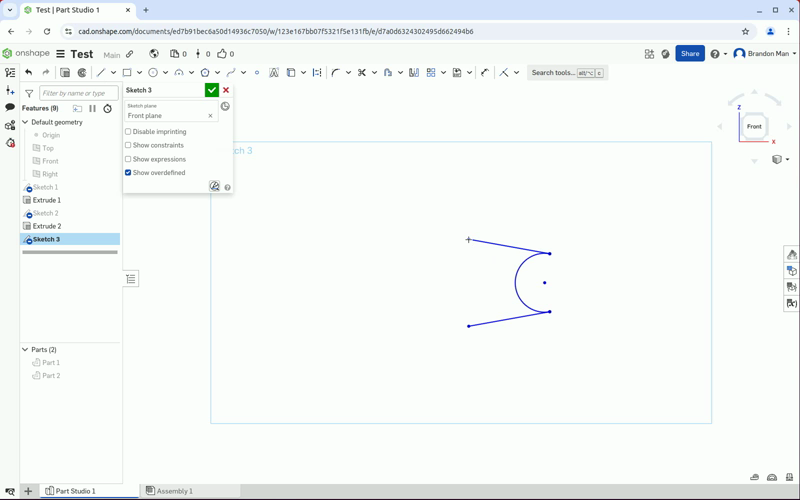
mouse_move(468, 239)
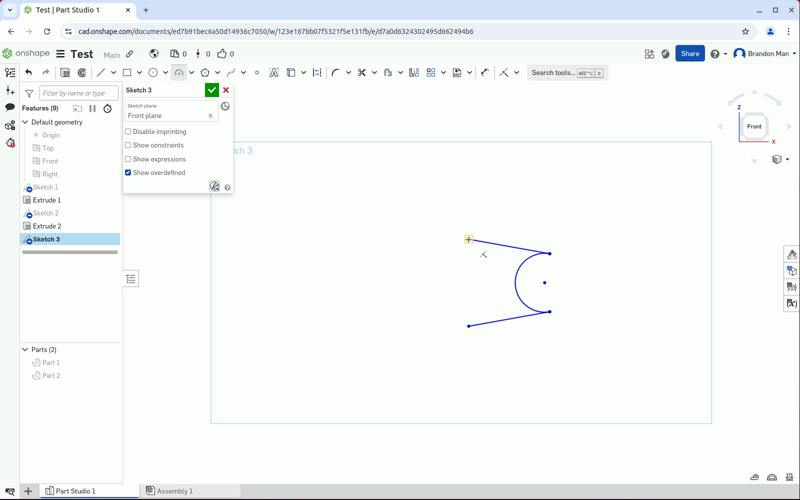
click(468, 239)
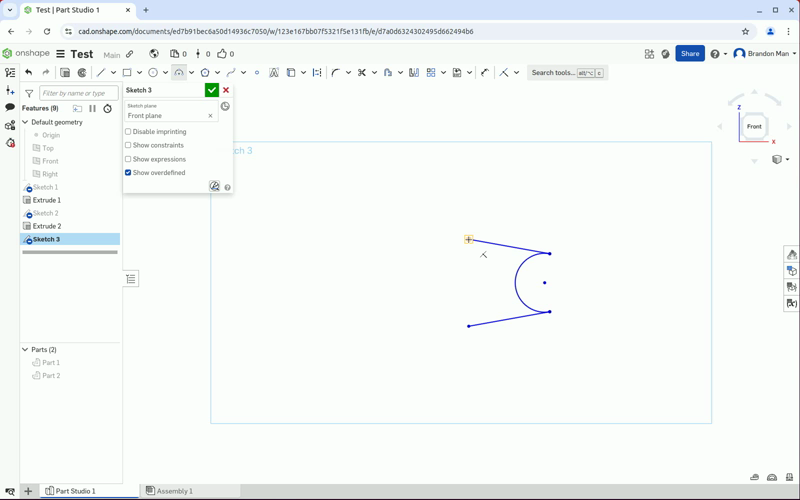
mouse_move(468, 326)
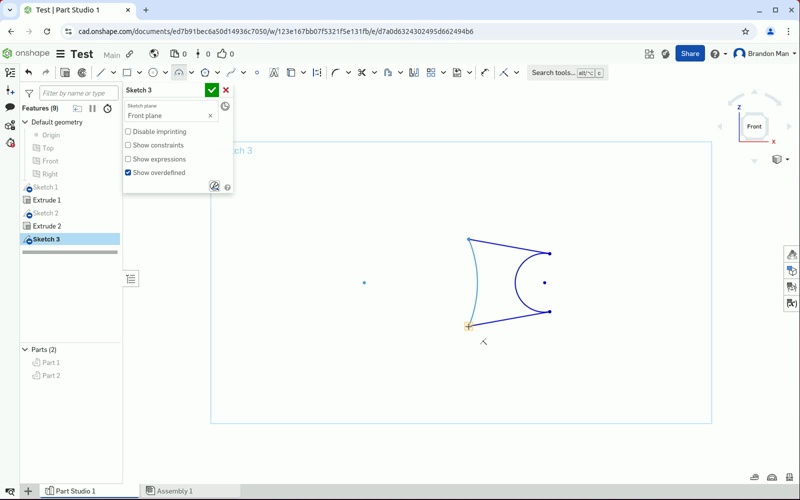
click(468, 326)
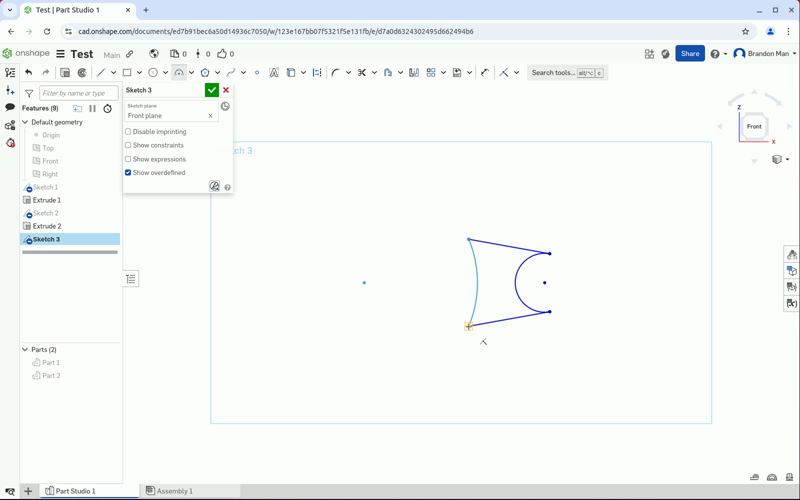
key_down(shift)
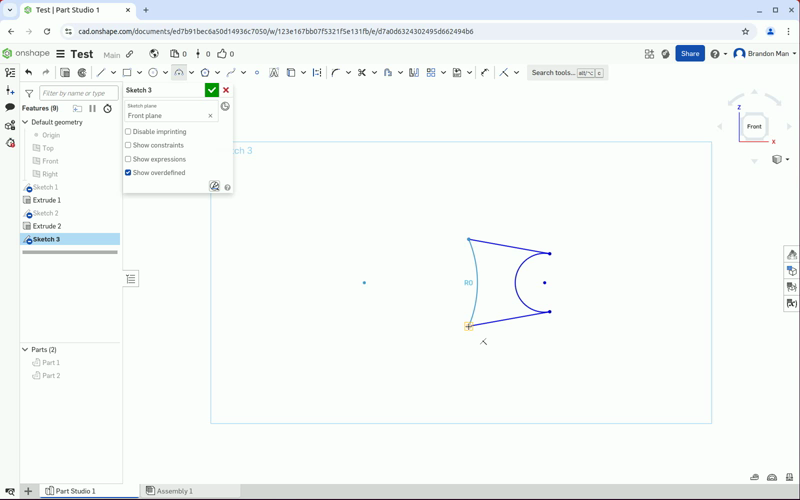
mouse_move(505, 282)
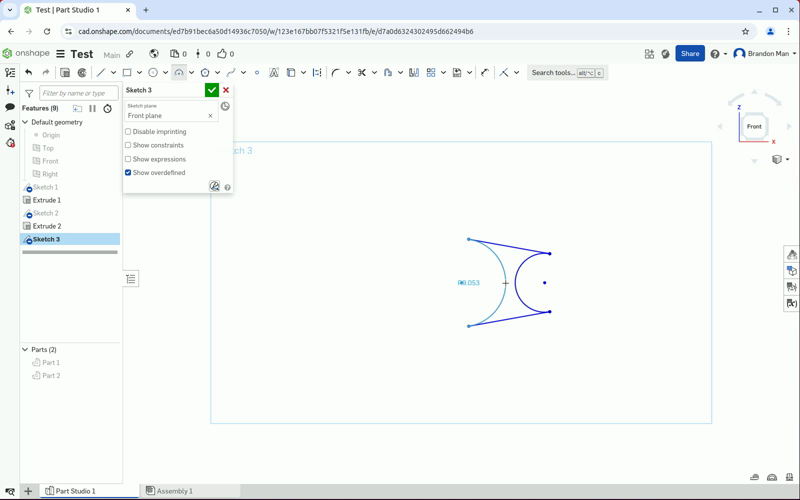
click(505, 282)
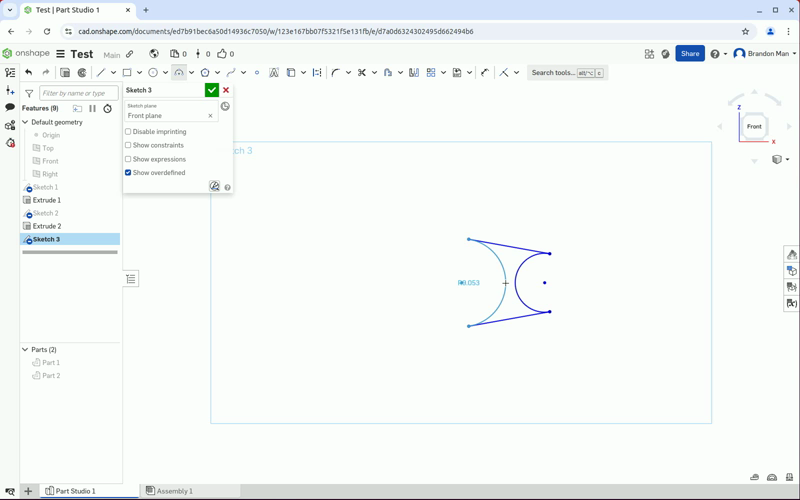
key_up(shift)
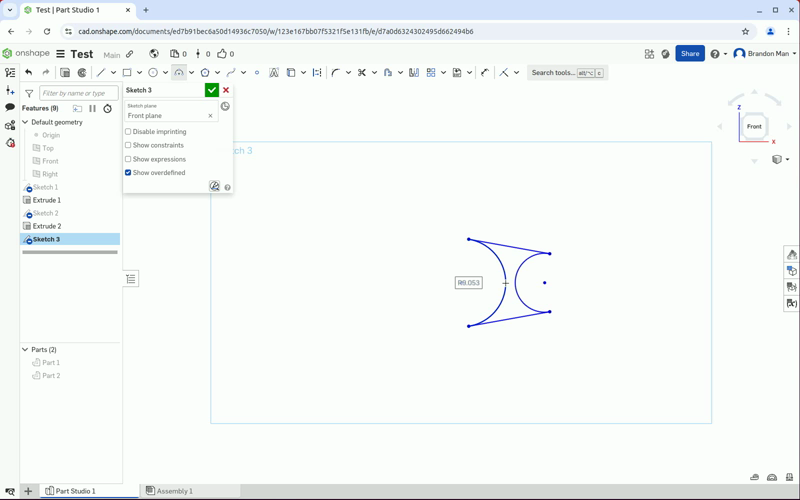
key(esc)
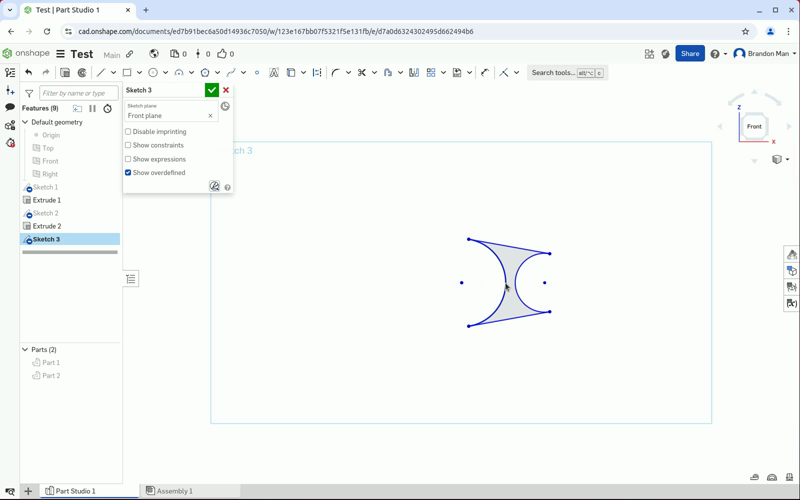
mouse_move(507, 272)
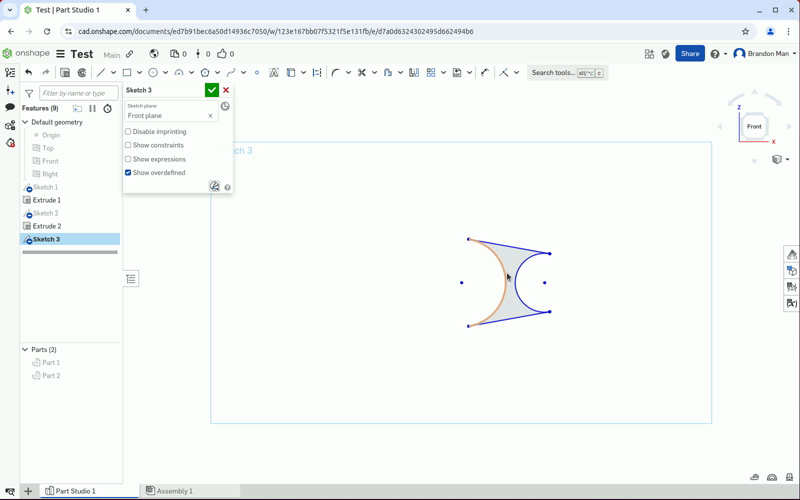
click(507, 272)
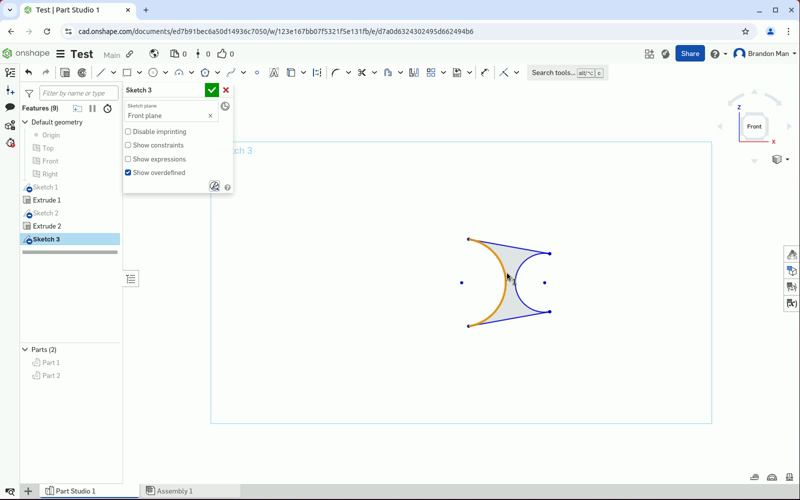
mouse_move(73, 352)
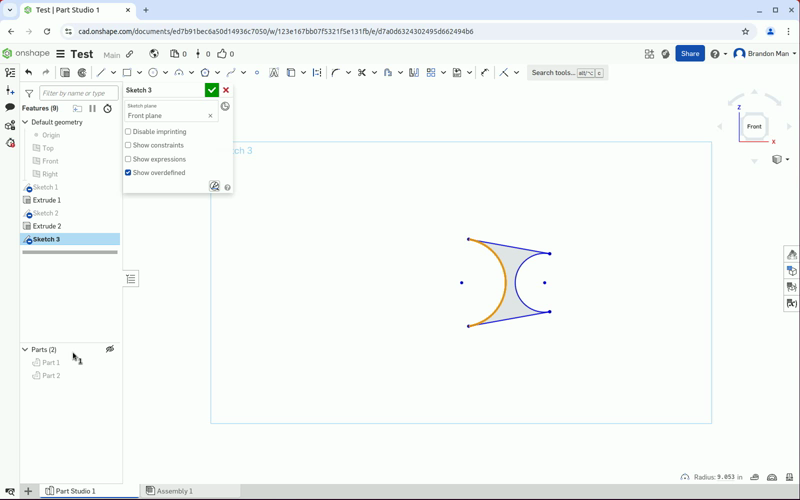
key(shift+y)
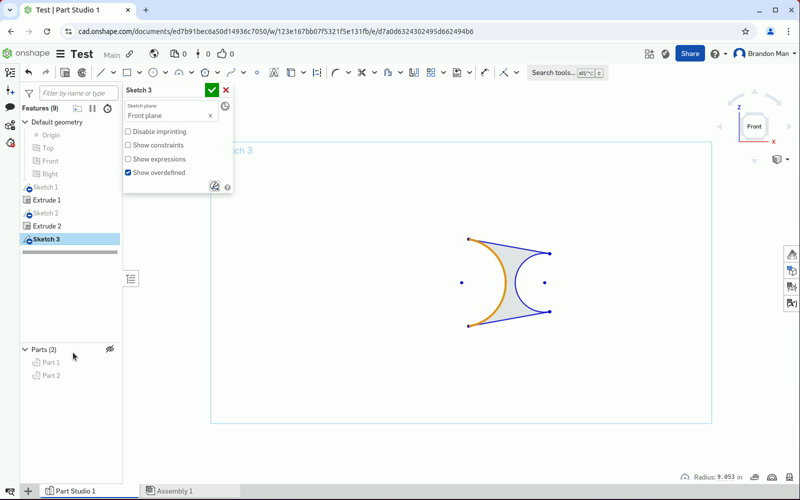
key(shift+e)
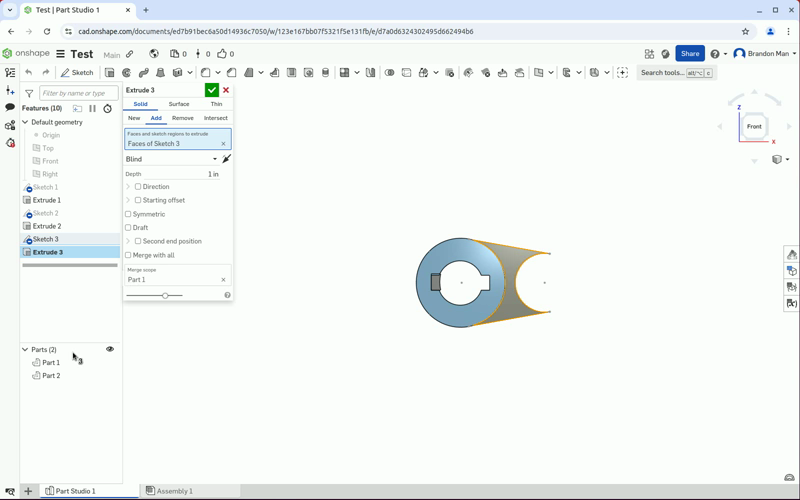
mouse_move(143, 106)
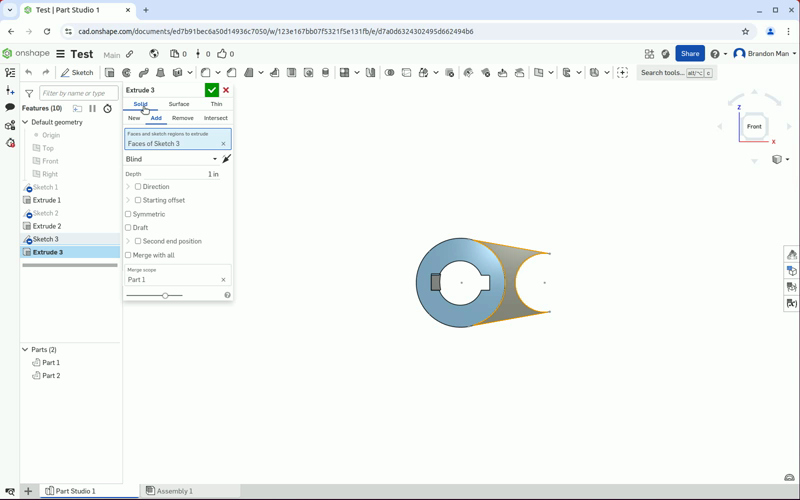
click(143, 106)
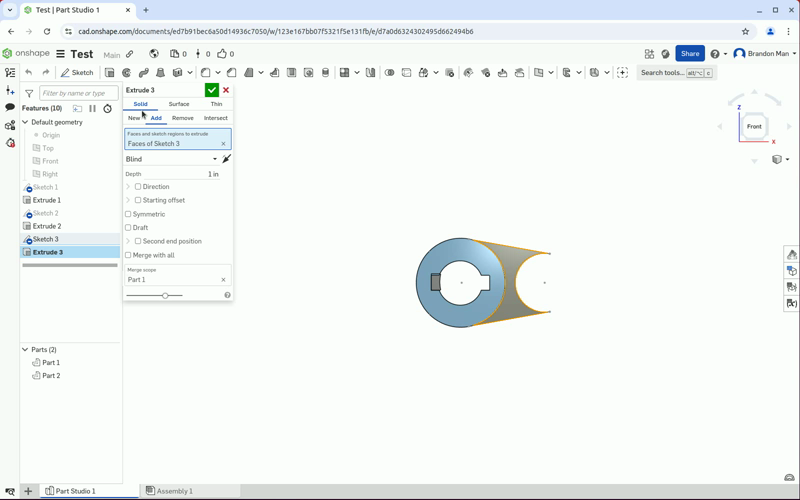
mouse_move(137, 120)
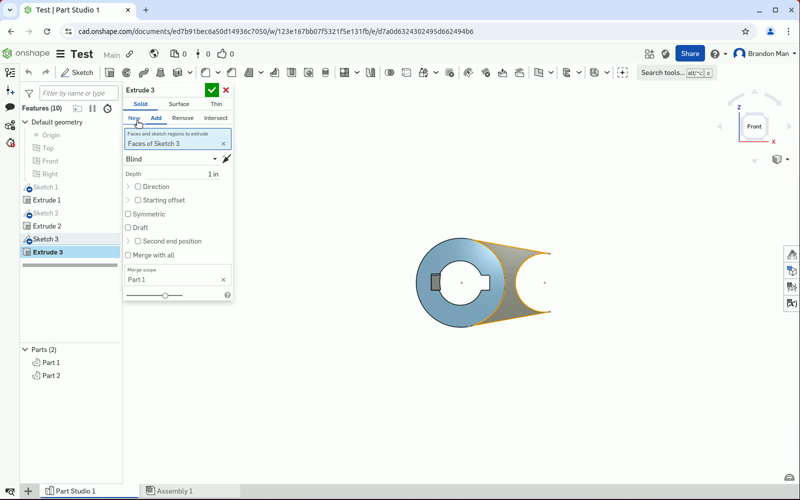
click(137, 120)
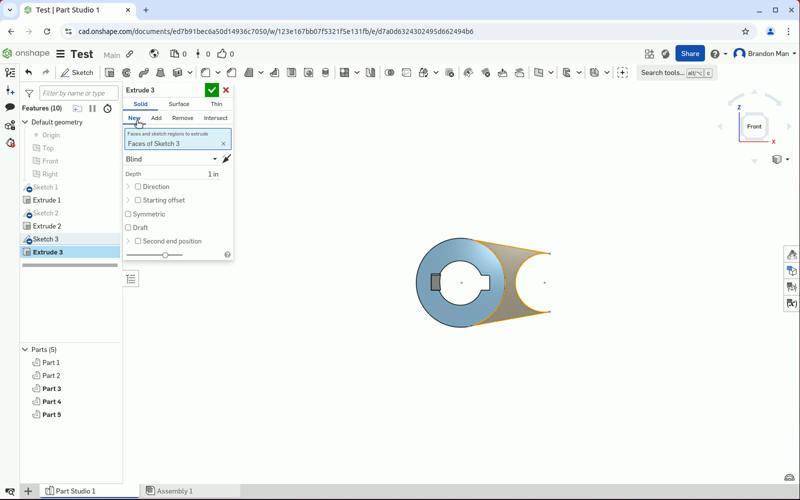
key(tab, 4)
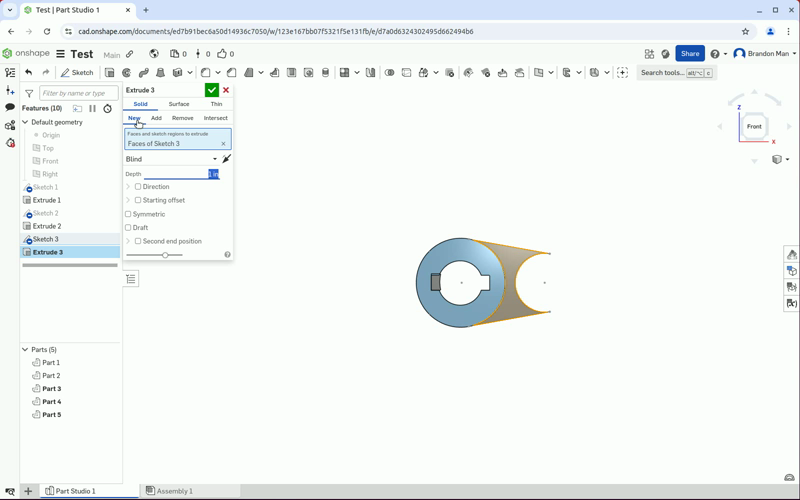
text(7.943)
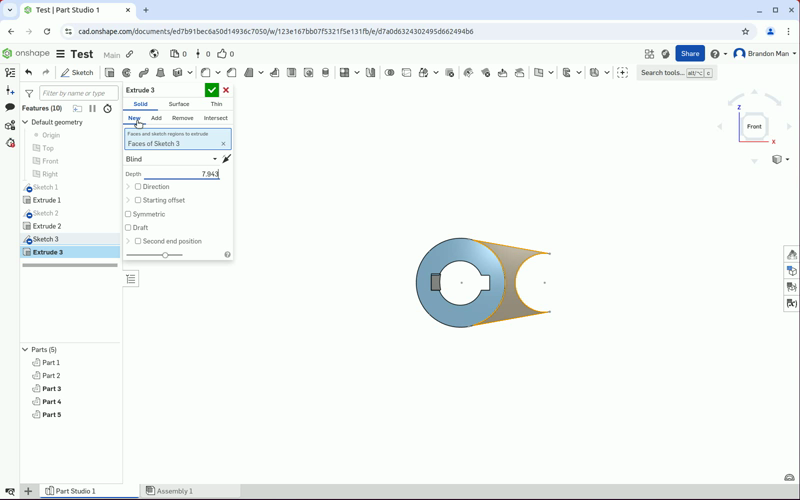
key(enter)
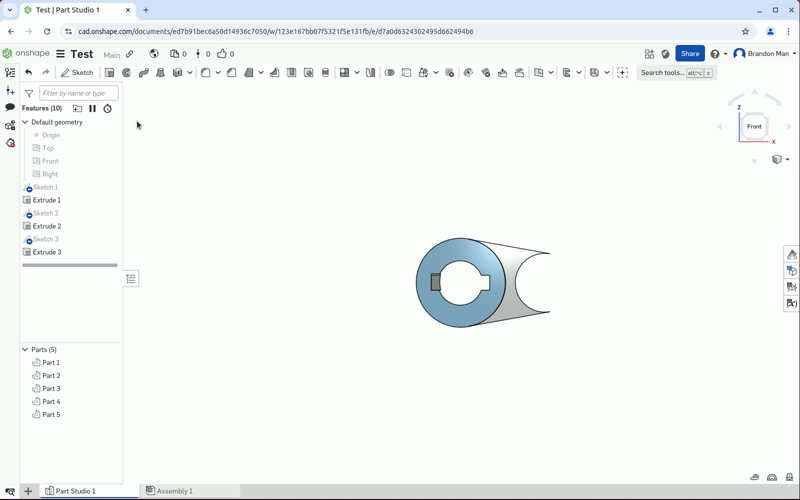
key(shift+h)
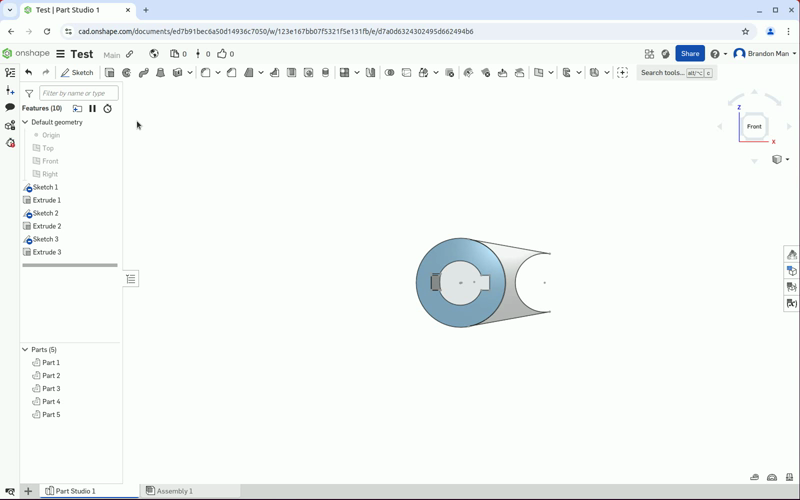
key(shift+h)
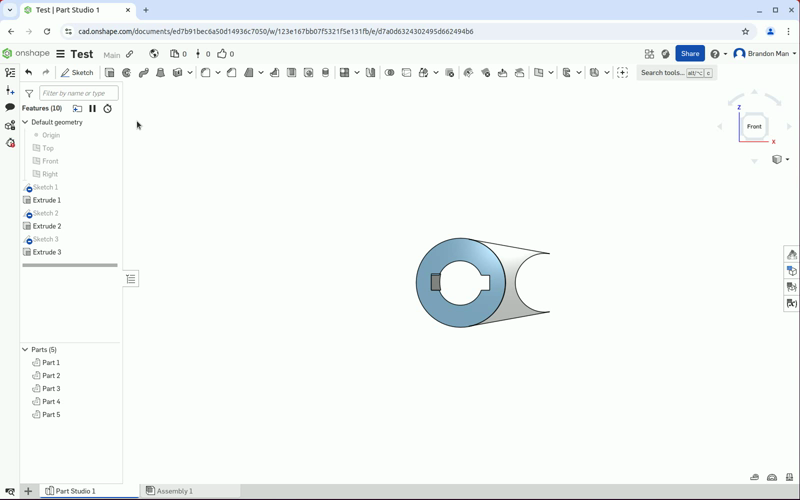
mouse_move(73, 189)
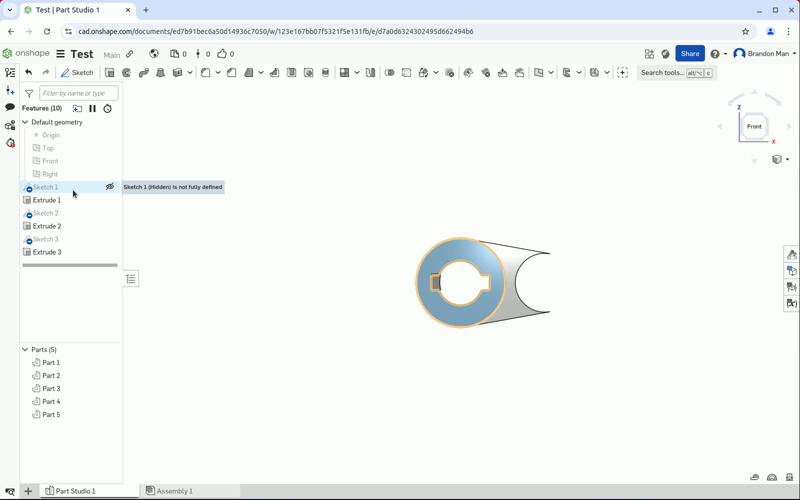
click(73, 189)
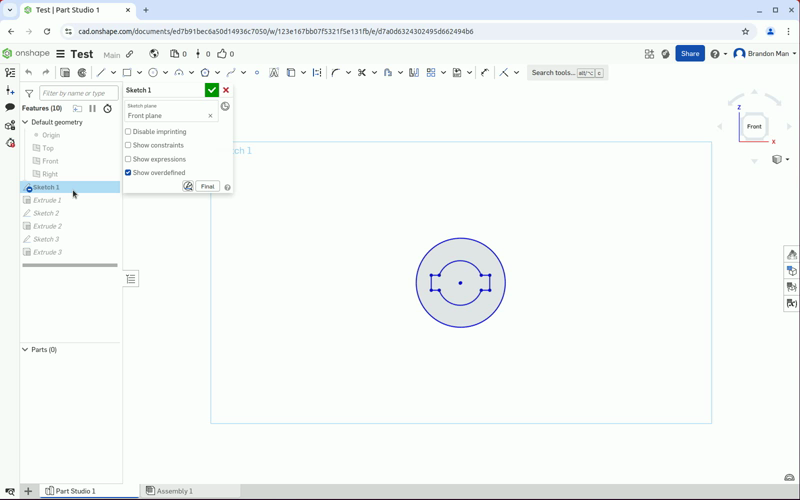
mouse_move(229, 92)
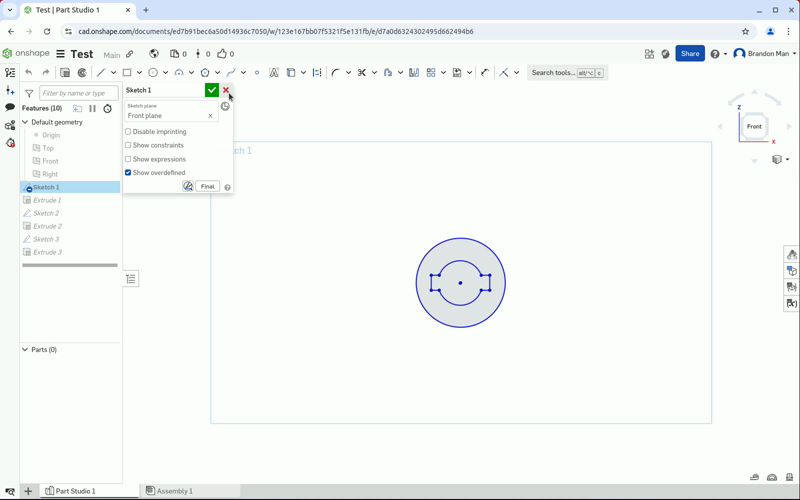
click(229, 92)
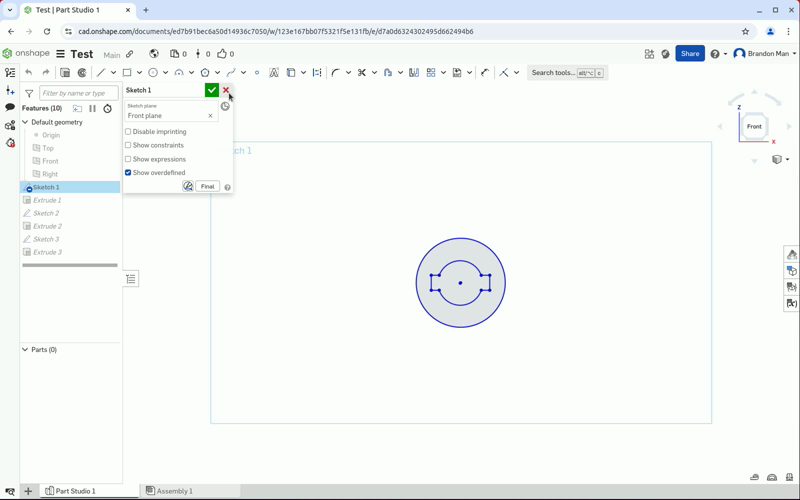
key(shift+s)
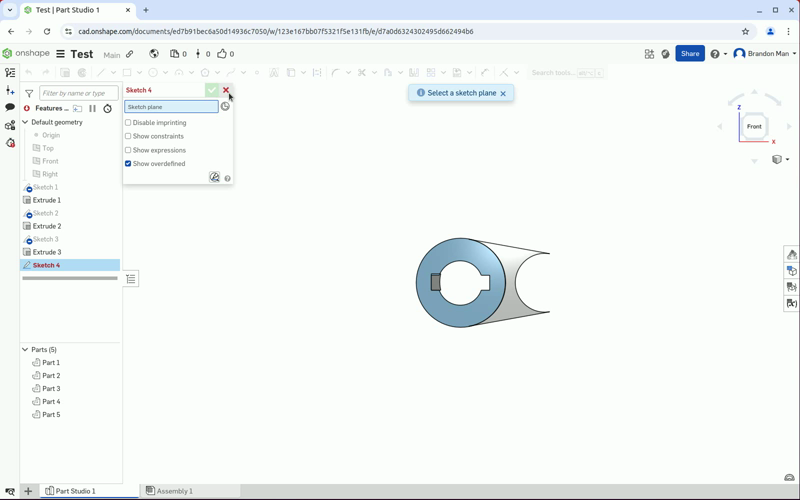
mouse_move(73, 163)
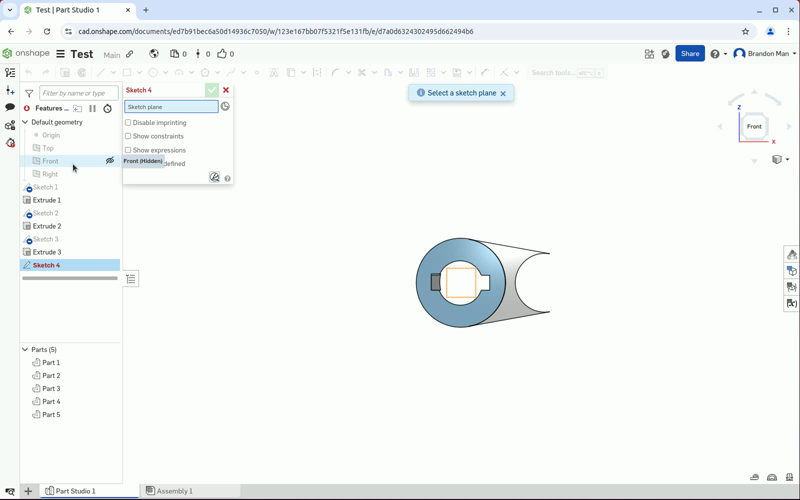
click(73, 163)
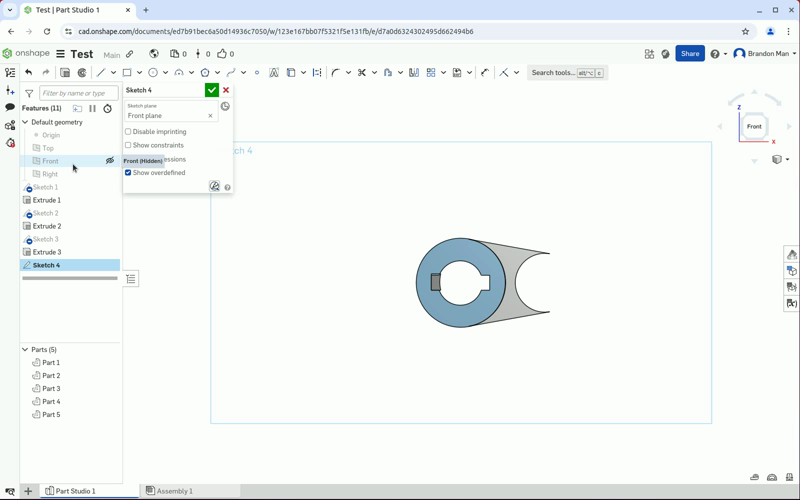
mouse_move(73, 352)
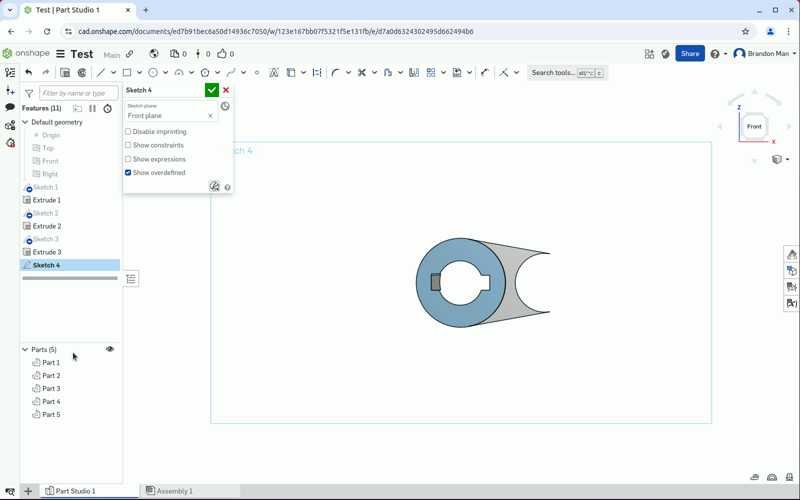
key(y)
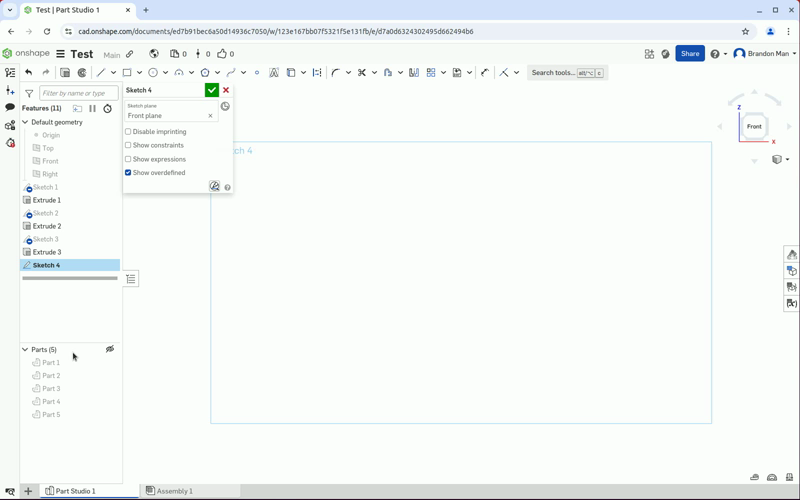
key(c)
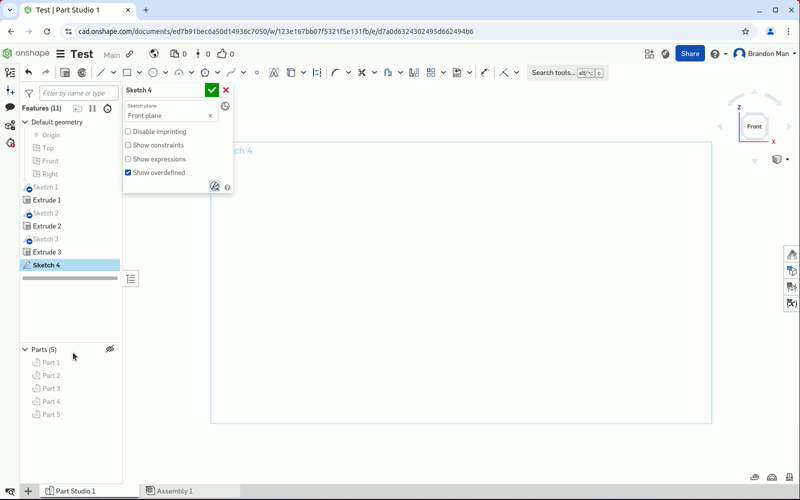
key_down(shift)
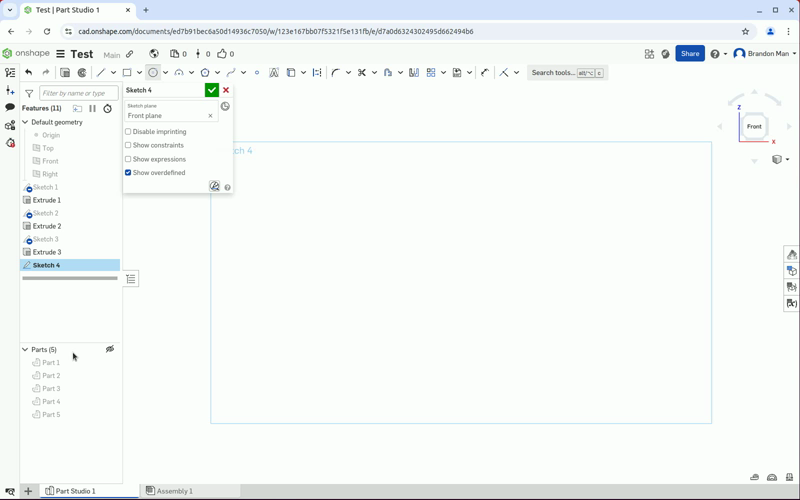
mouse_move(544, 282)
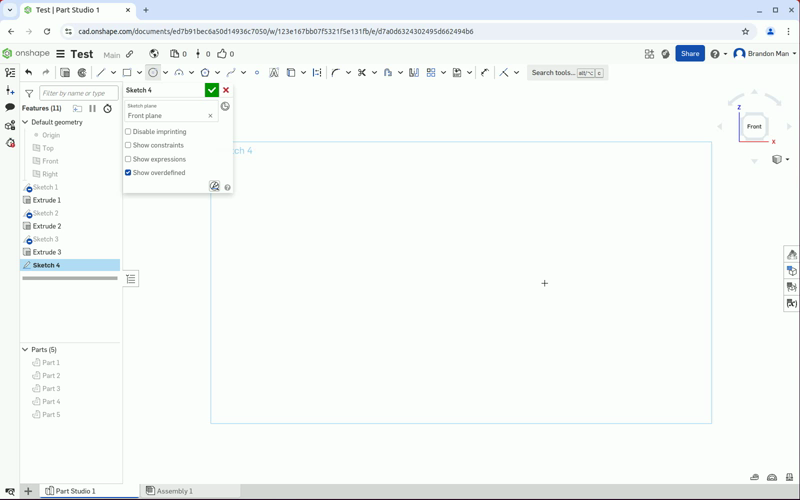
click(544, 282)
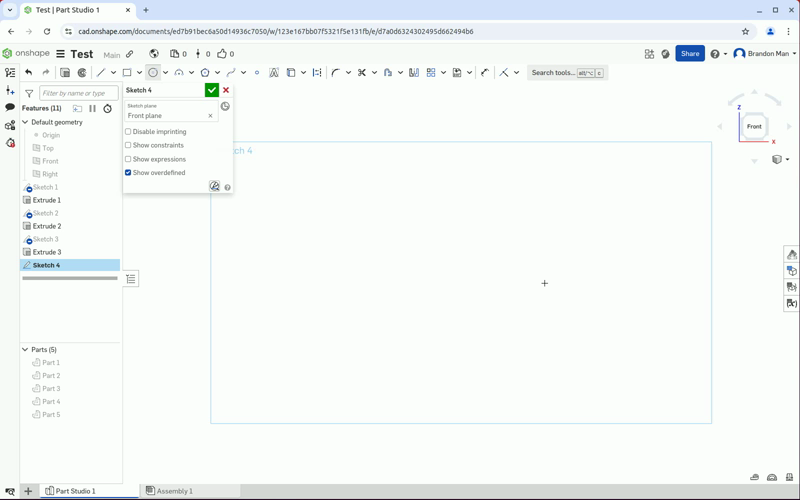
key_up(shift)
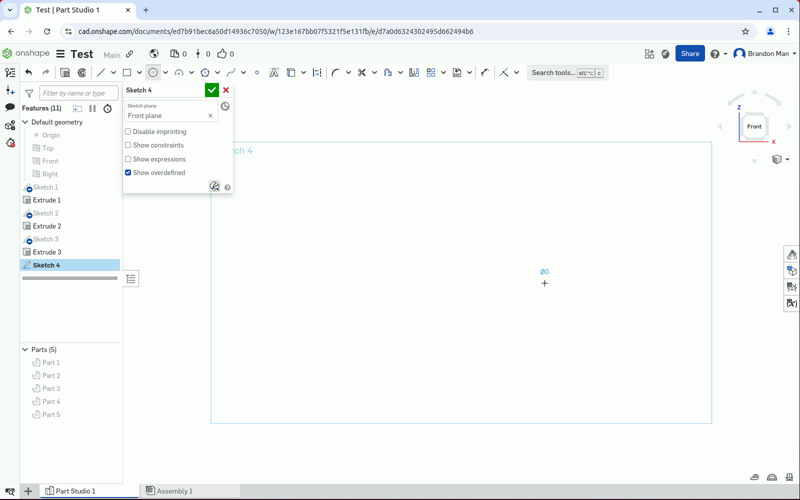
mouse_move(573, 282)
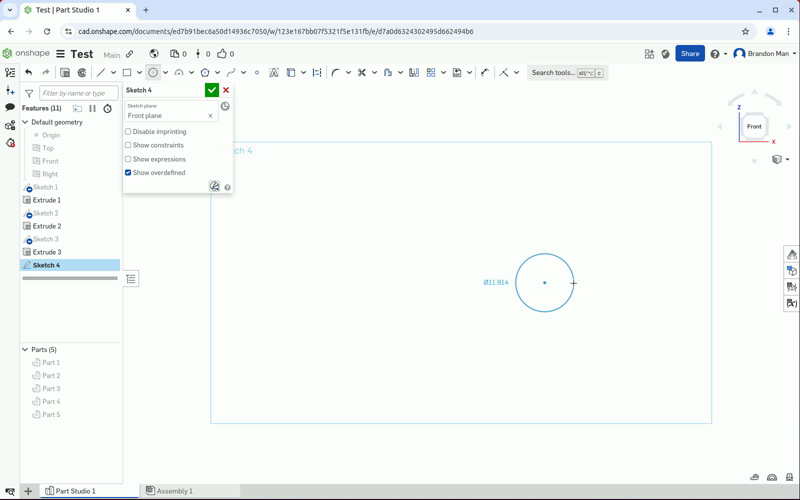
click(573, 282)
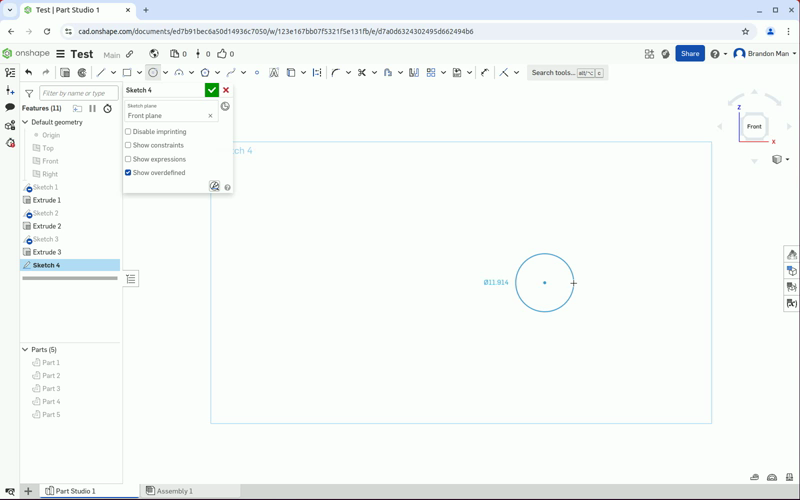
key(esc)
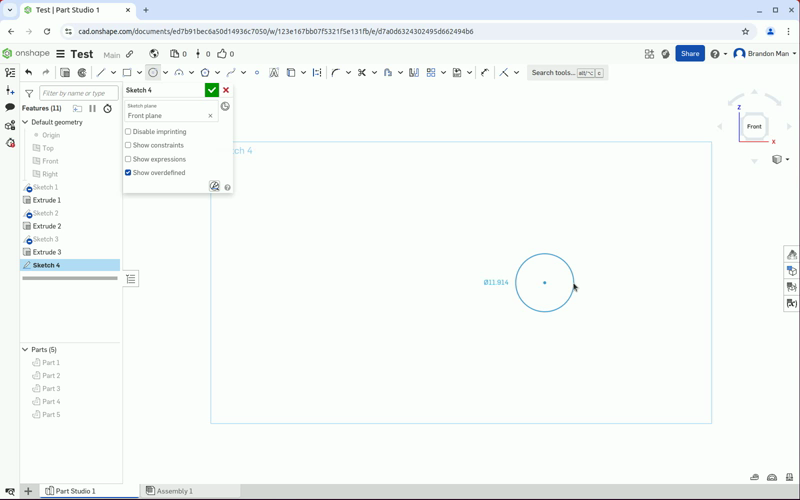
key(c)
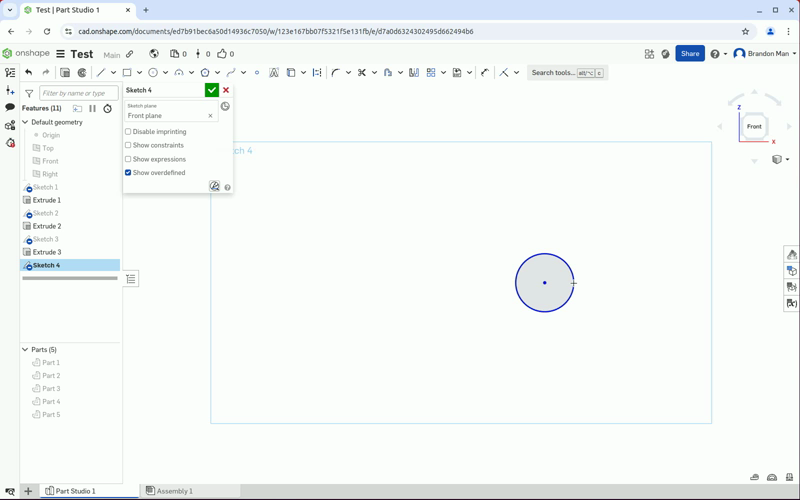
key_down(shift)
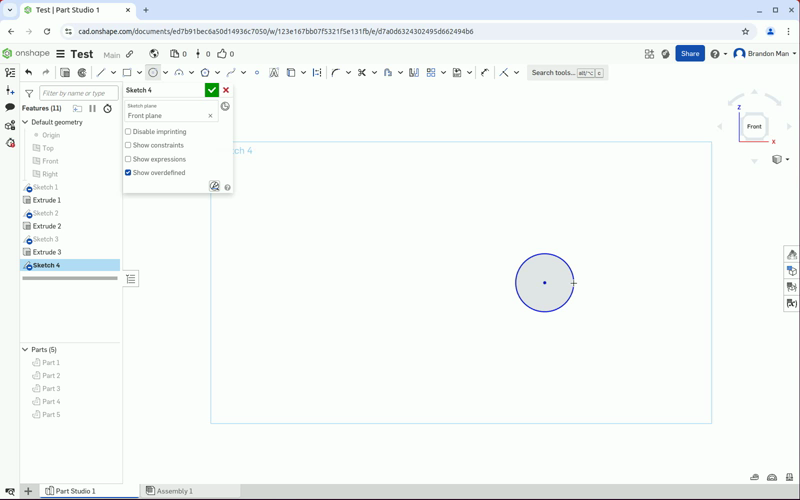
mouse_move(544, 282)
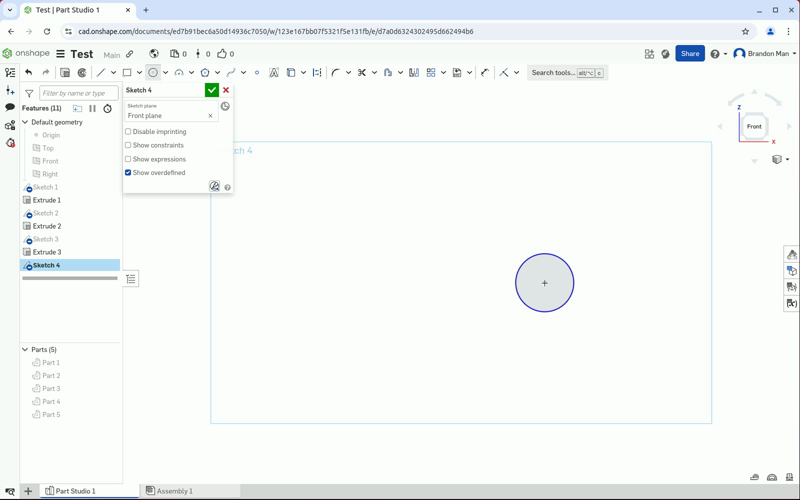
click(544, 282)
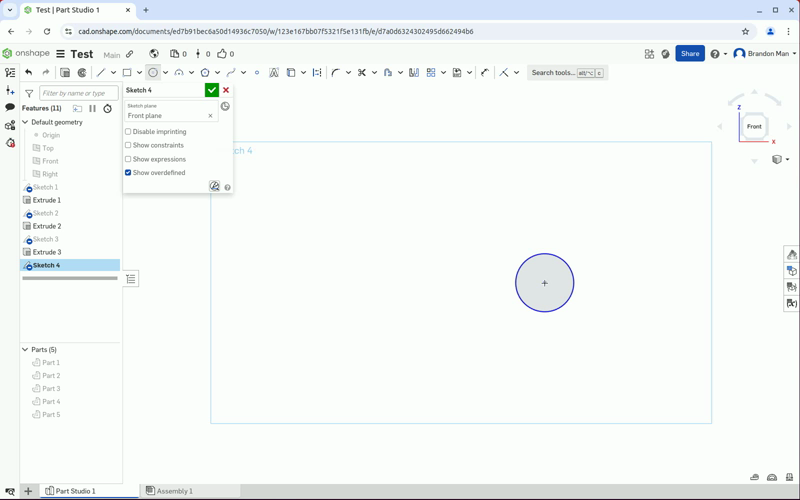
key_up(shift)
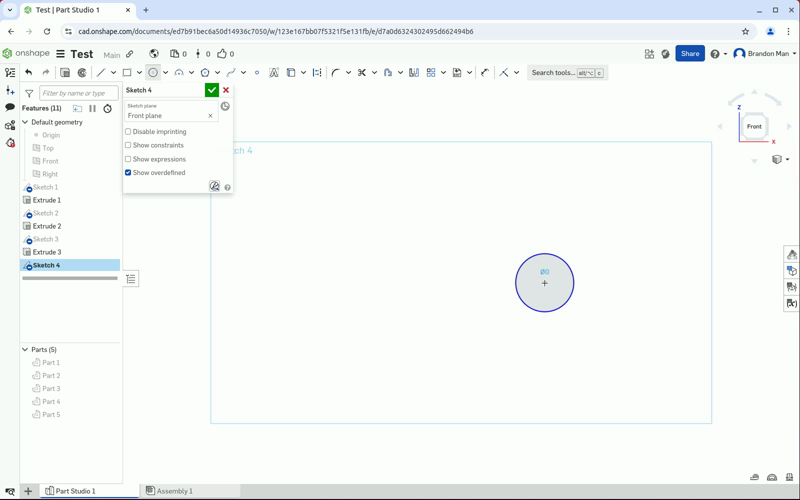
mouse_move(567, 282)
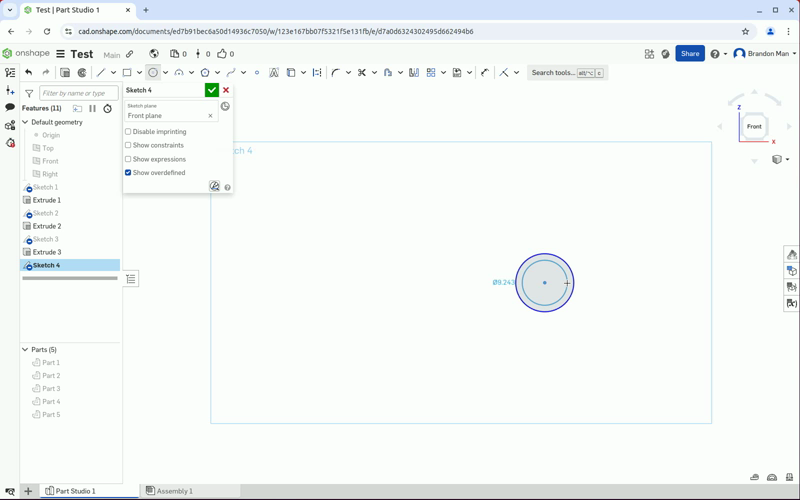
click(567, 282)
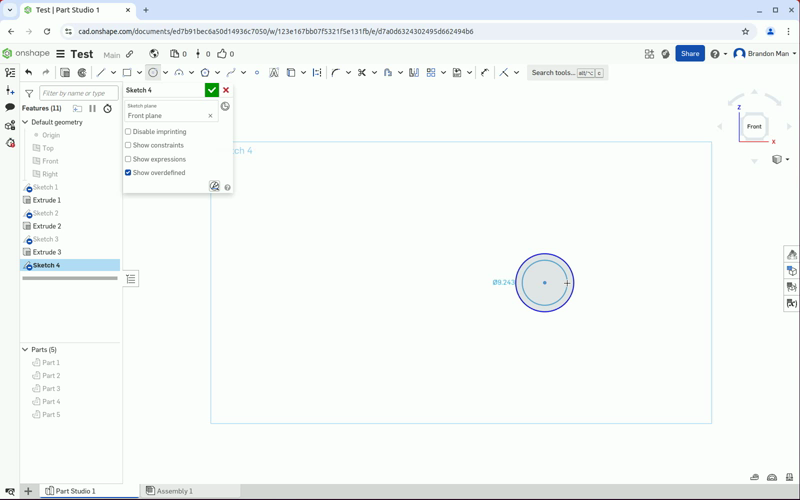
key(esc)
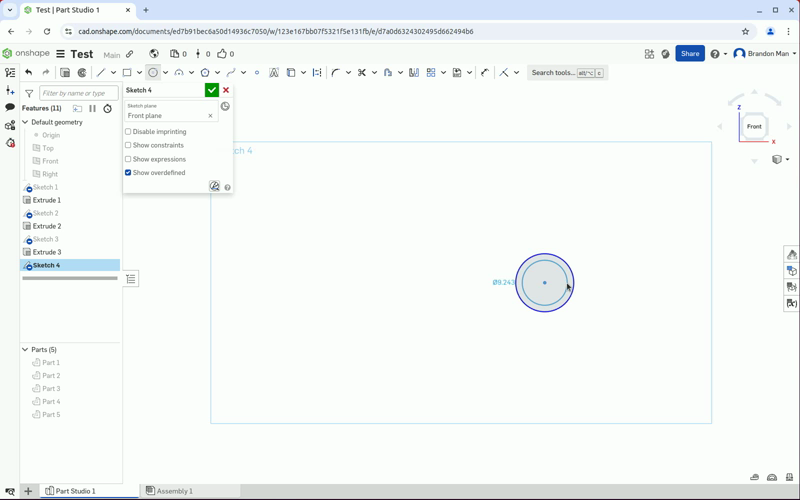
mouse_move(566, 292)
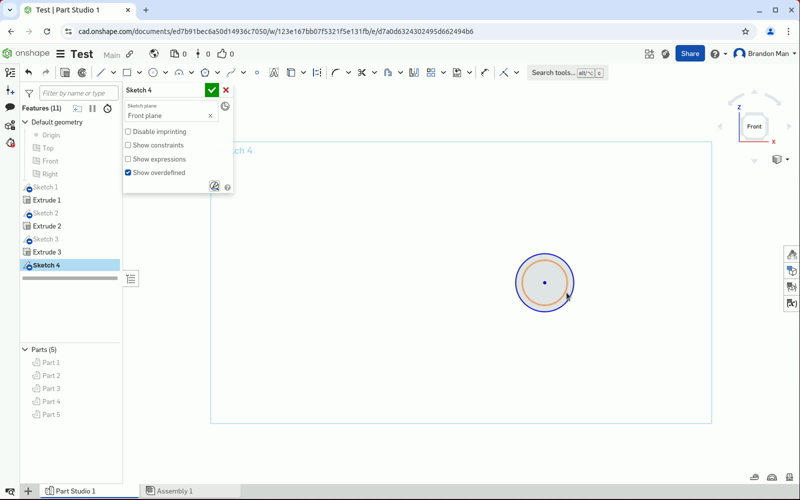
scroll(6)
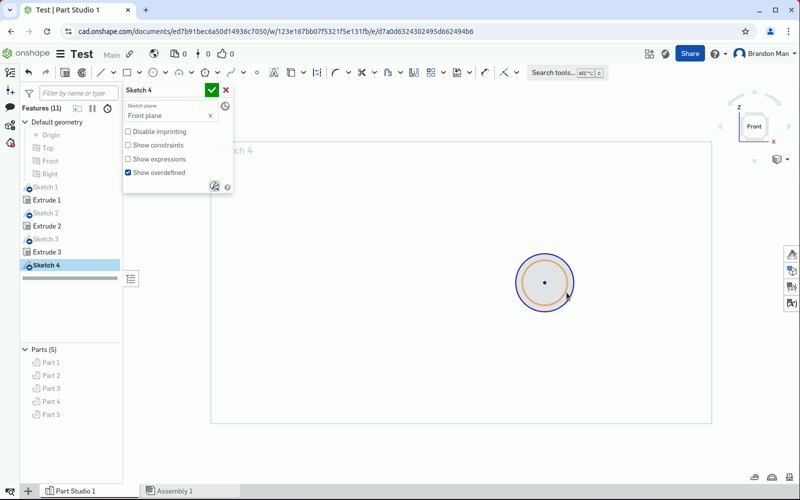
scroll(6)
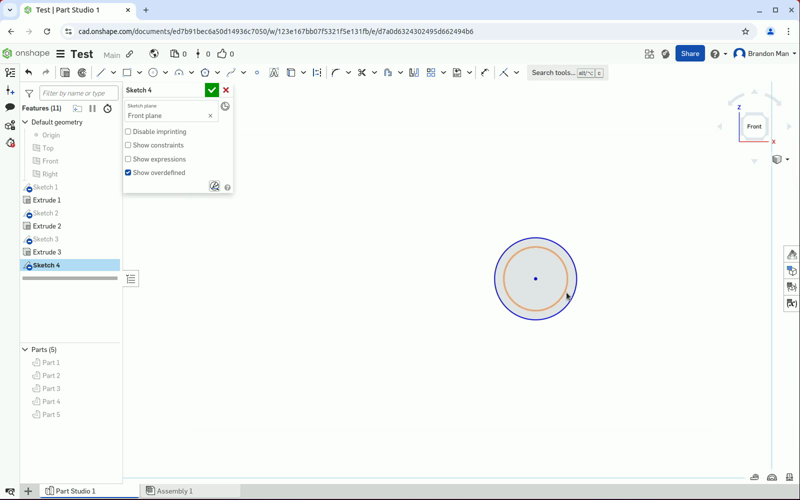
scroll(6)
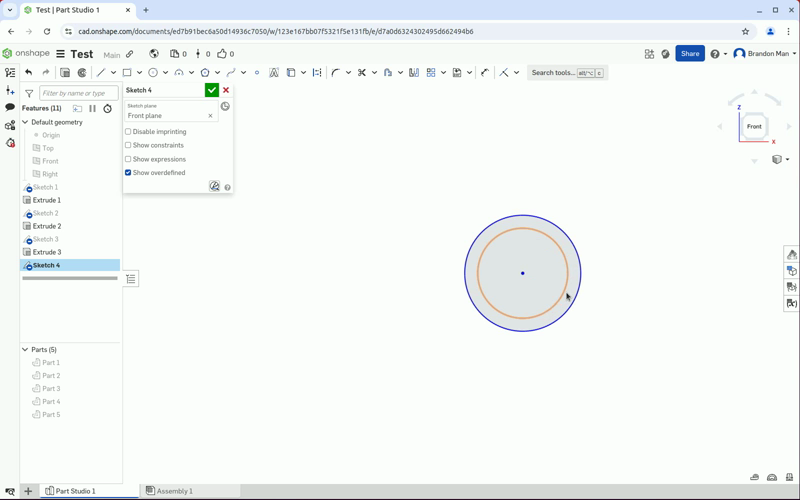
scroll(6)
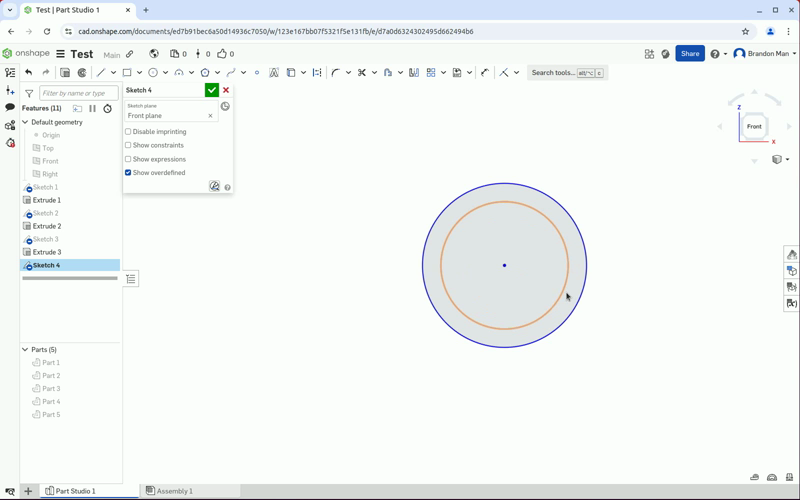
scroll(6)
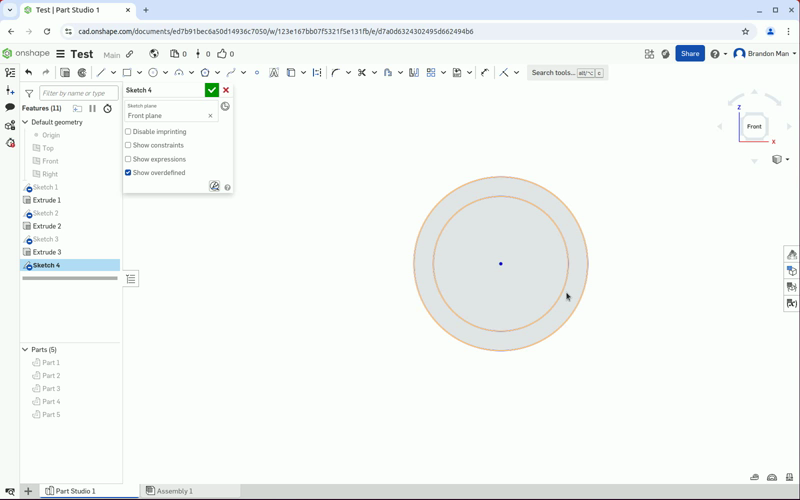
scroll(6)
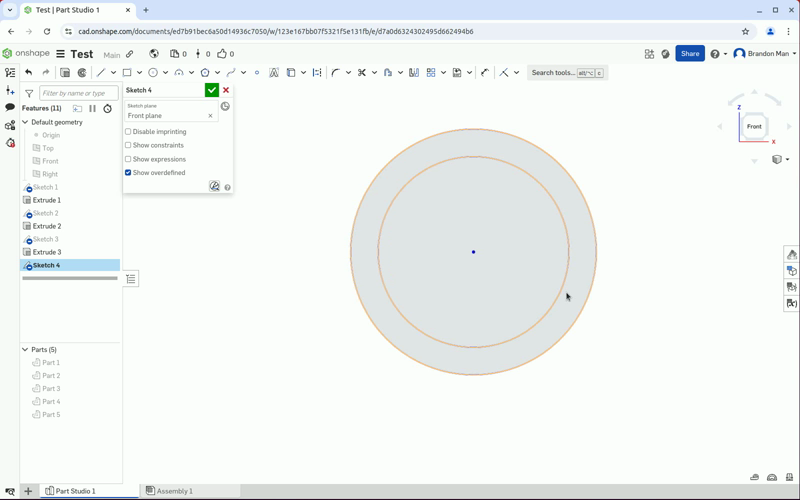
scroll(6)
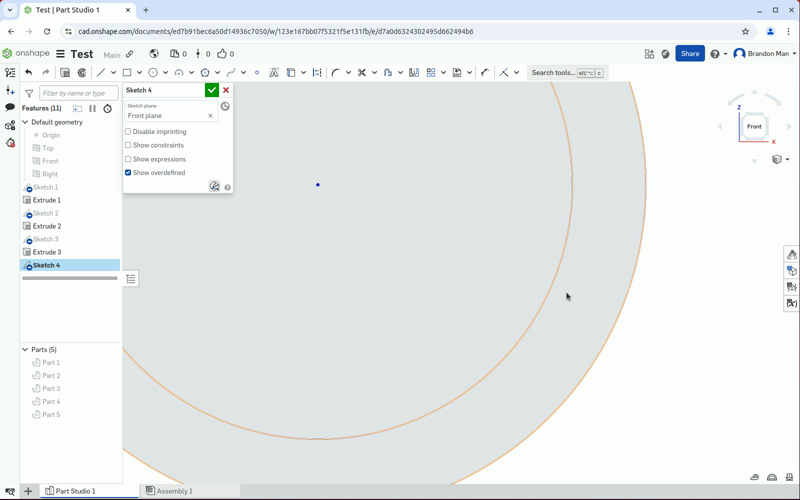
click(566, 292)
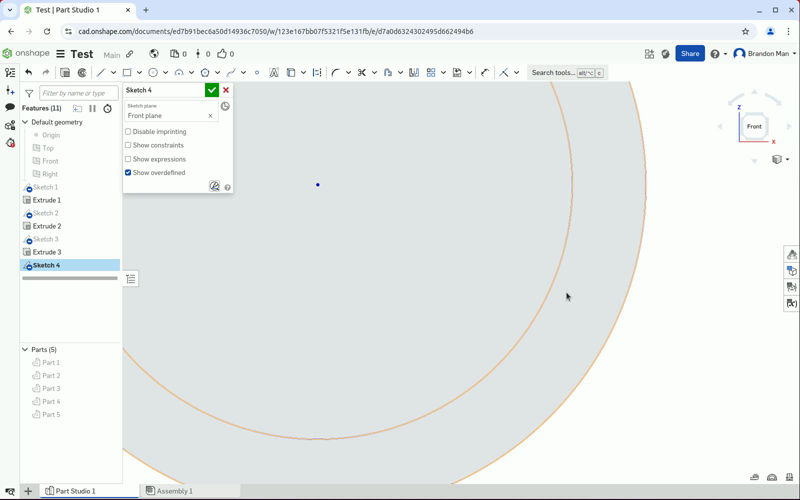
scroll(-6)
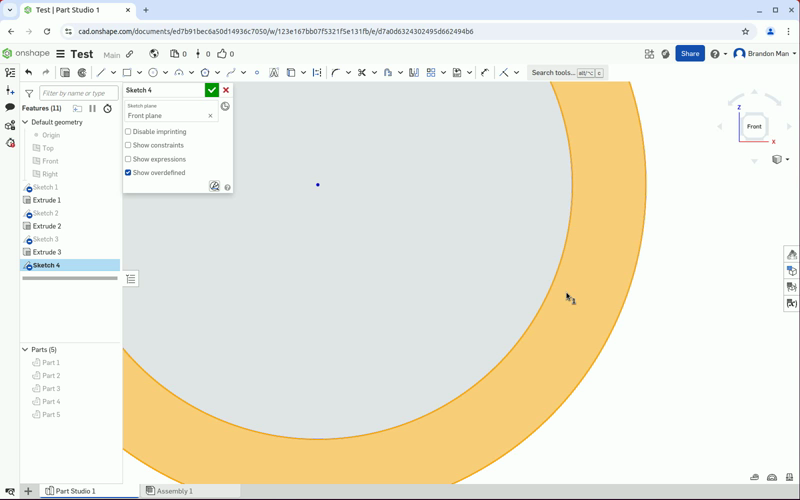
scroll(-6)
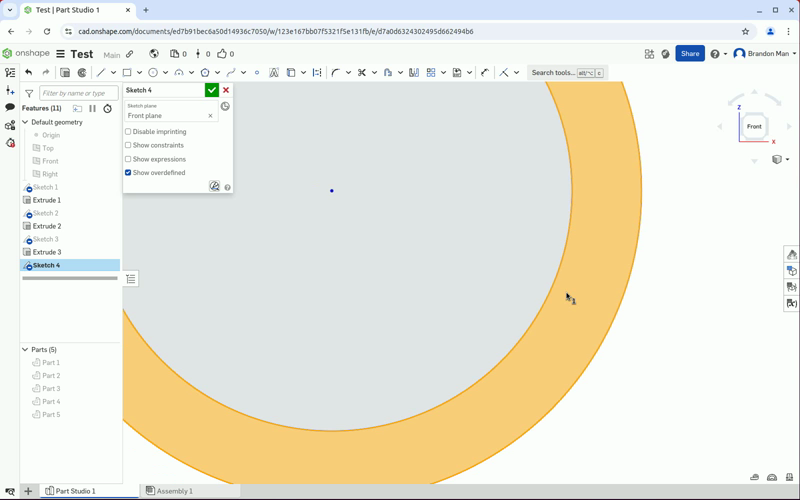
scroll(-6)
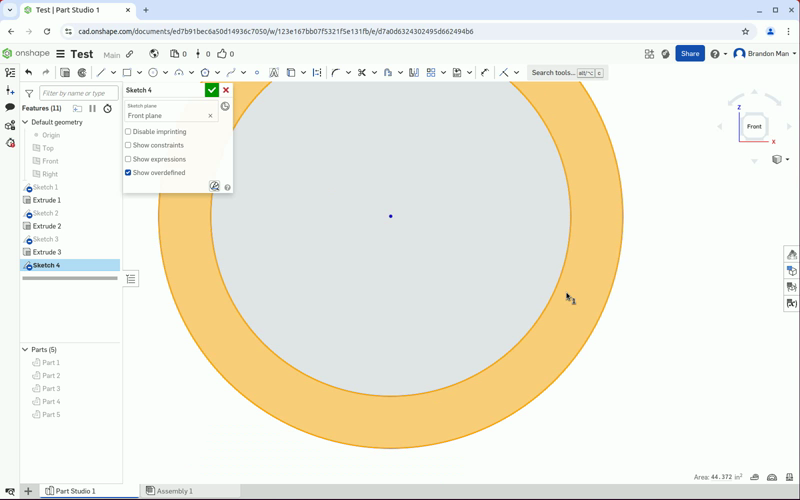
scroll(-6)
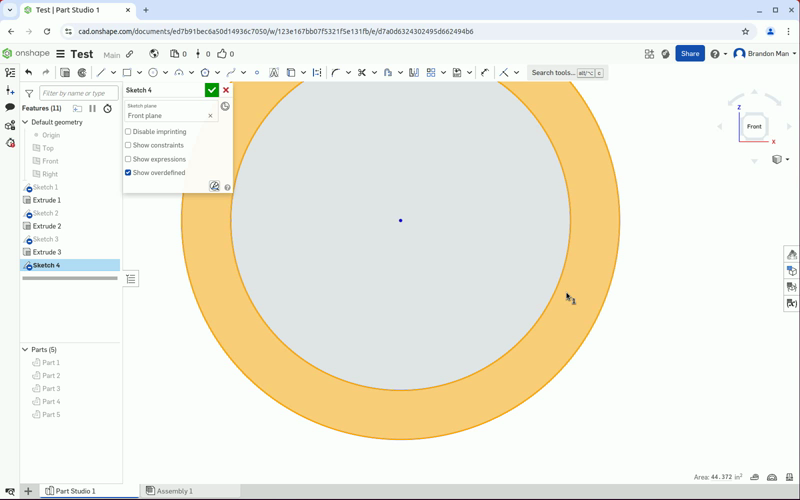
scroll(-6)
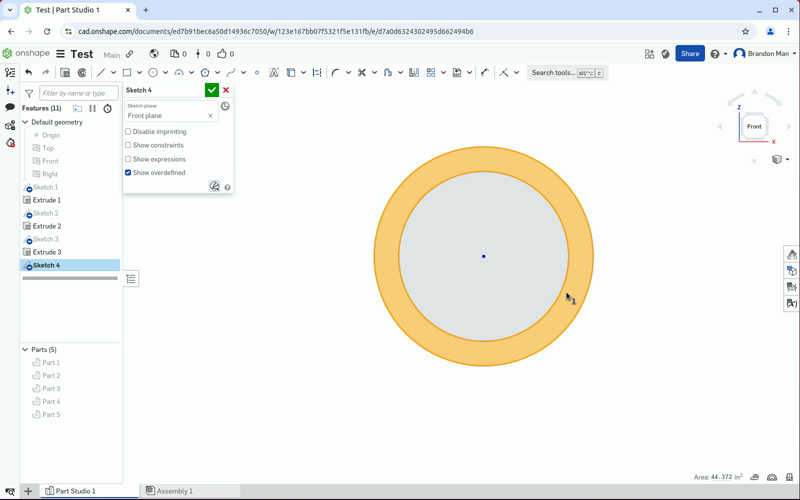
scroll(-6)
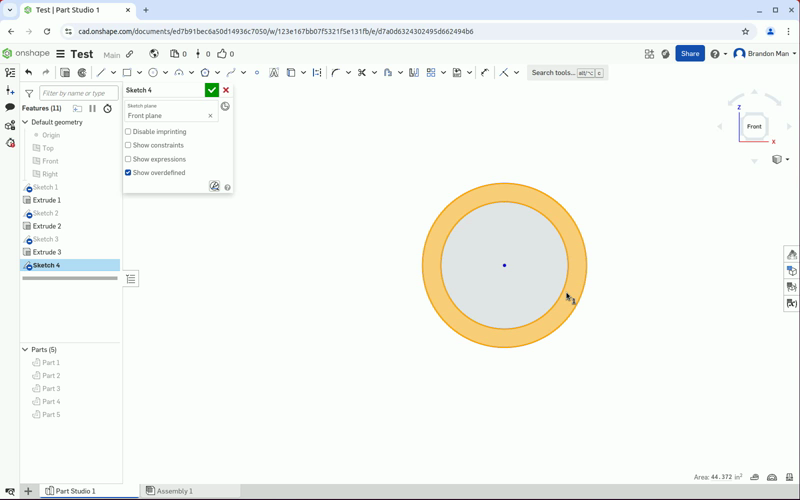
scroll(-6)
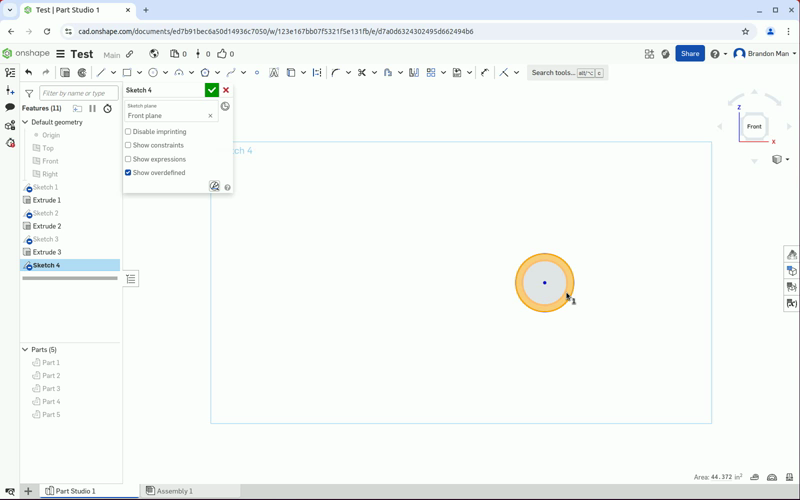
mouse_move(73, 352)
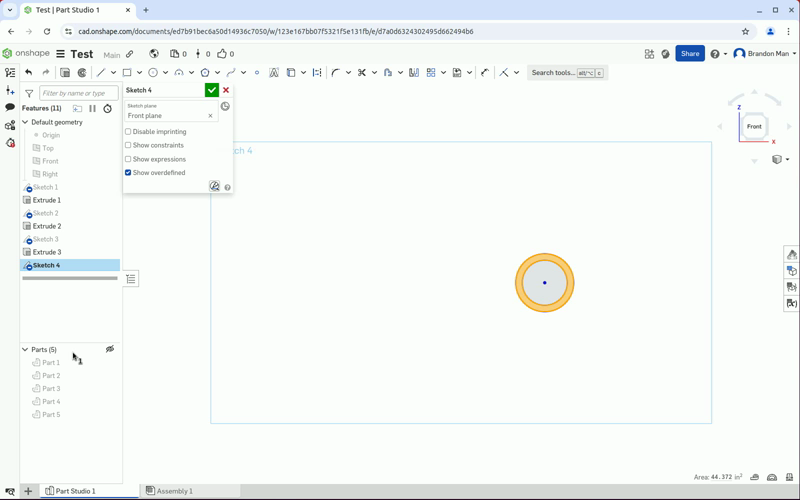
key(shift+y)
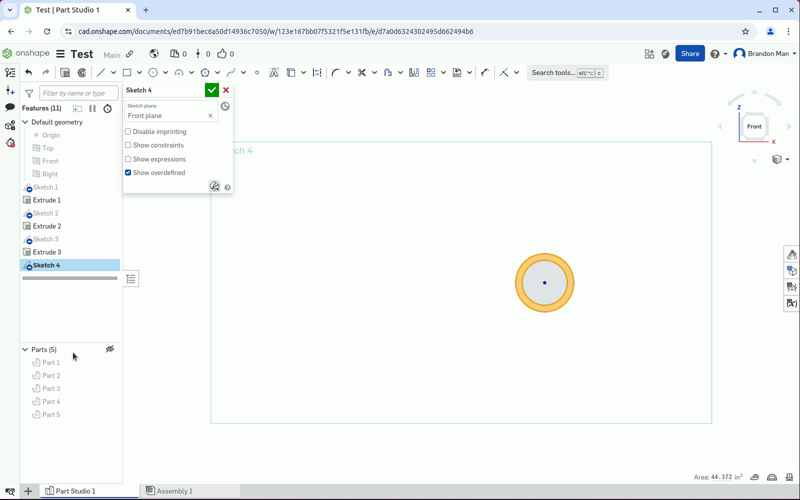
key(shift+e)
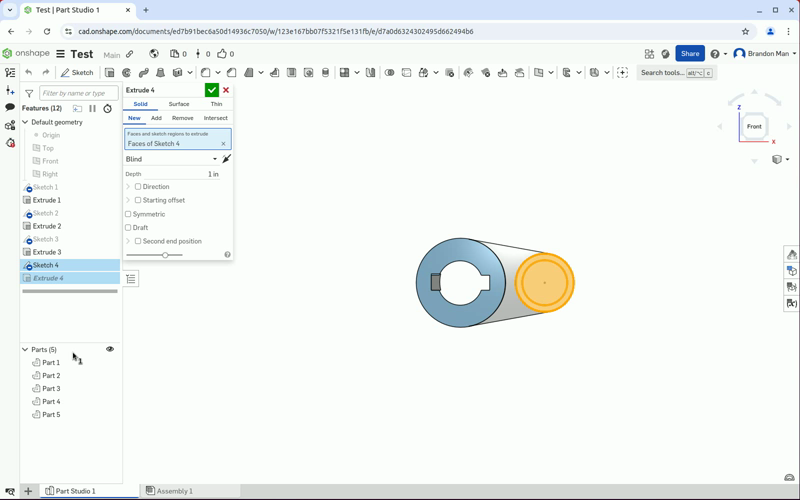
mouse_move(143, 106)
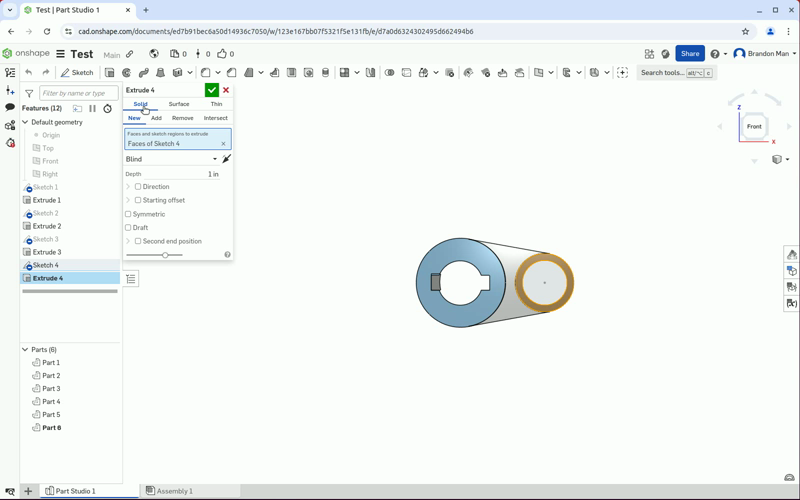
click(143, 106)
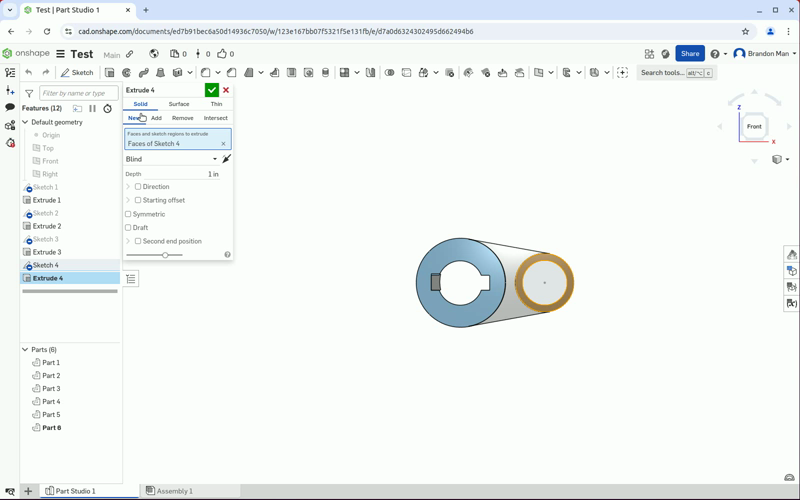
mouse_move(137, 120)
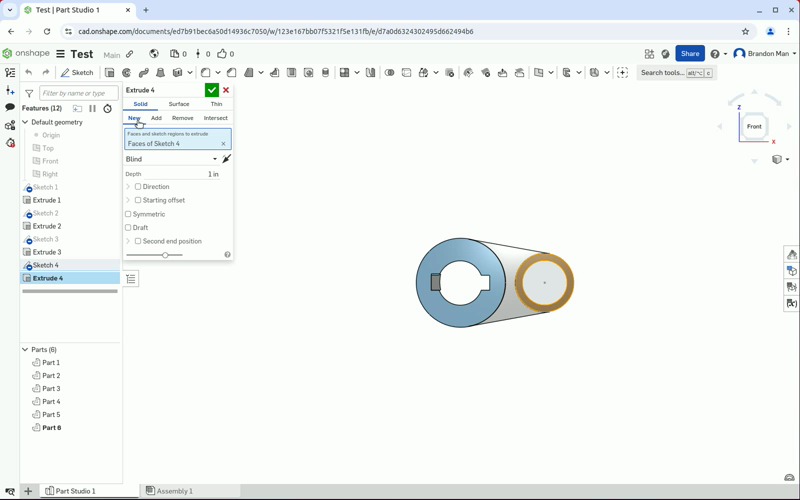
click(137, 120)
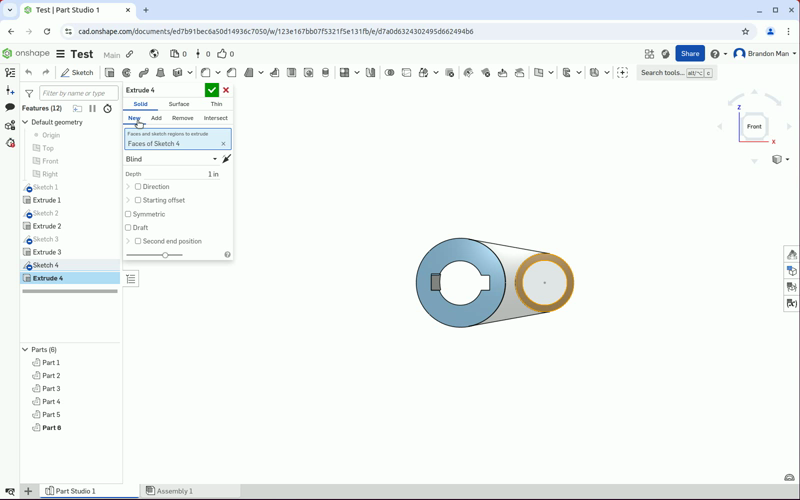
key(tab, 4)
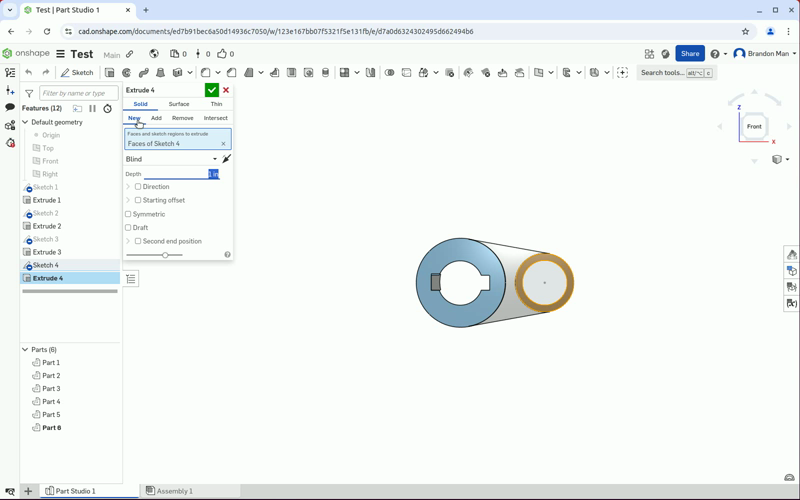
text(7.943)
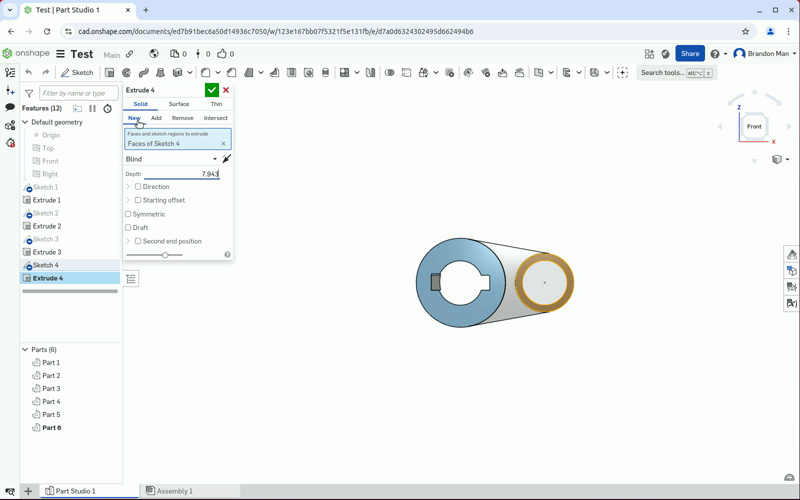
key(enter)
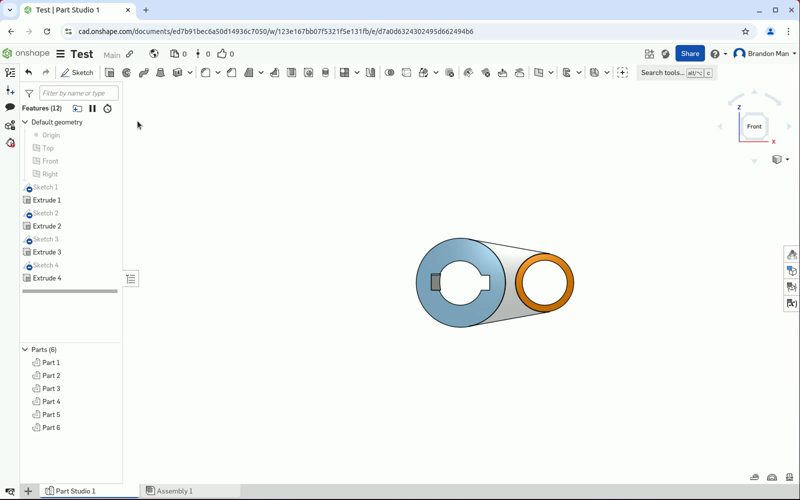
key(shift+h)
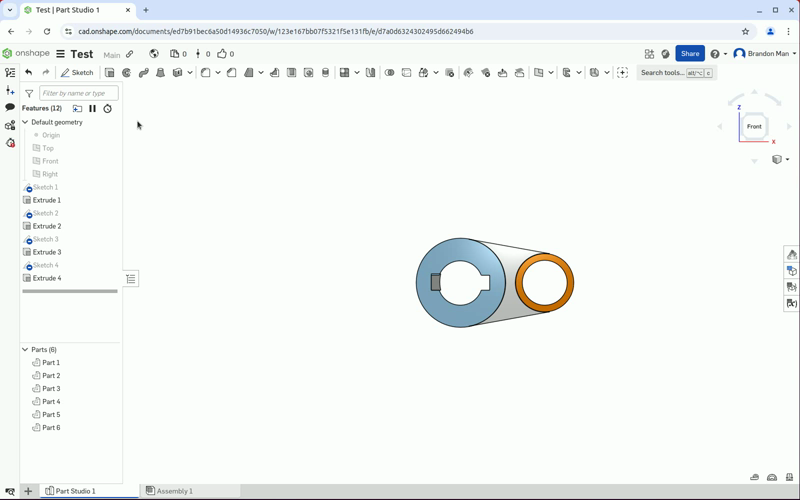
key(shift+h)
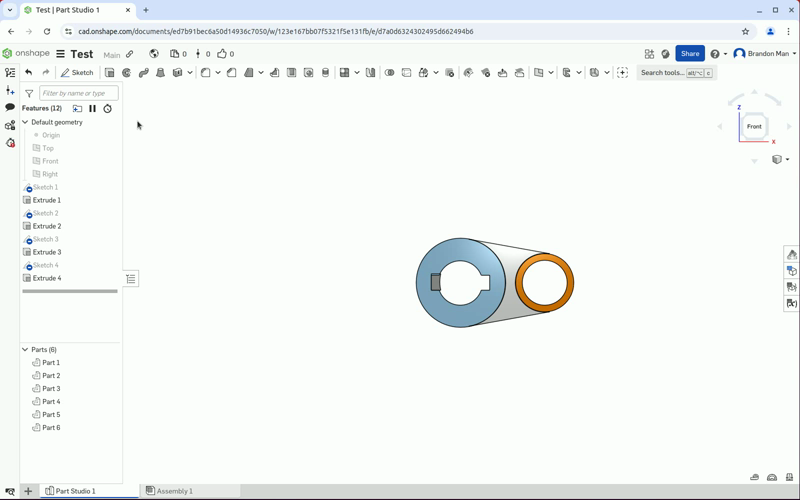
mouse_move(73, 189)
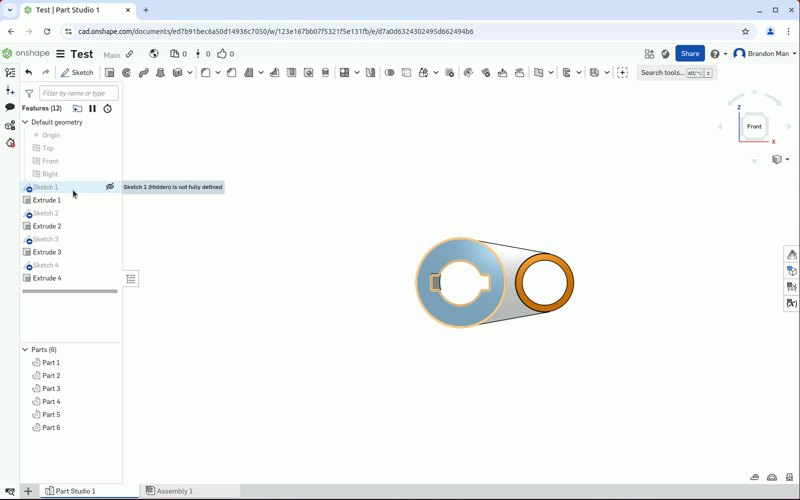
click(73, 189)
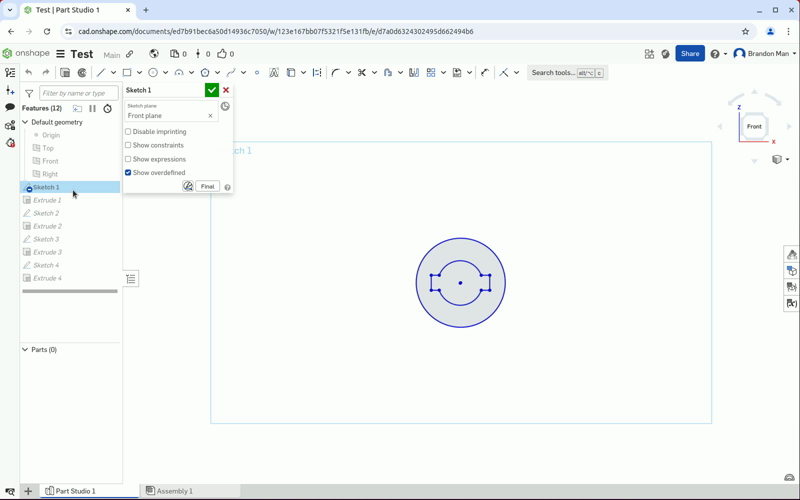
mouse_move(229, 92)
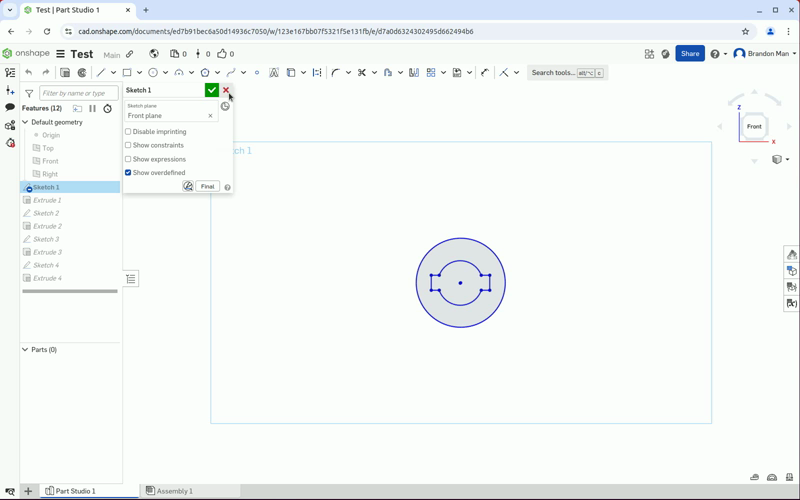
click(229, 92)
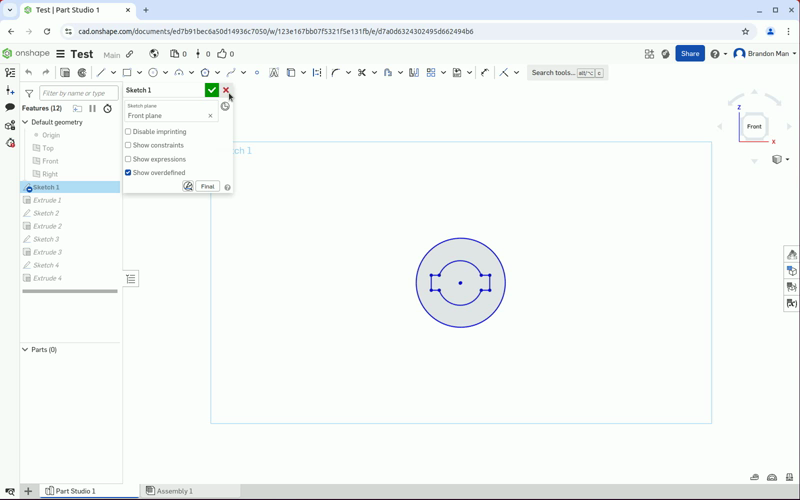
key(shift+s)
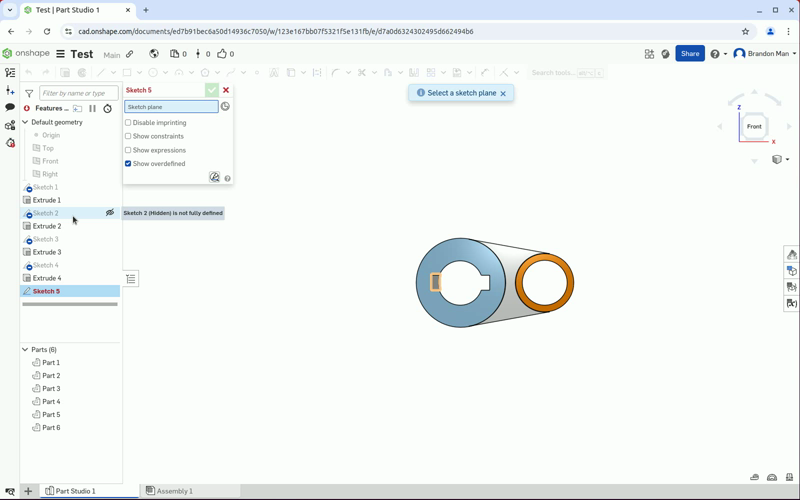
scroll(3)
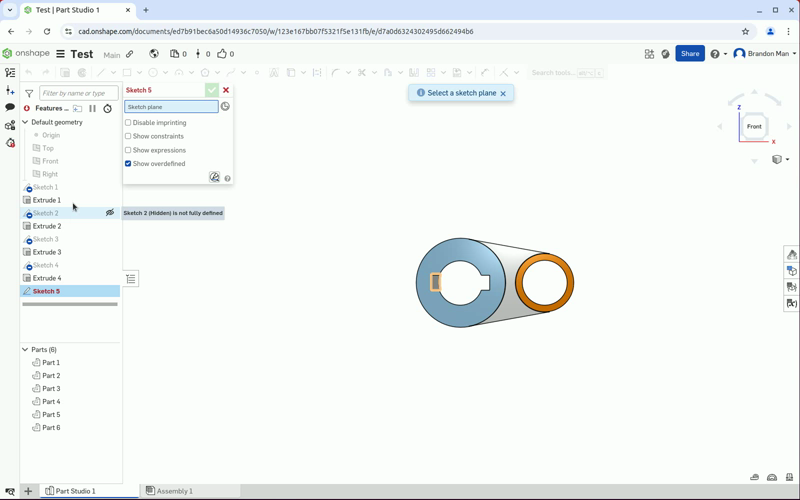
mouse_move(73, 163)
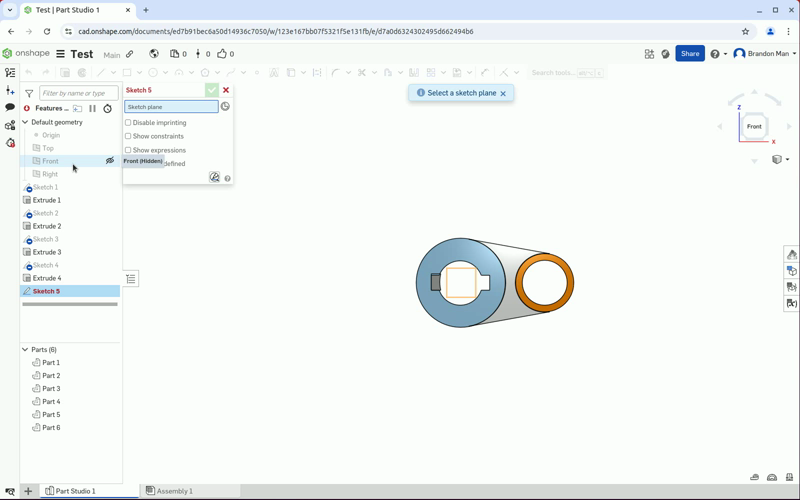
click(73, 163)
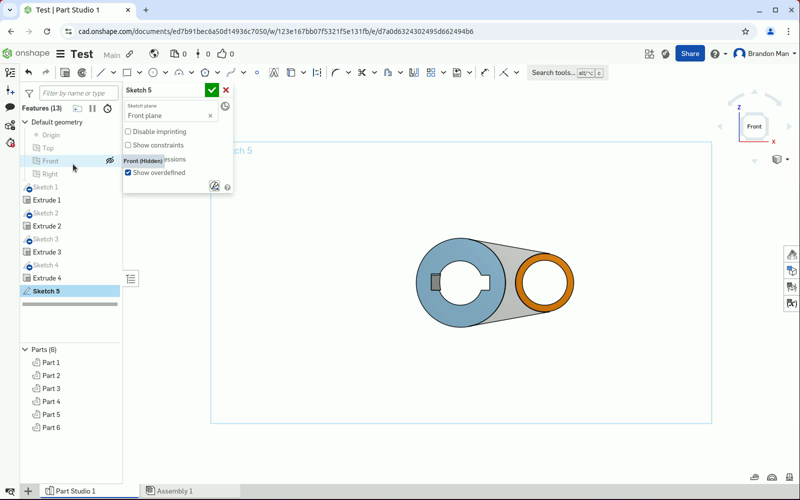
mouse_move(73, 352)
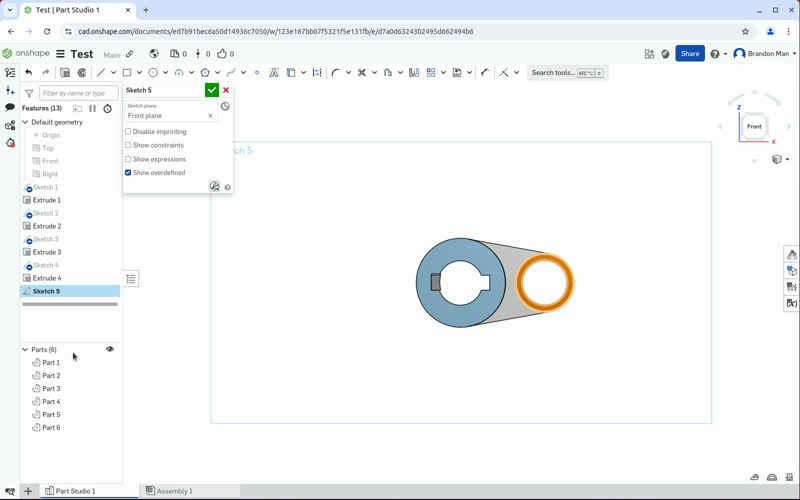
key(y)
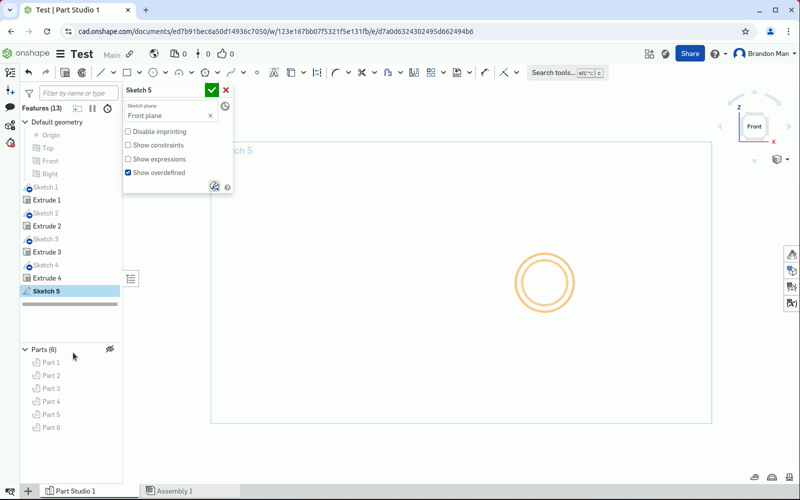
key(c)
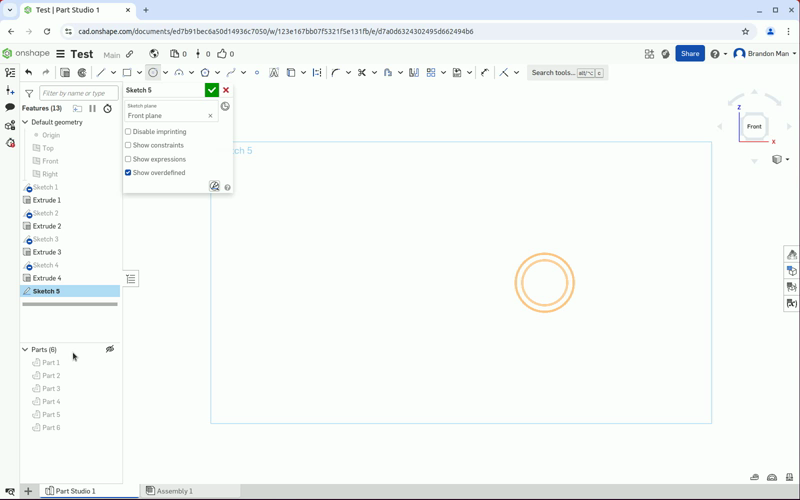
key_down(shift)
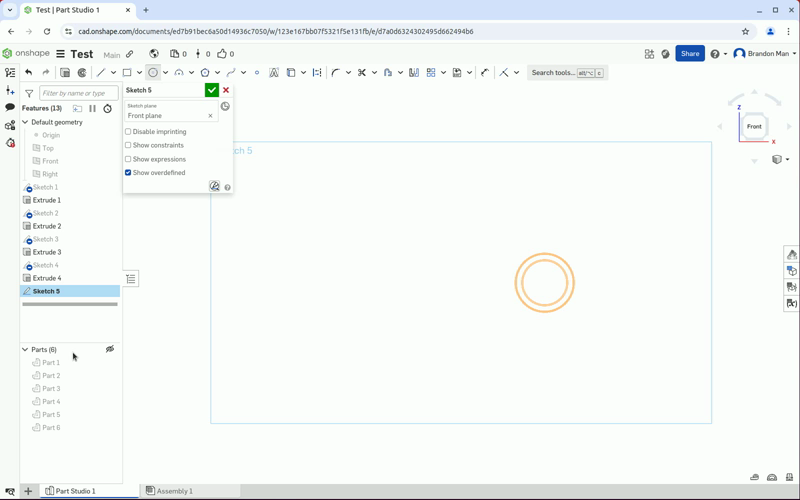
mouse_move(460, 282)
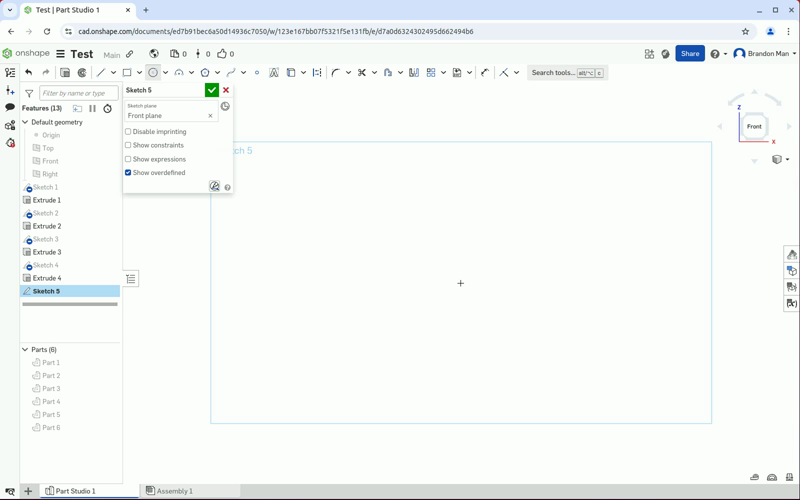
click(460, 282)
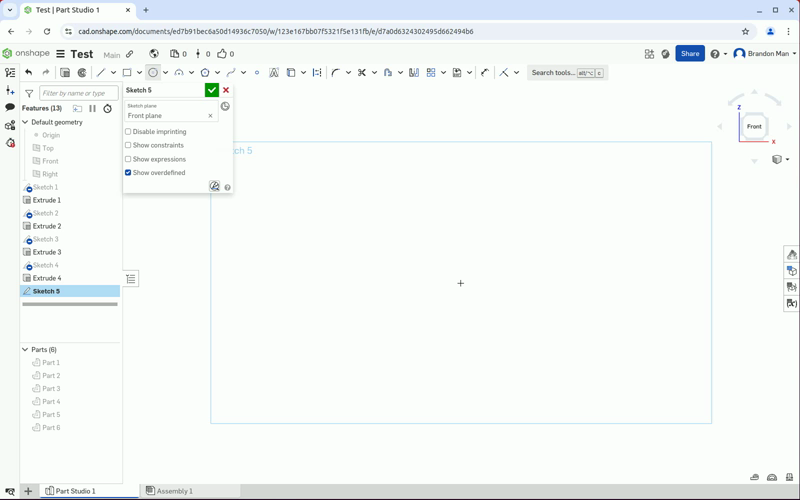
key_up(shift)
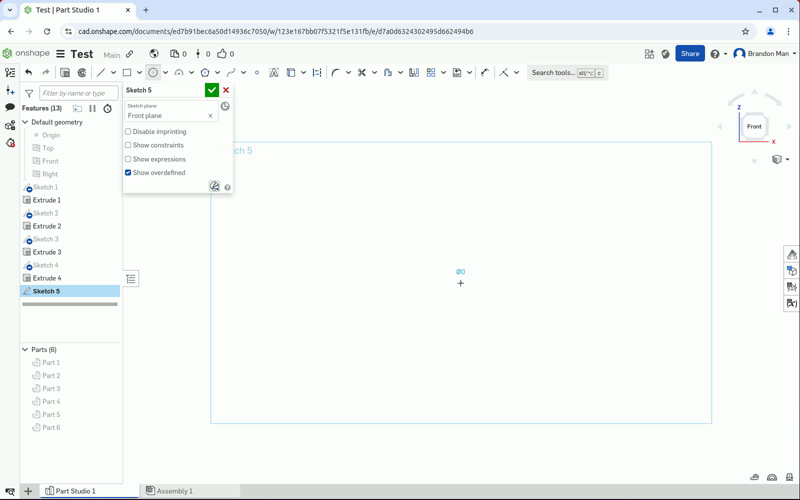
mouse_move(505, 282)
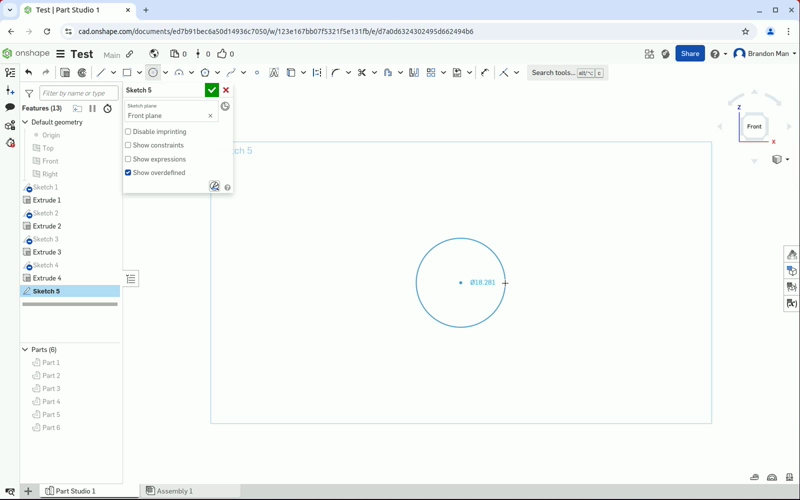
click(505, 282)
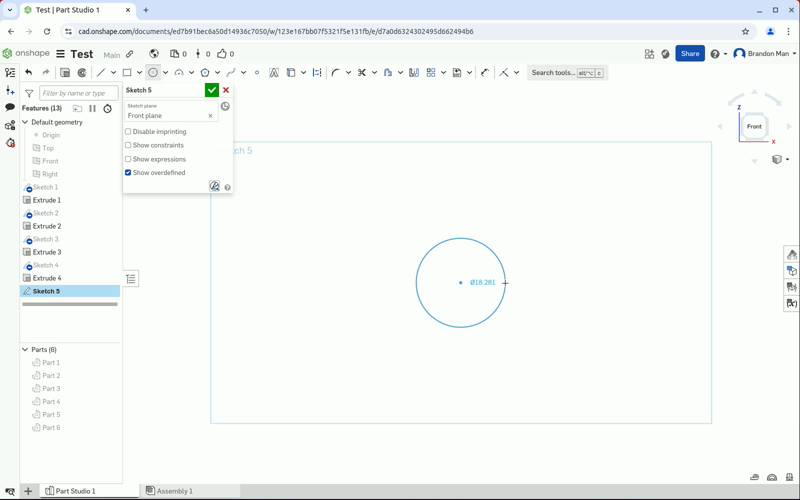
key(esc)
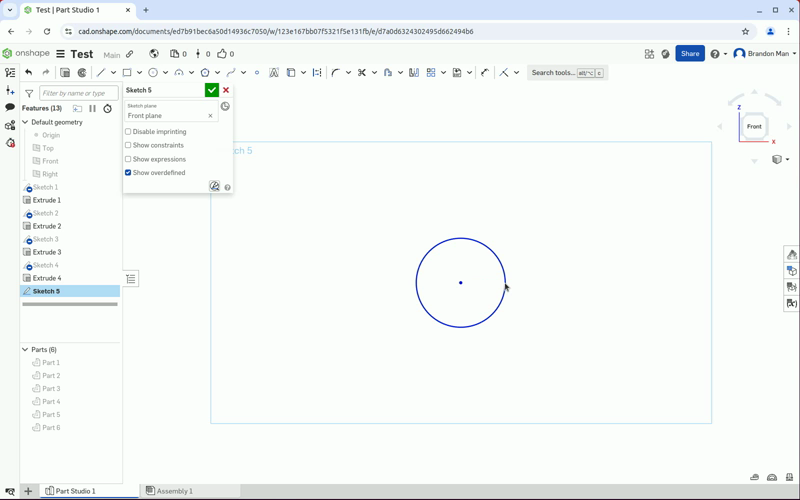
key(l)
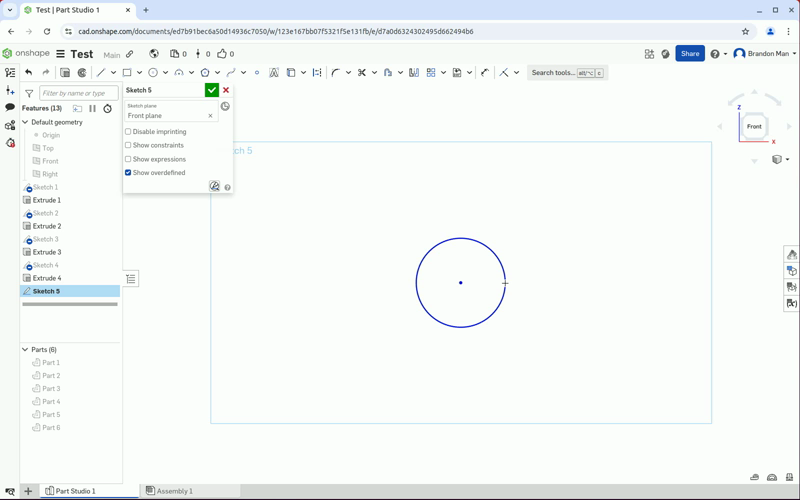
key_down(shift)
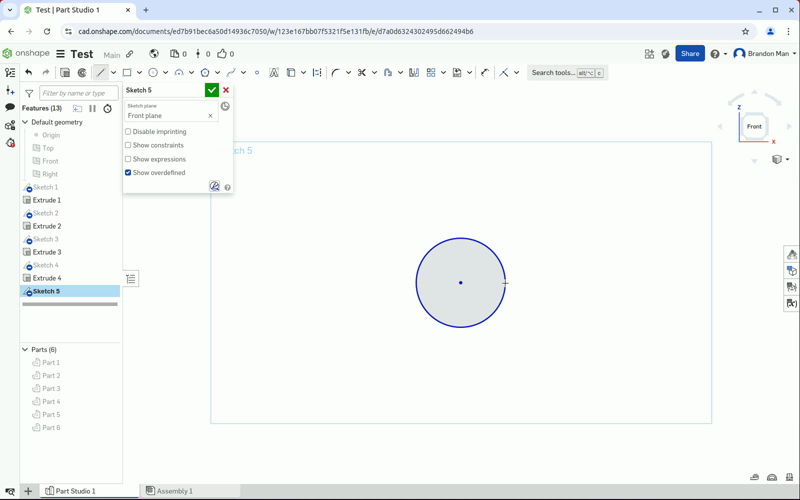
mouse_move(431, 290)
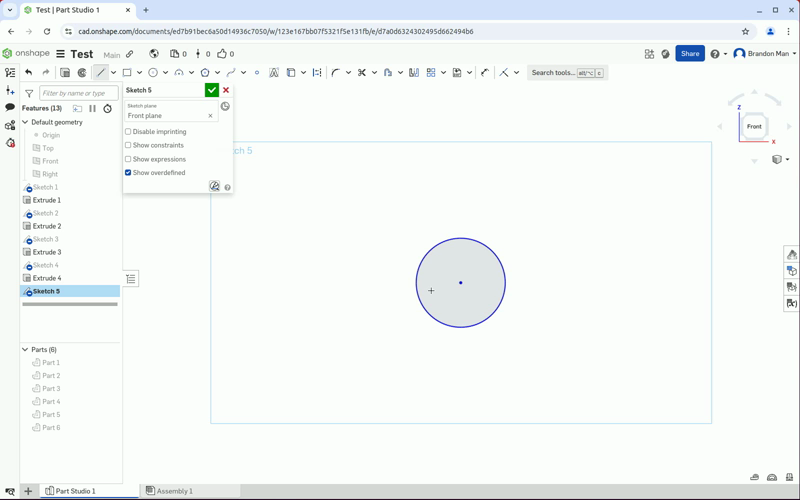
click(431, 290)
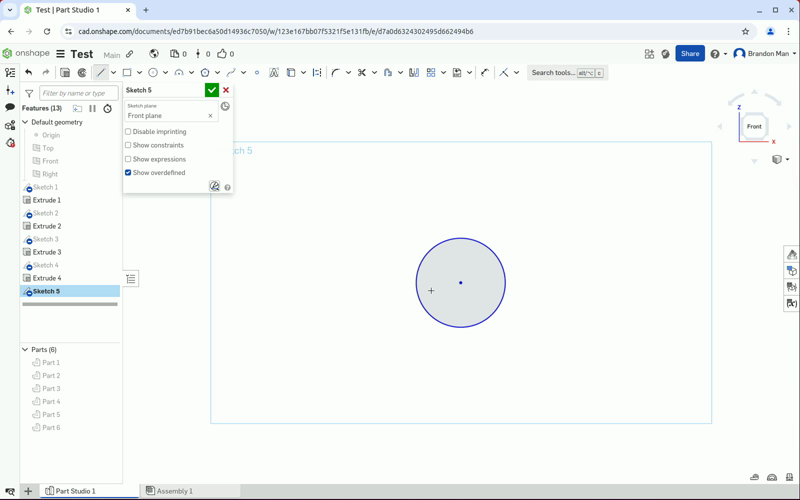
key_up(shift)
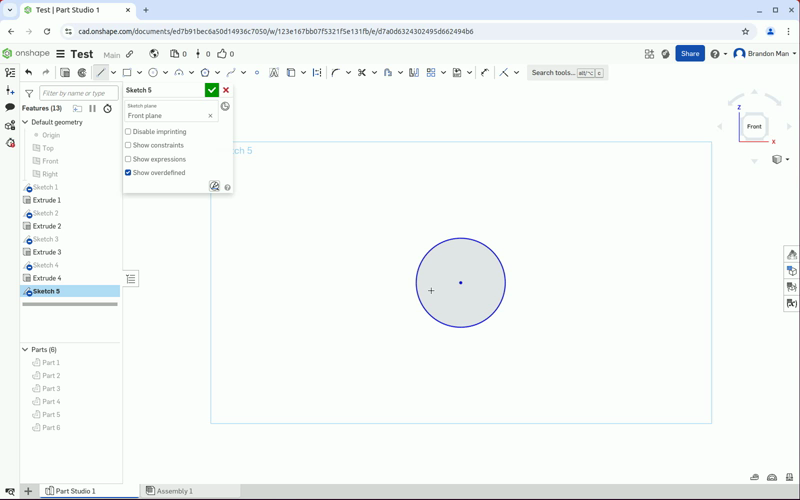
key_down(shift)
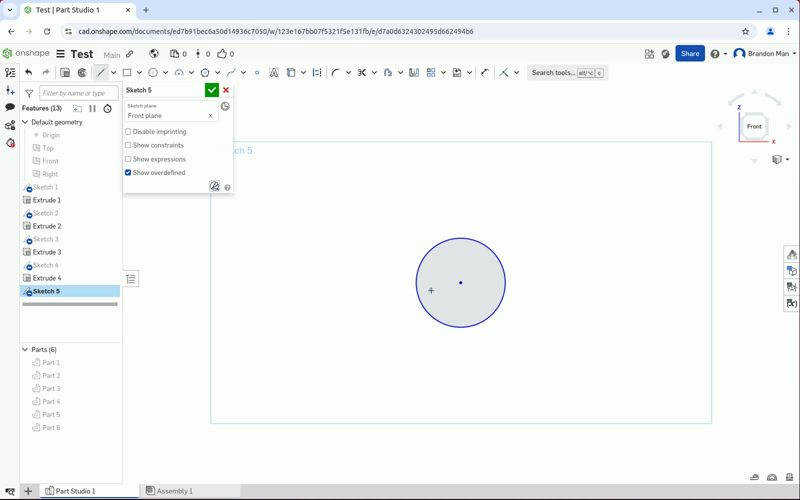
mouse_move(461, 290)
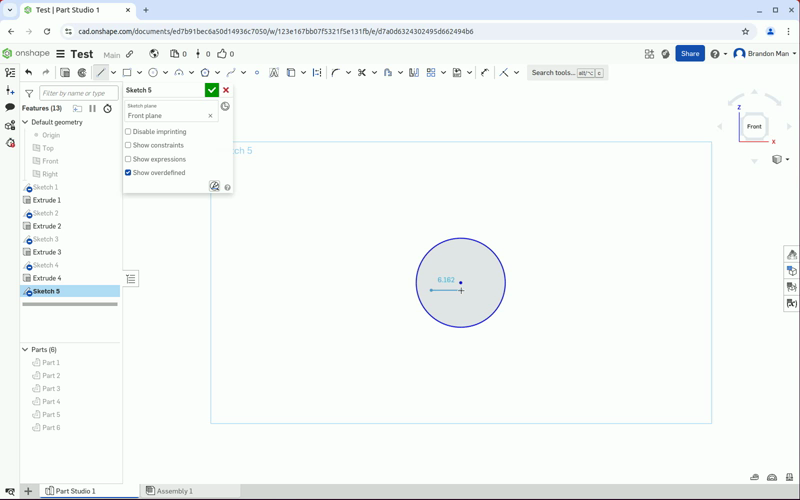
mouse_move(439, 290)
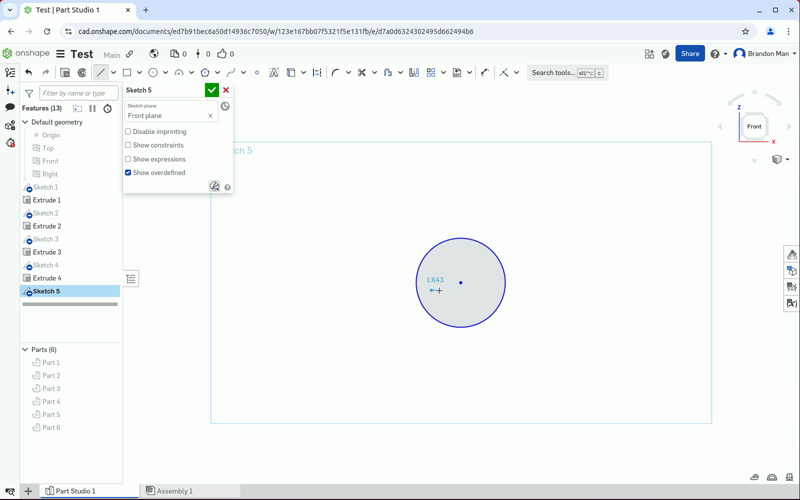
click(439, 290)
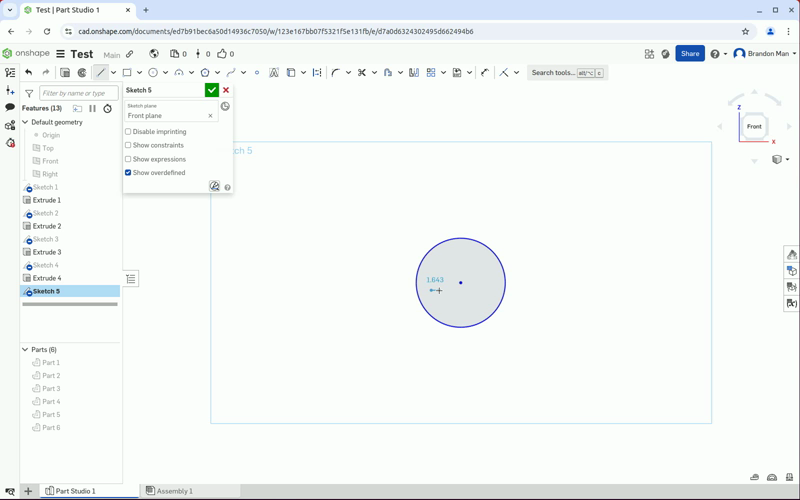
key_up(shift)
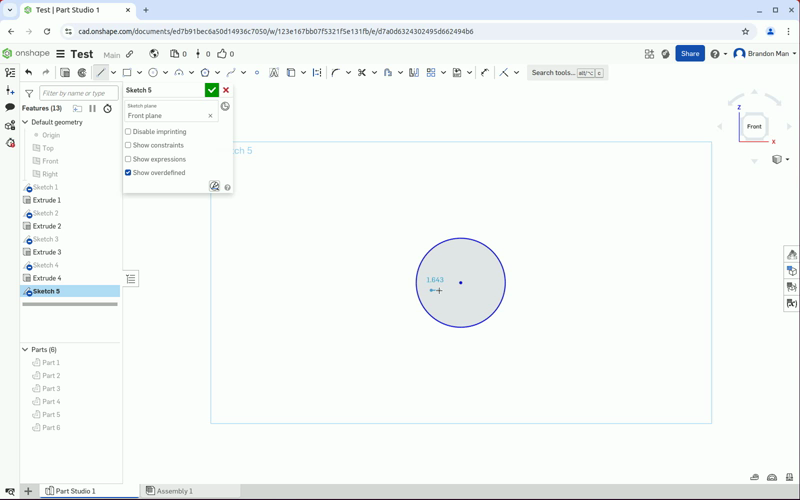
key(esc)
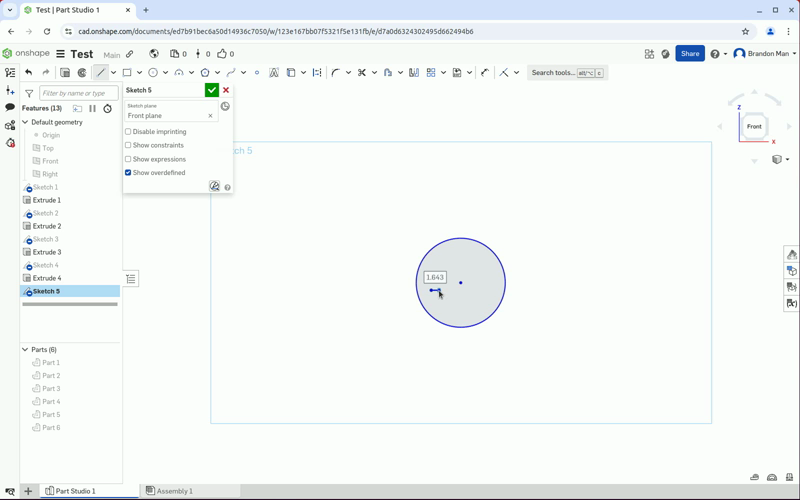
key(a)
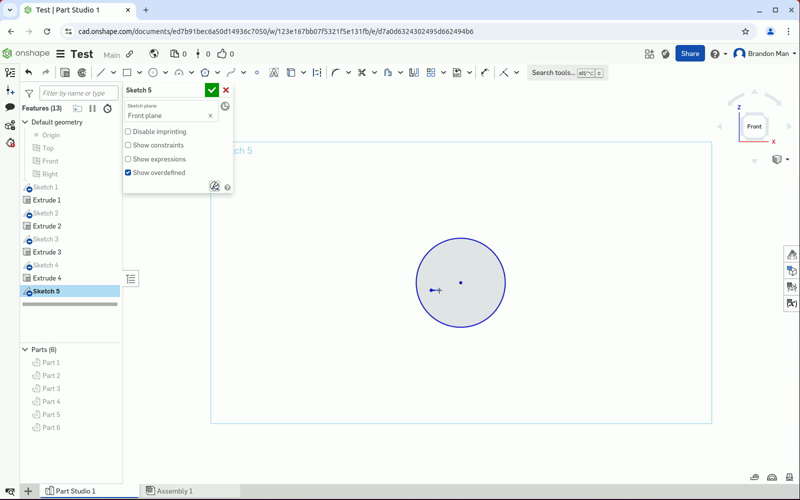
mouse_move(439, 290)
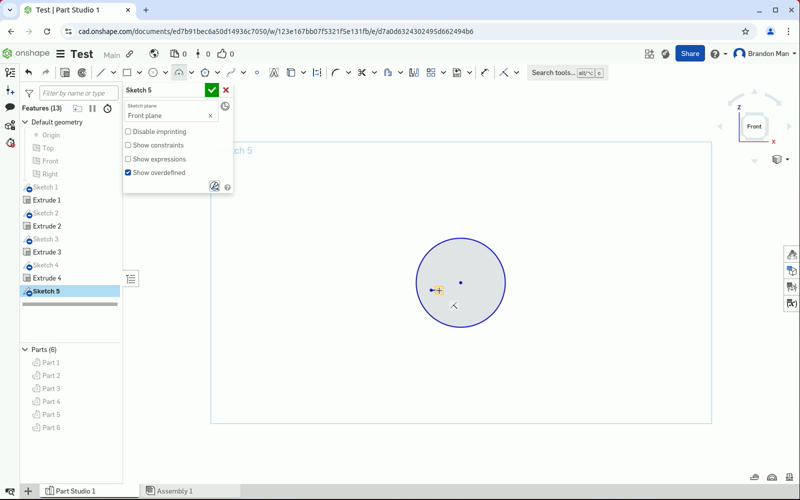
click(439, 290)
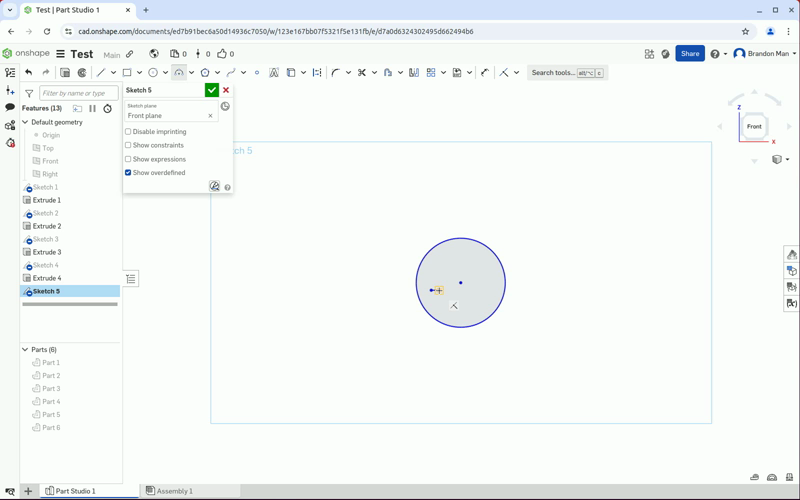
key_down(shift)
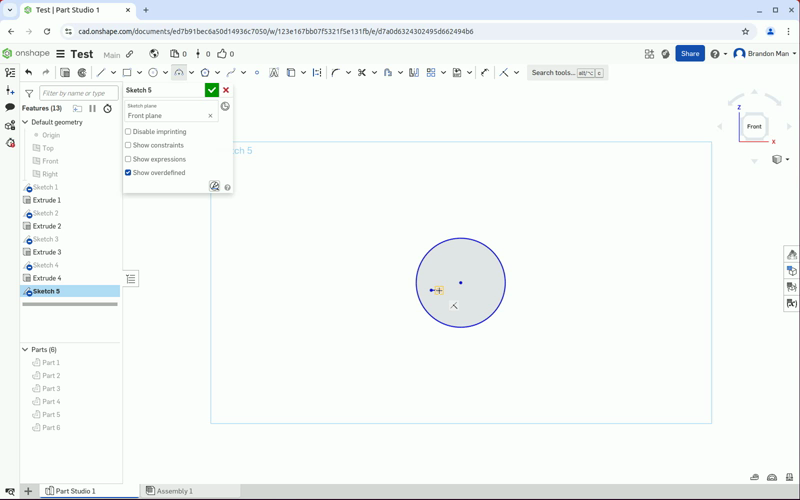
mouse_move(481, 290)
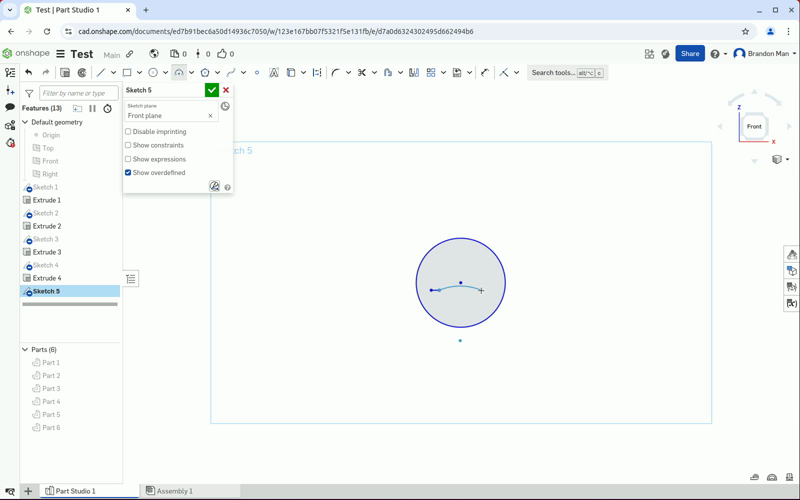
click(481, 290)
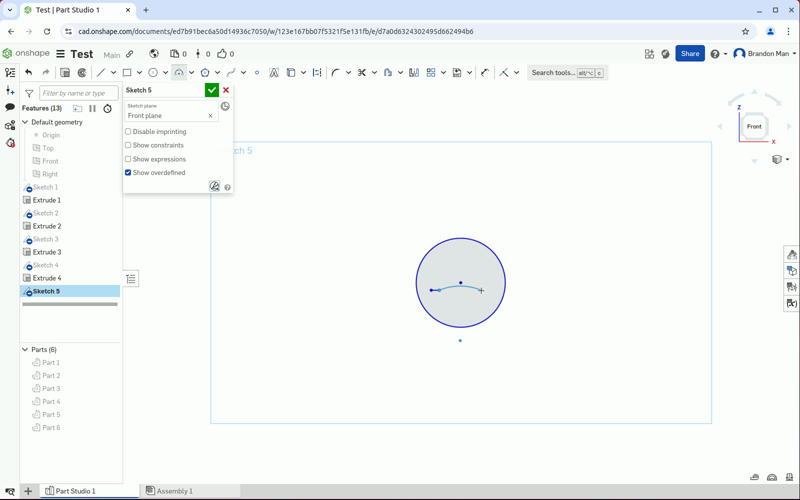
mouse_move(460, 305)
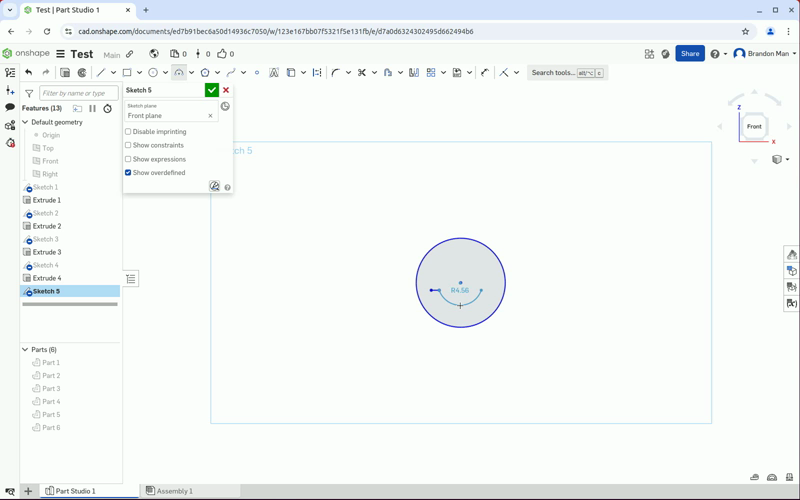
click(460, 305)
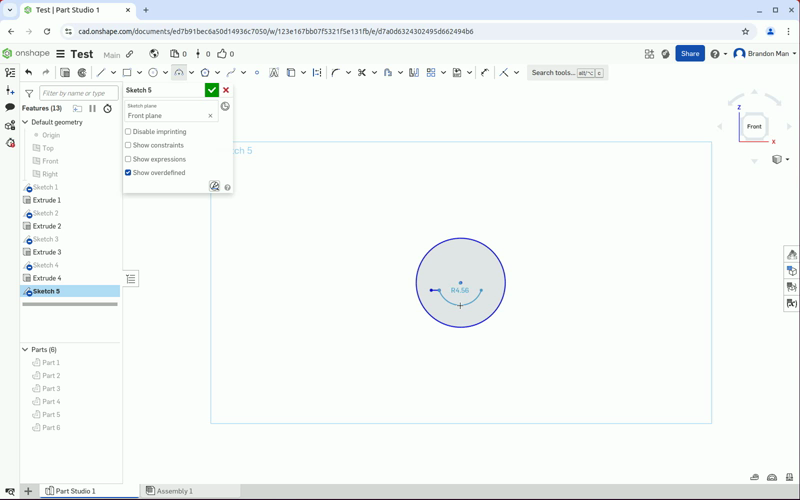
key_up(shift)
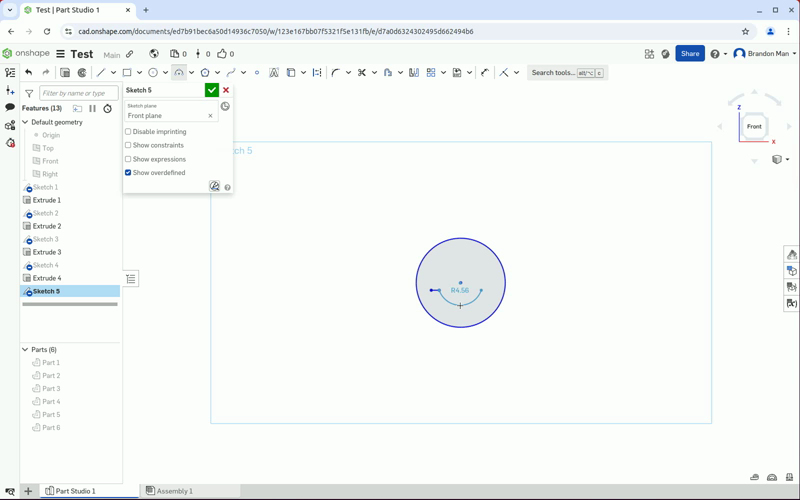
key(esc)
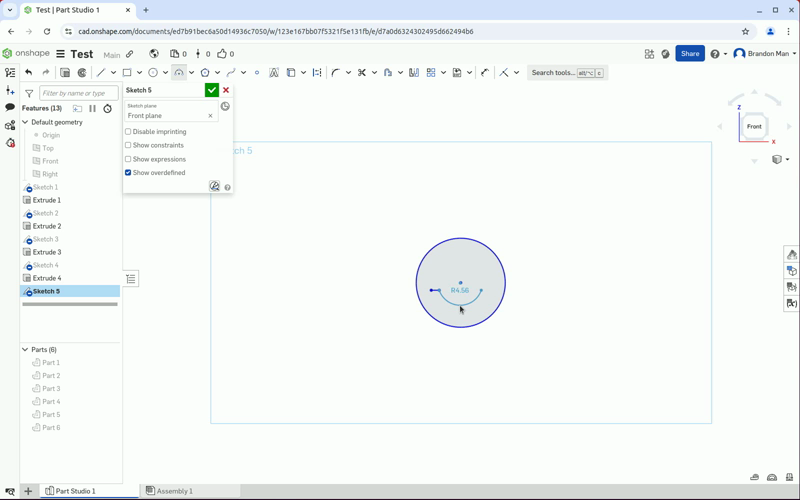
key(l)
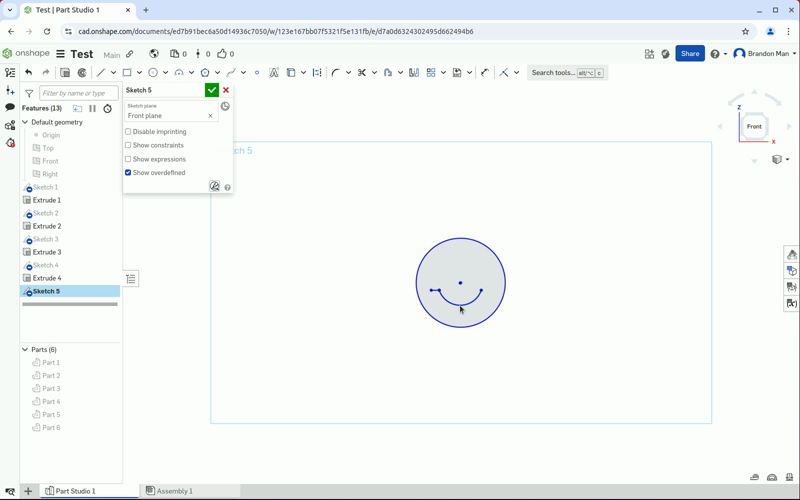
mouse_move(481, 290)
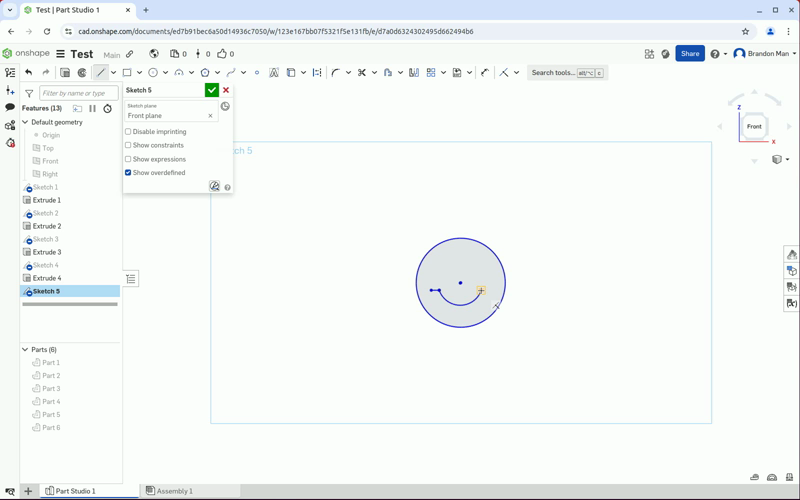
click(481, 290)
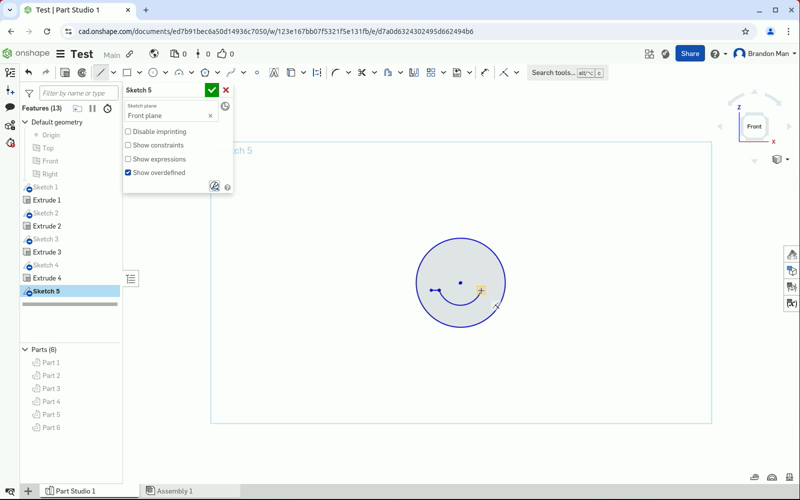
key_down(shift)
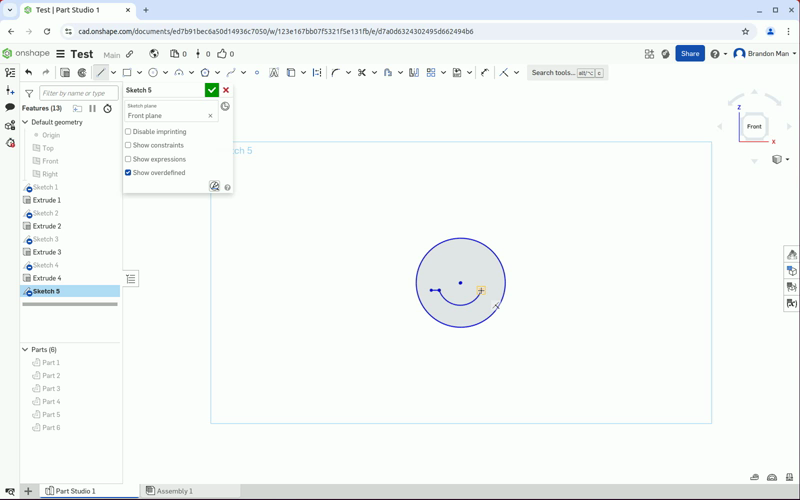
mouse_move(511, 290)
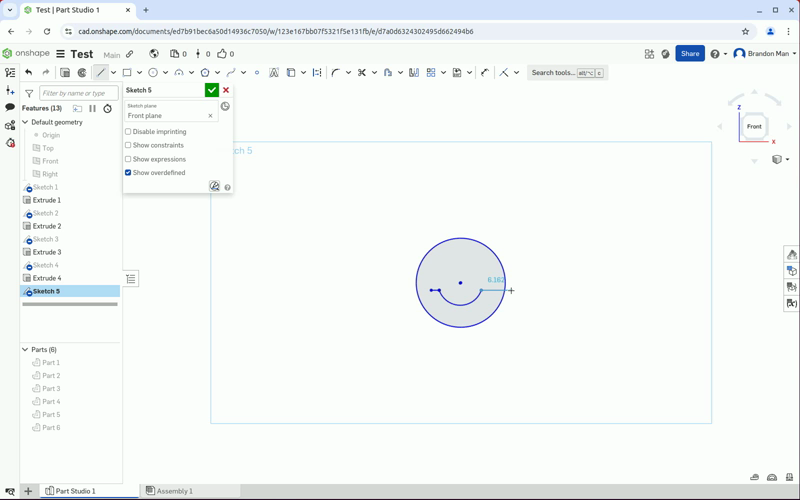
mouse_move(489, 290)
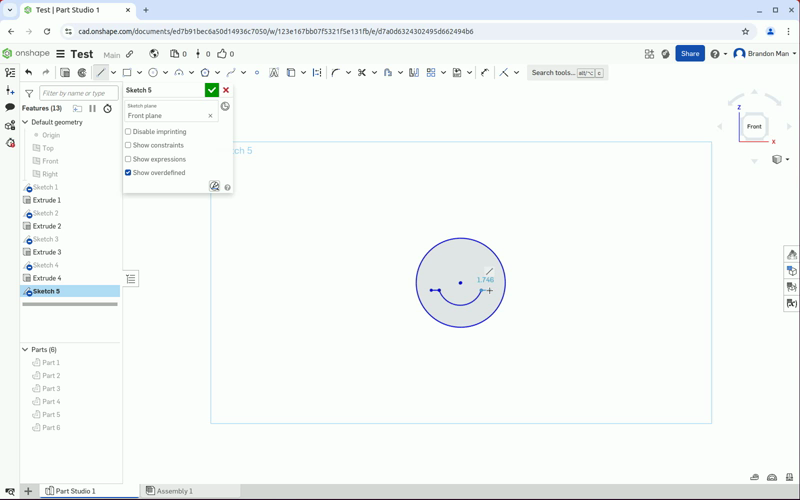
click(489, 290)
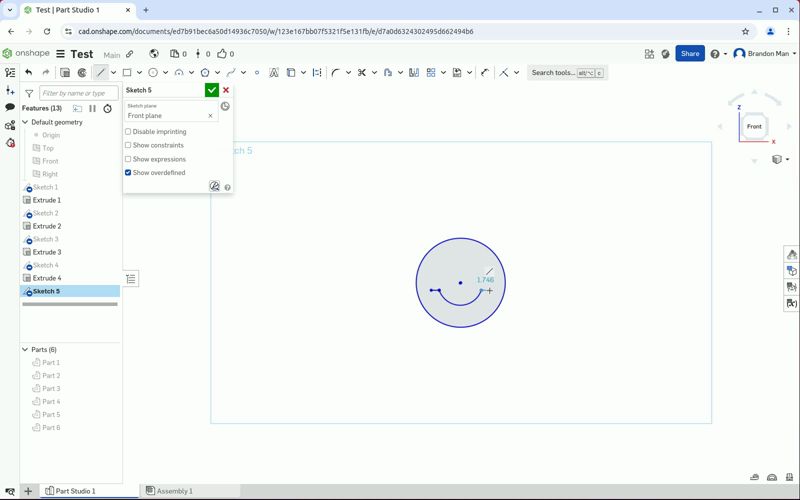
key_up(shift)
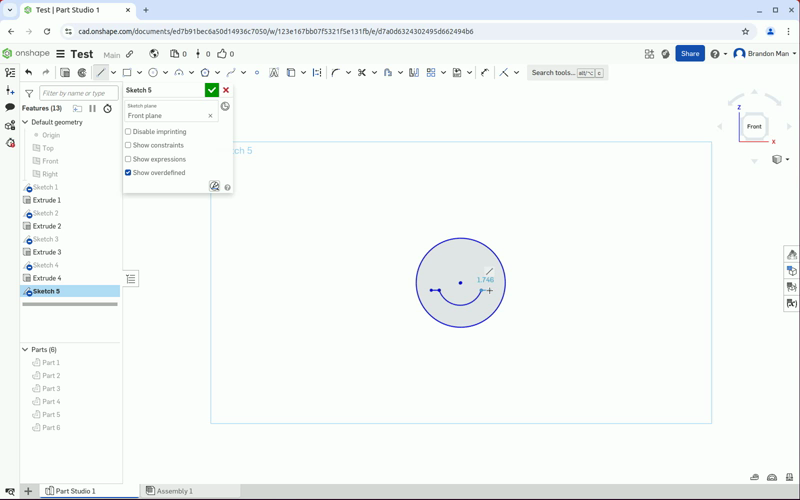
key_down(shift)
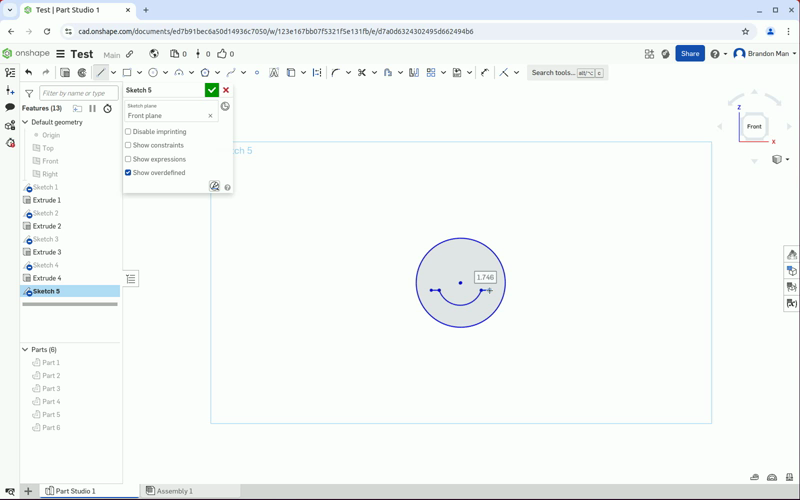
mouse_move(519, 290)
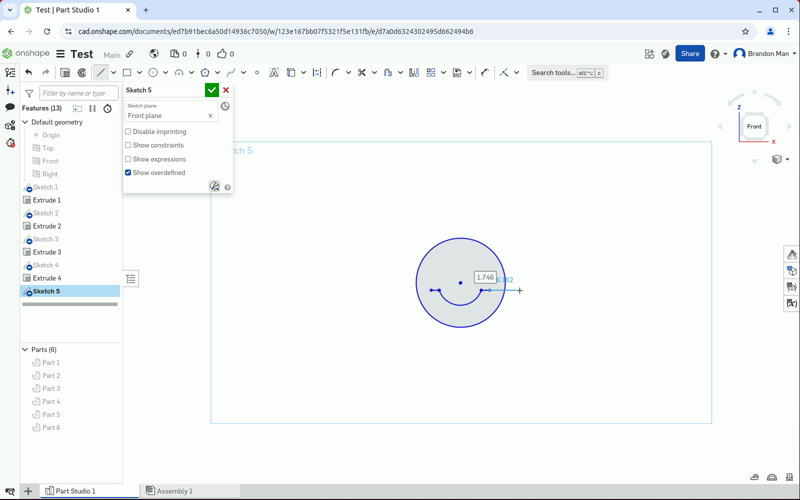
mouse_move(489, 275)
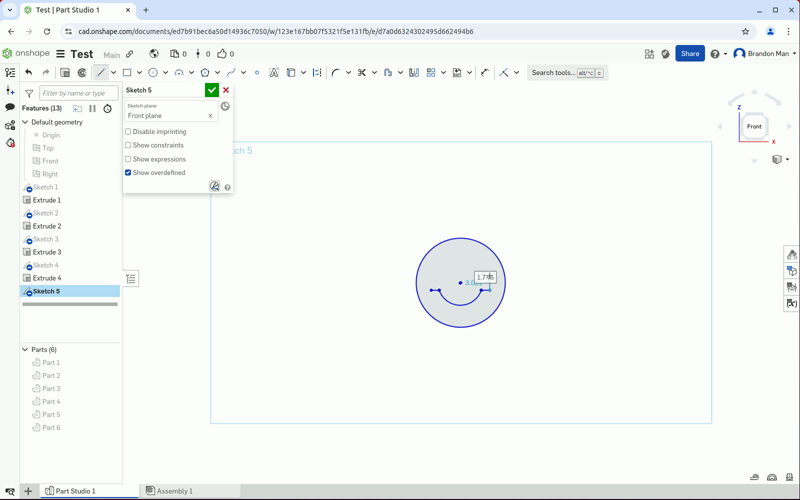
click(489, 275)
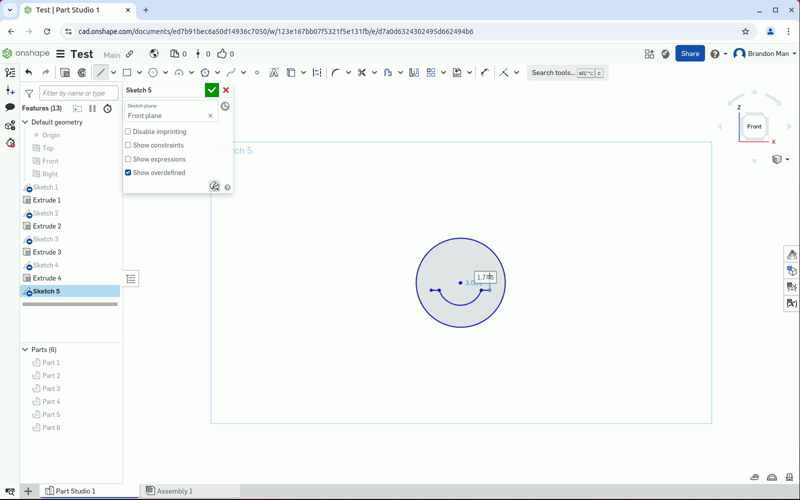
key_up(shift)
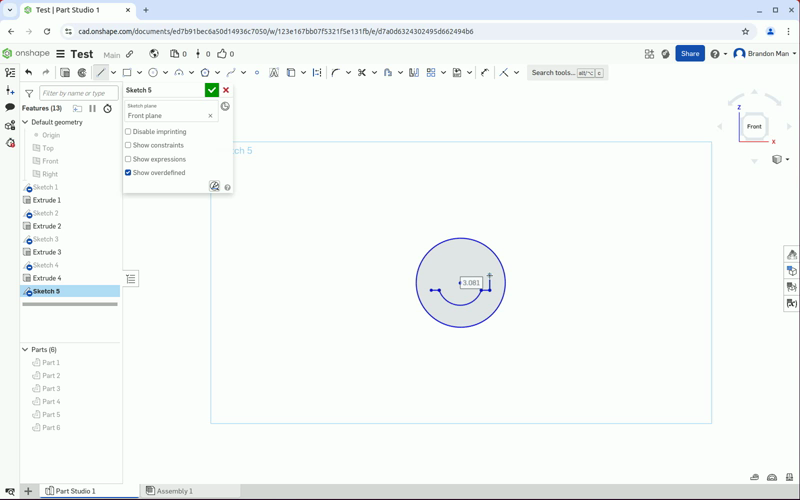
key_down(shift)
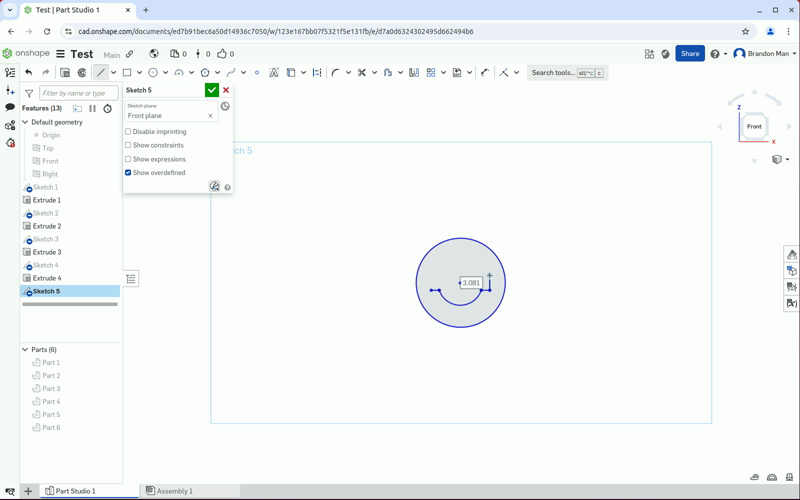
mouse_move(519, 275)
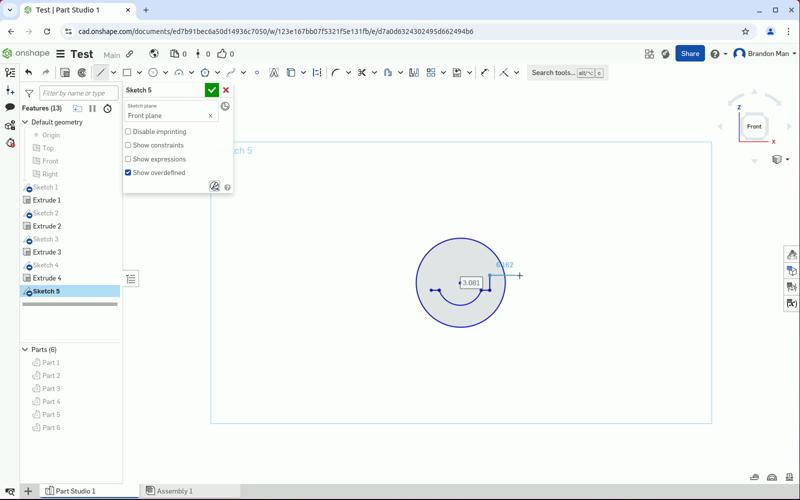
mouse_move(481, 275)
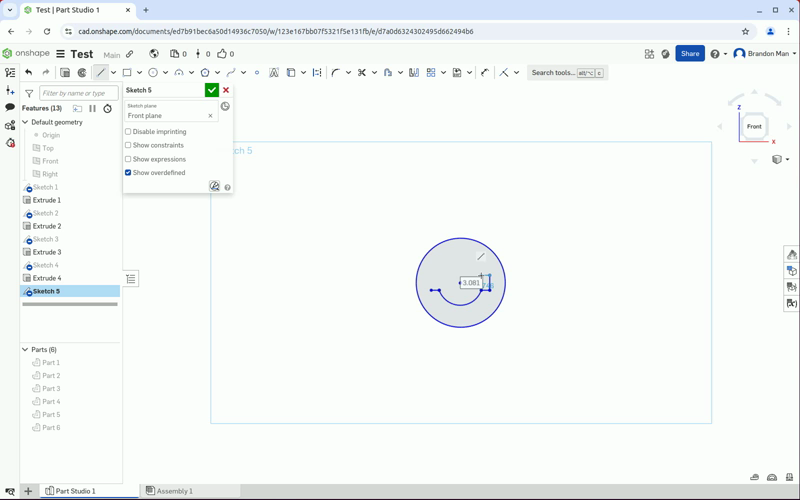
click(481, 275)
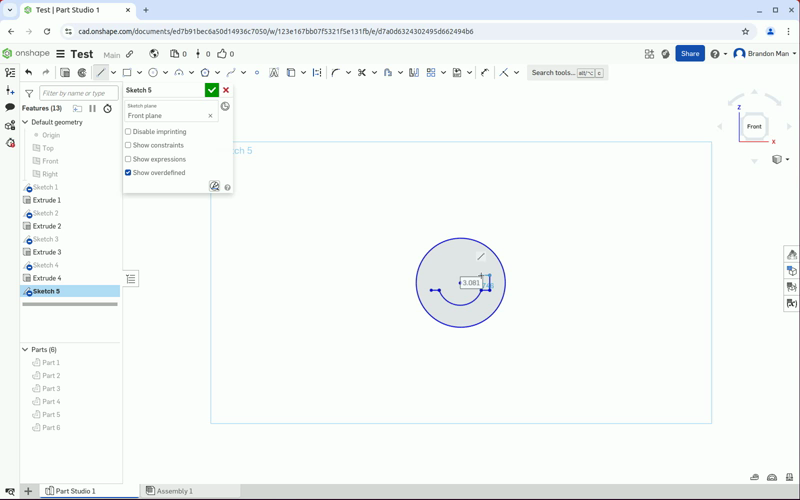
key_up(shift)
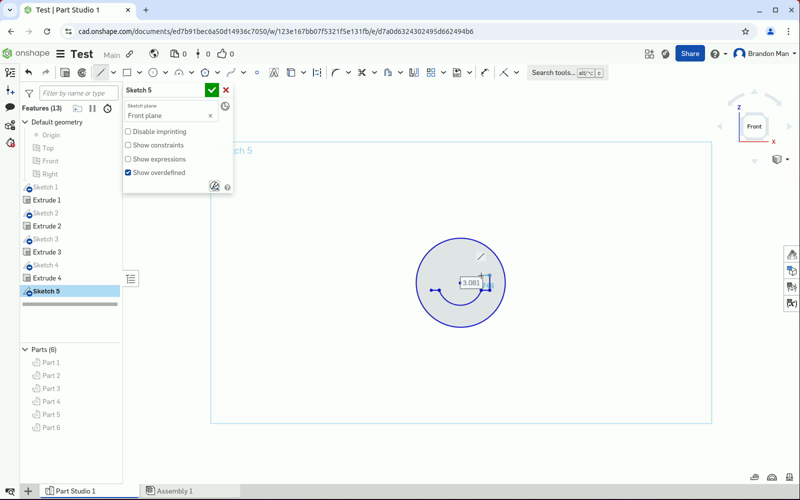
key(esc)
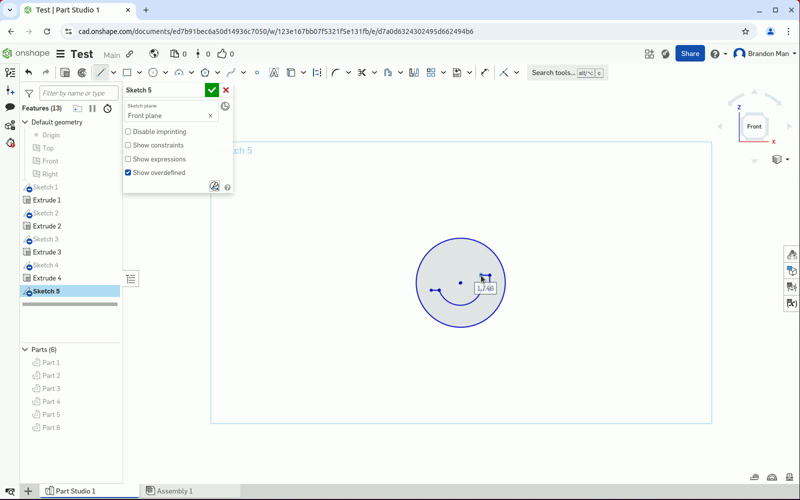
key(a)
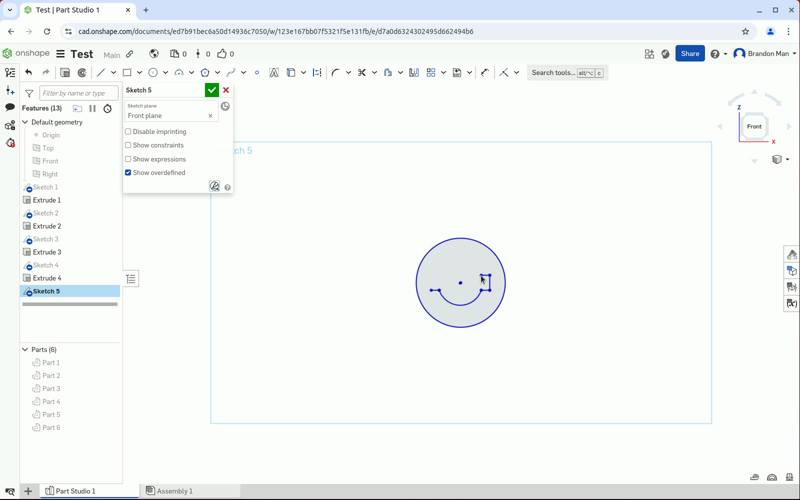
mouse_move(481, 275)
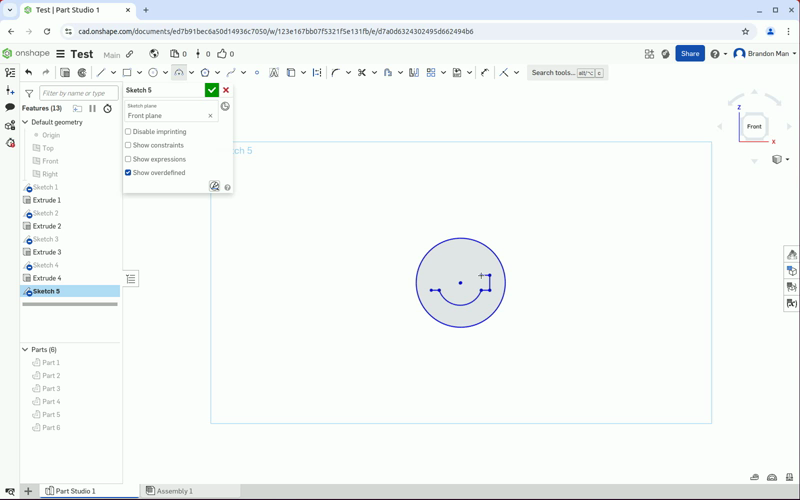
click(481, 275)
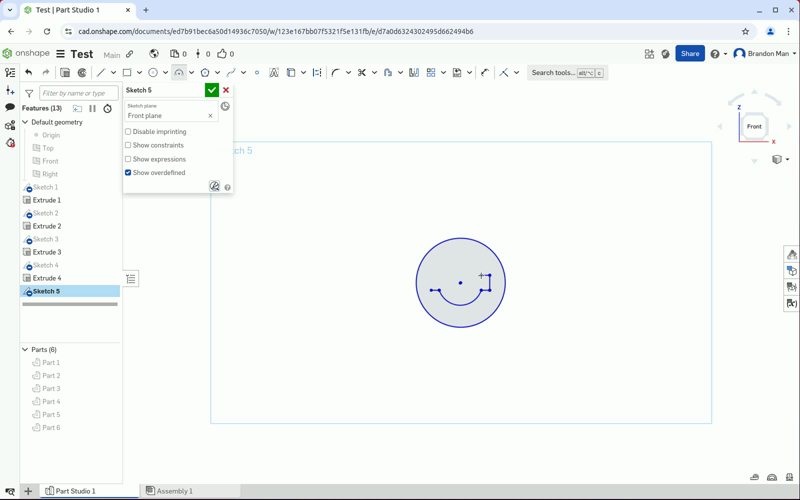
key_down(shift)
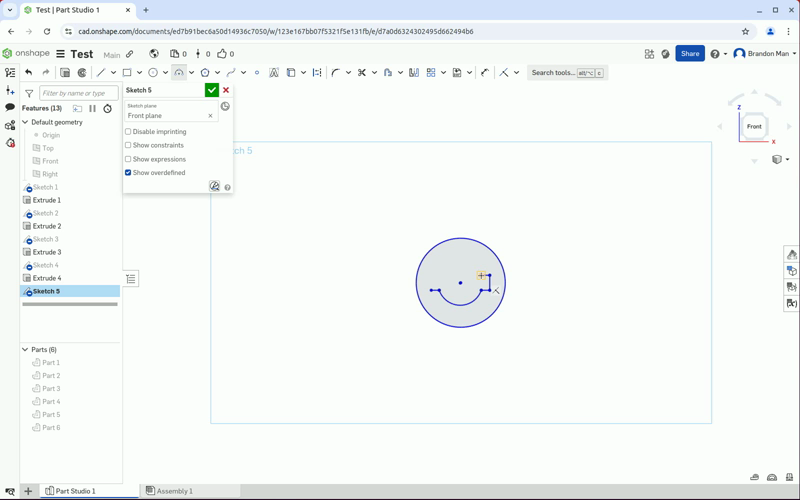
mouse_move(439, 275)
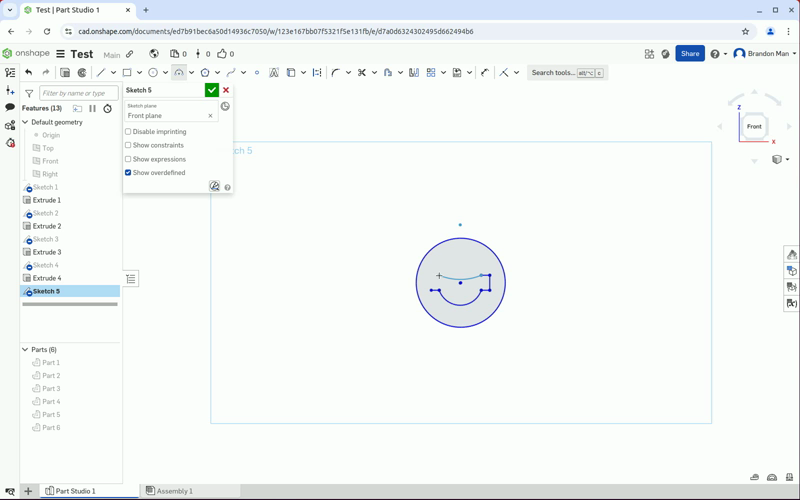
click(439, 275)
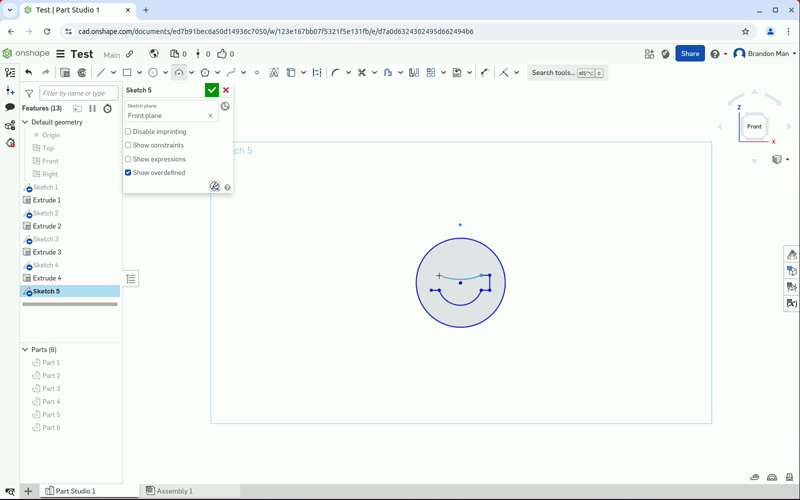
mouse_move(460, 260)
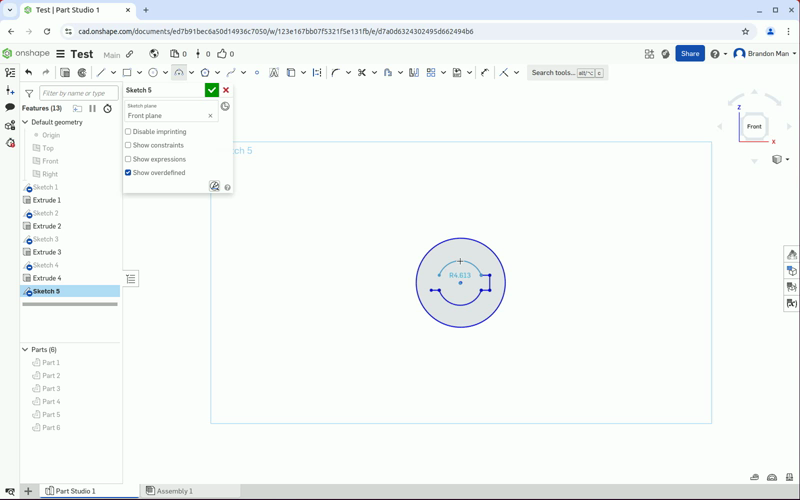
click(460, 260)
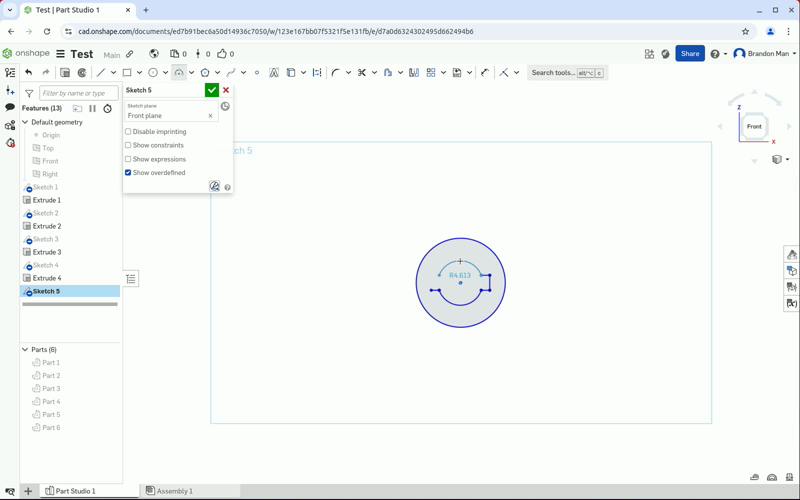
key_up(shift)
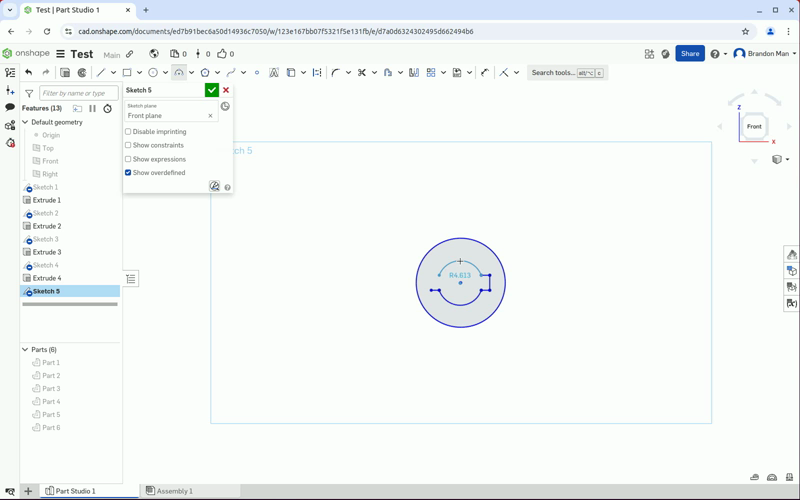
key(esc)
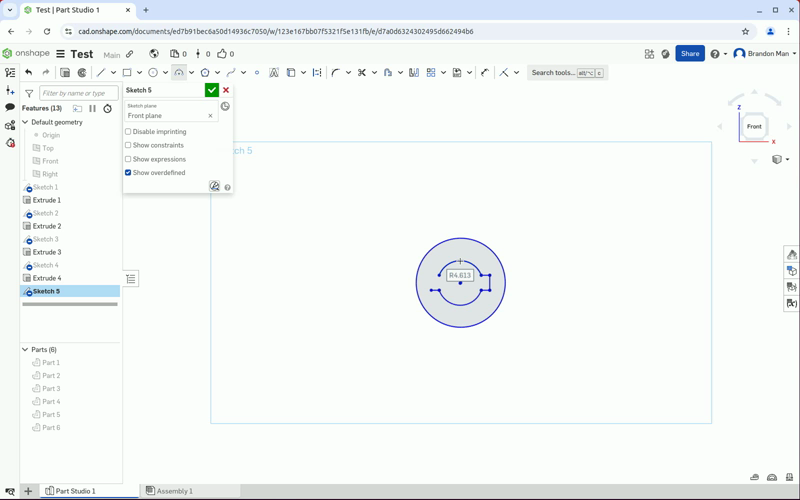
key(l)
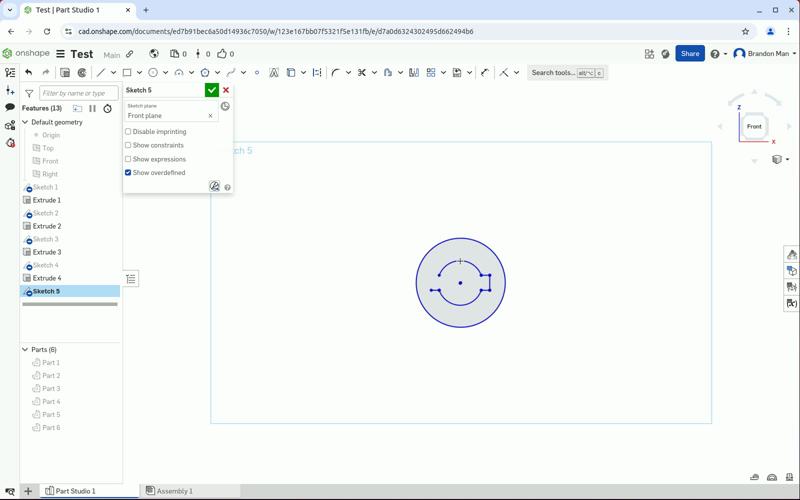
mouse_move(439, 275)
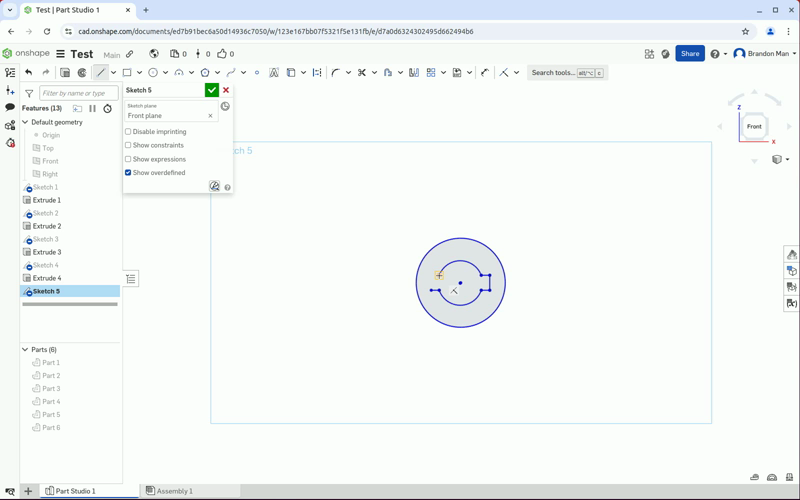
click(439, 275)
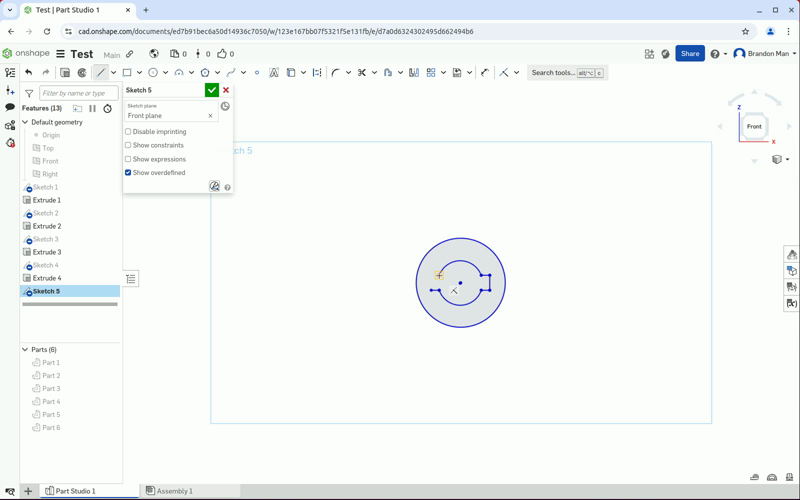
key_down(shift)
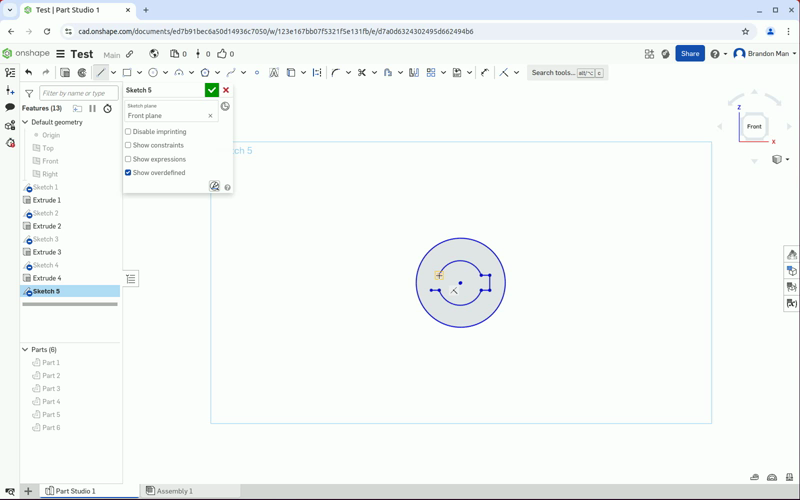
mouse_move(469, 275)
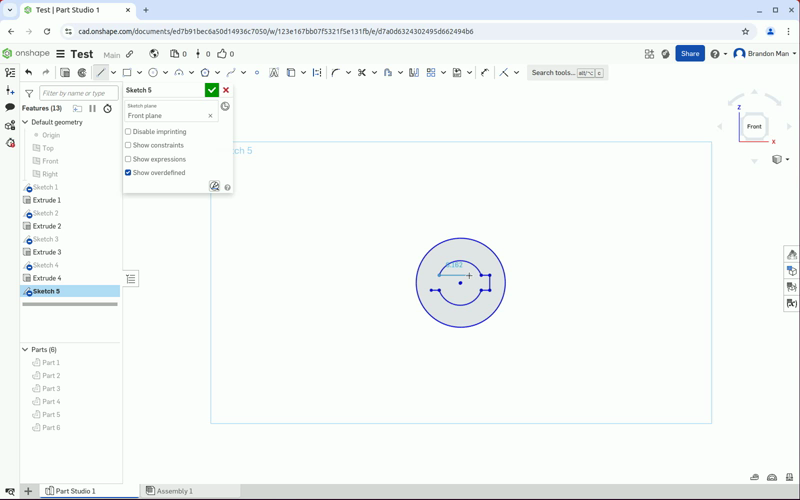
mouse_move(431, 275)
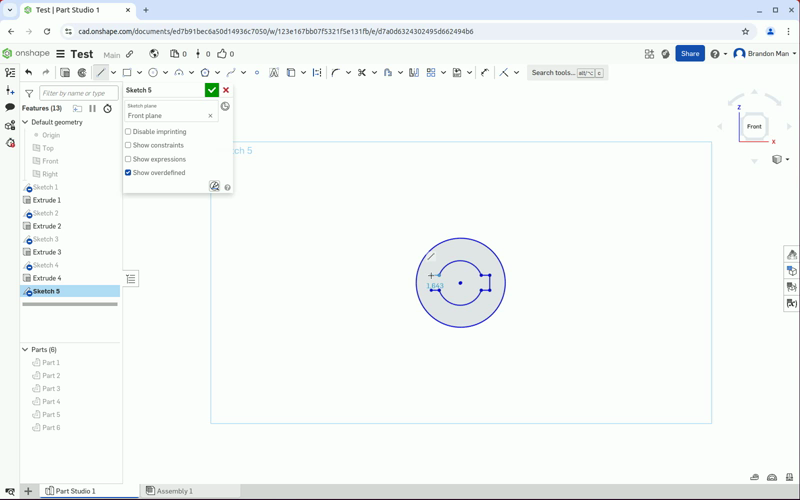
click(431, 275)
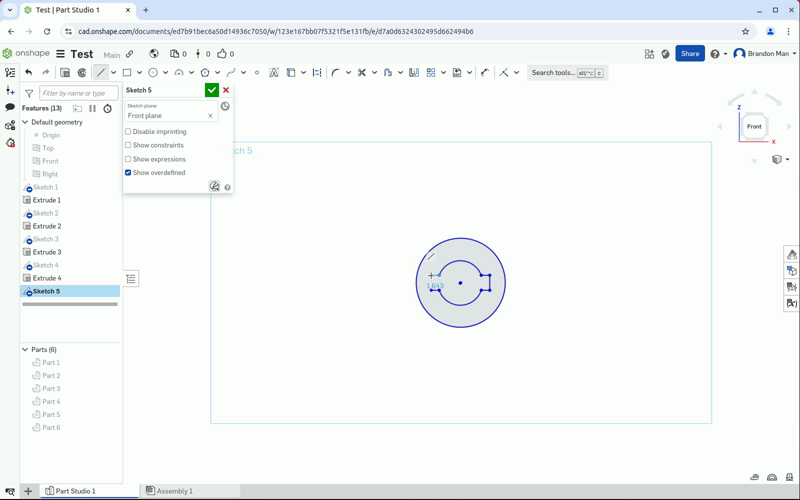
key_up(shift)
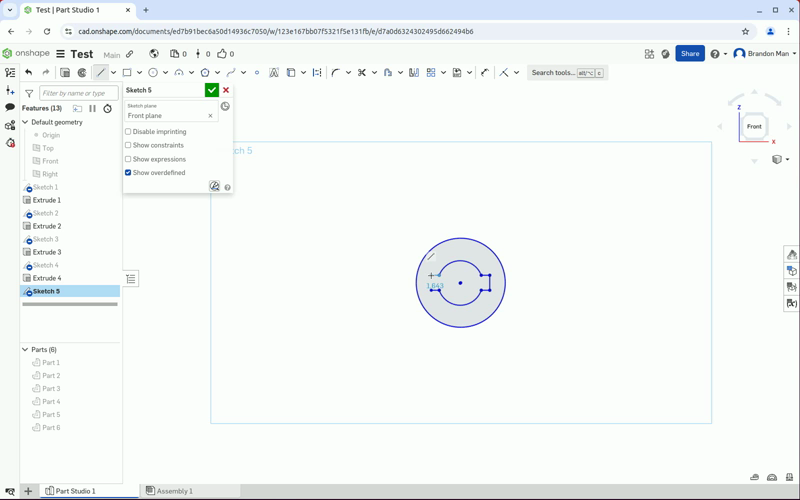
mouse_move(461, 275)
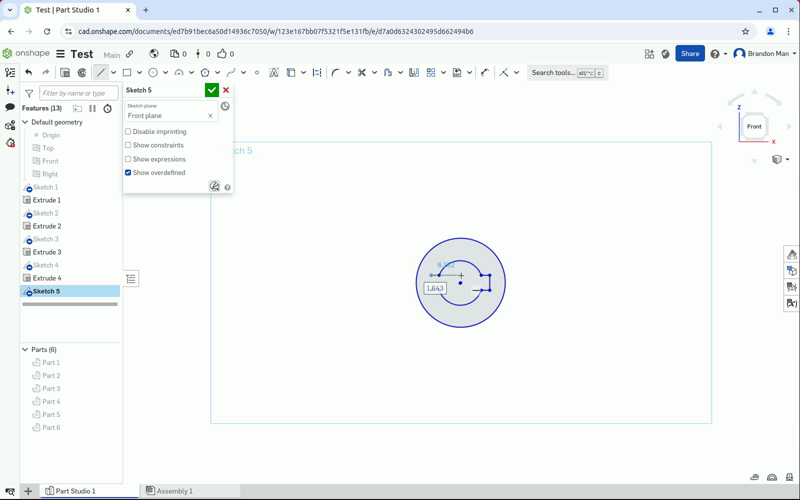
key_down(shift)
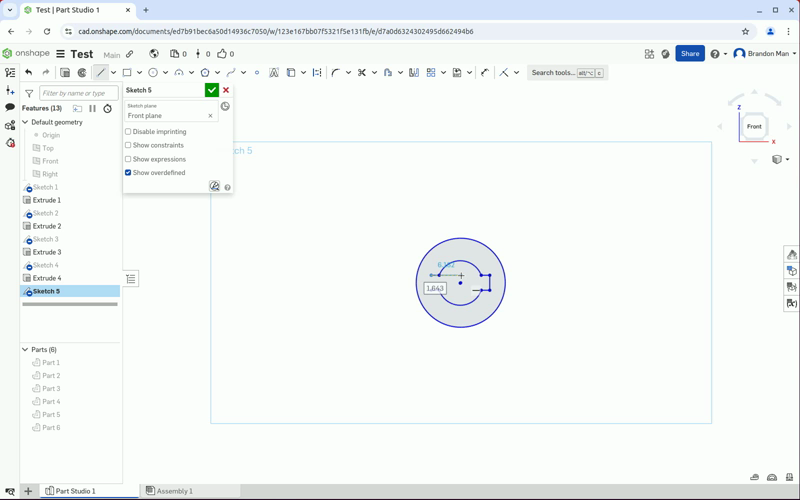
mouse_move(431, 290)
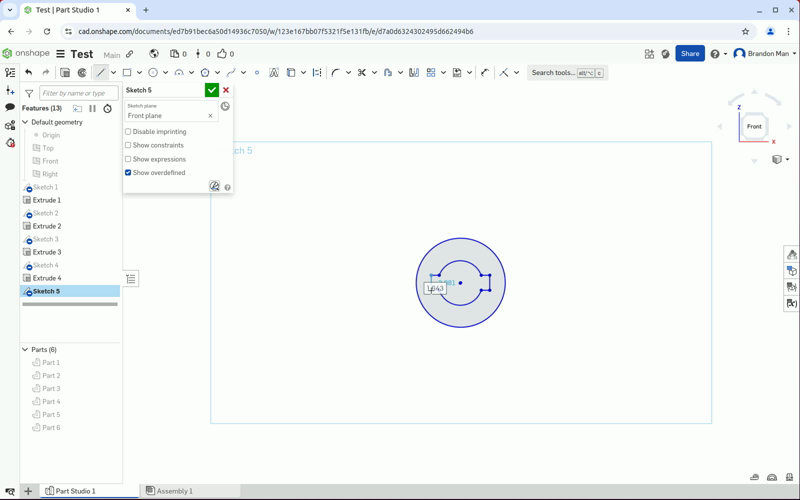
key_up(shift)
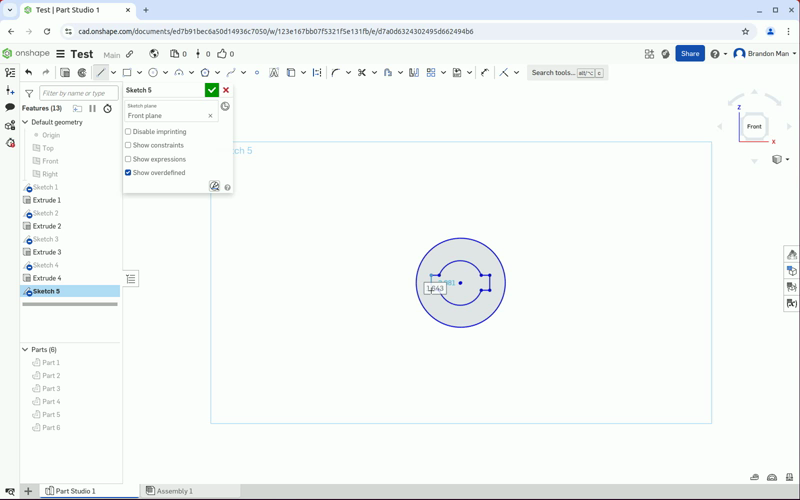
click(431, 290)
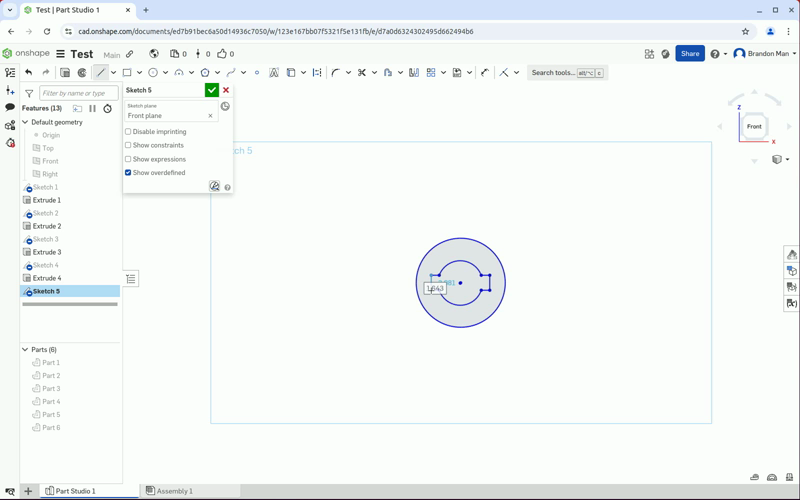
key(esc)
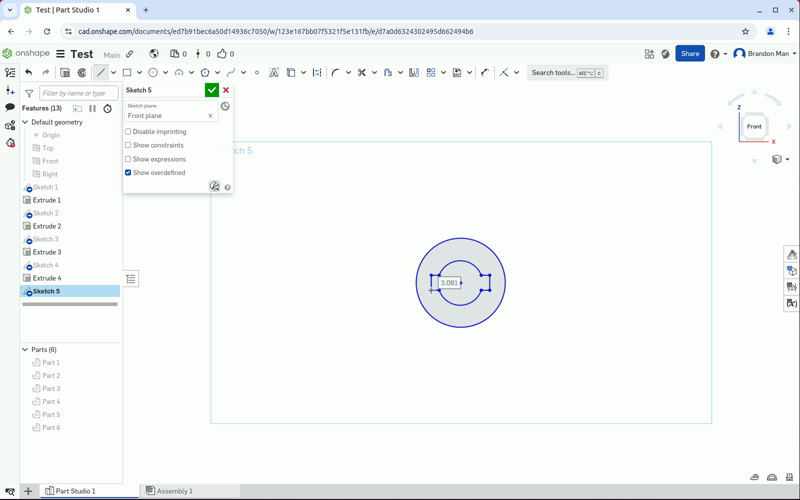
mouse_move(487, 260)
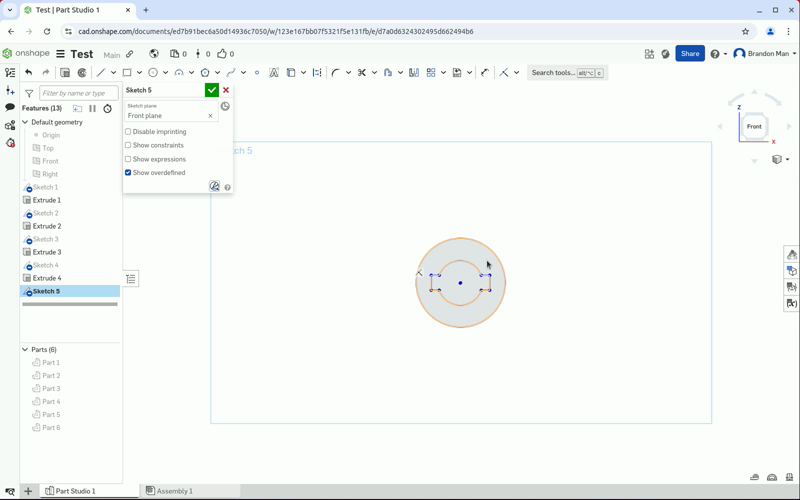
click(487, 260)
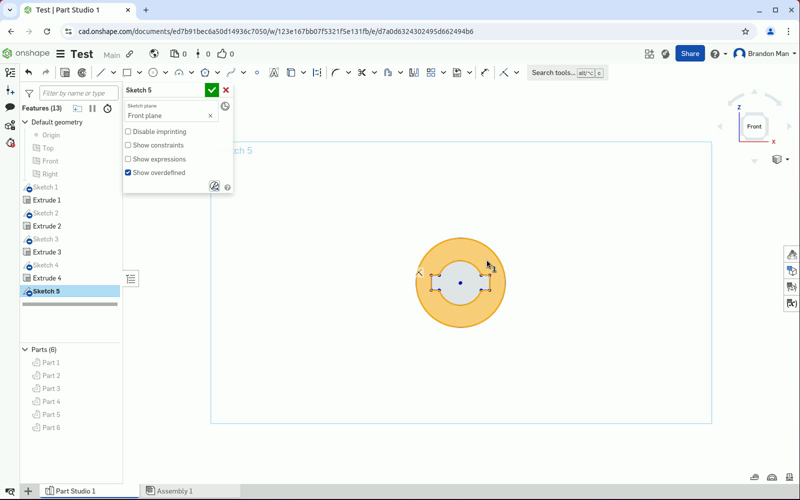
mouse_move(73, 352)
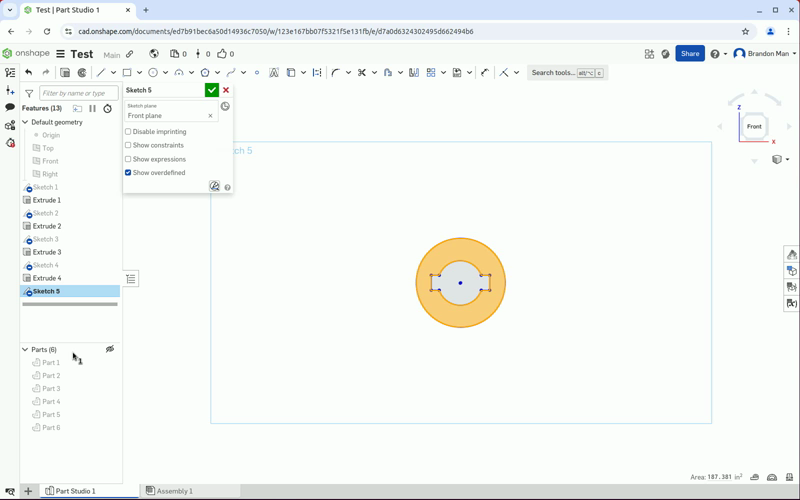
key(shift+y)
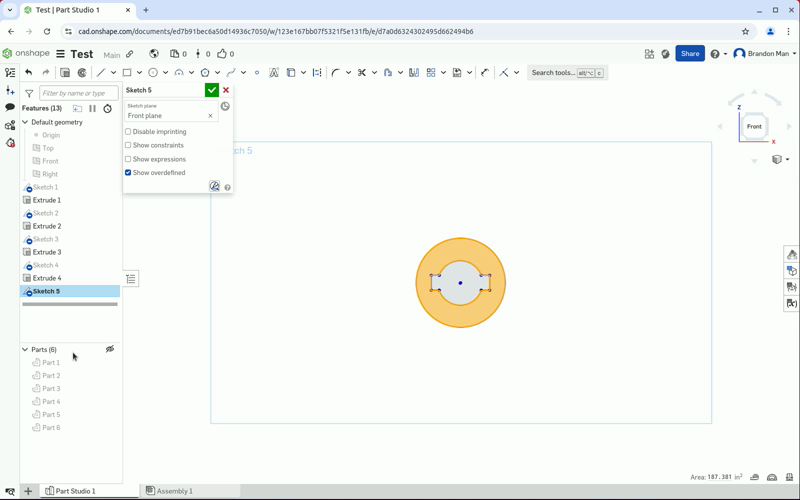
key(shift+e)
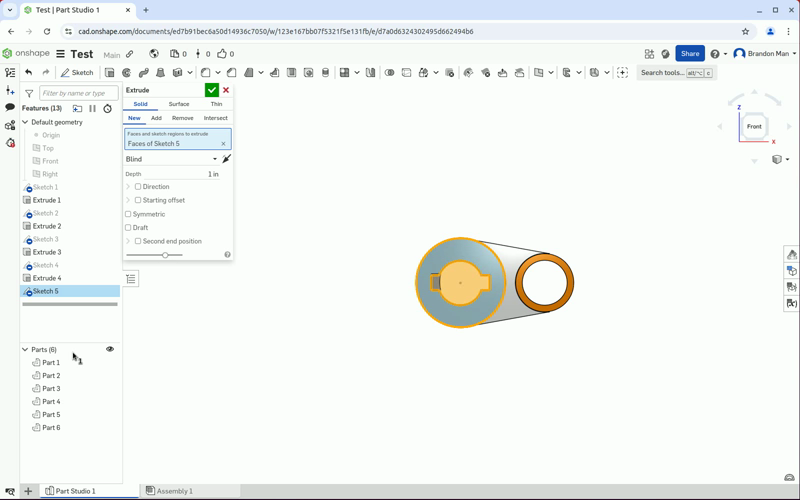
mouse_move(143, 106)
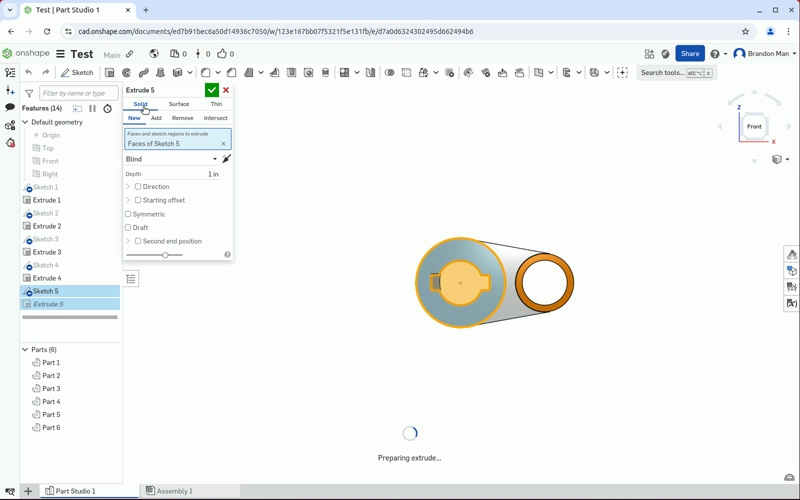
click(143, 106)
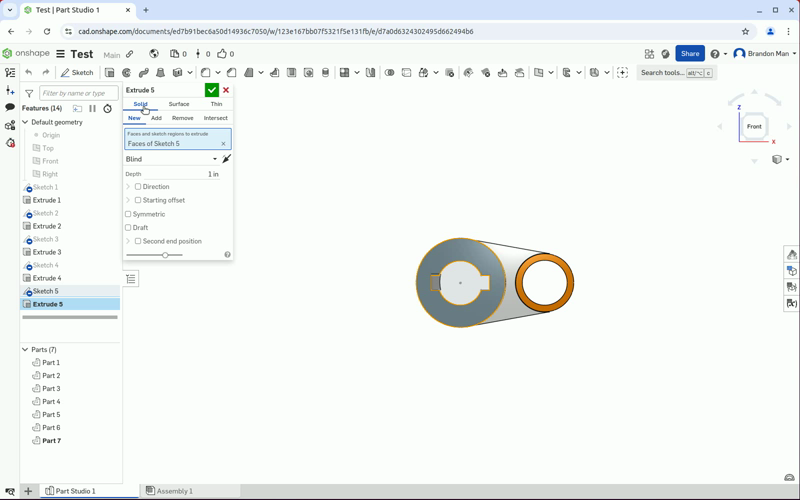
mouse_move(137, 120)
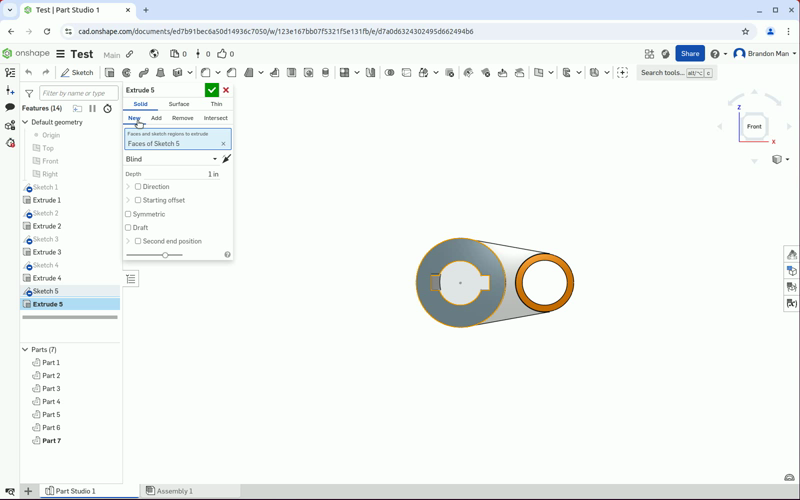
click(137, 120)
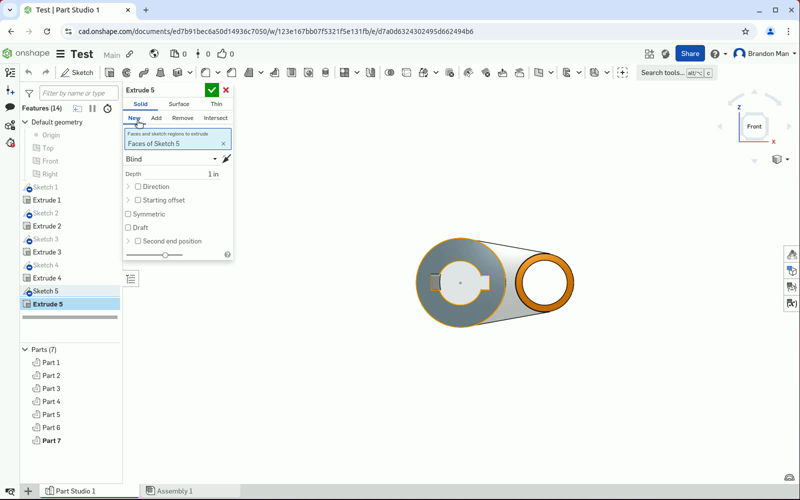
key(tab, 4)
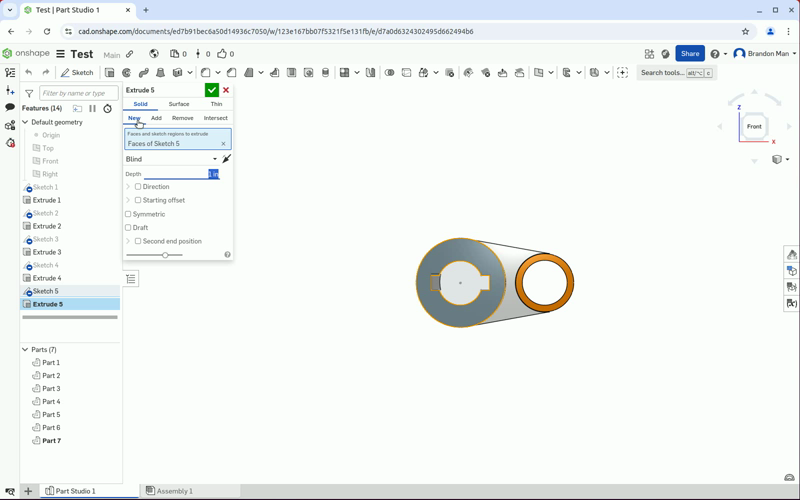
text(16.128)
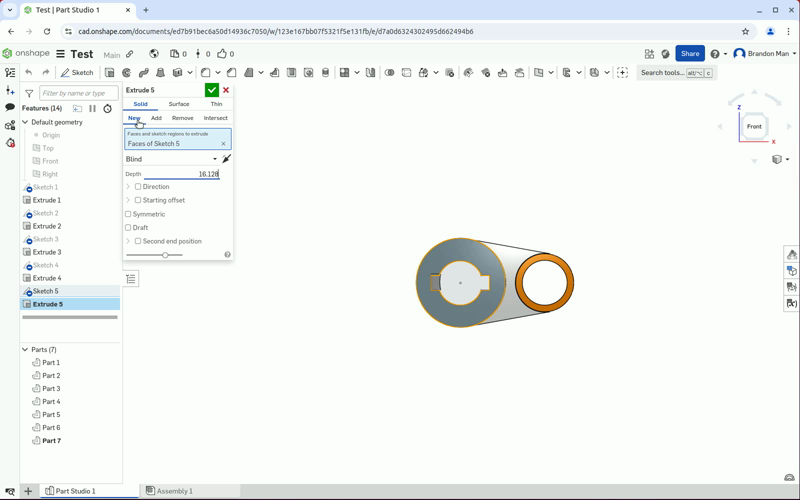
key(enter)
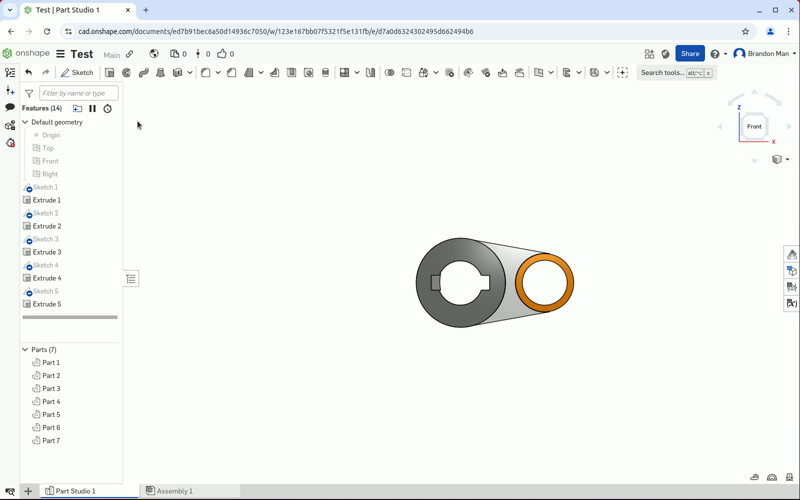
key(shift+h)
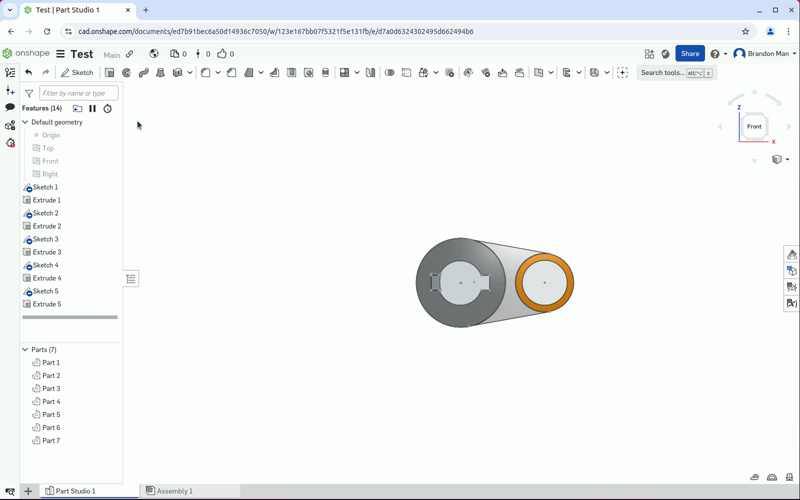
key(shift+h)
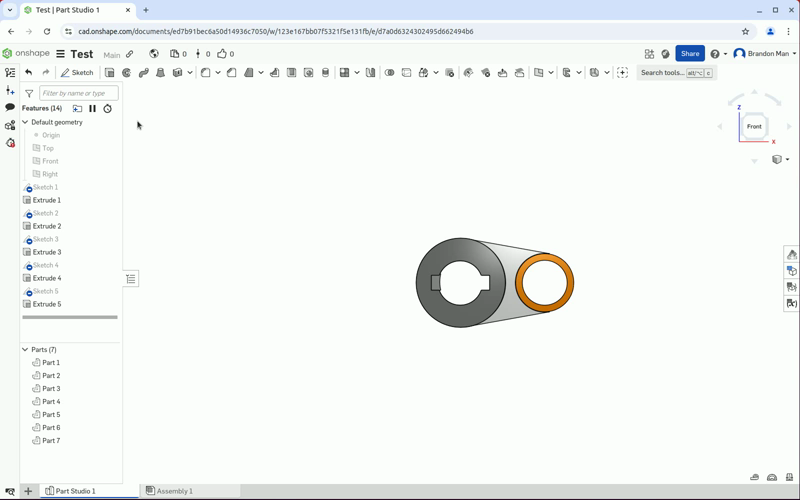
mouse_move(73, 189)
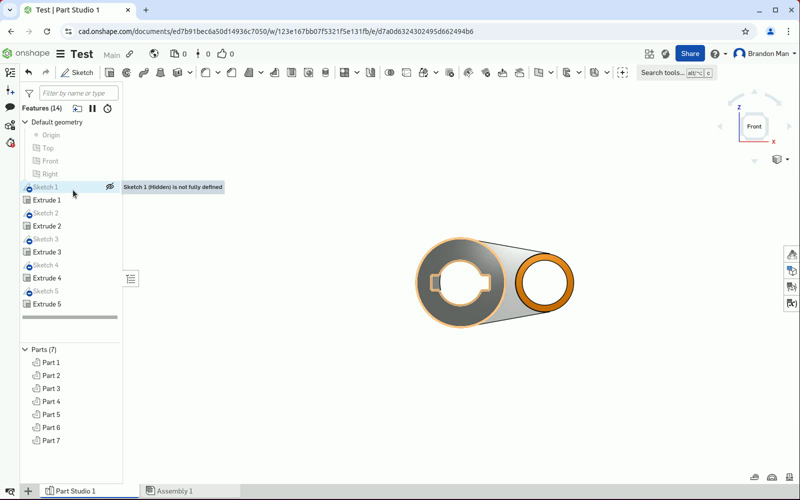
click(73, 189)
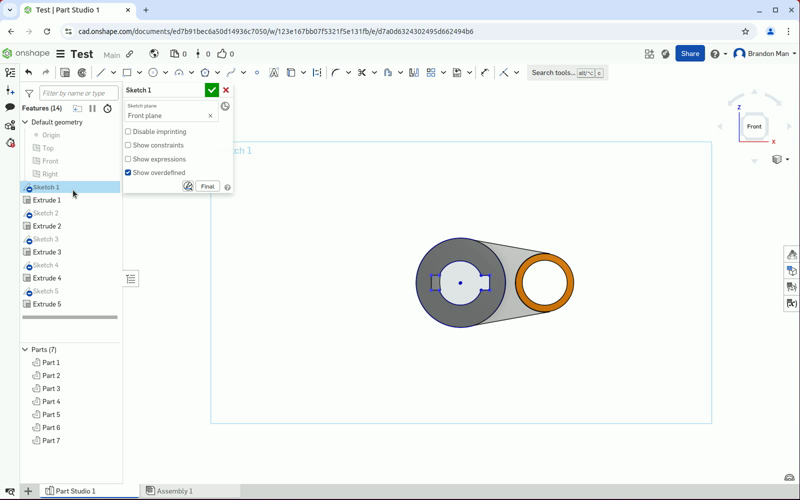
mouse_move(229, 92)
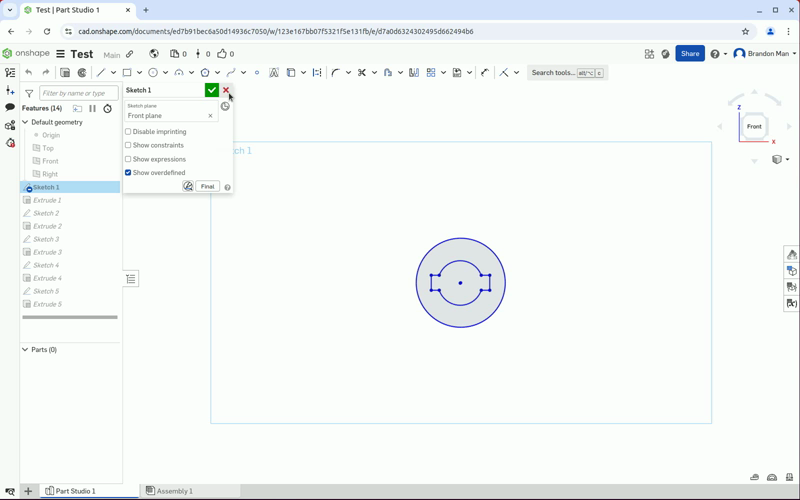
click(229, 92)
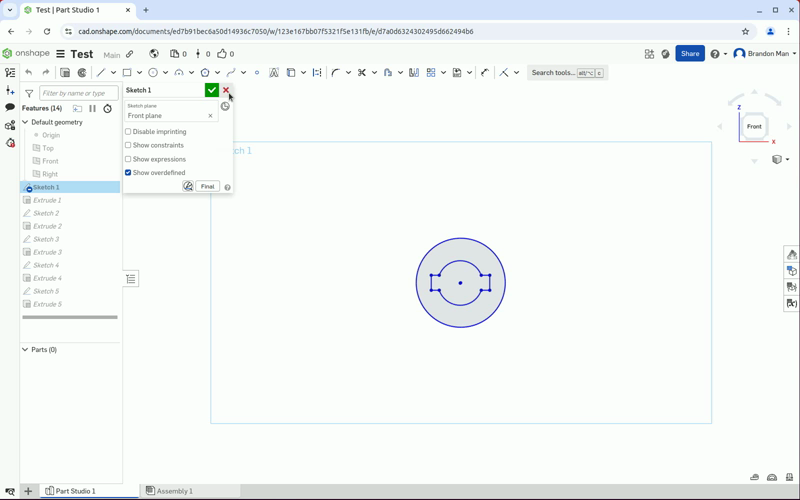
key(shift+s)
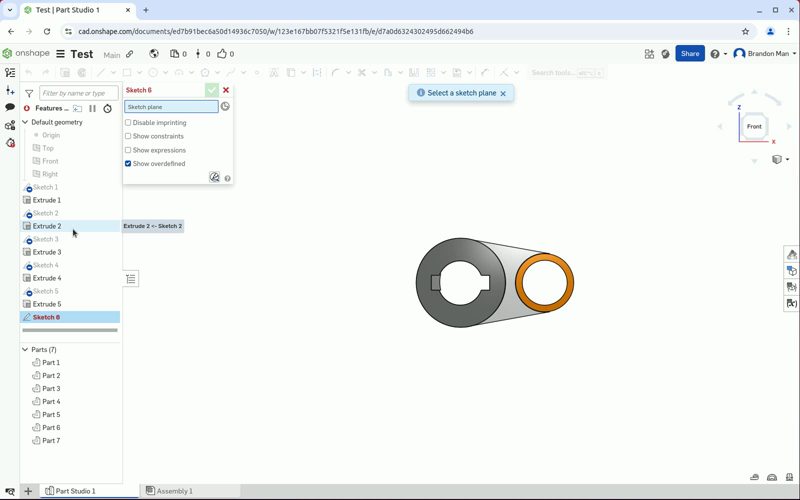
scroll(3)
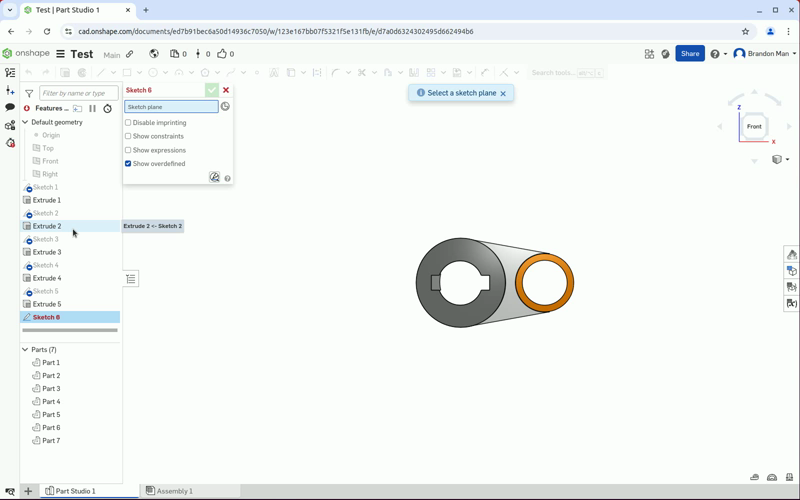
mouse_move(73, 163)
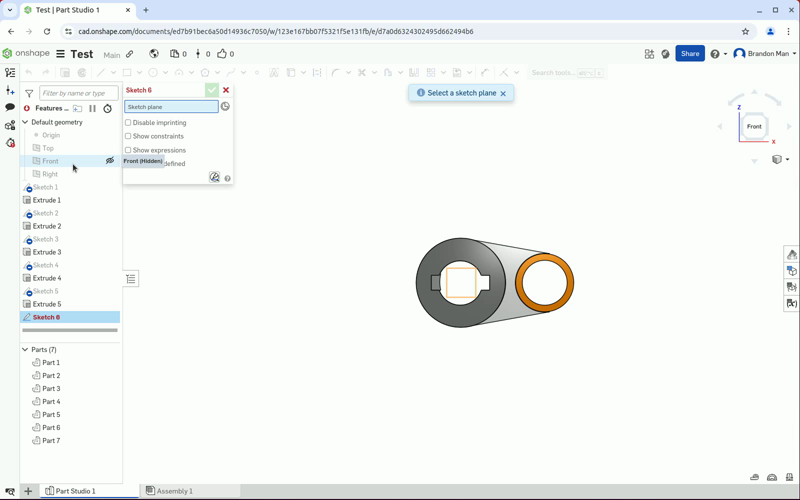
click(73, 163)
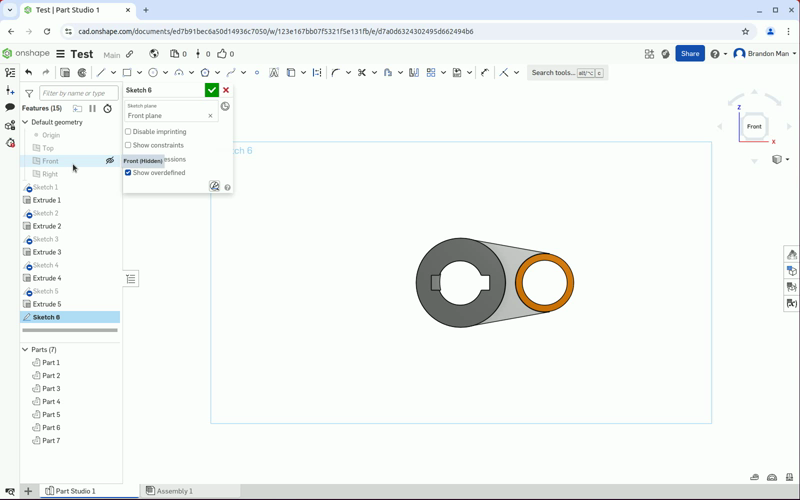
mouse_move(73, 352)
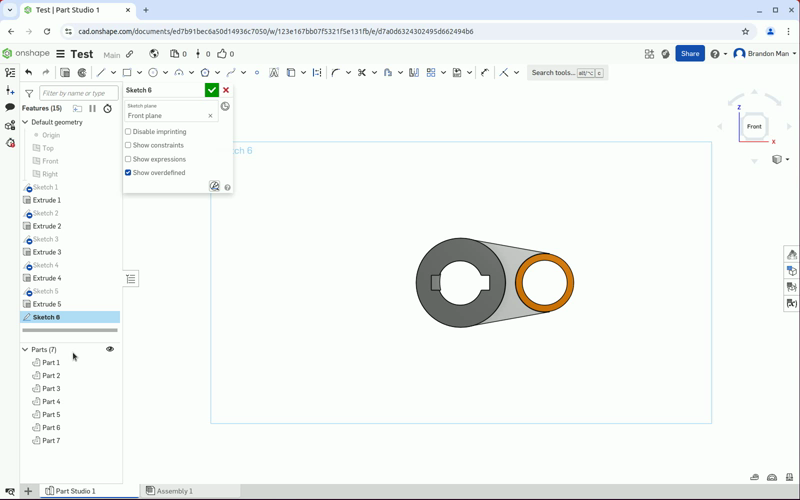
key(y)
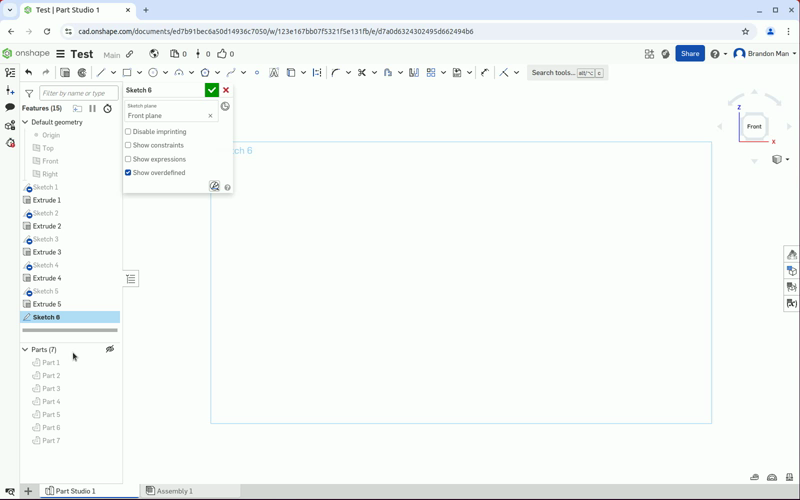
key(l)
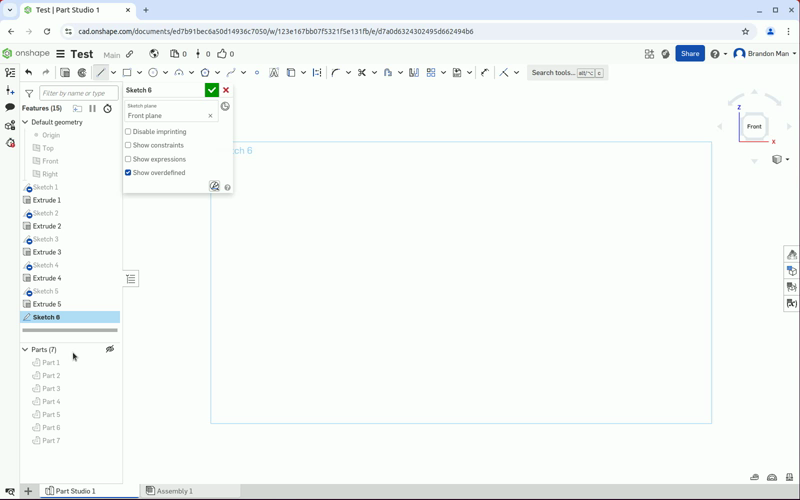
key_down(shift)
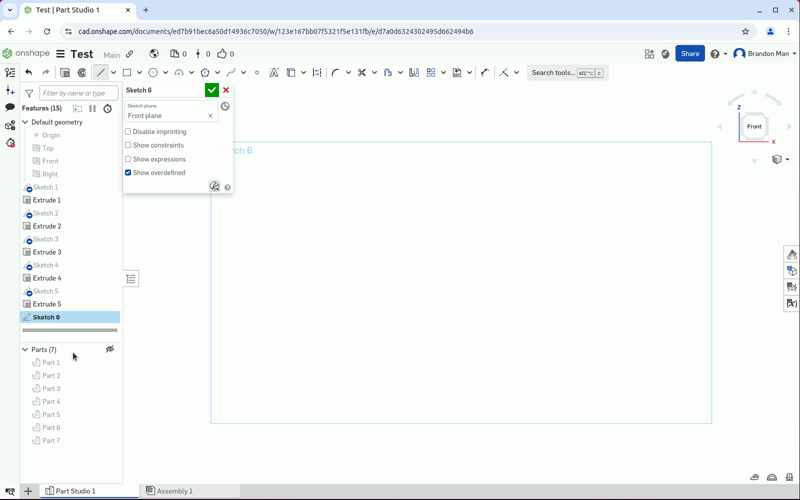
mouse_move(431, 290)
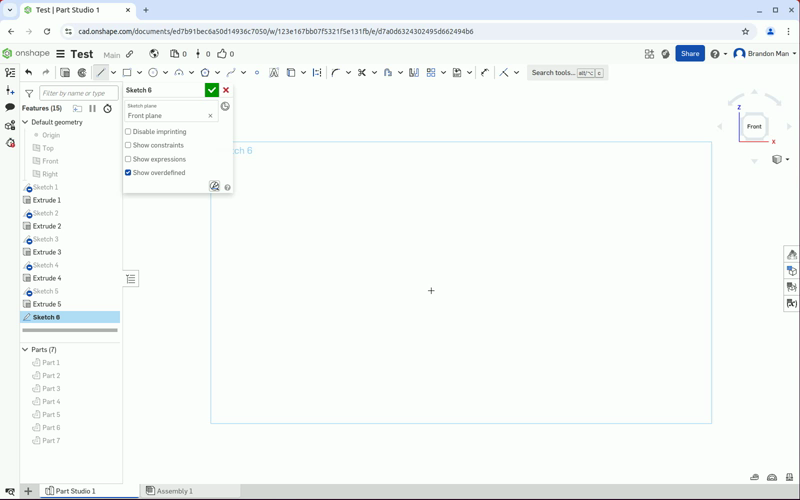
click(431, 290)
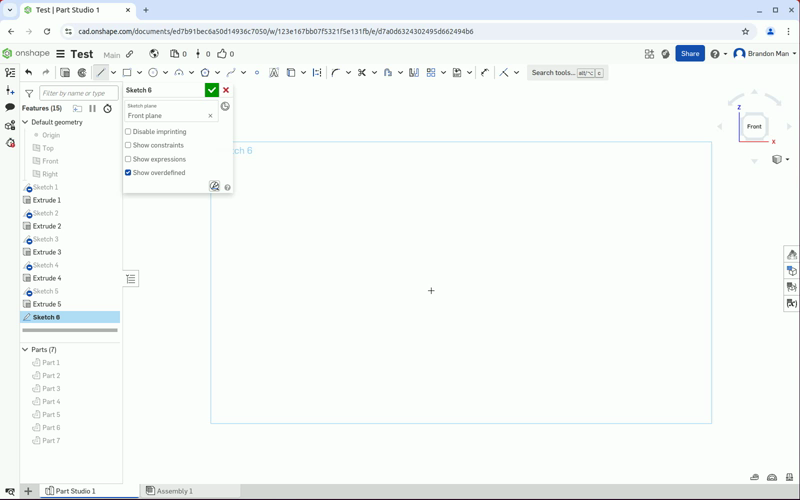
key_up(shift)
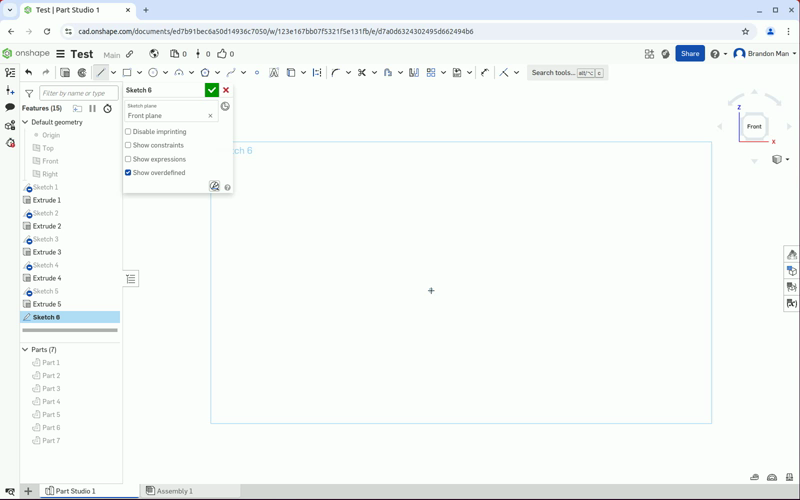
key_down(shift)
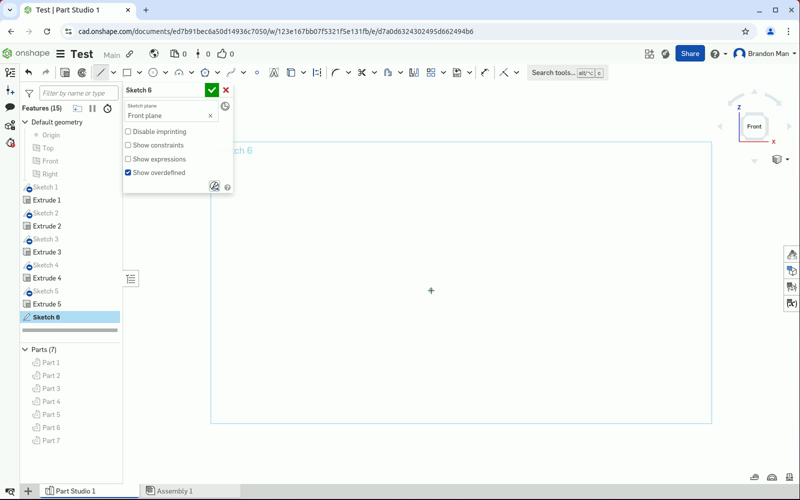
mouse_move(461, 290)
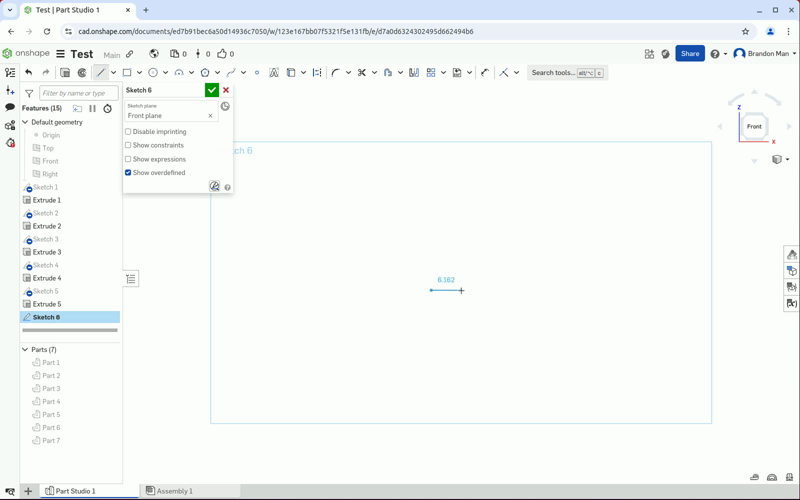
mouse_move(440, 290)
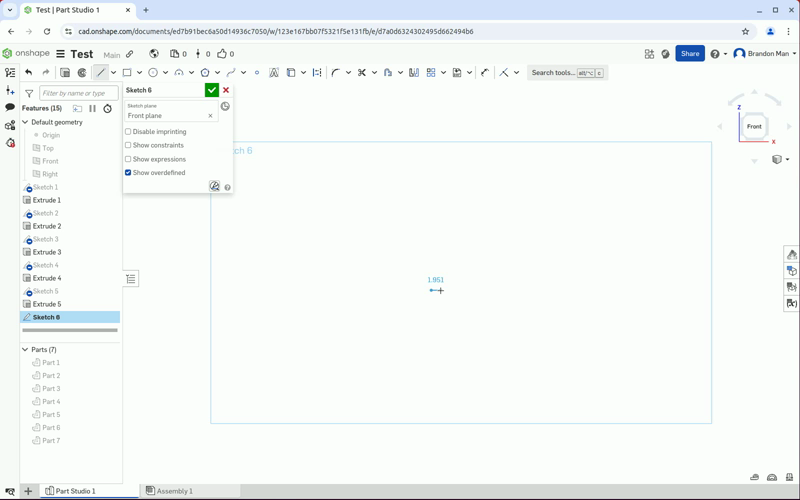
click(440, 290)
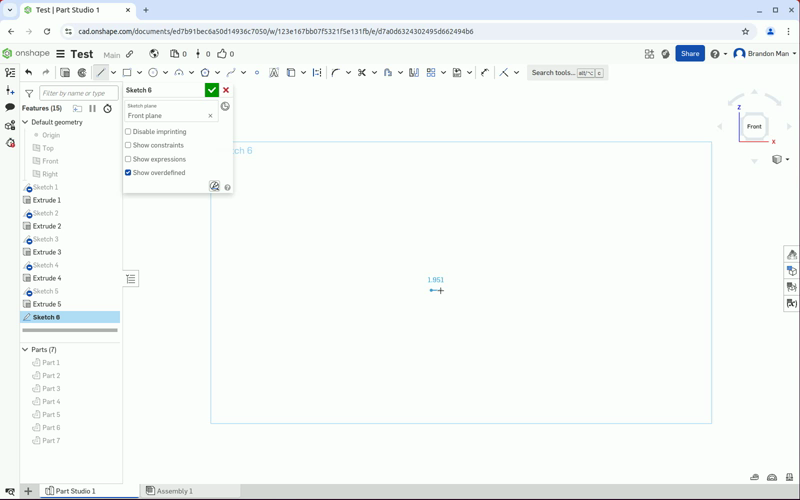
key_up(shift)
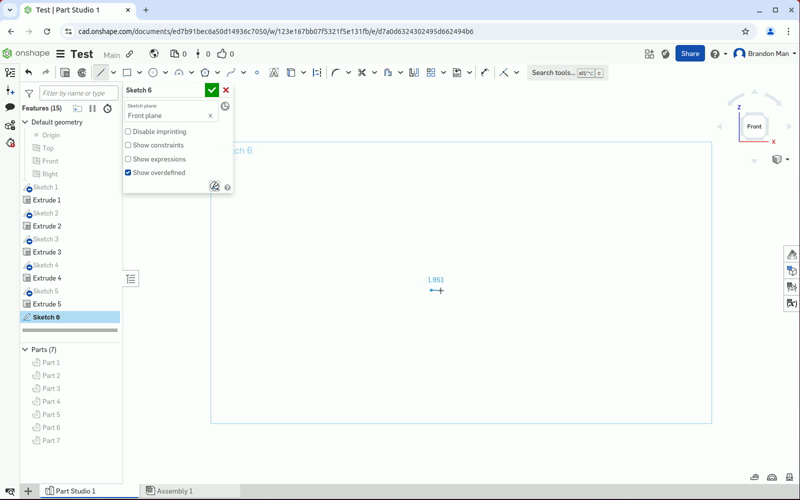
key(esc)
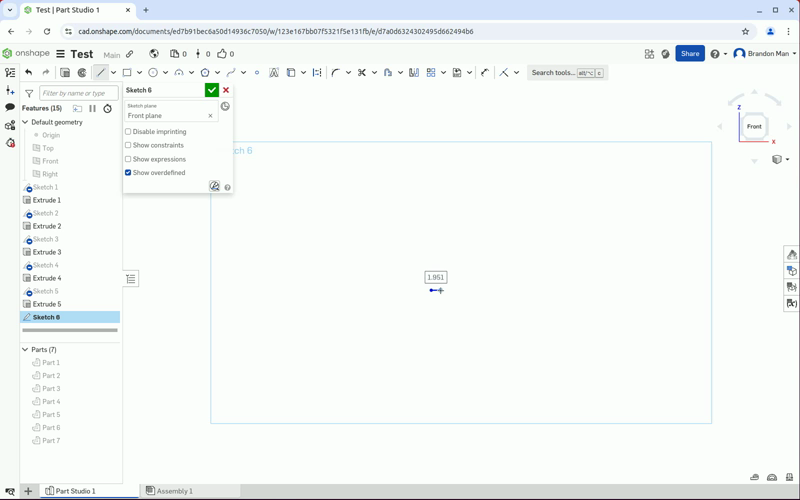
key(a)
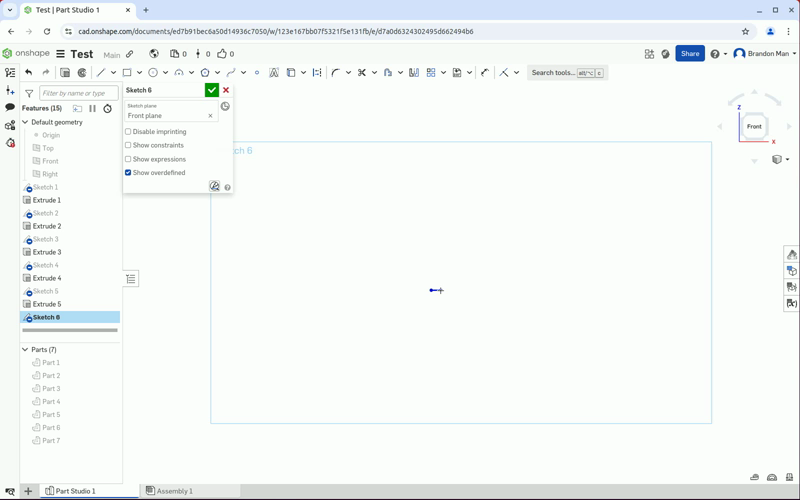
mouse_move(440, 290)
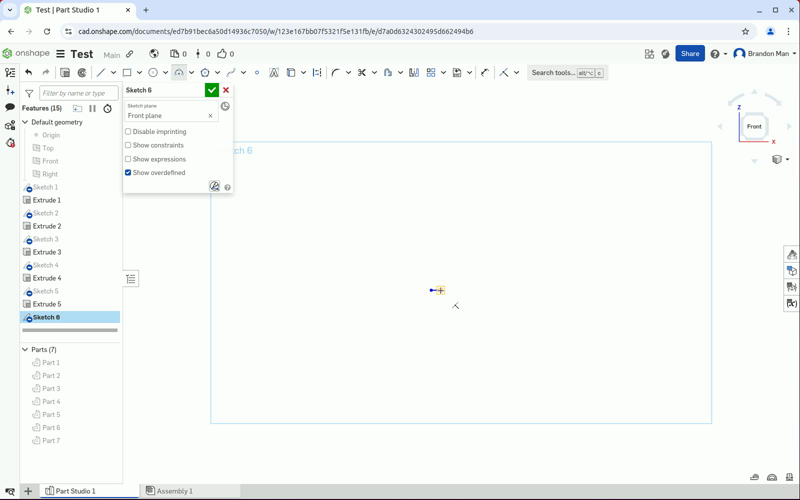
click(440, 290)
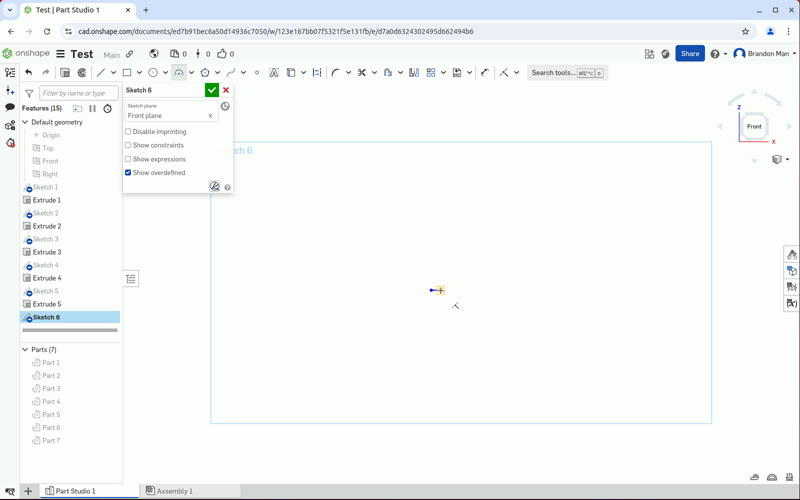
key_down(shift)
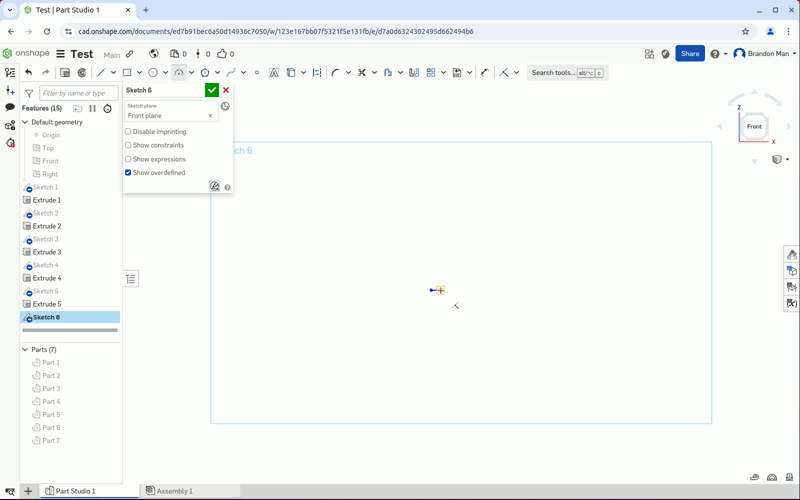
mouse_move(440, 273)
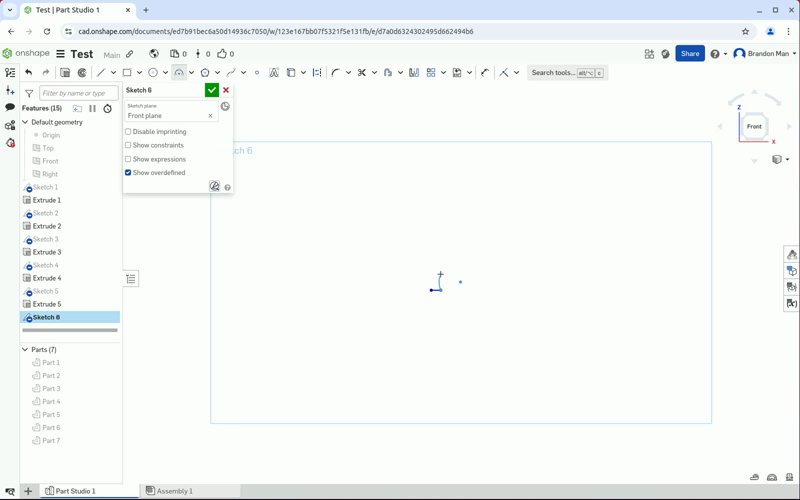
click(440, 273)
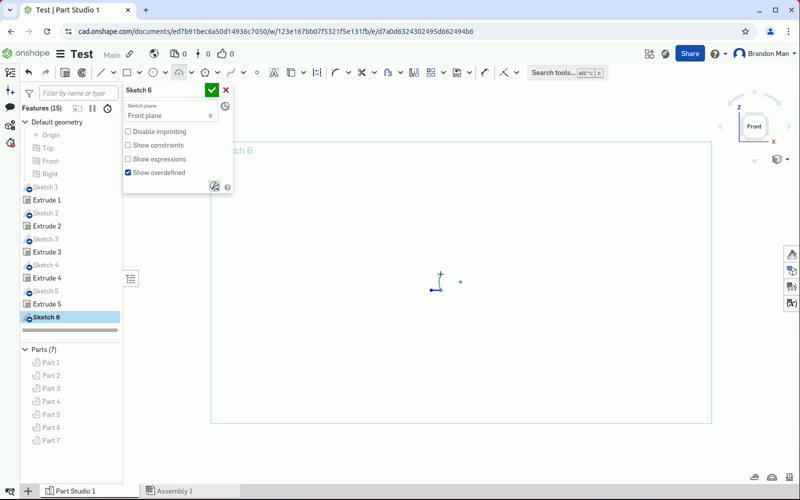
mouse_move(439, 281)
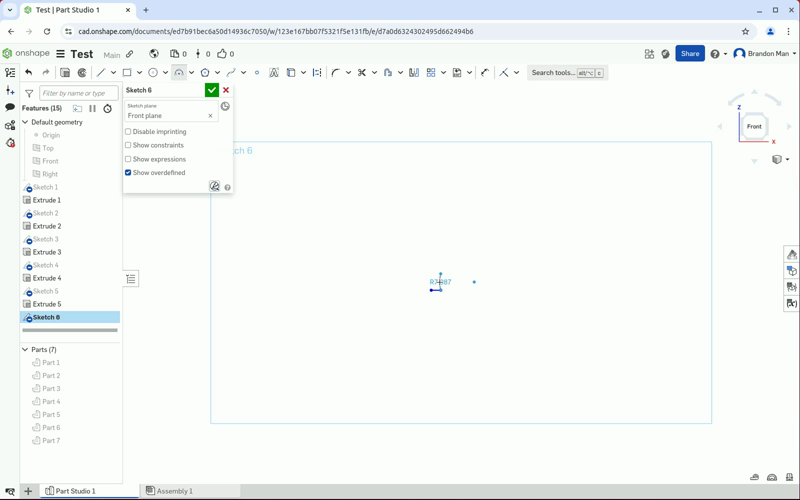
click(439, 281)
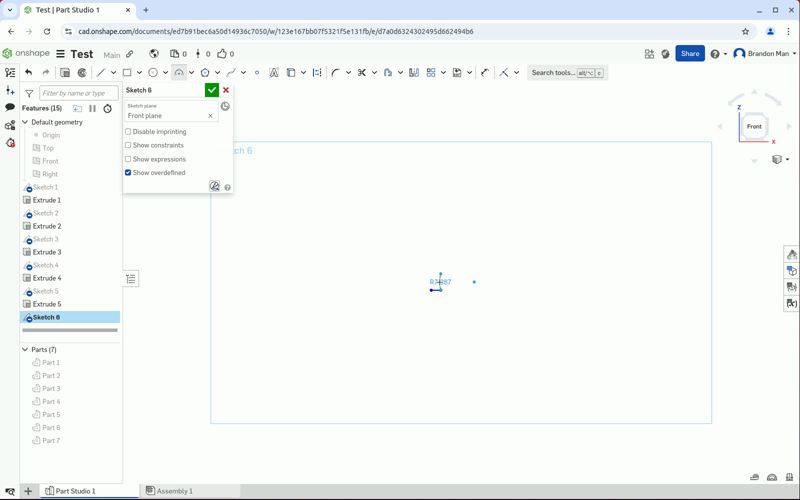
key_up(shift)
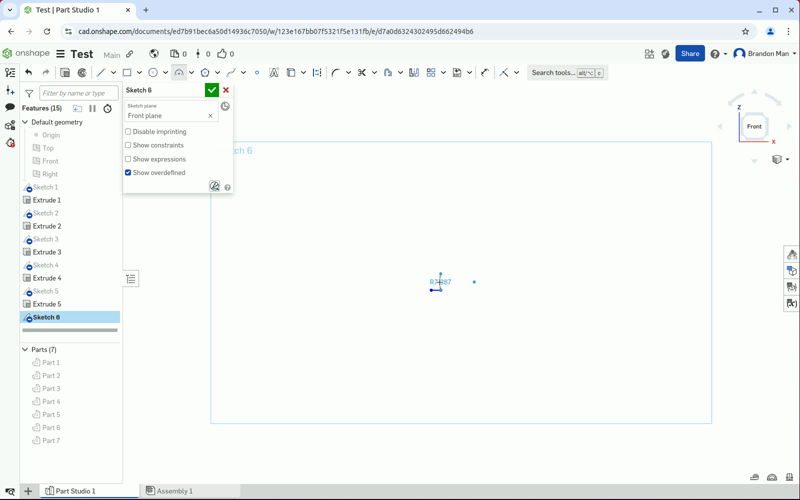
key(esc)
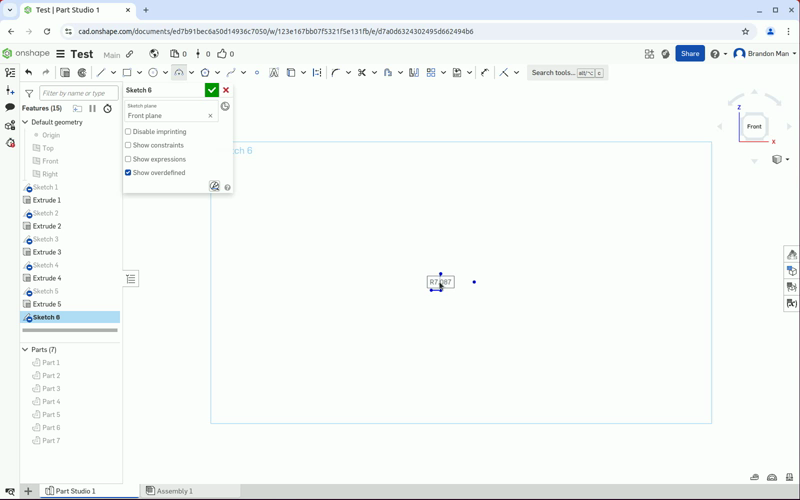
key(l)
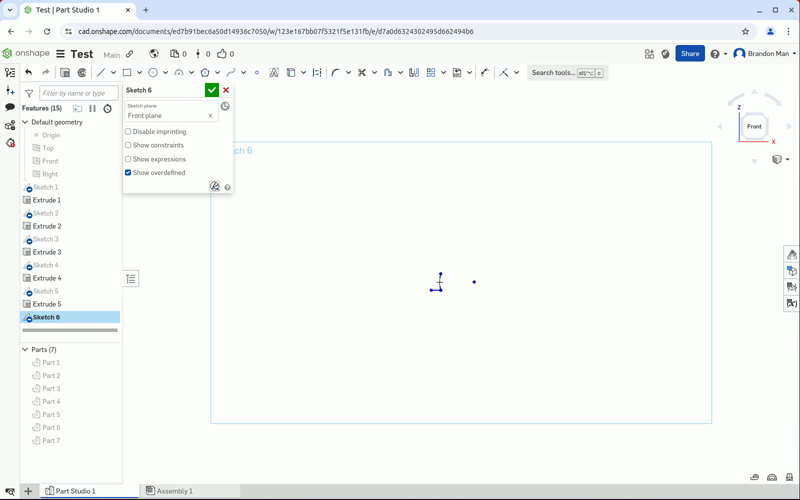
mouse_move(440, 273)
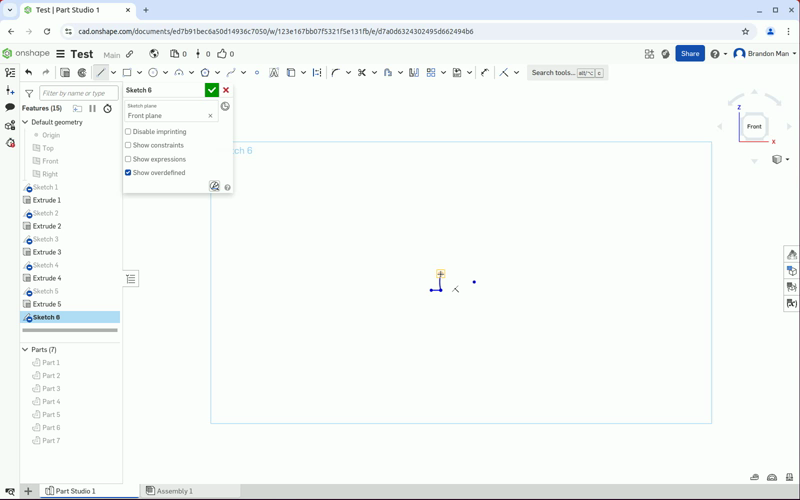
click(440, 273)
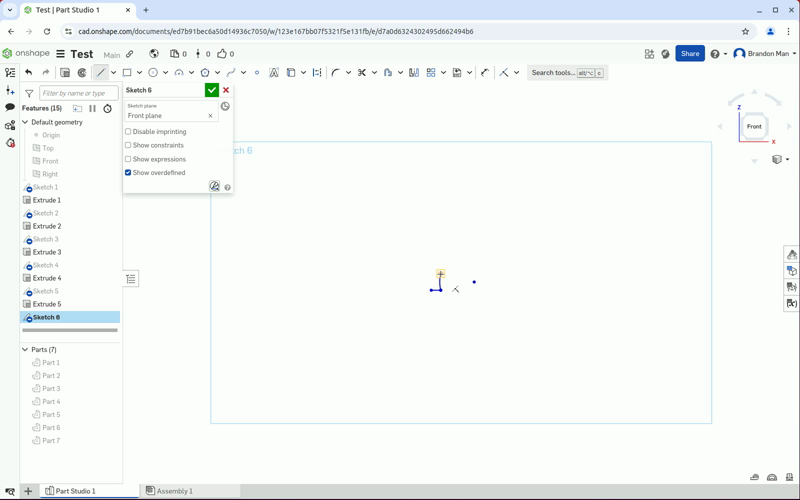
key_down(shift)
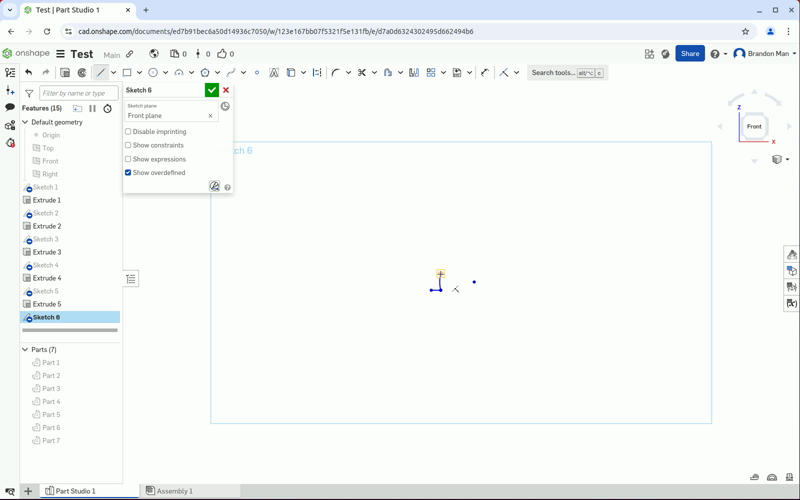
mouse_move(470, 273)
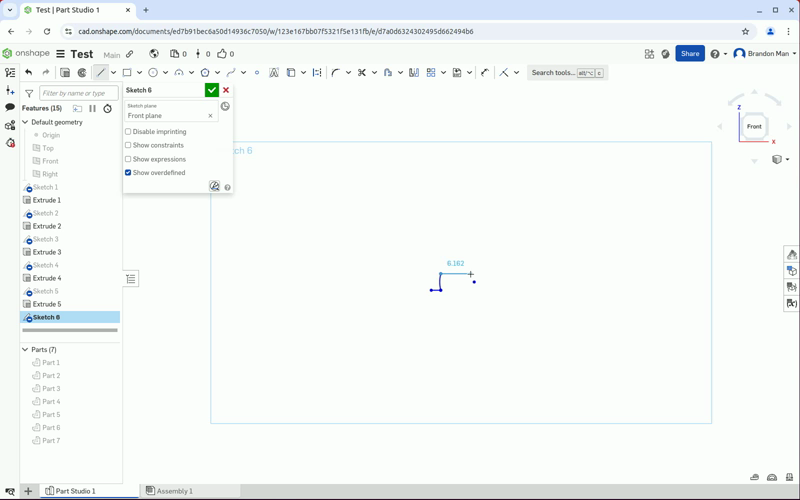
mouse_move(431, 273)
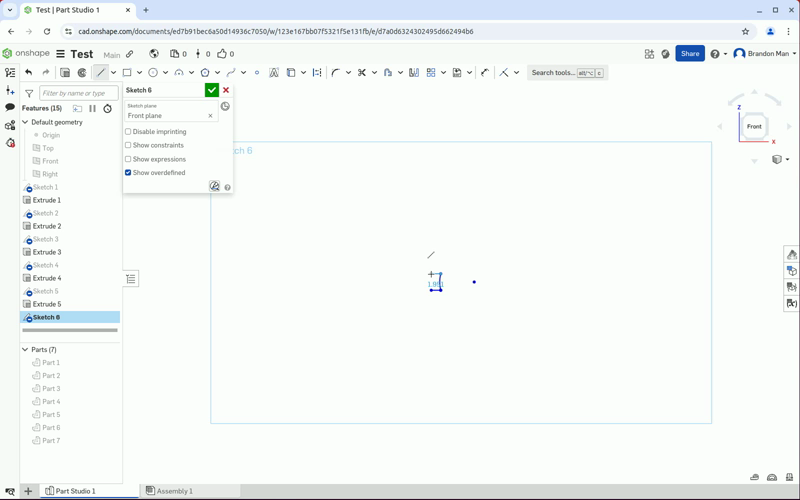
click(431, 273)
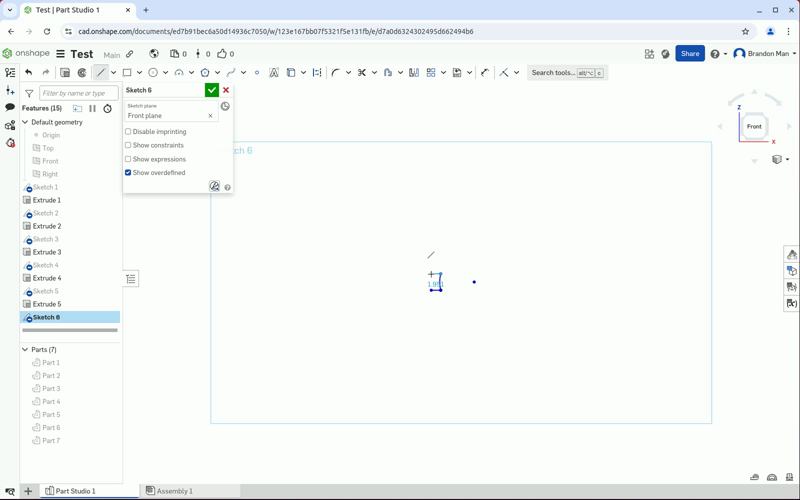
key_up(shift)
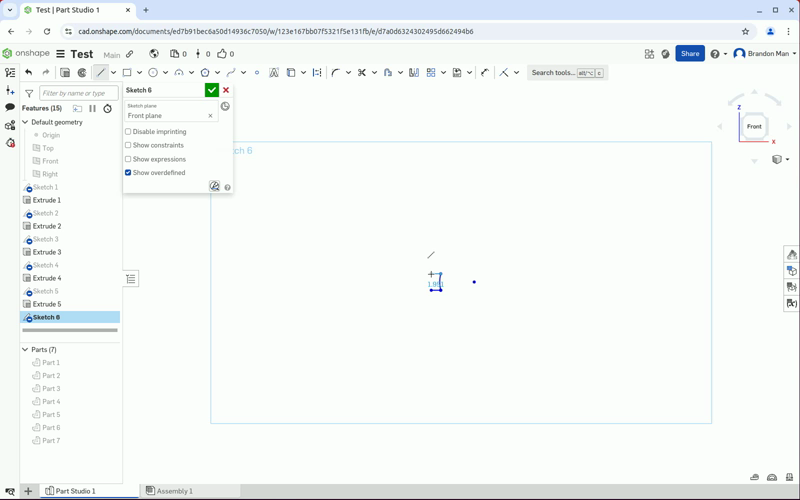
mouse_move(461, 273)
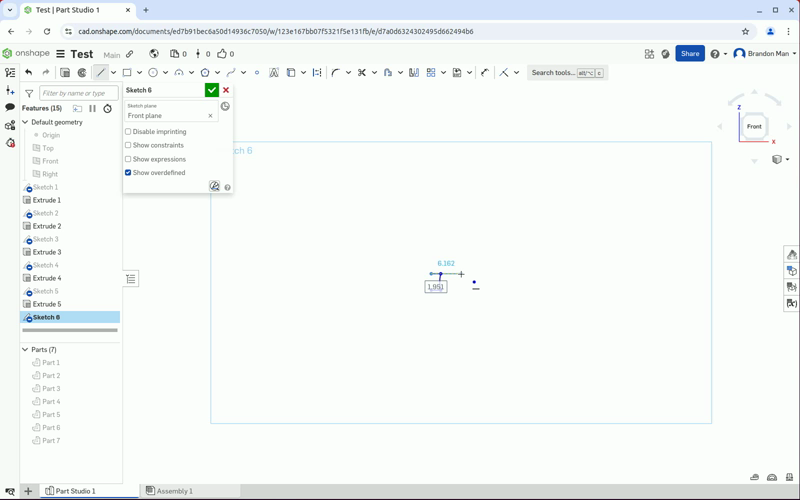
key_down(shift)
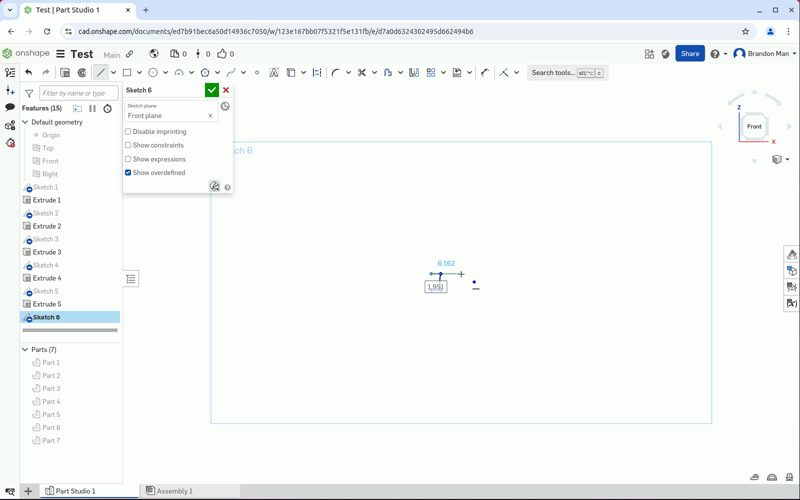
mouse_move(431, 290)
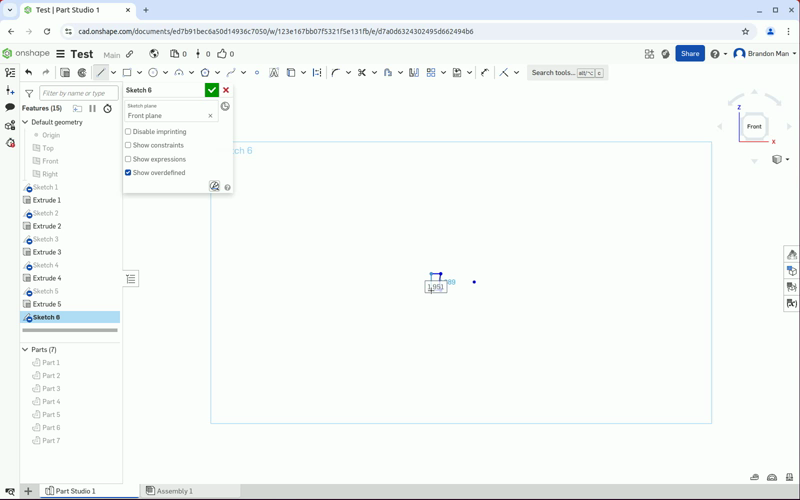
key_up(shift)
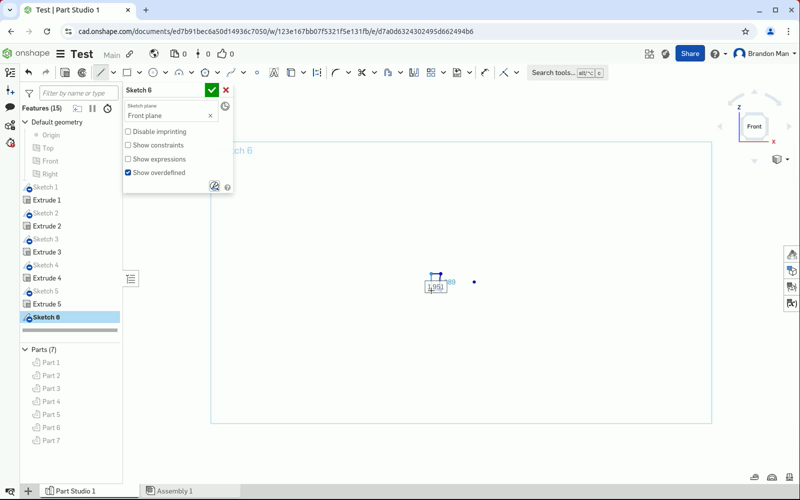
click(431, 290)
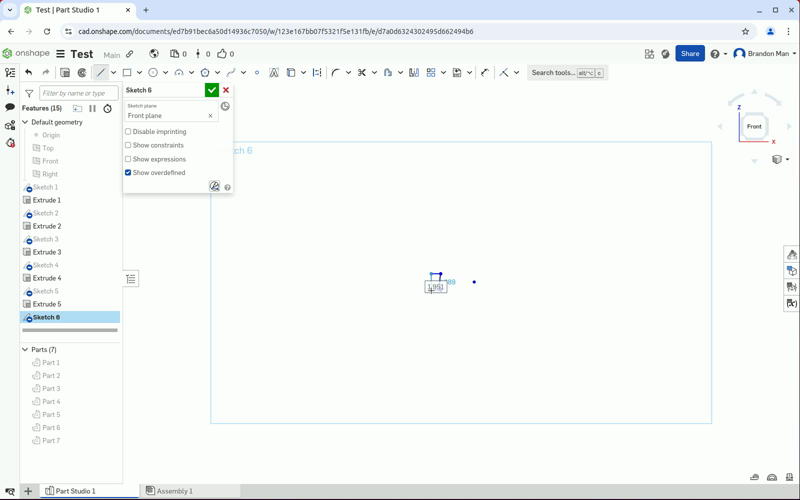
key(esc)
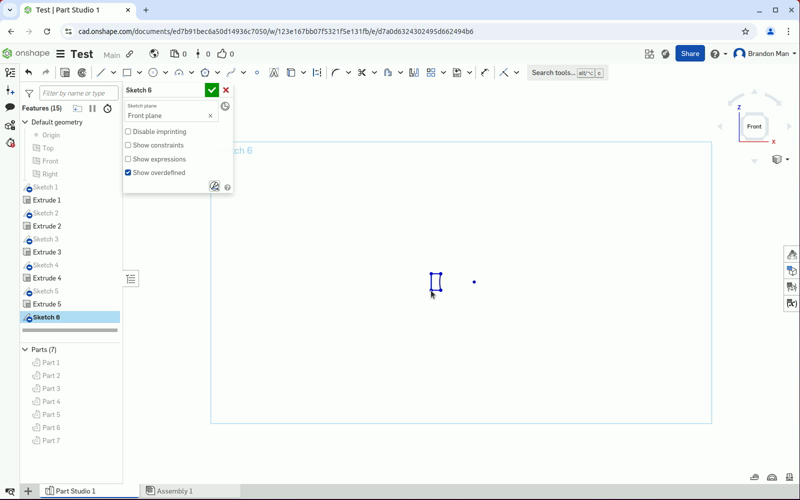
mouse_move(438, 276)
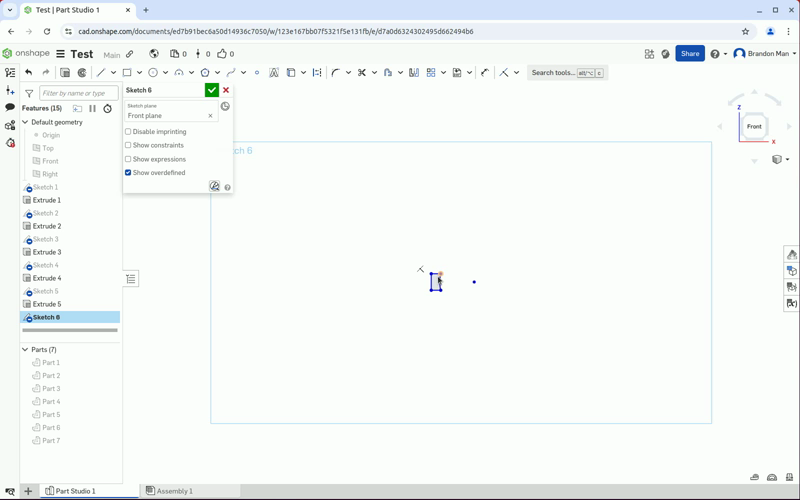
scroll(6)
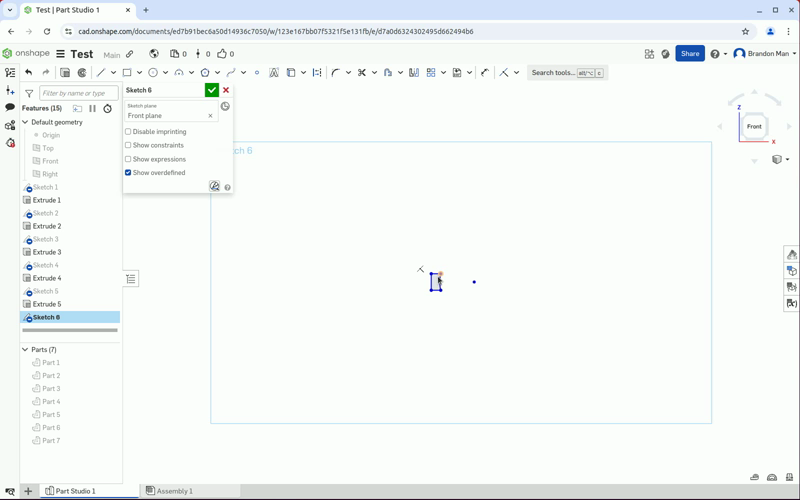
scroll(6)
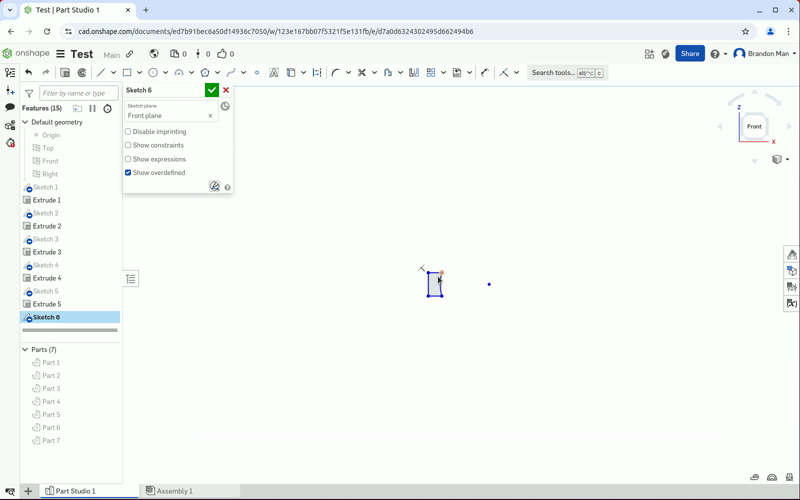
scroll(6)
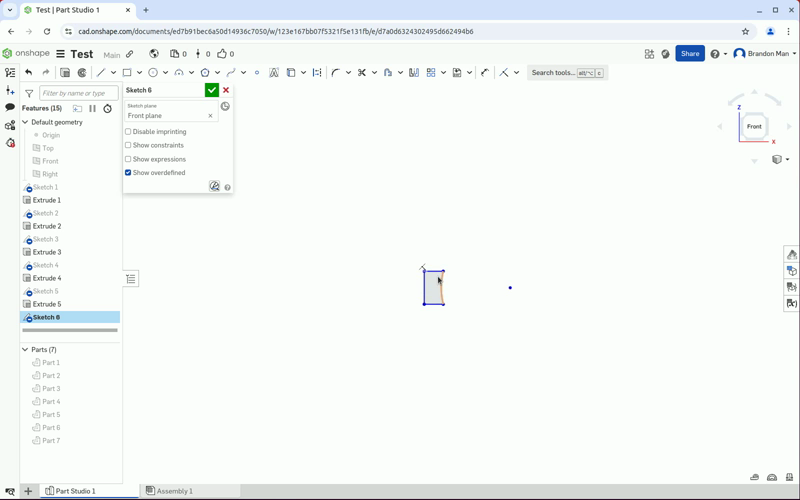
scroll(6)
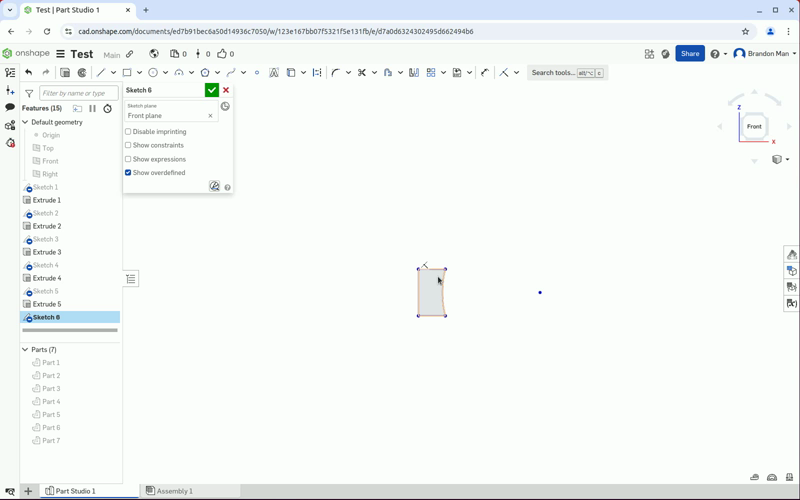
scroll(6)
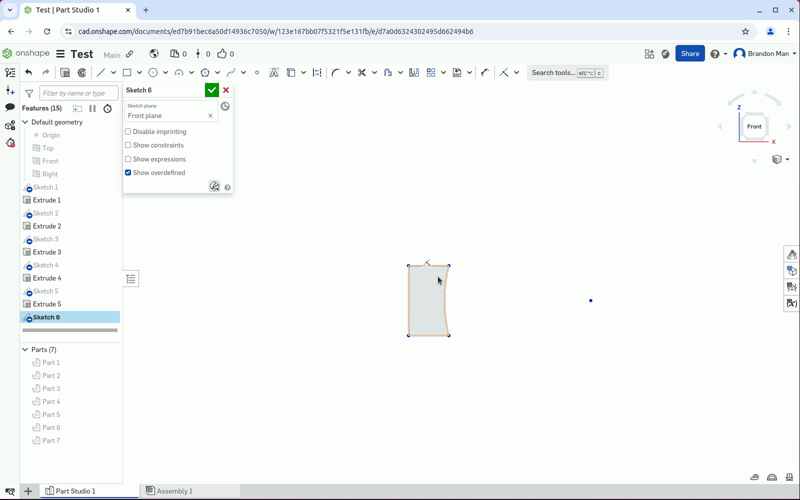
scroll(6)
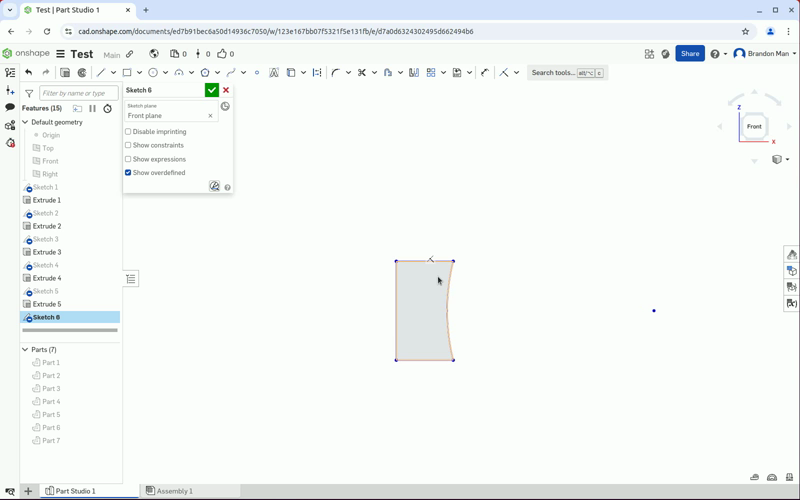
scroll(6)
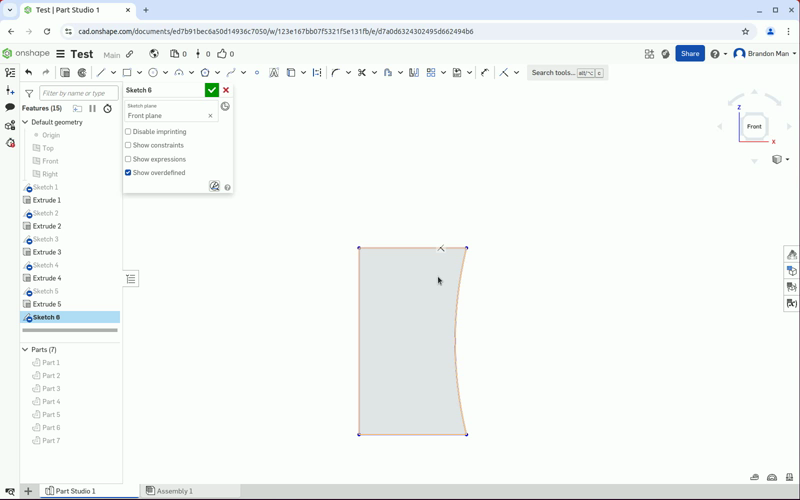
click(438, 276)
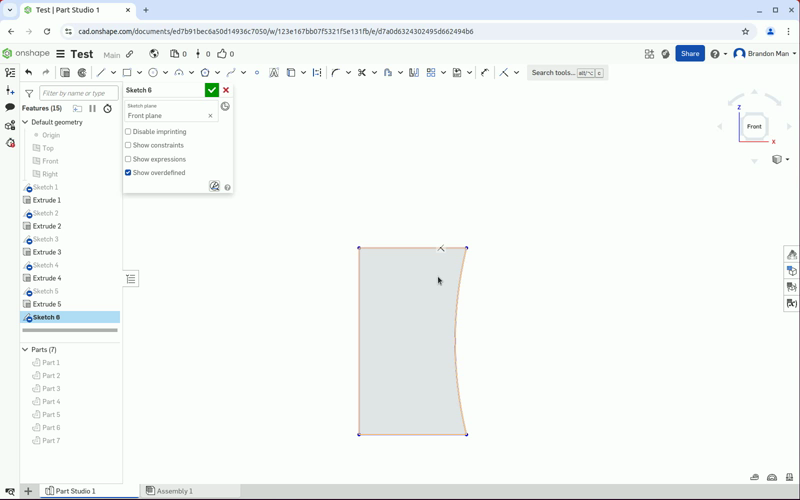
scroll(-6)
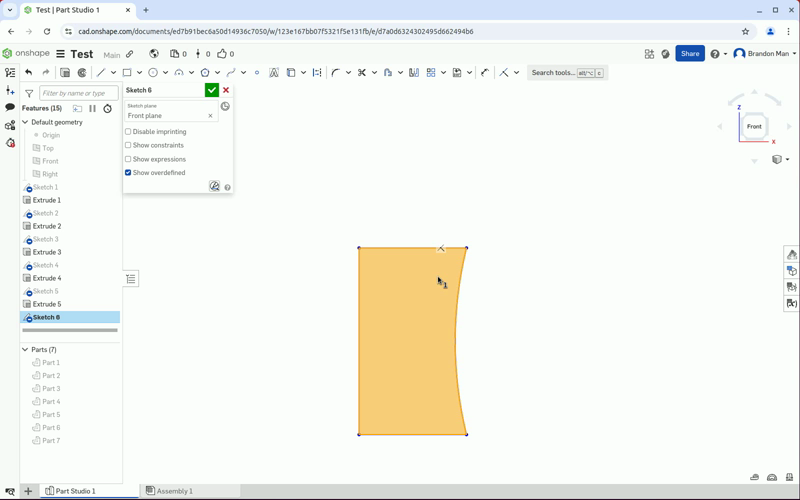
scroll(-6)
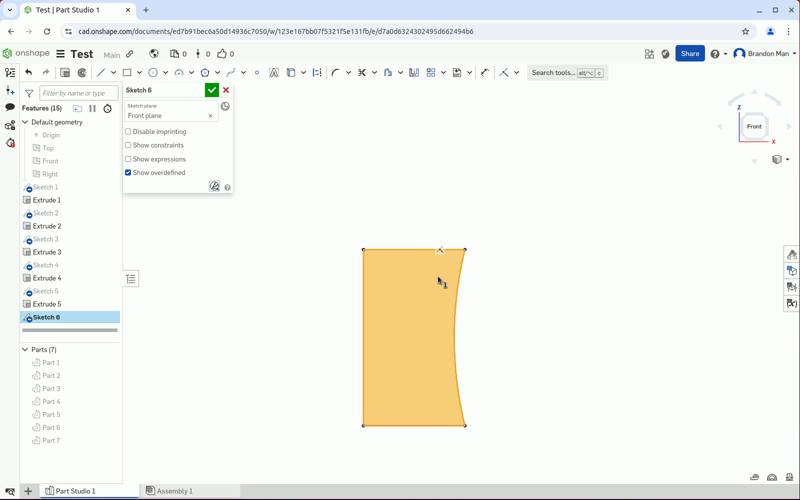
scroll(-6)
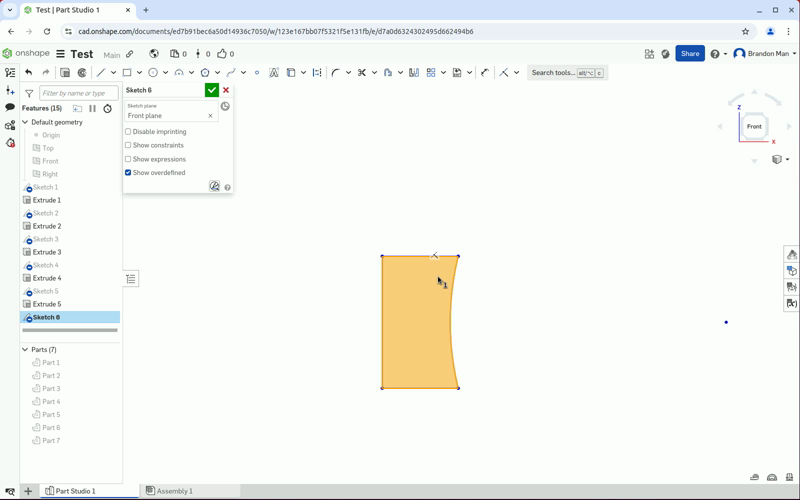
scroll(-6)
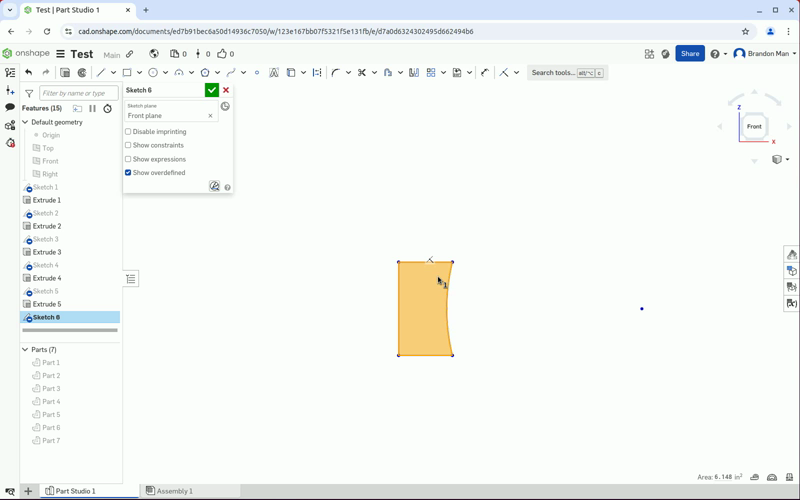
scroll(-6)
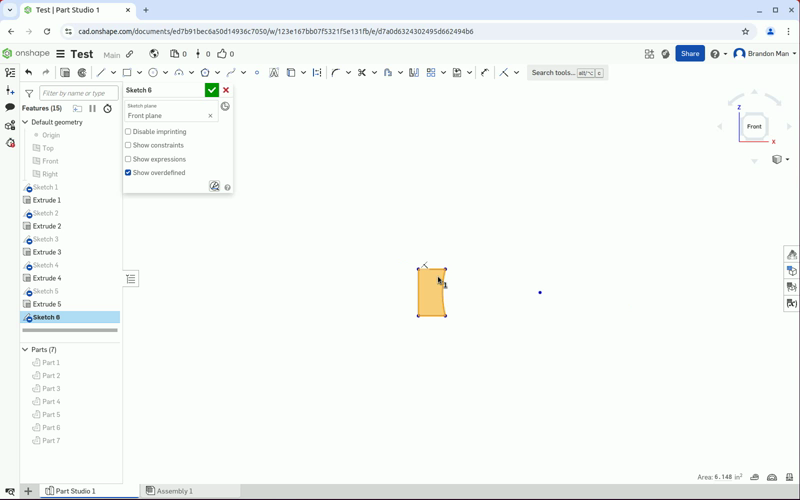
scroll(-6)
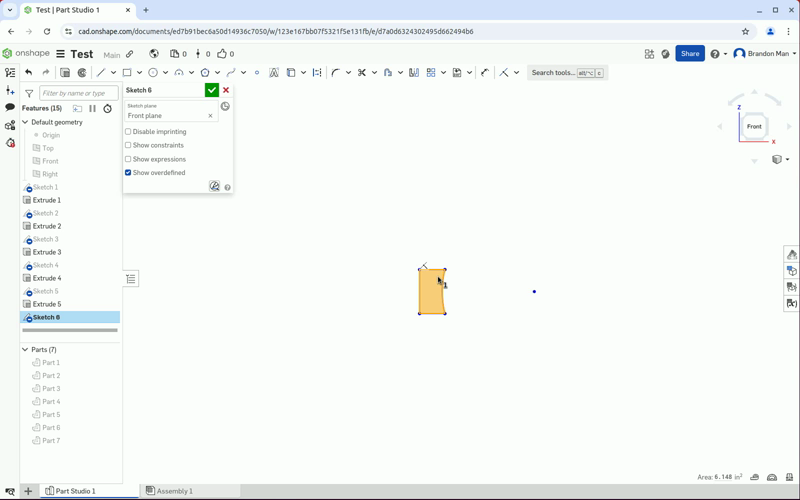
scroll(-6)
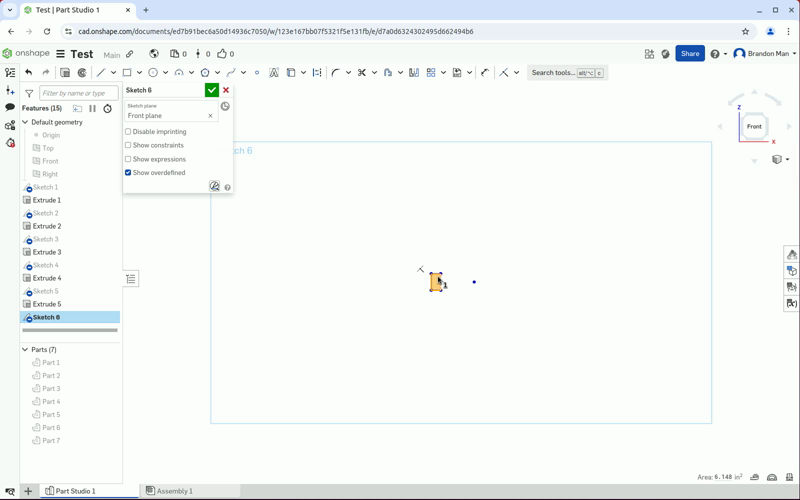
mouse_move(73, 352)
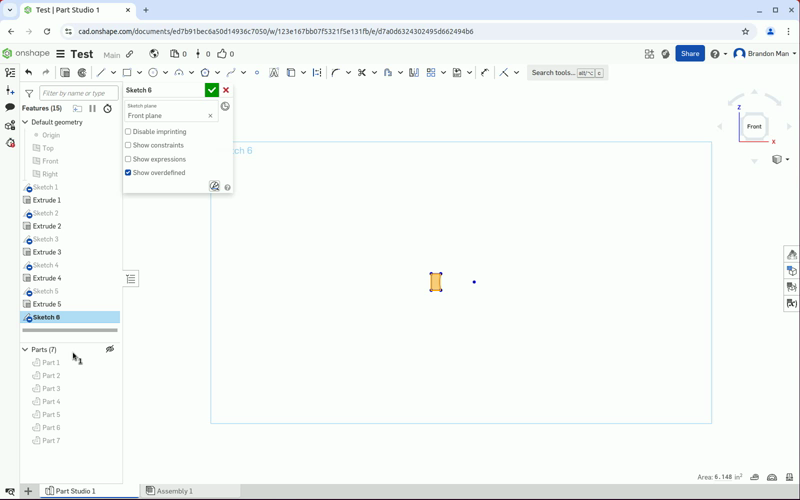
key(shift+y)
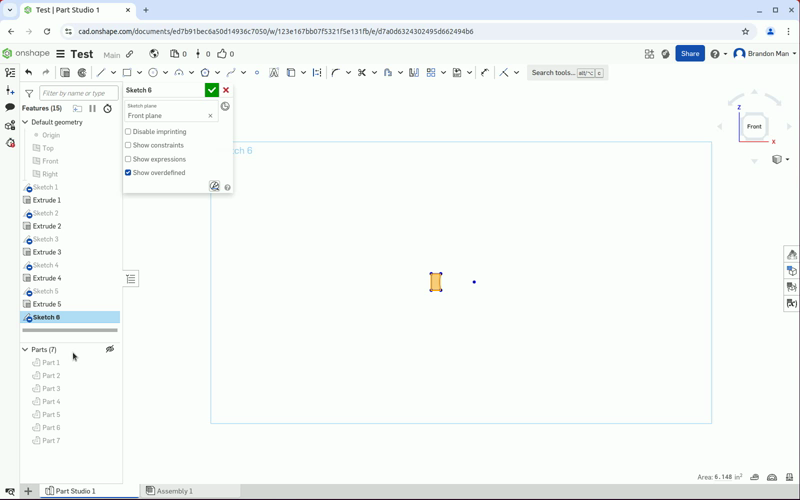
key(shift+e)
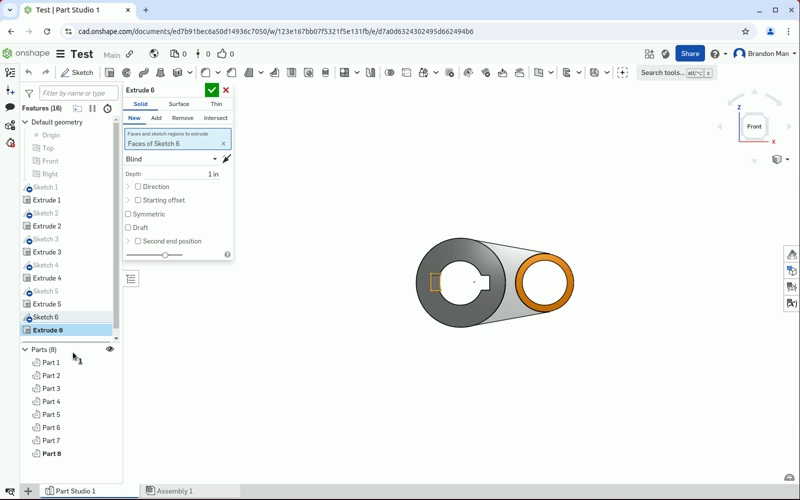
mouse_move(143, 106)
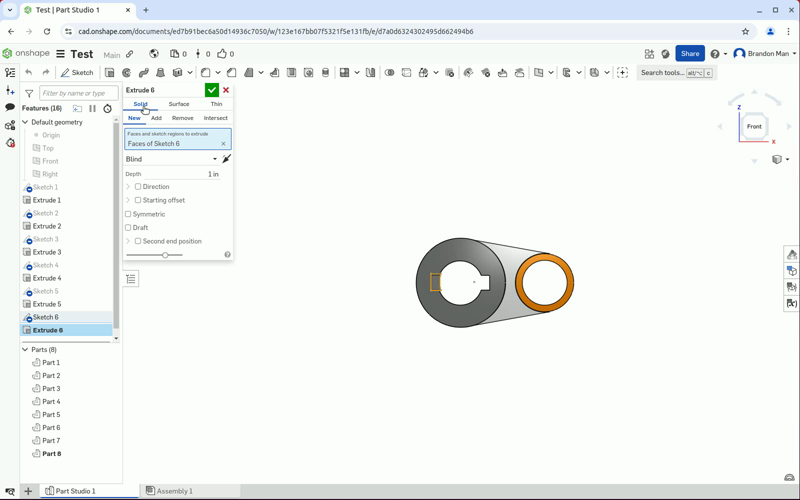
click(143, 106)
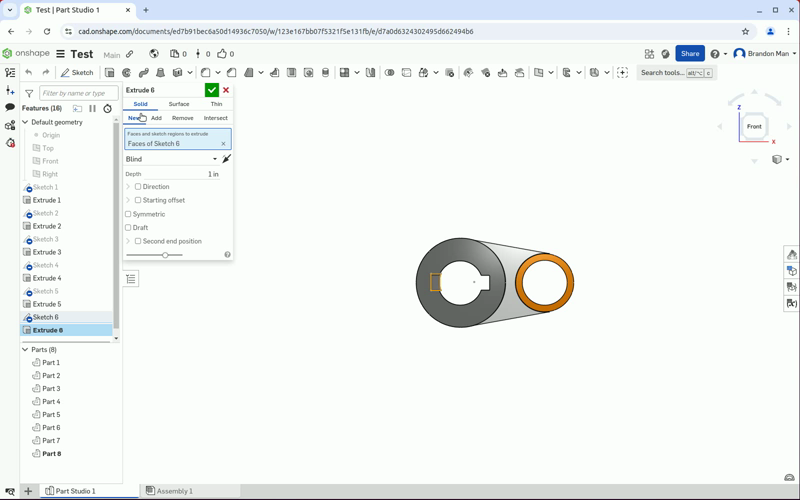
mouse_move(137, 120)
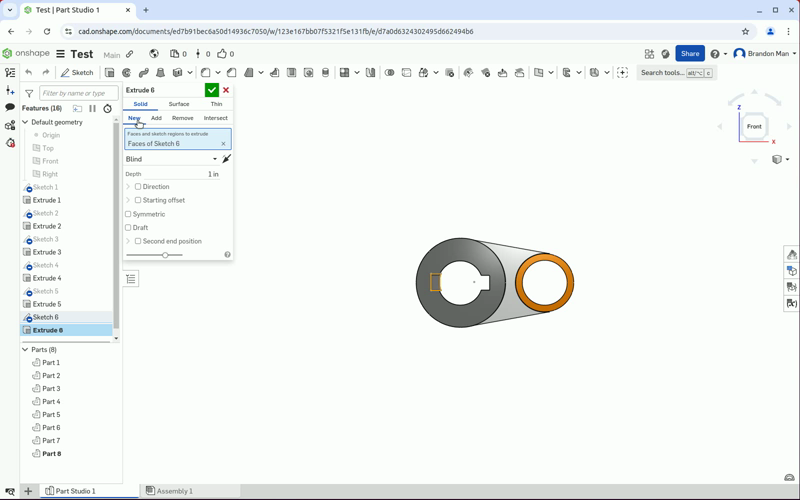
click(137, 120)
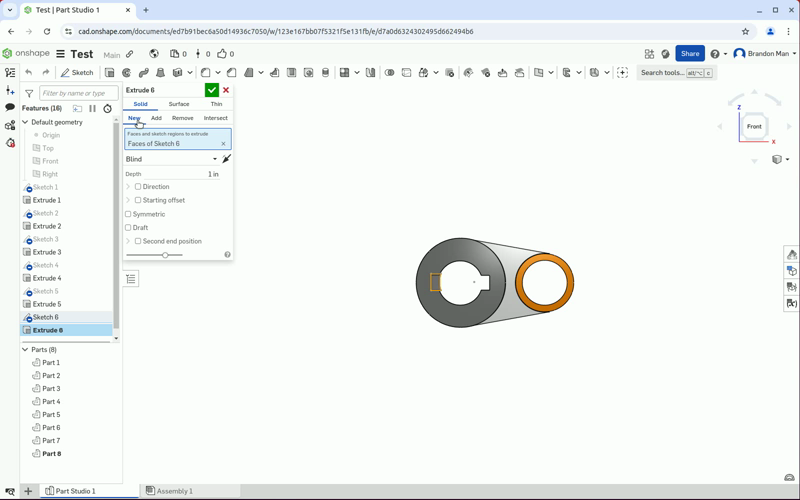
key(tab, 4)
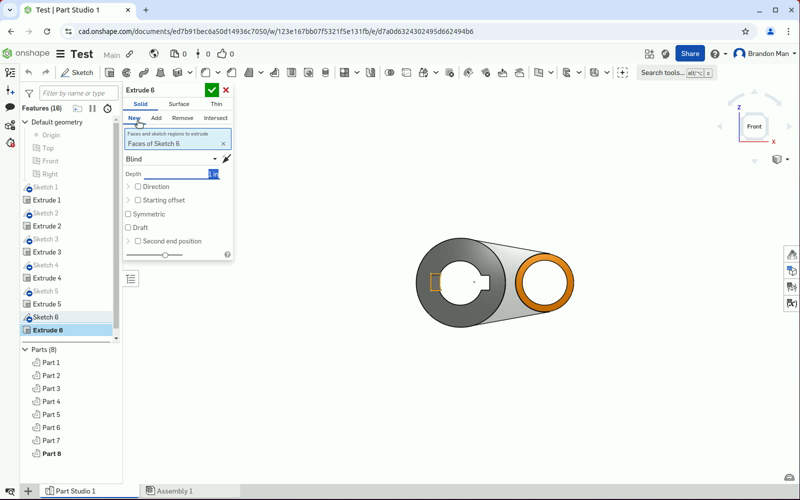
text(16.128)
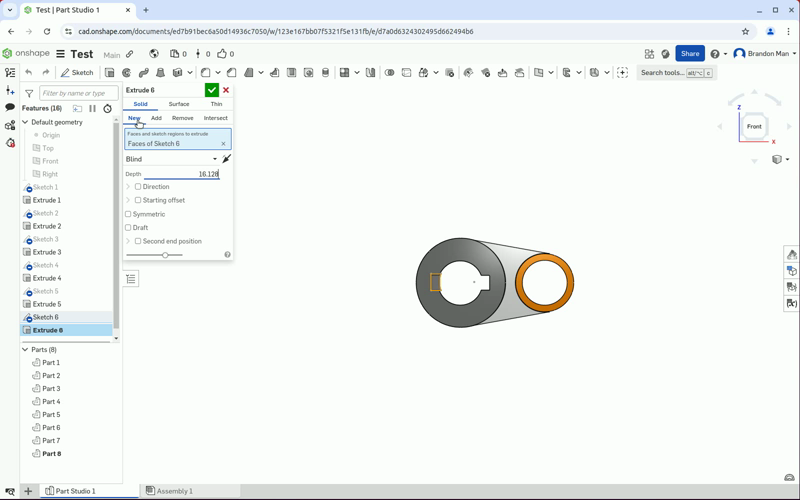
key(enter)
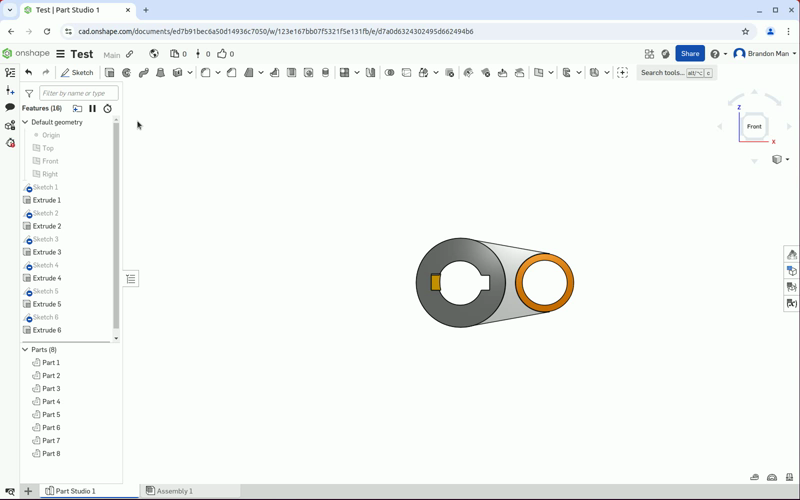
key(shift+h)
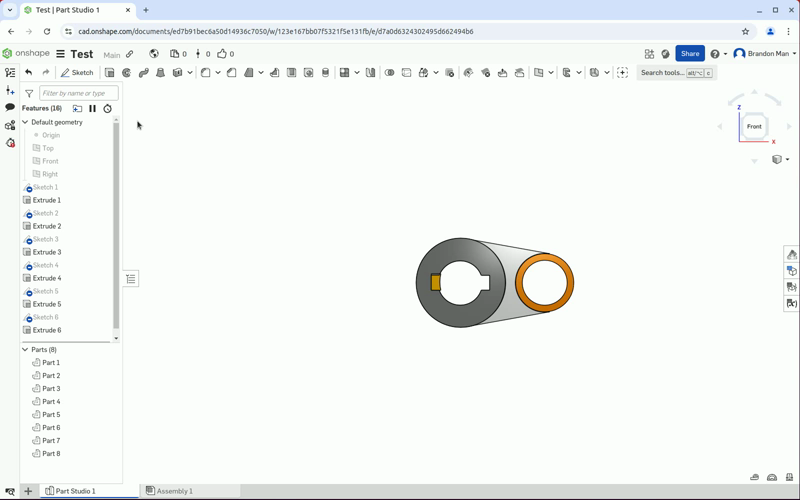
key(shift+h)
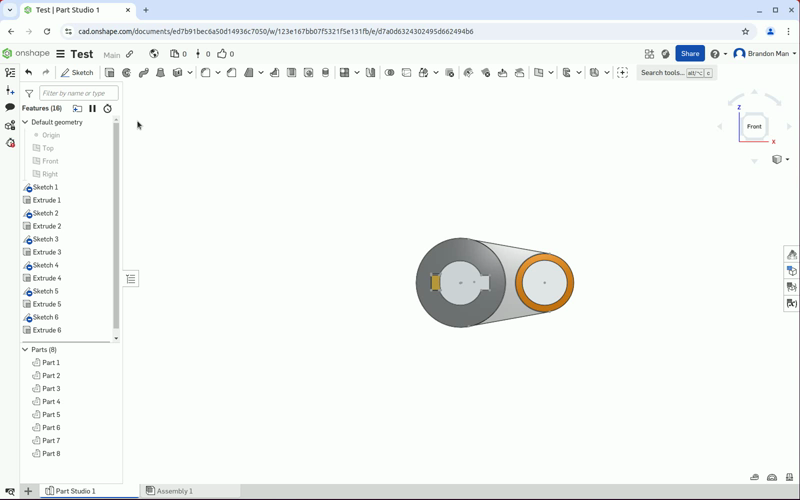
key(shift+7)
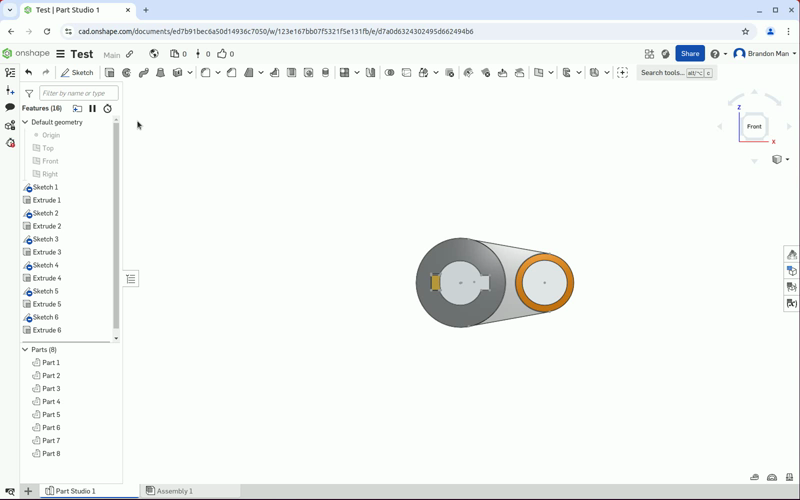
key(left, 2)
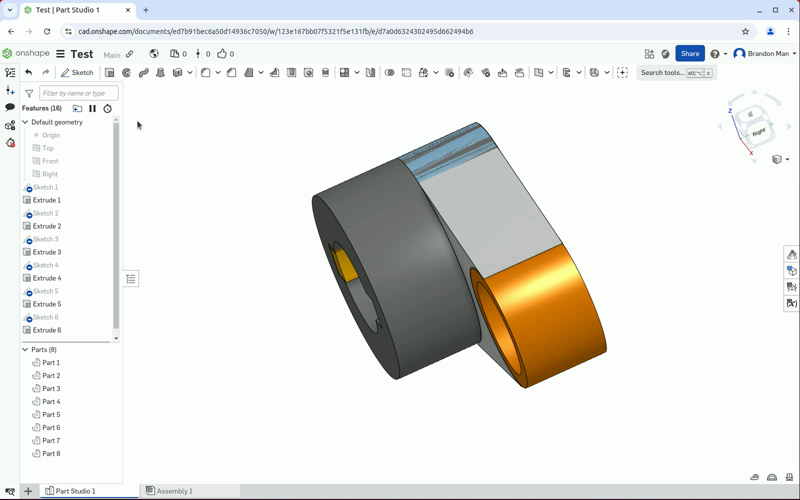
key(down, 2)
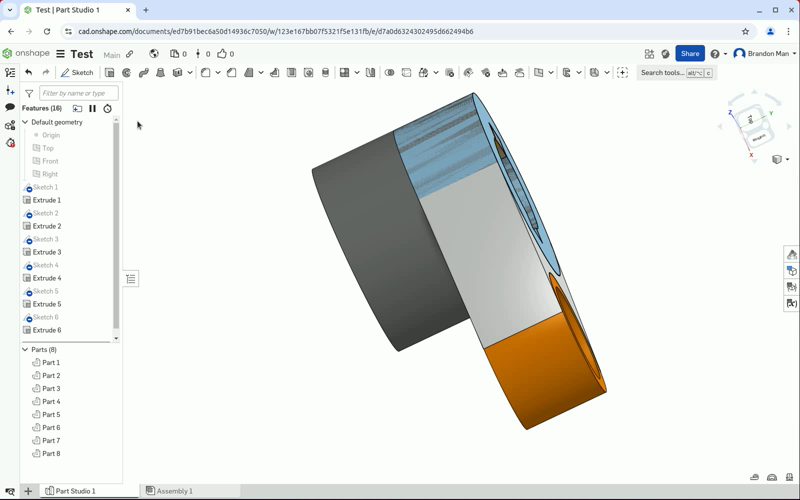
key(up, 2)
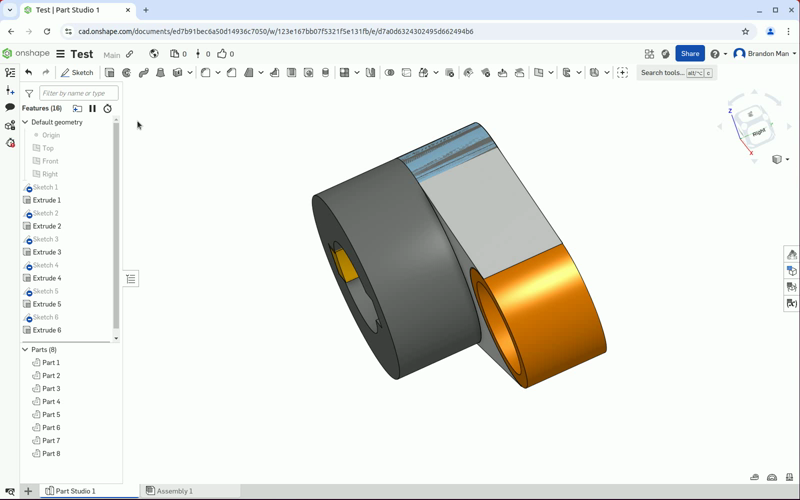
key(right, 2)
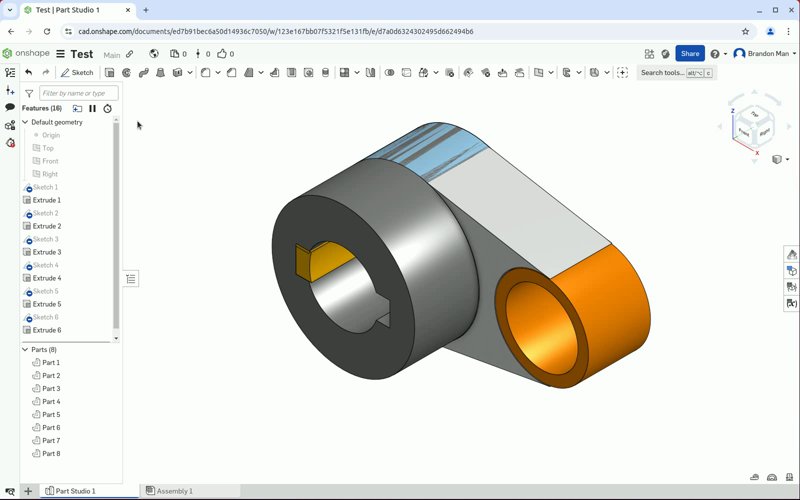
mouse_move(69, 189)
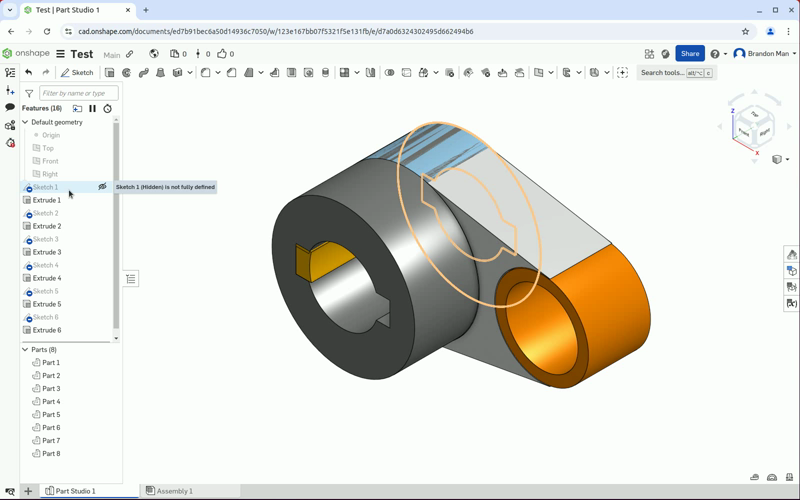
click(69, 189)